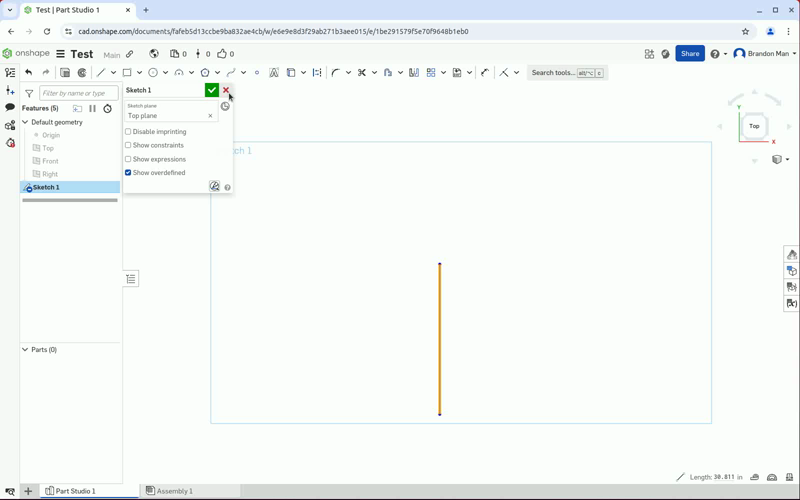
key(shift+h)
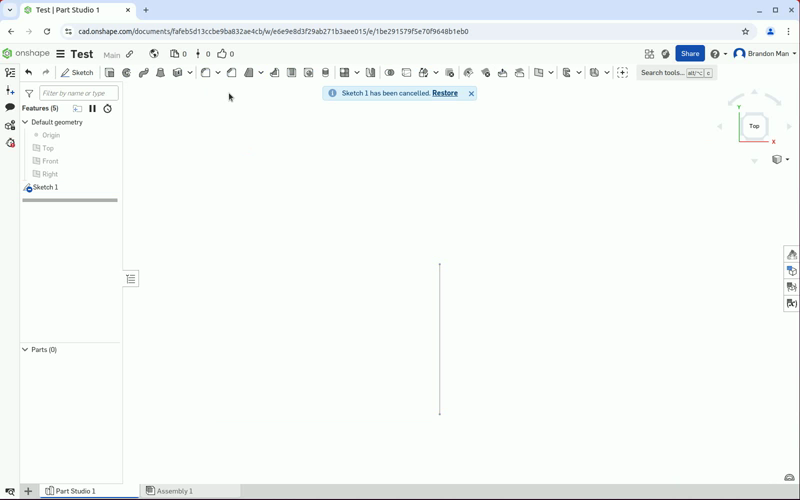
key(shift+s)
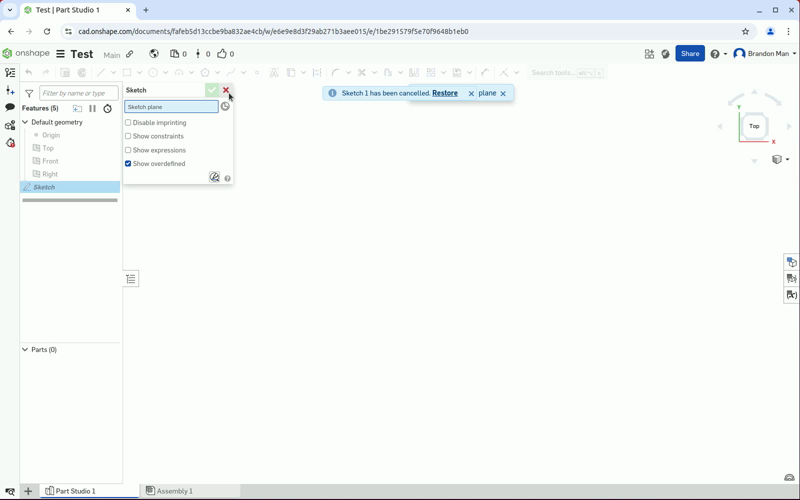
mouse_move(73, 150)
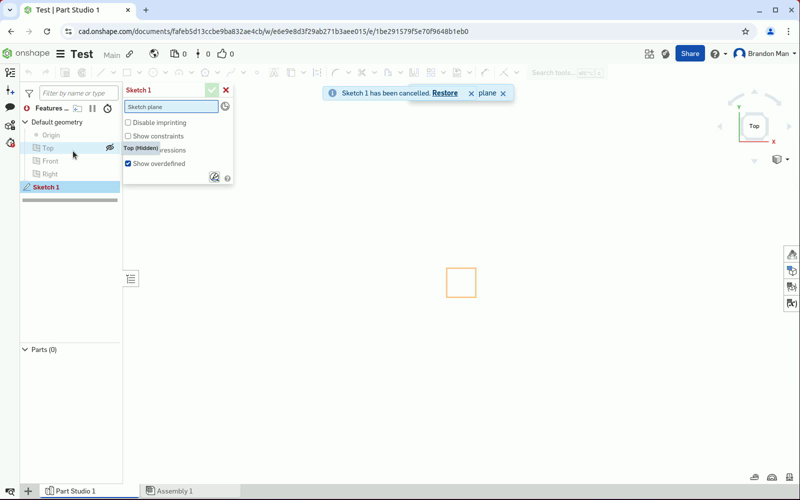
click(73, 150)
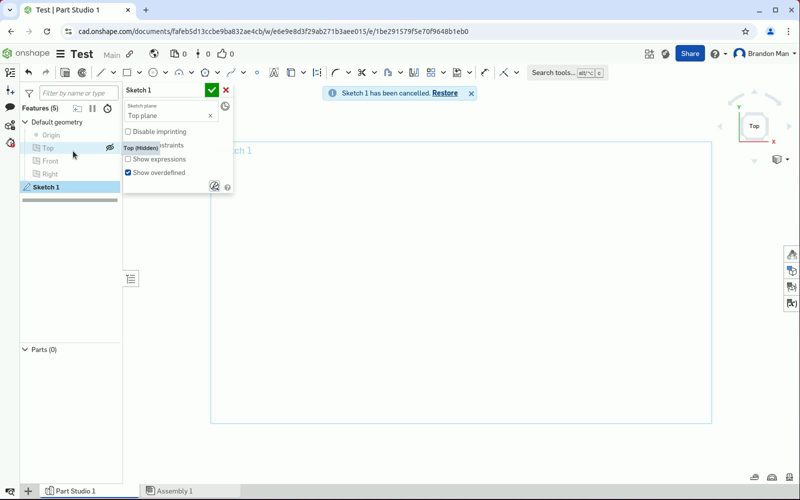
mouse_move(73, 352)
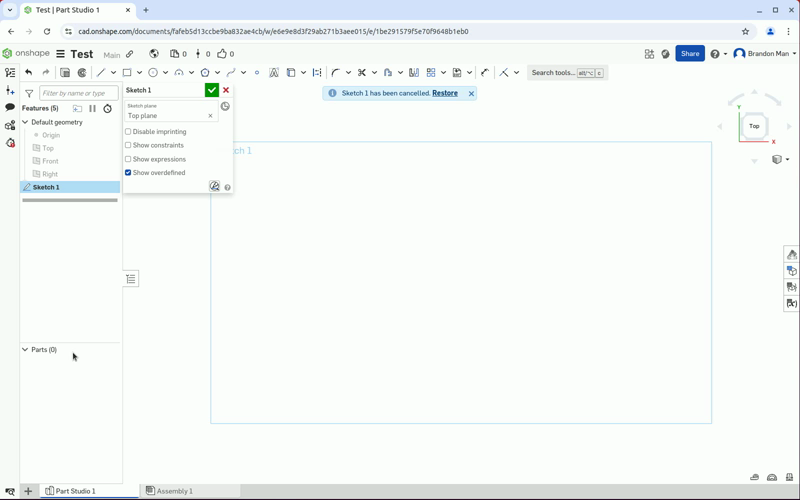
key(y)
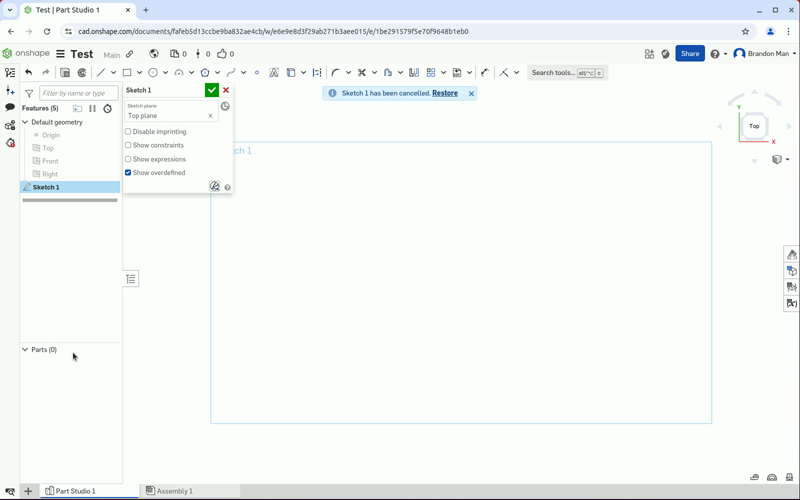
key(a)
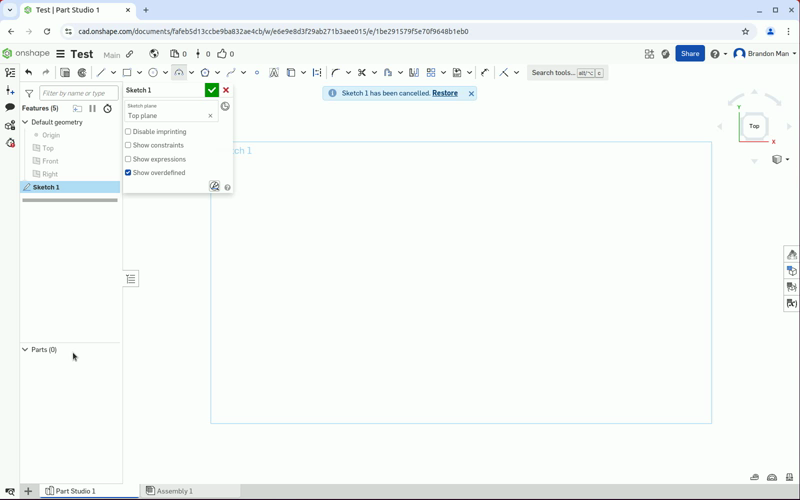
key_down(shift)
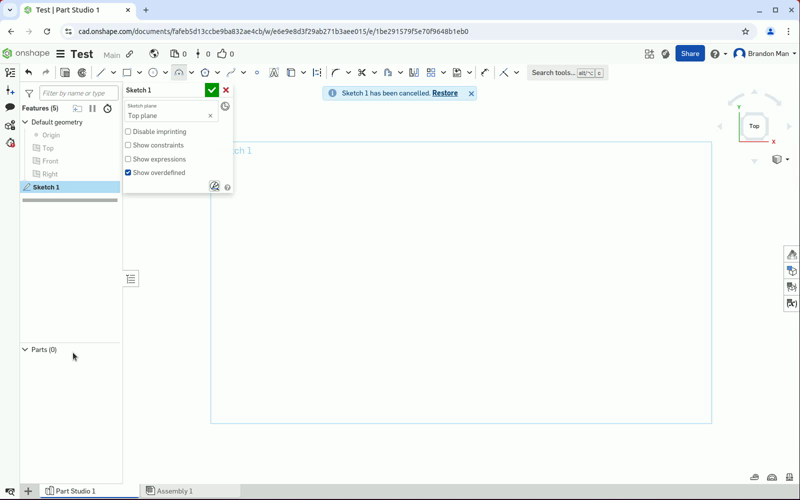
mouse_move(422, 231)
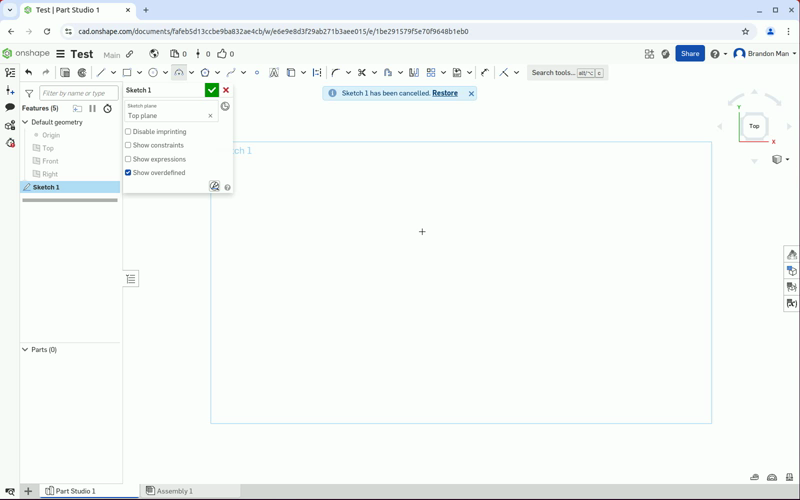
click(422, 231)
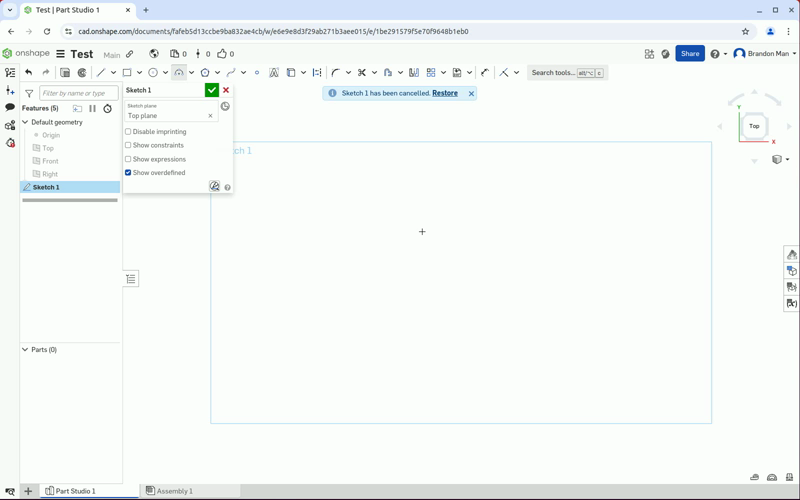
key_up(shift)
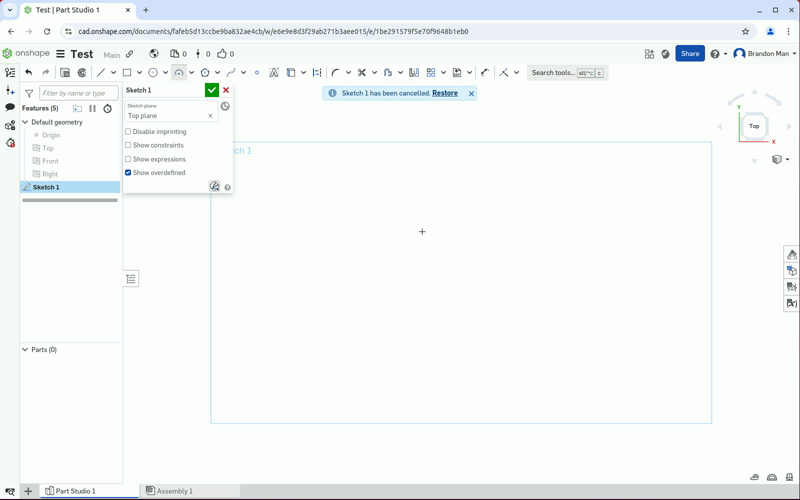
key_down(shift)
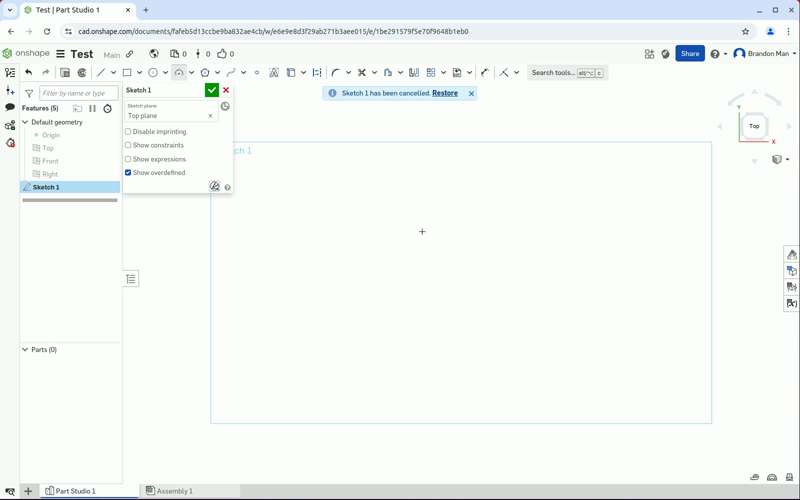
mouse_move(423, 336)
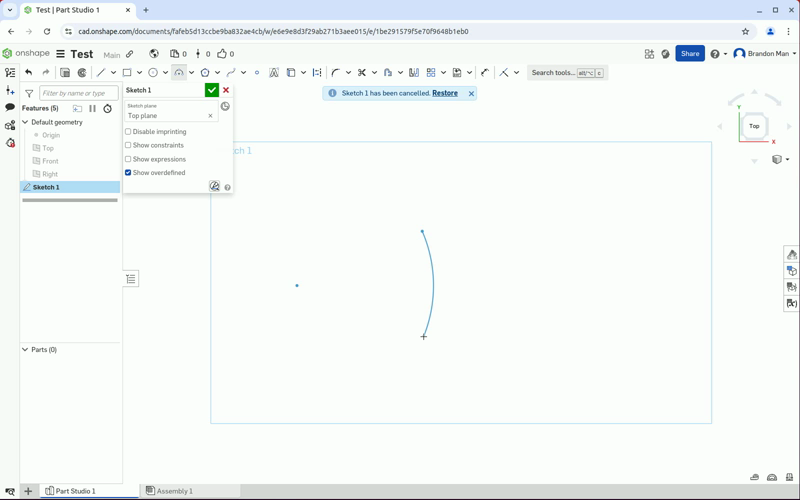
click(423, 336)
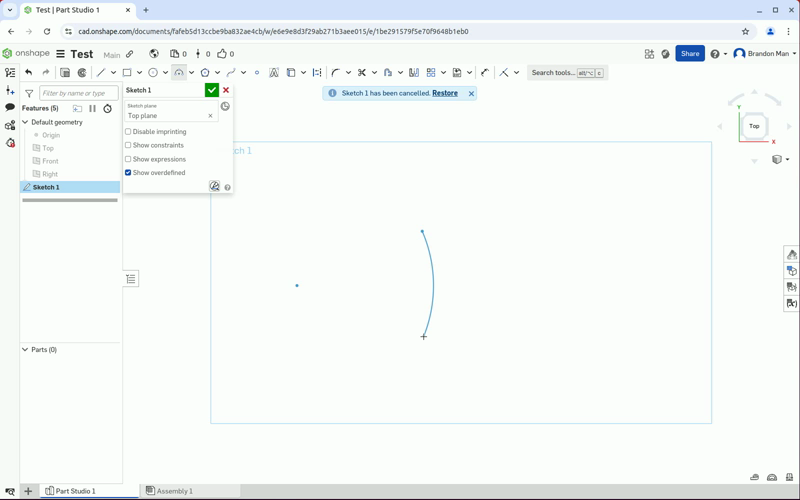
mouse_move(376, 284)
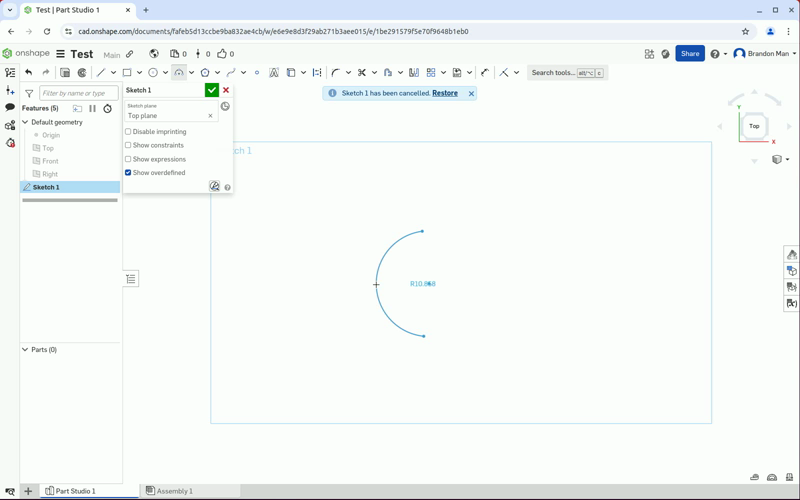
click(376, 284)
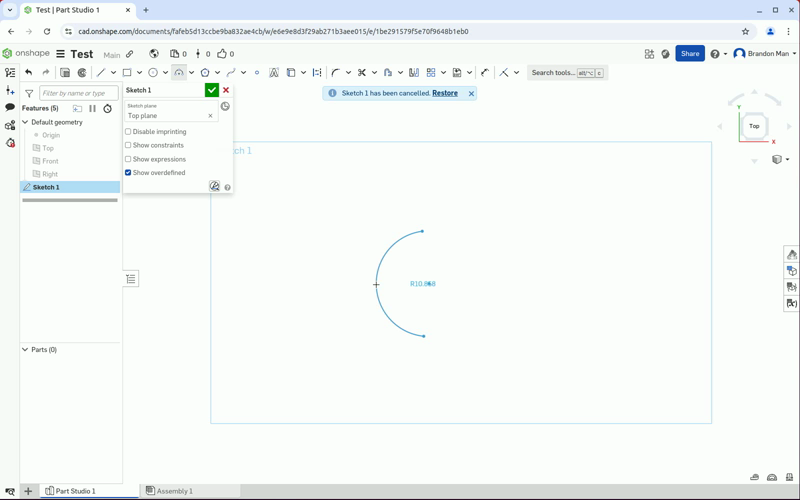
key_up(shift)
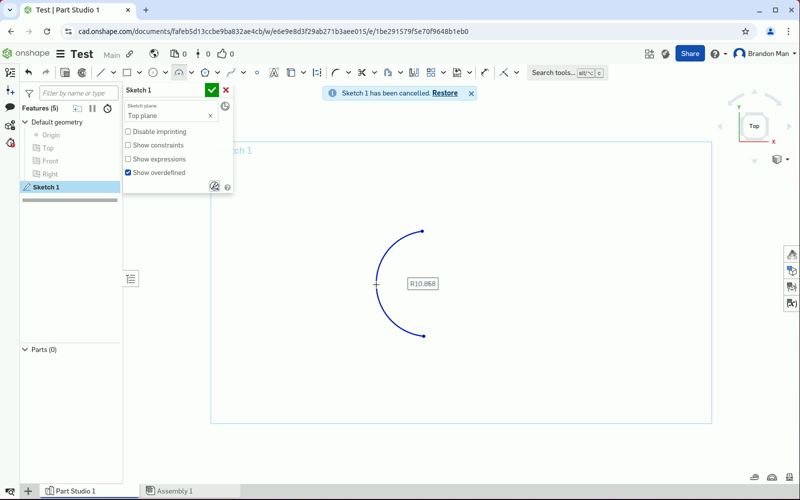
key(esc)
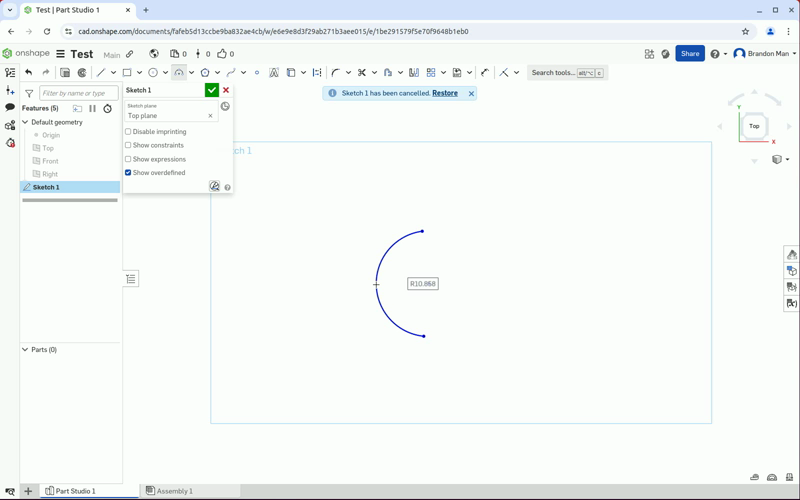
key(l)
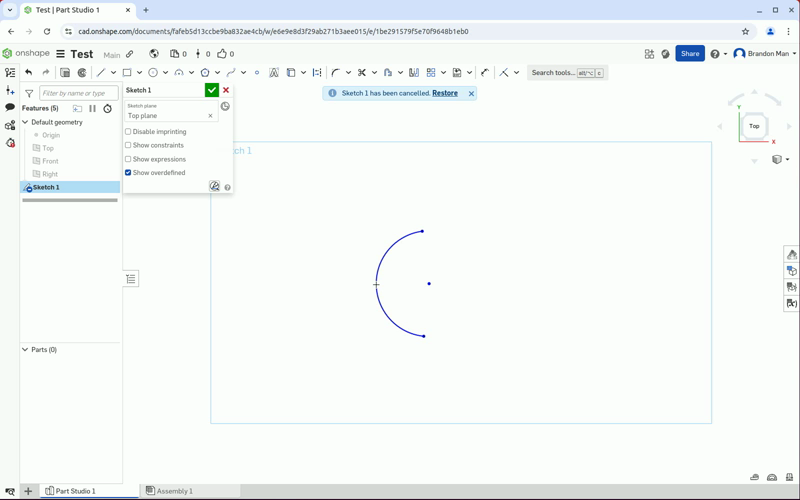
mouse_move(423, 336)
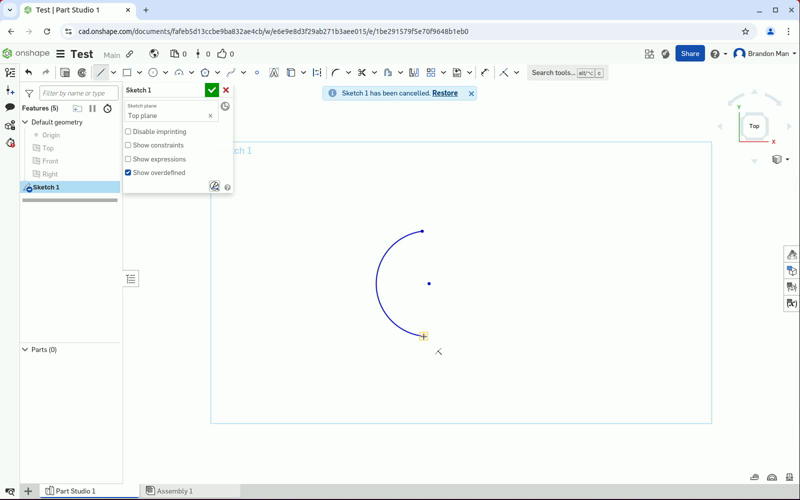
click(423, 336)
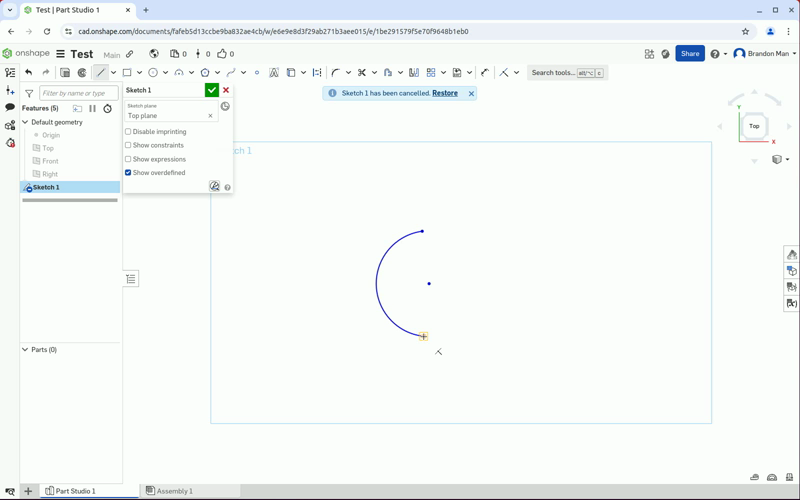
key_down(shift)
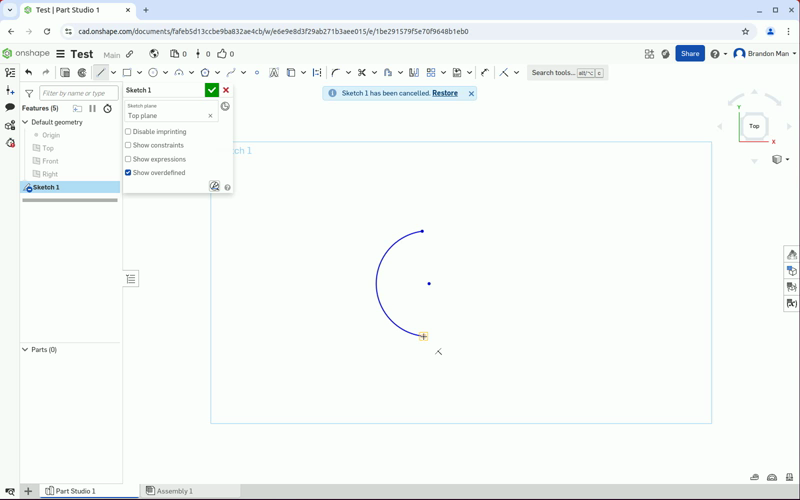
mouse_move(503, 344)
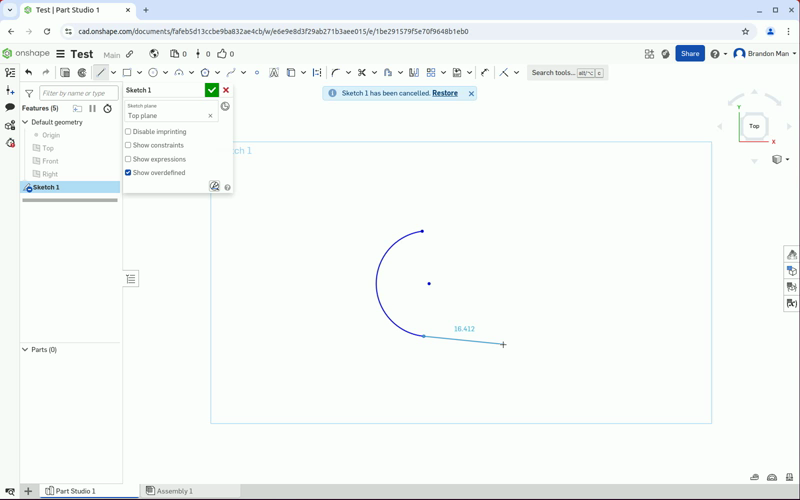
click(503, 344)
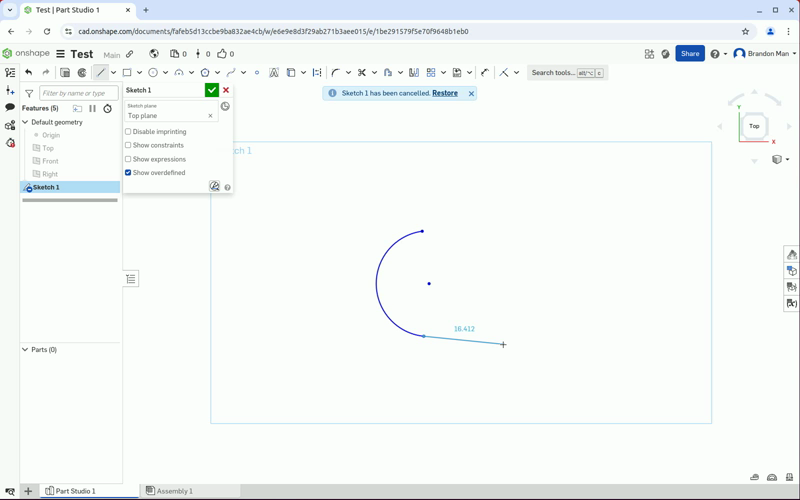
key_up(shift)
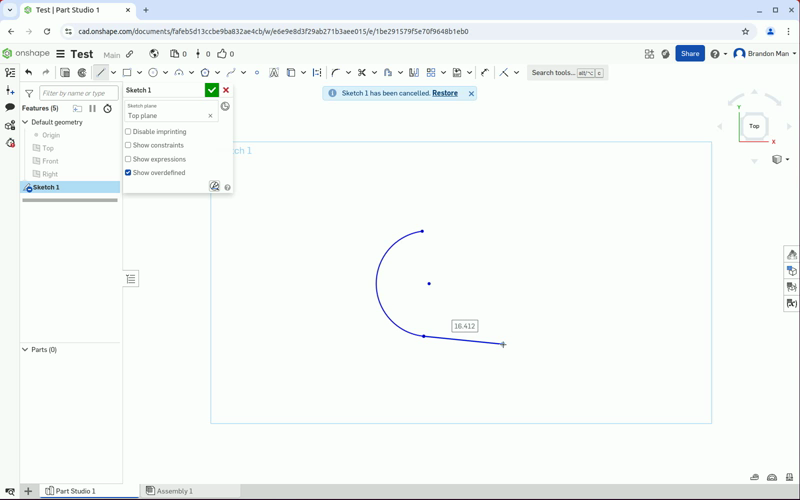
key(esc)
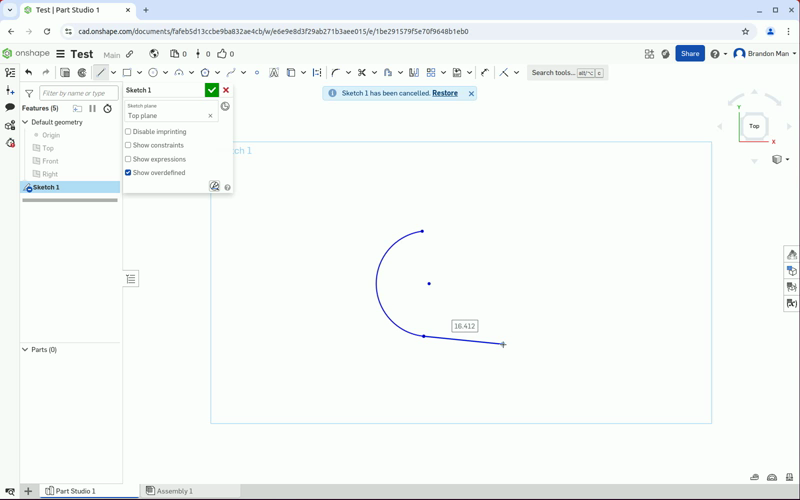
key(a)
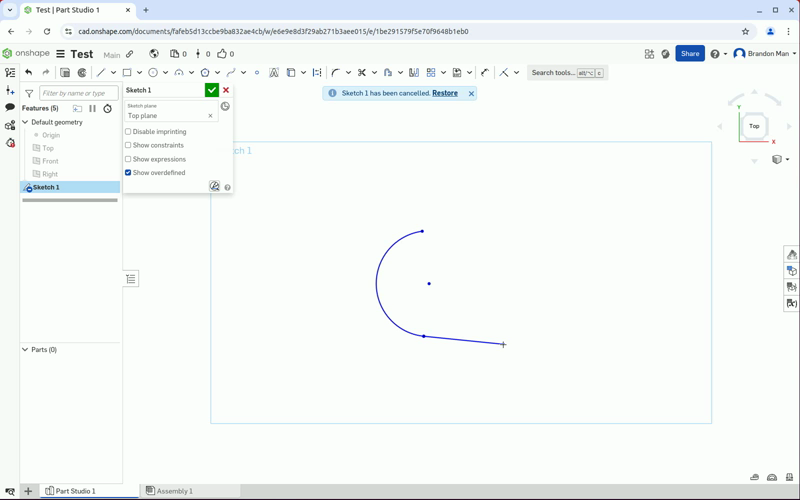
mouse_move(503, 344)
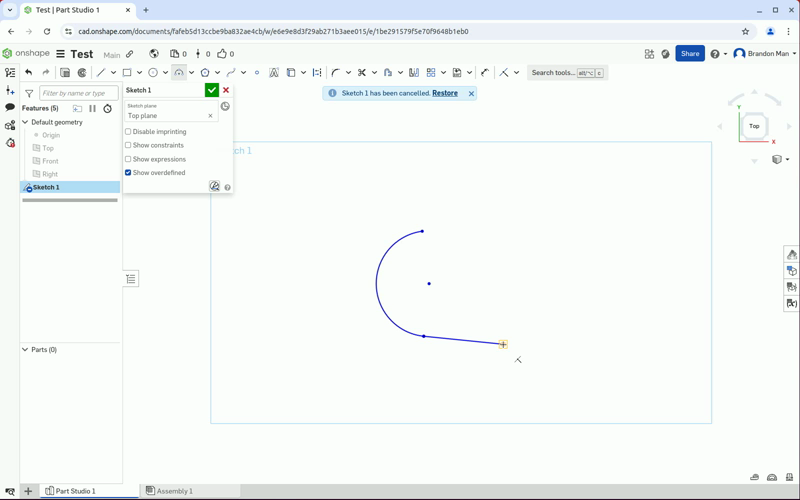
click(503, 344)
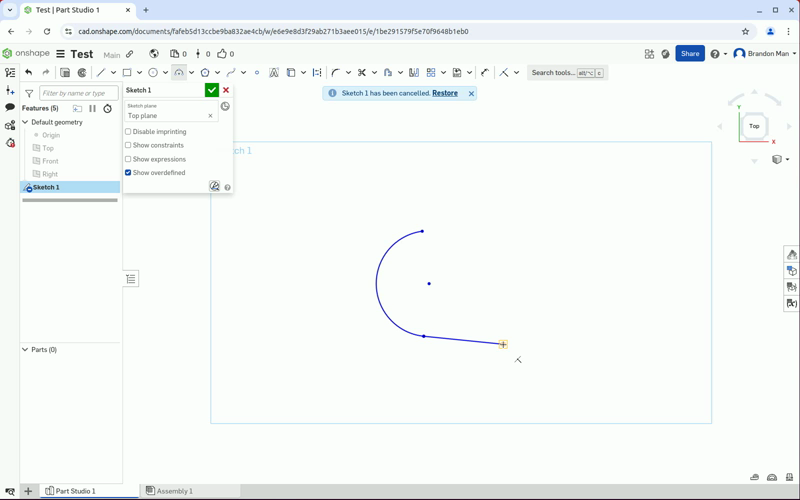
key_down(shift)
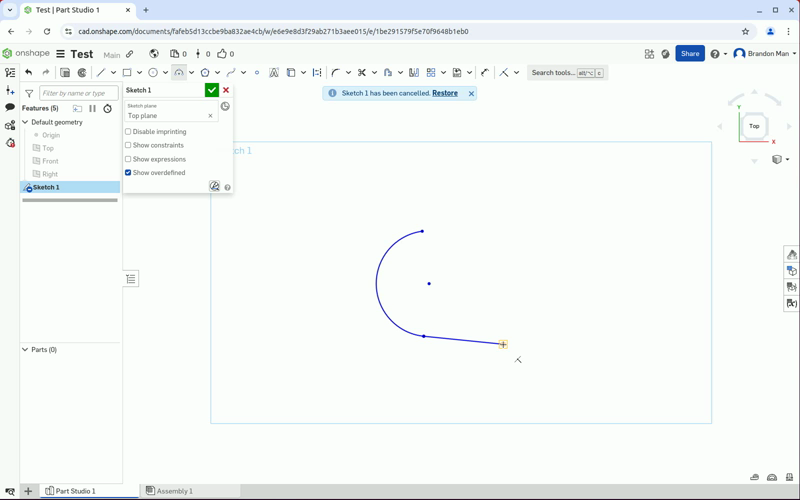
mouse_move(501, 220)
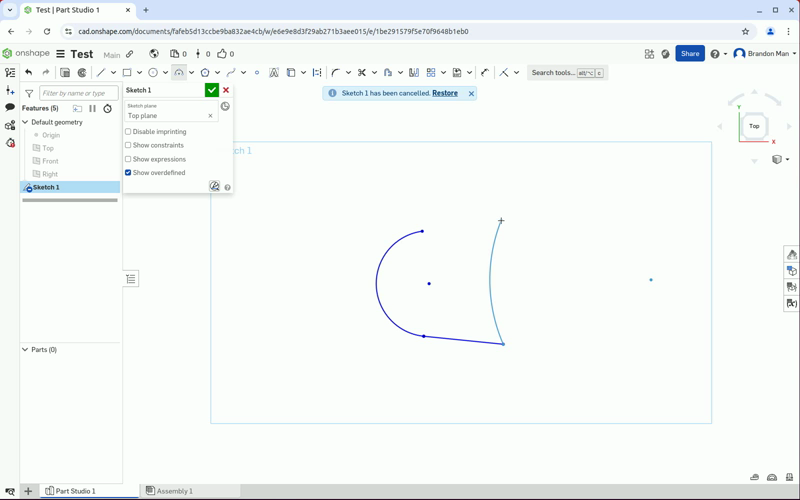
click(501, 220)
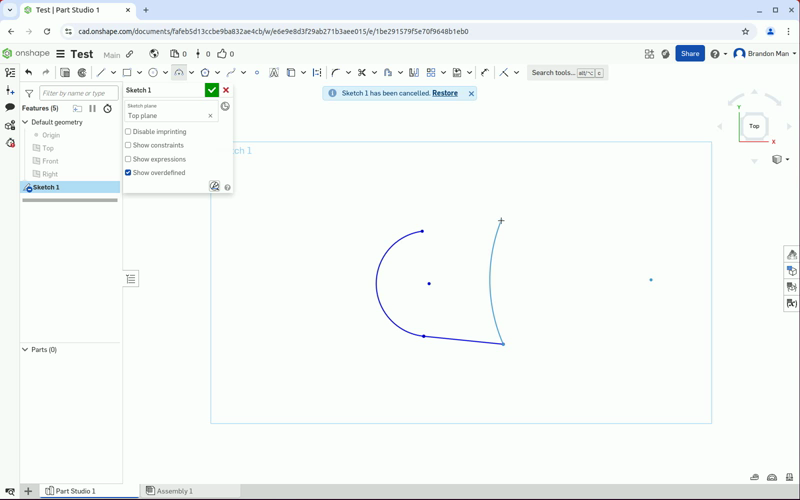
mouse_move(572, 281)
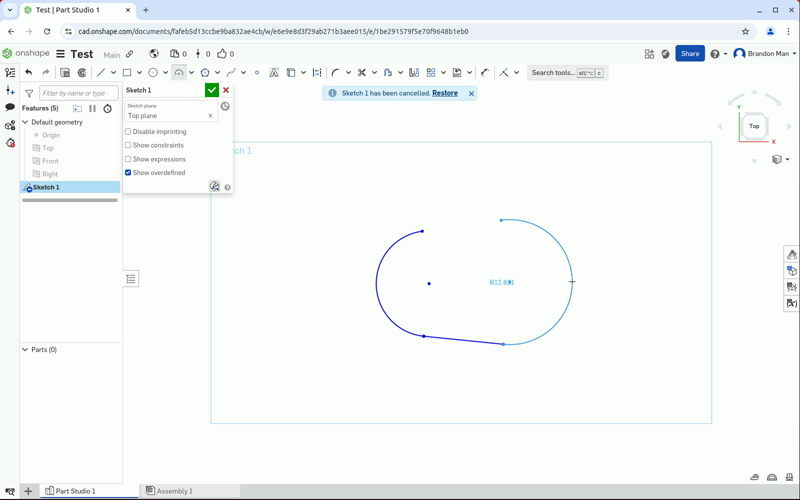
click(572, 281)
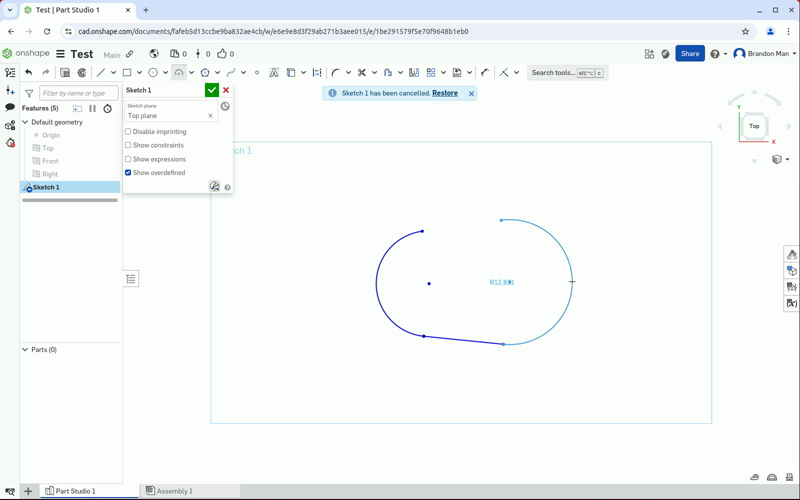
key_up(shift)
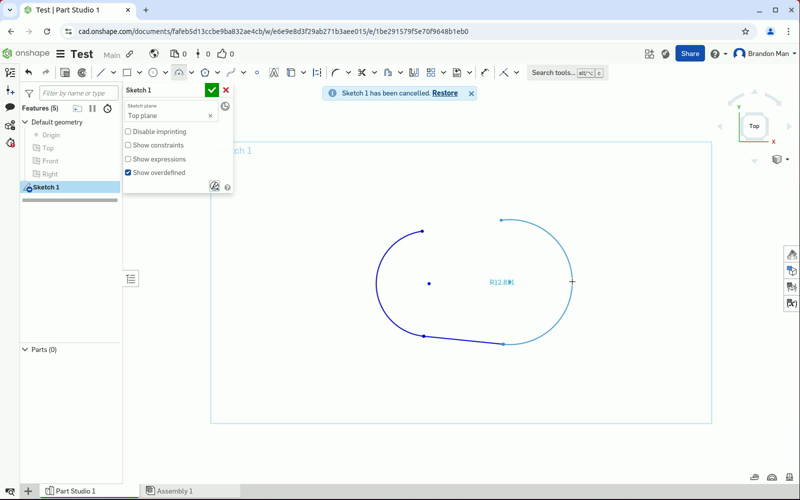
key(esc)
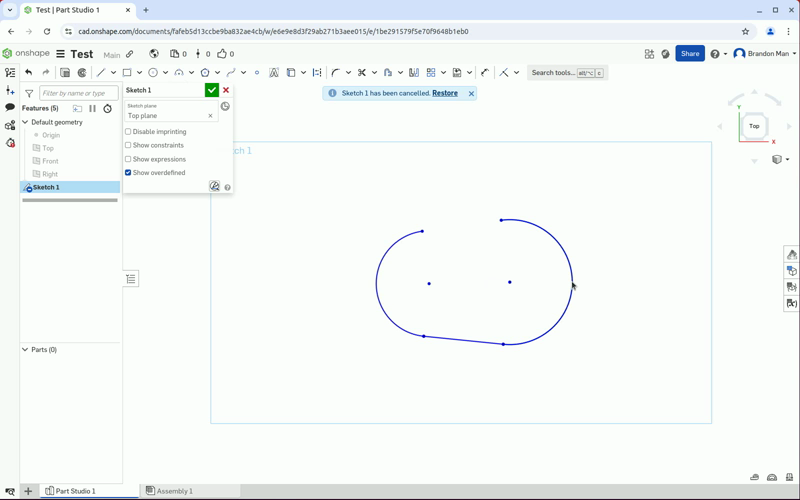
key(l)
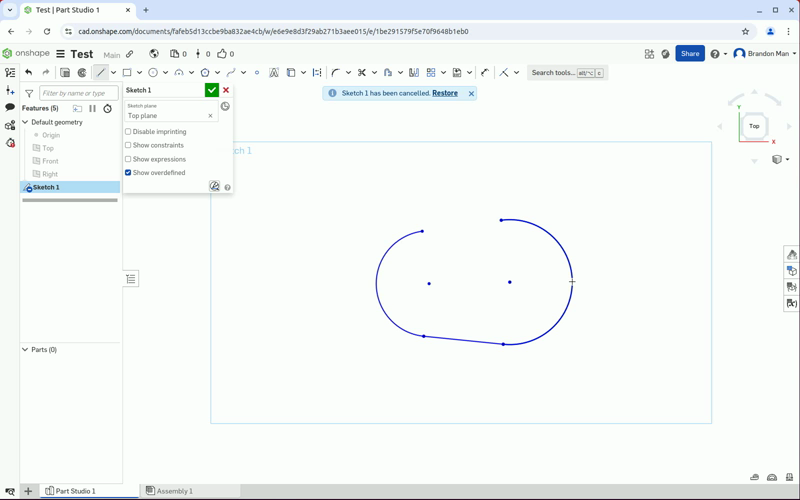
mouse_move(501, 220)
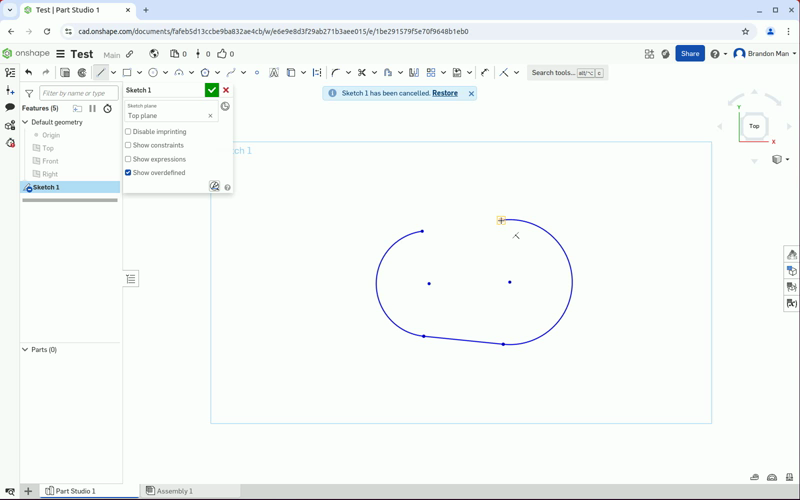
click(501, 220)
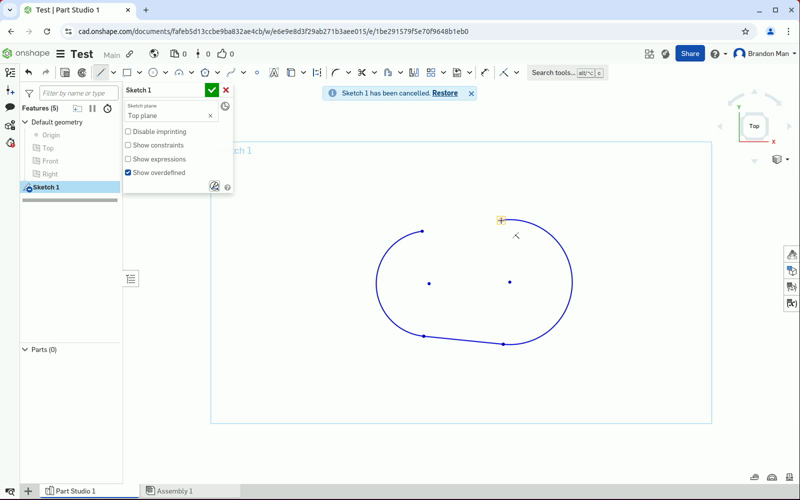
key_down(shift)
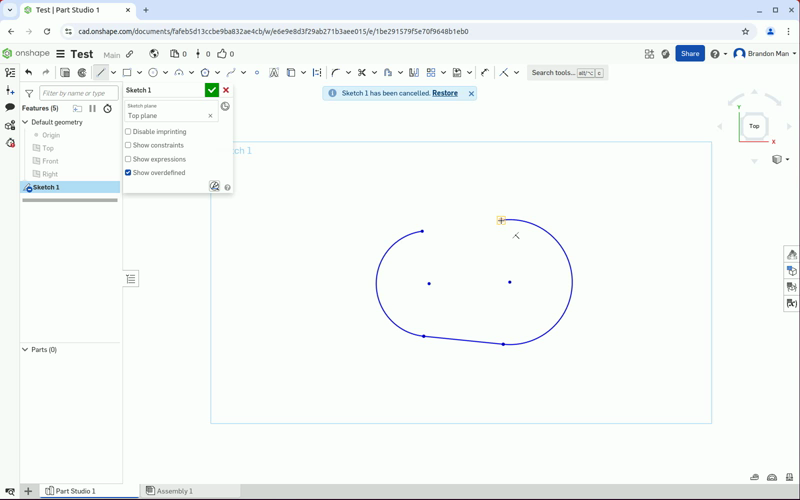
mouse_move(422, 231)
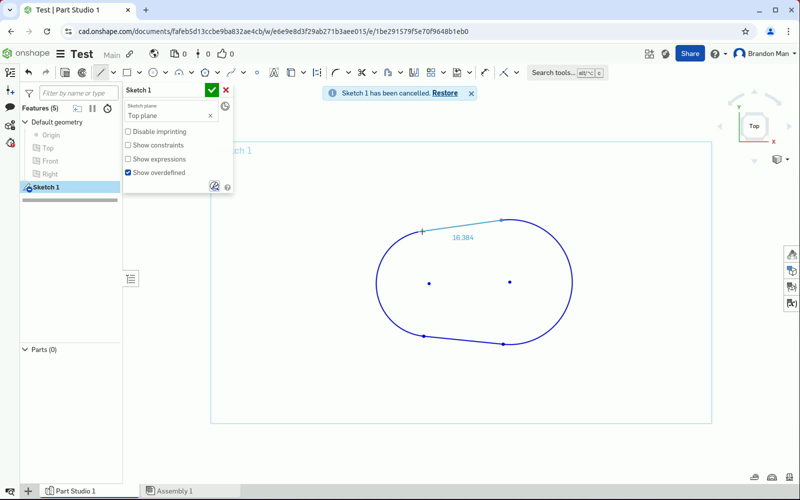
key_up(shift)
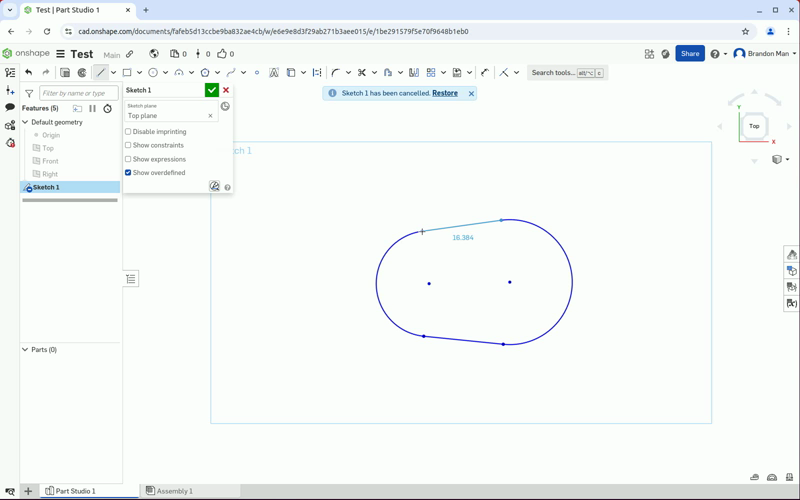
click(422, 231)
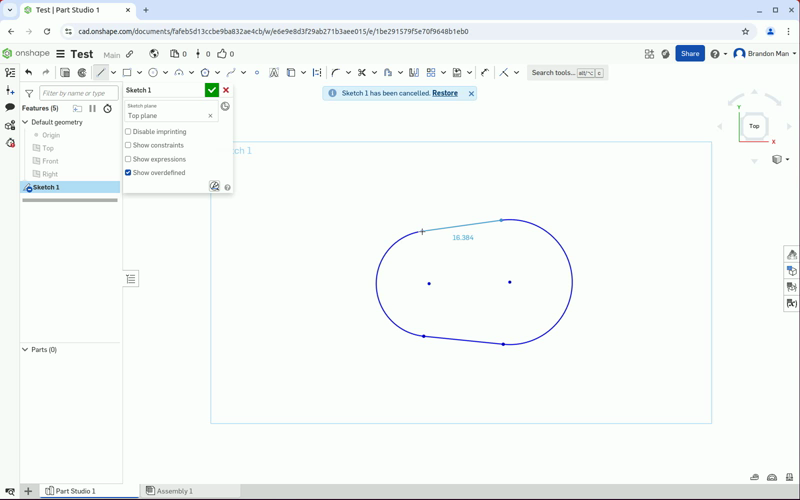
key(esc)
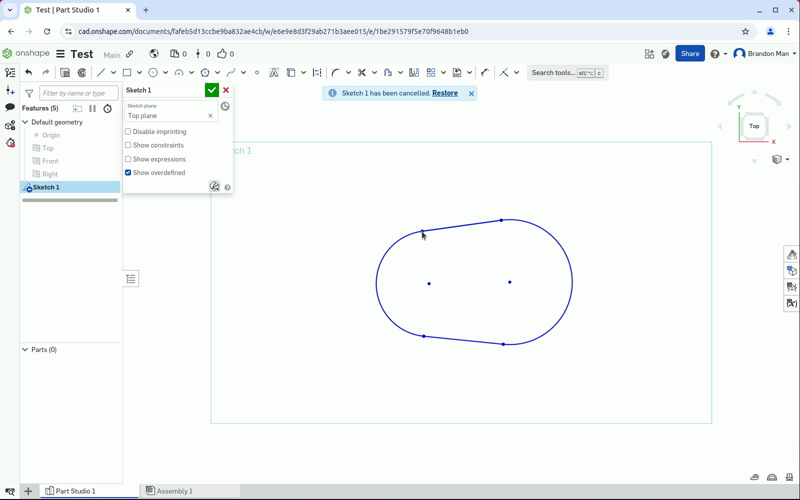
key(c)
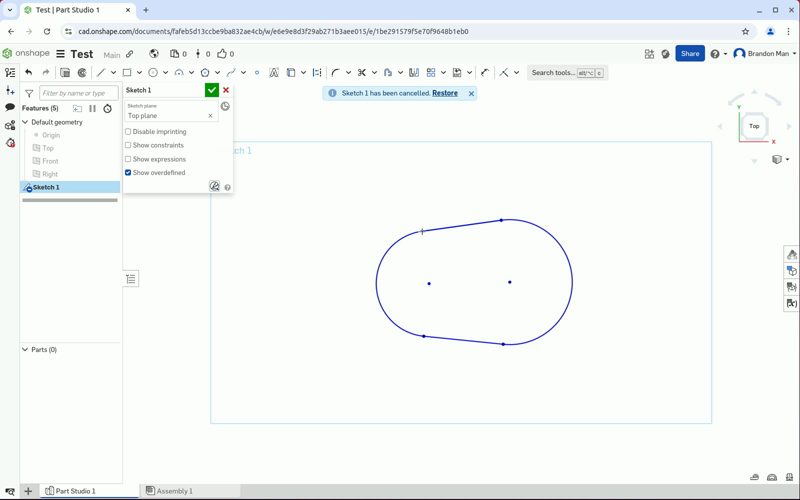
key_down(shift)
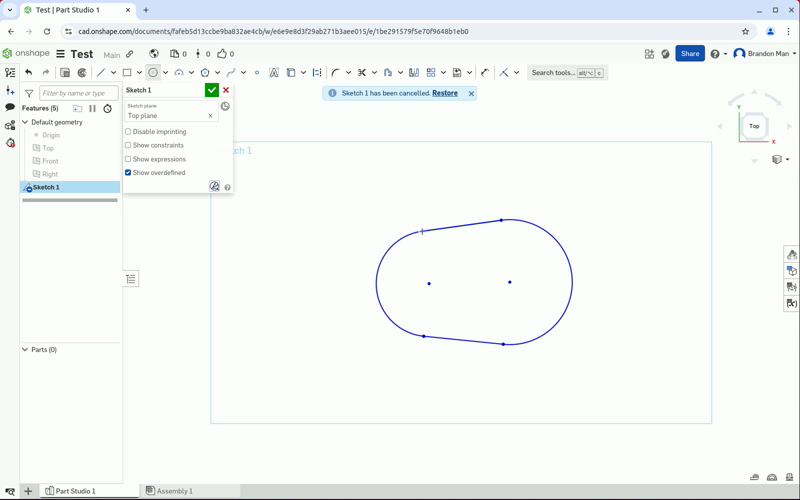
mouse_move(429, 283)
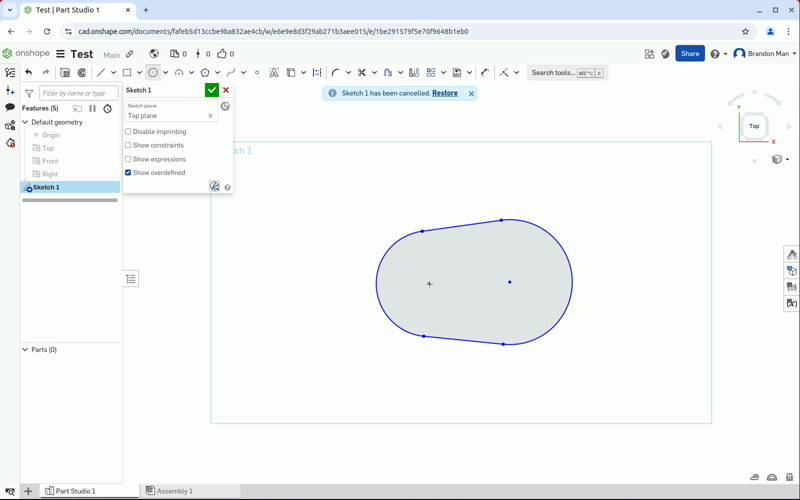
scroll(6)
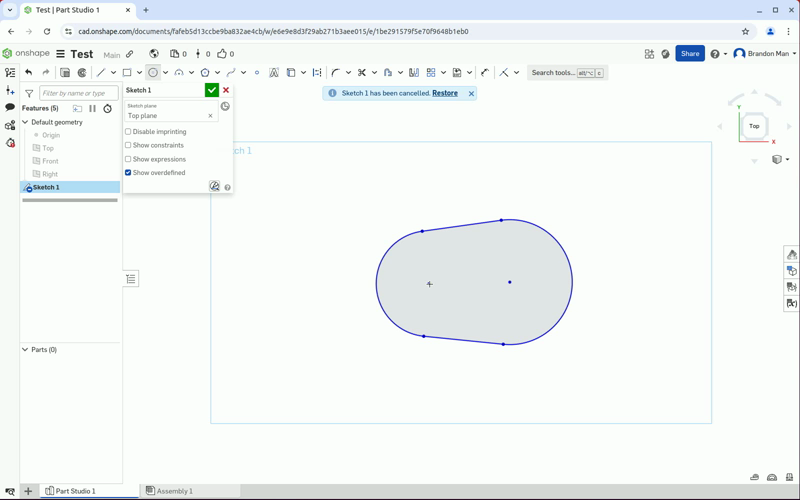
scroll(6)
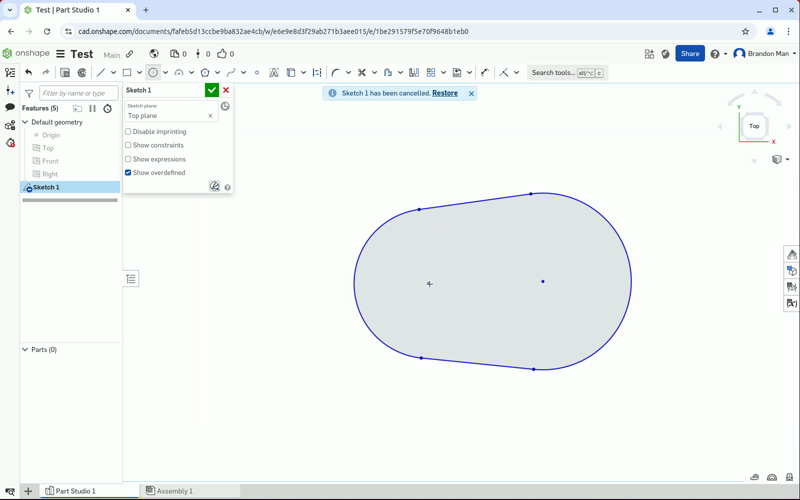
scroll(6)
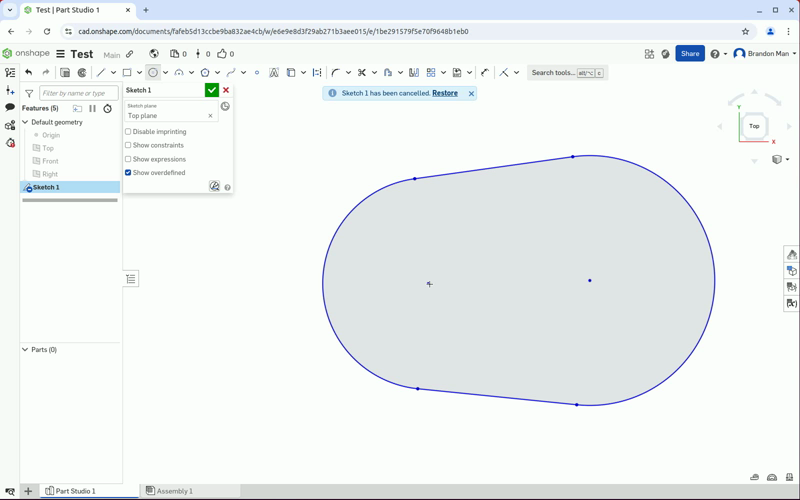
scroll(6)
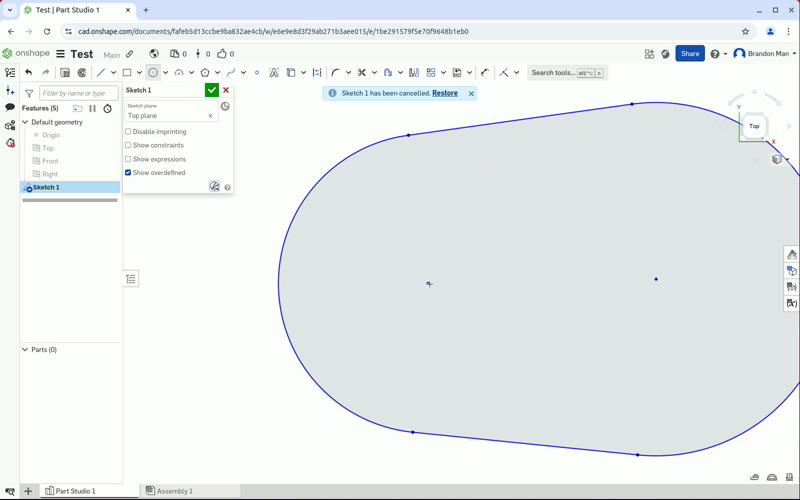
scroll(6)
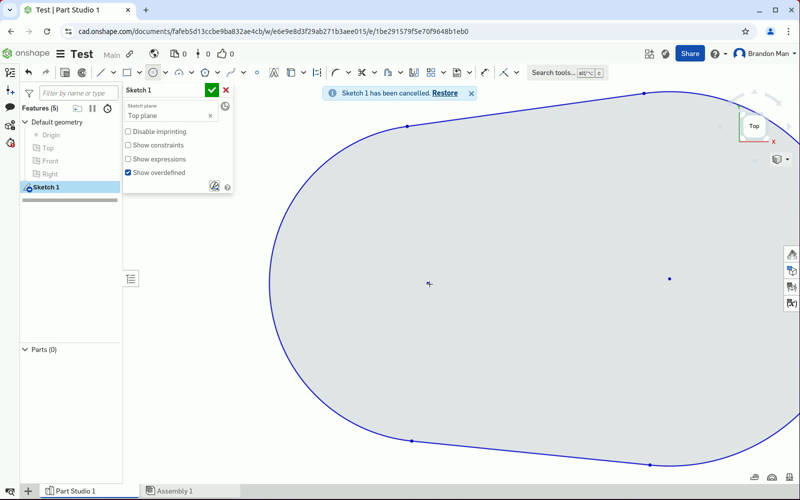
scroll(6)
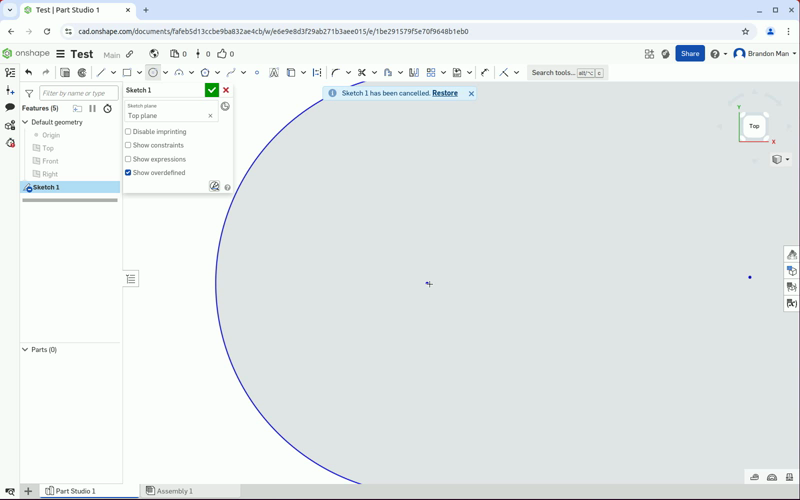
scroll(6)
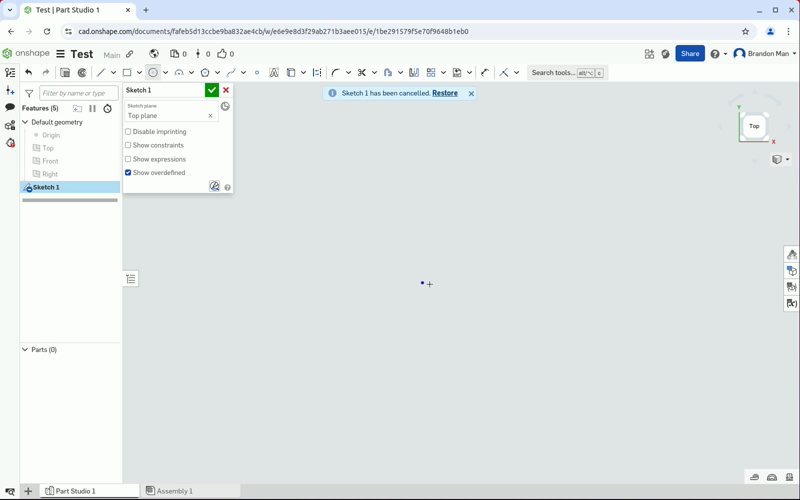
click(429, 283)
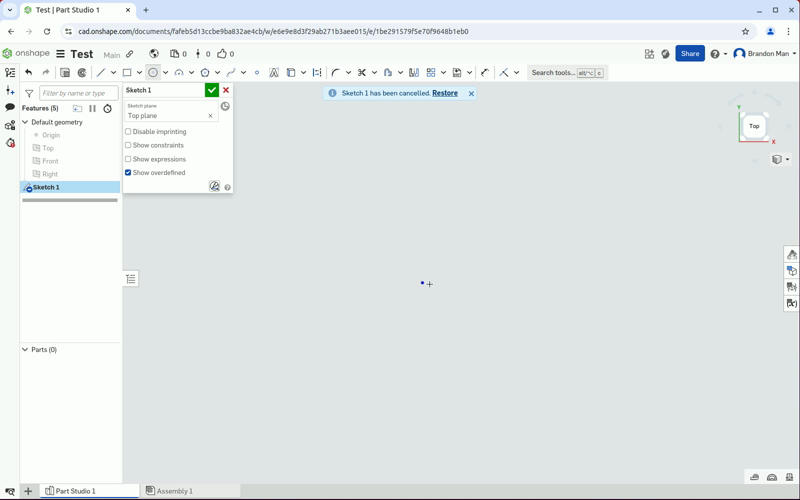
scroll(-6)
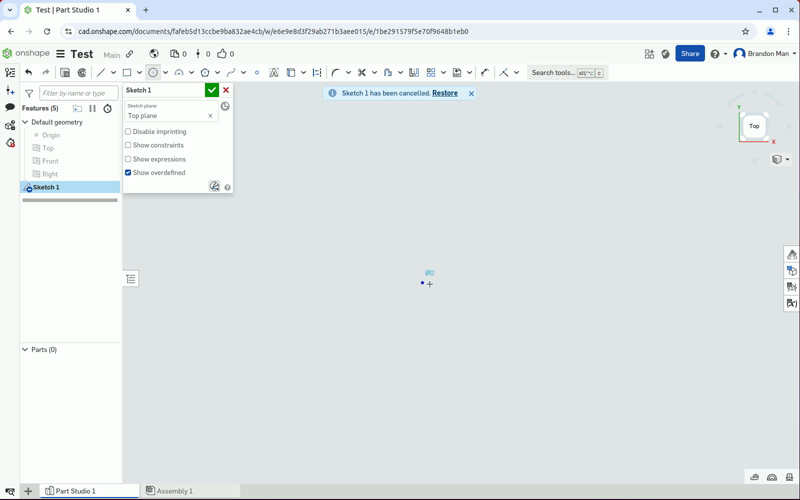
scroll(-6)
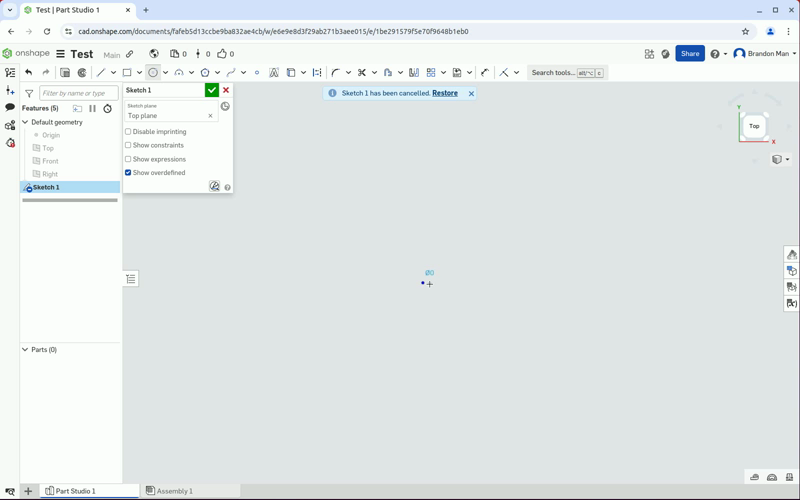
scroll(-6)
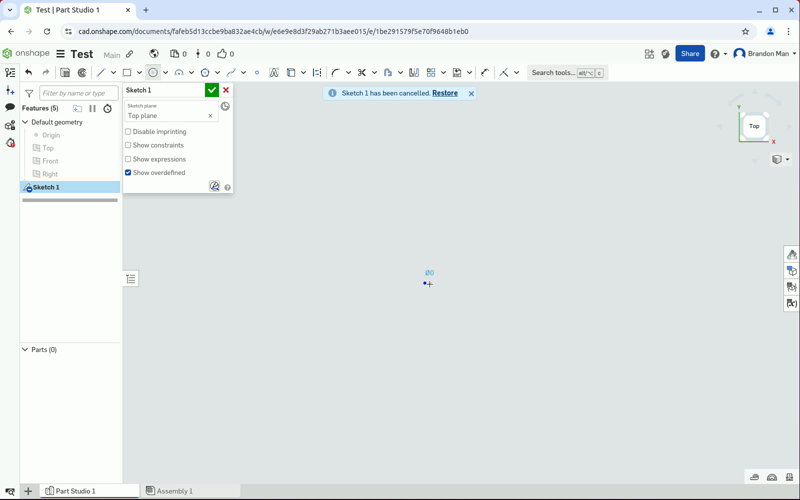
scroll(-6)
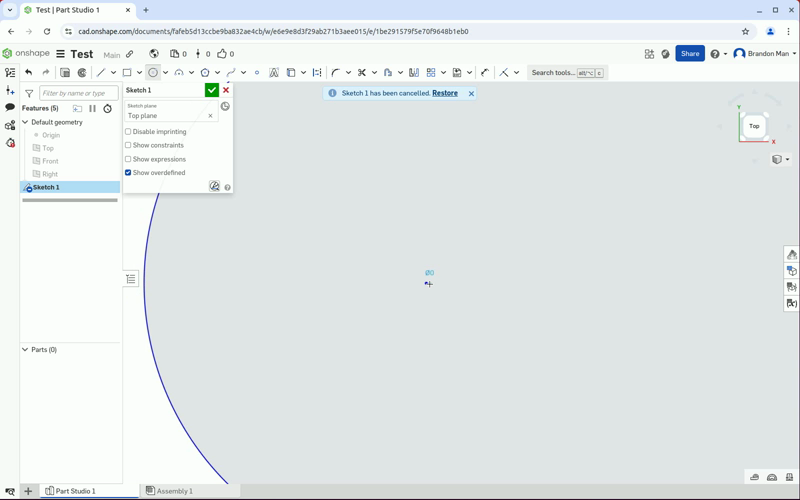
scroll(-6)
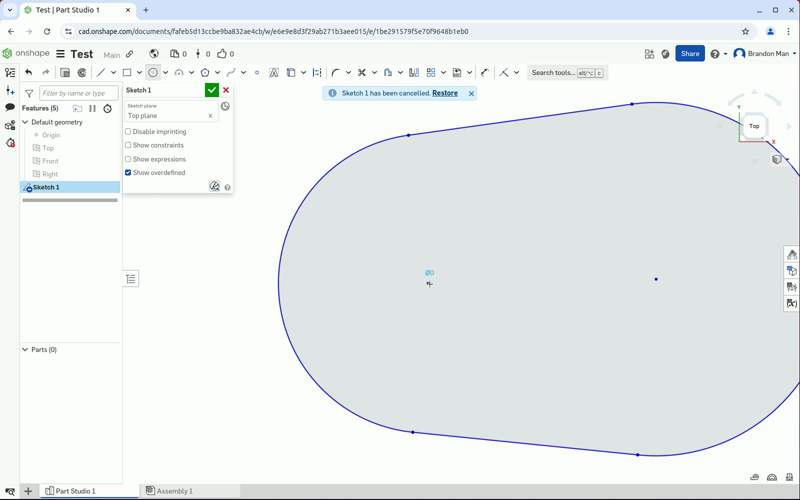
scroll(-6)
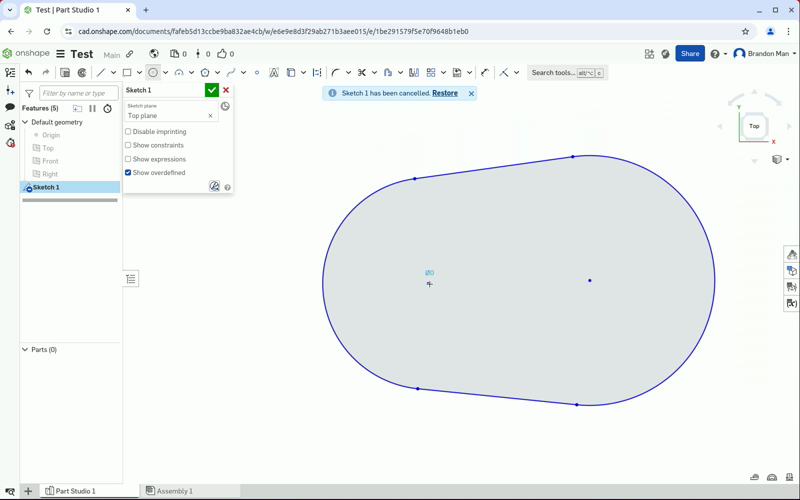
scroll(-6)
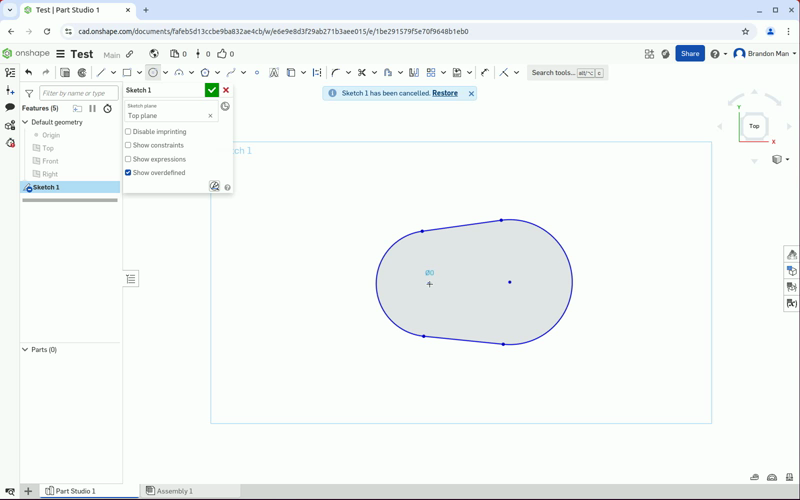
key_up(shift)
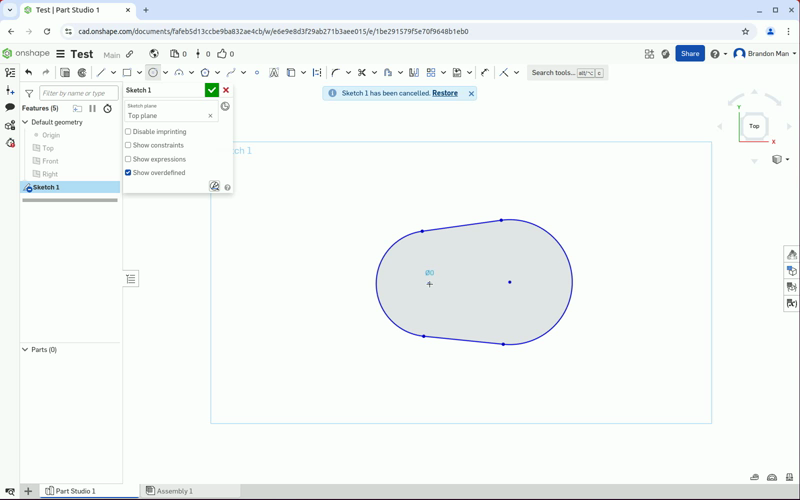
mouse_move(434, 283)
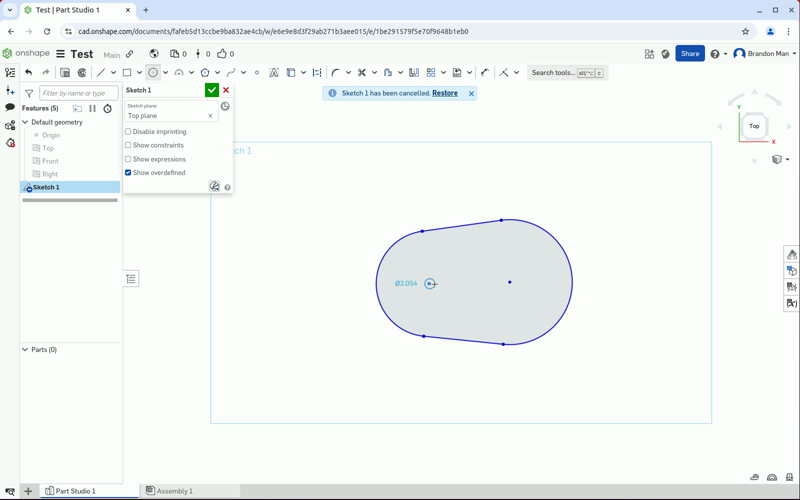
click(434, 283)
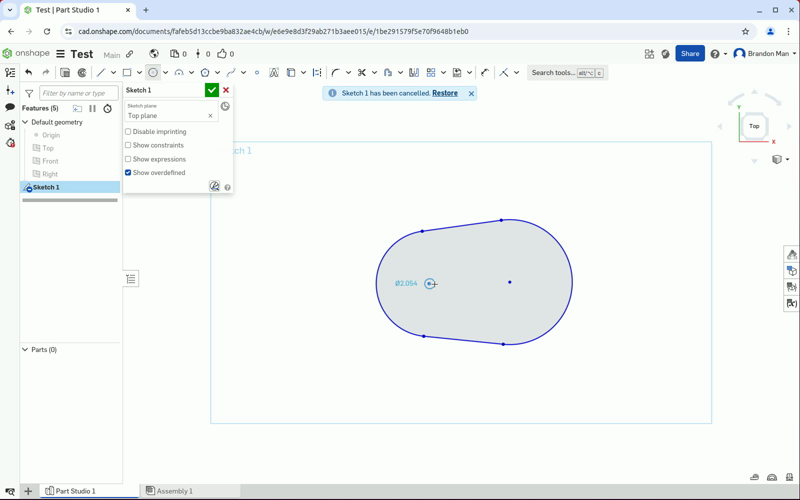
key(esc)
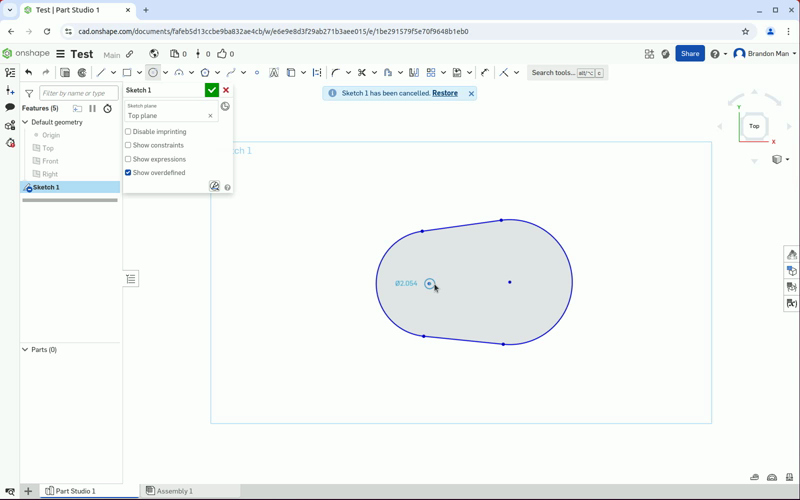
key(c)
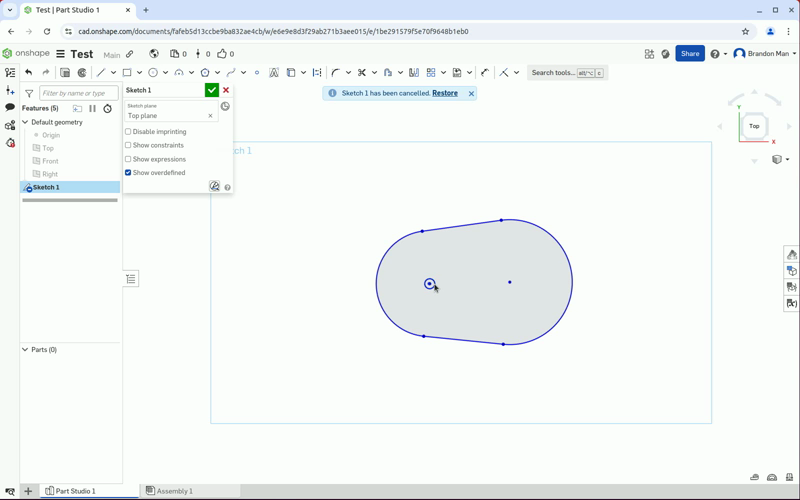
key_down(shift)
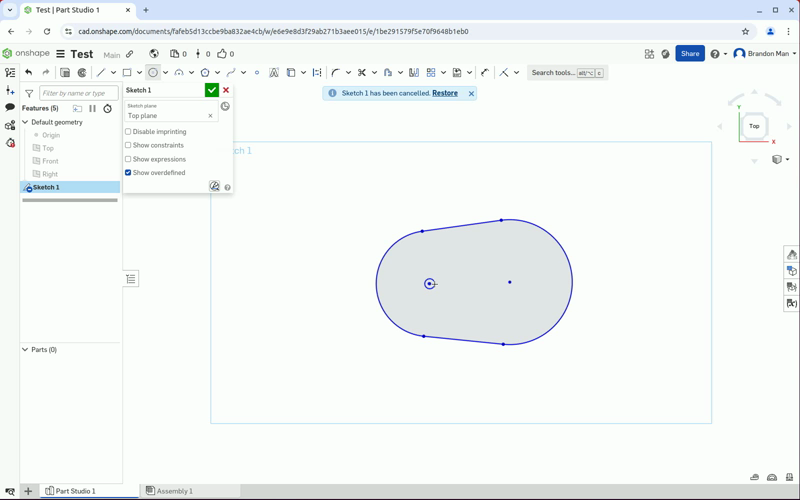
mouse_move(509, 282)
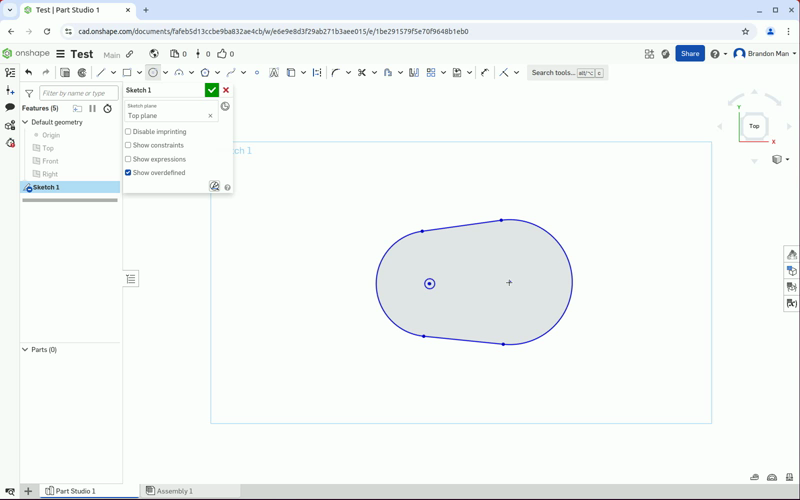
scroll(6)
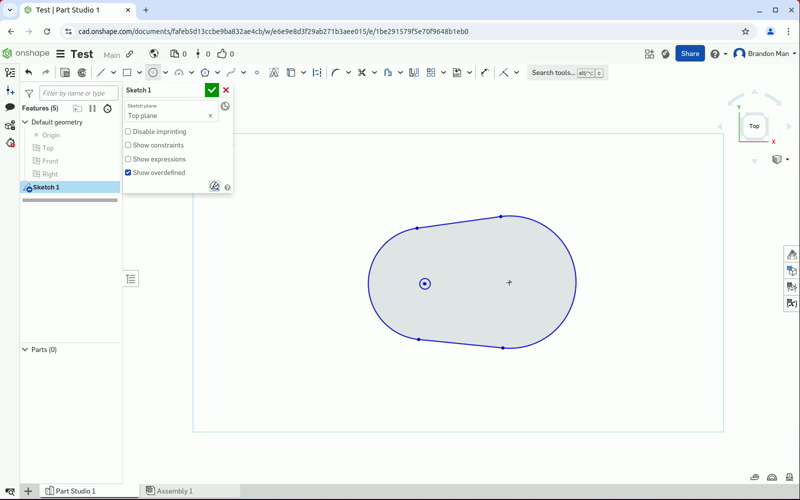
scroll(6)
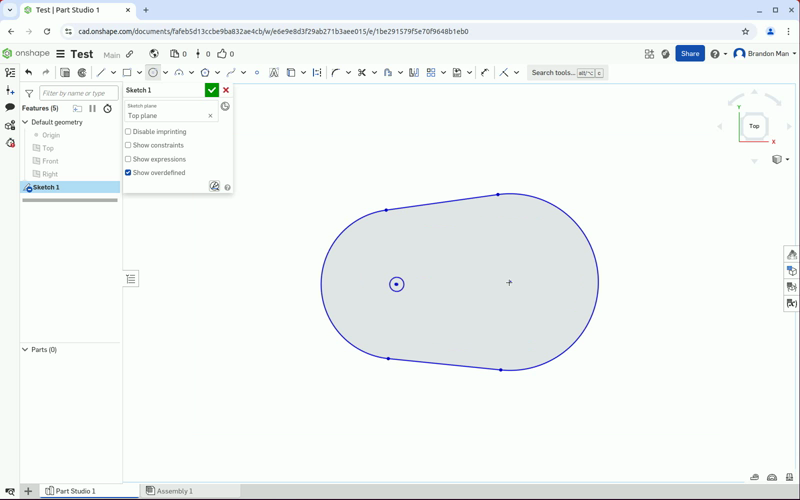
scroll(6)
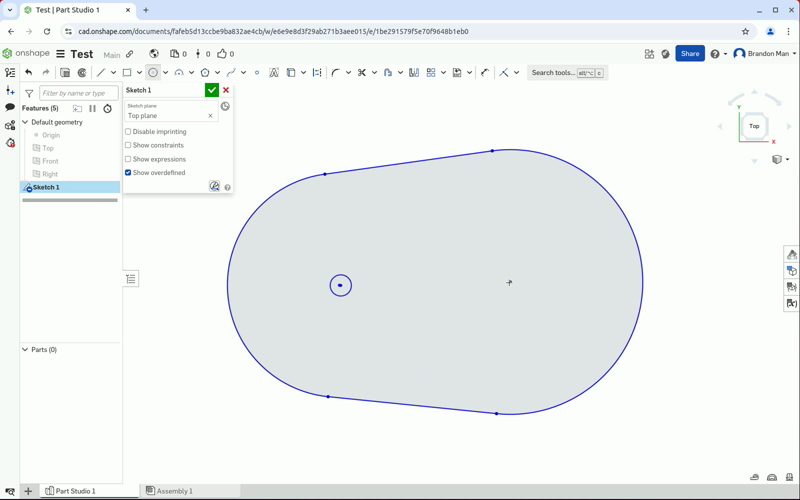
scroll(6)
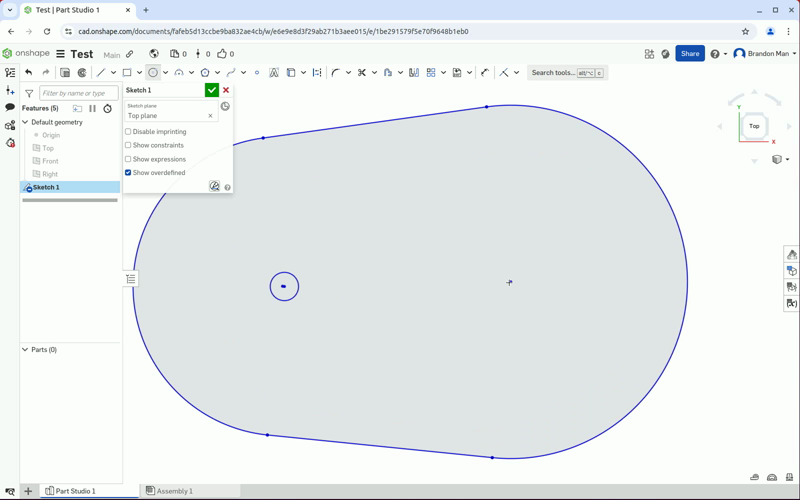
scroll(6)
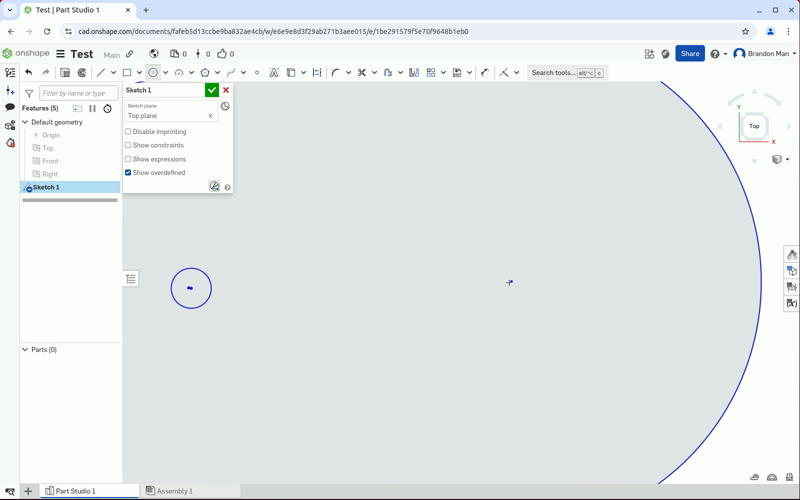
scroll(6)
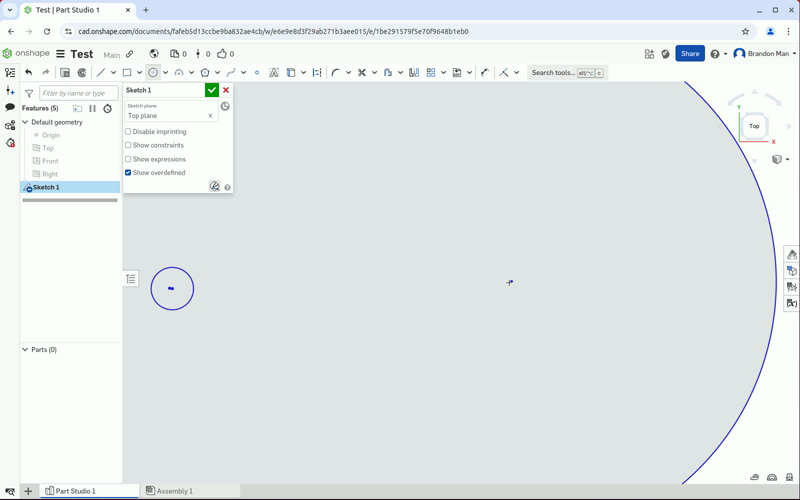
scroll(6)
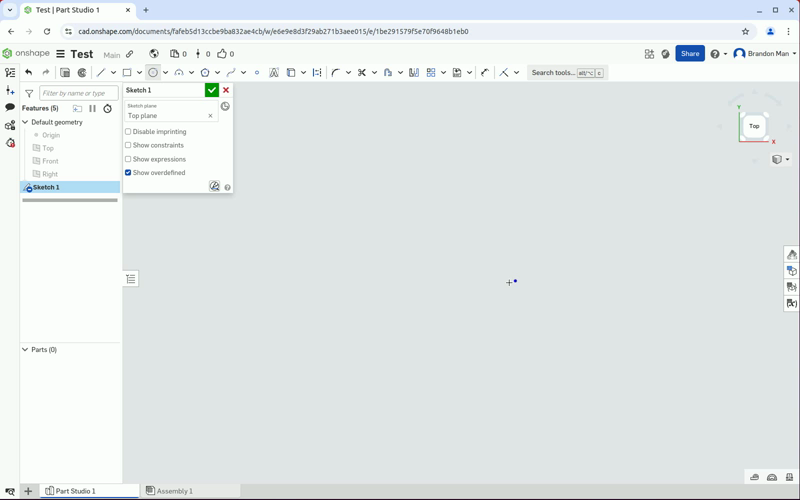
click(509, 282)
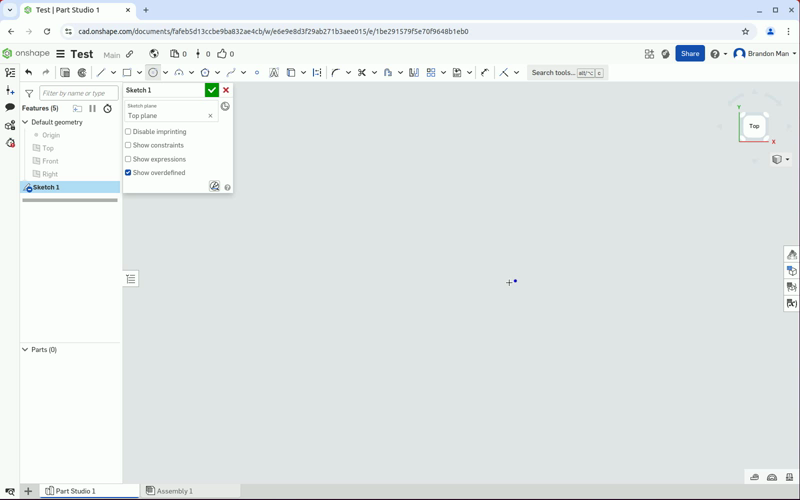
scroll(-6)
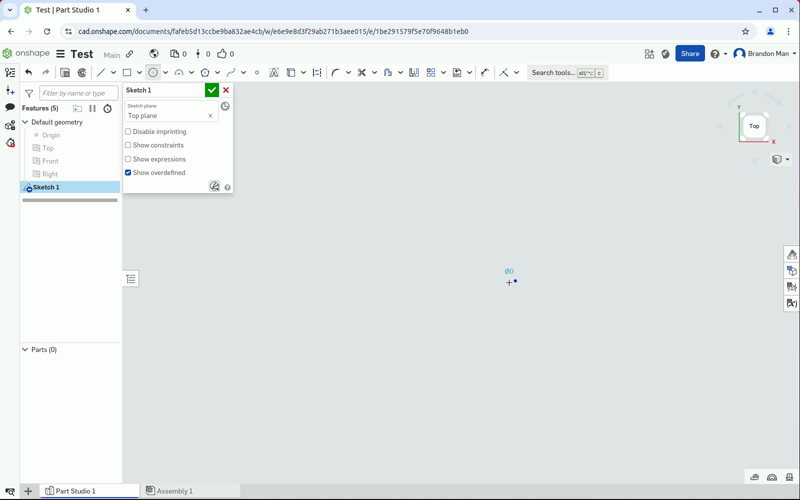
scroll(-6)
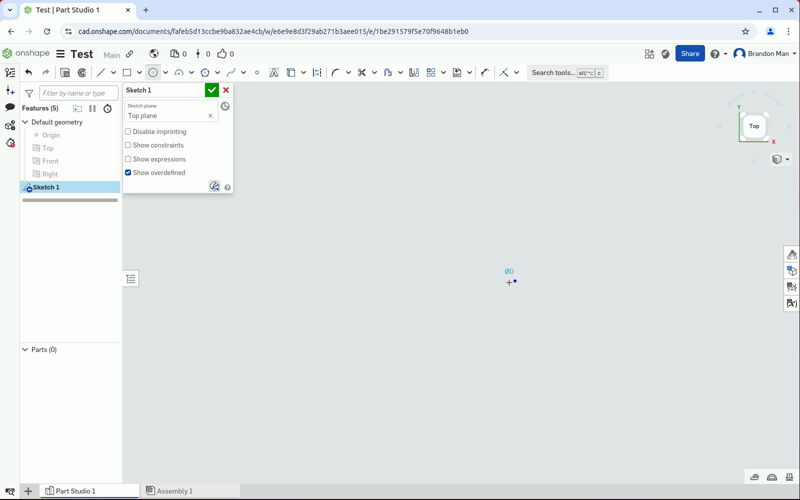
scroll(-6)
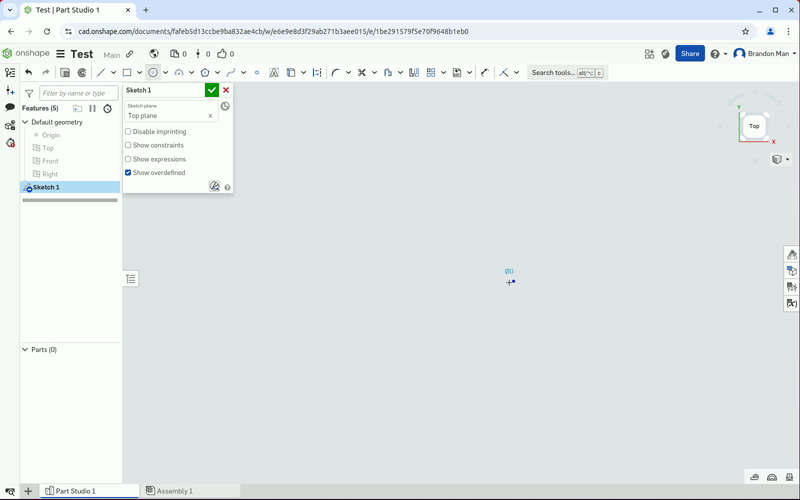
scroll(-6)
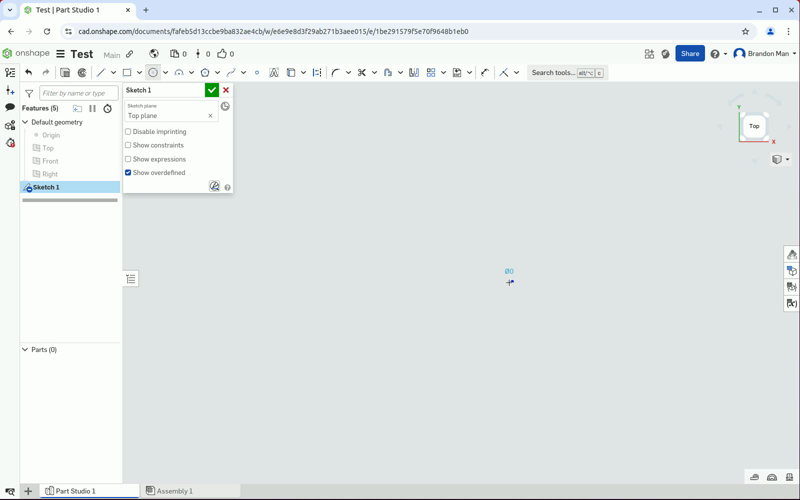
scroll(-6)
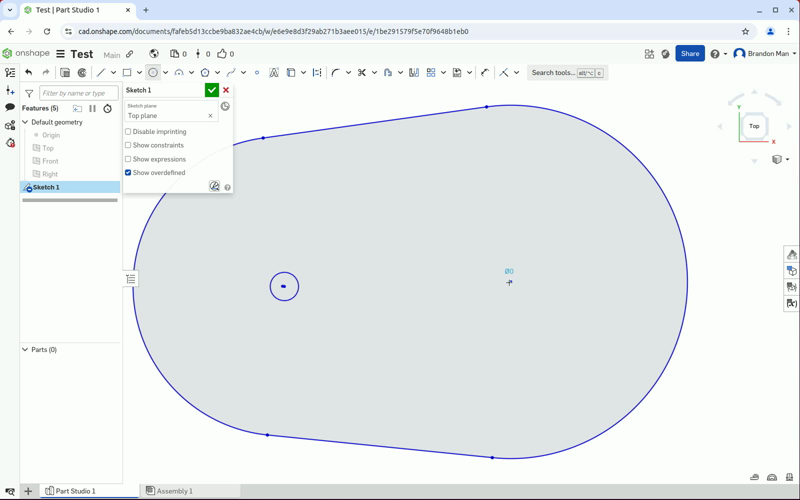
scroll(-6)
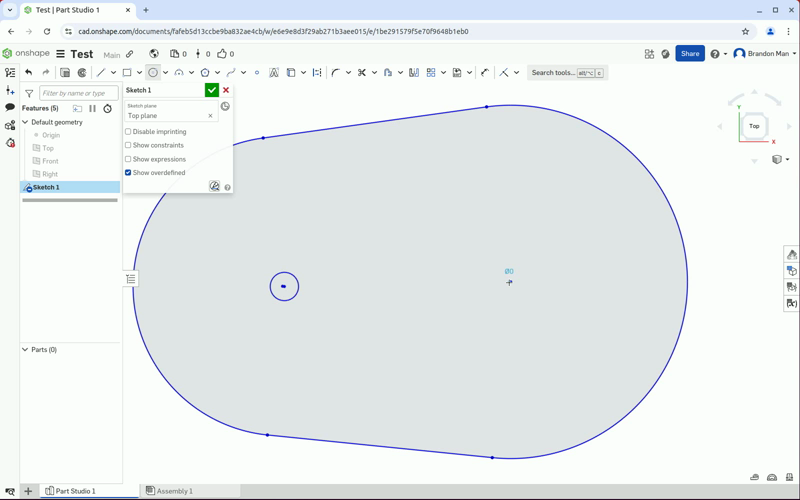
scroll(-6)
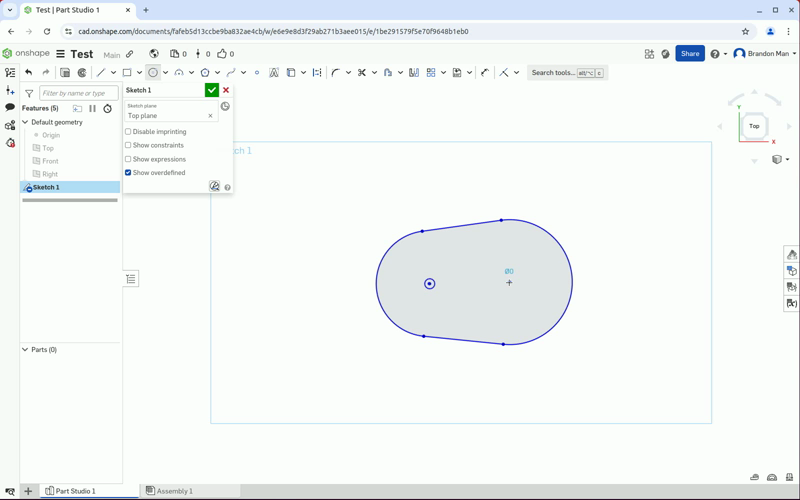
key_up(shift)
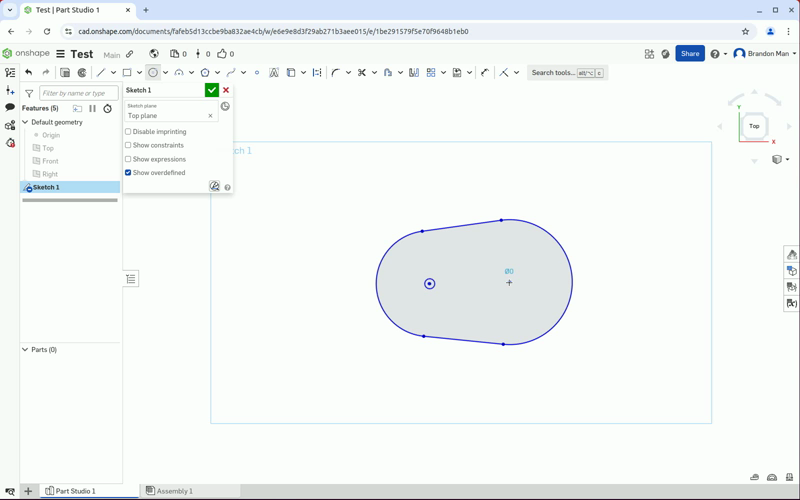
mouse_move(514, 282)
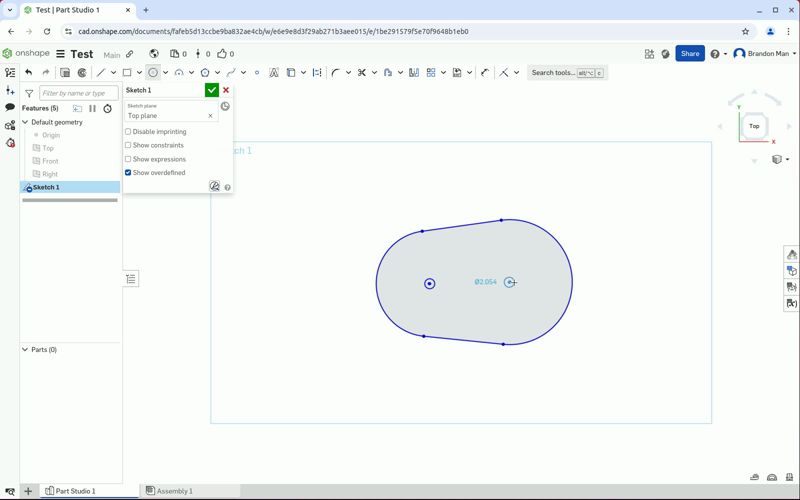
scroll(6)
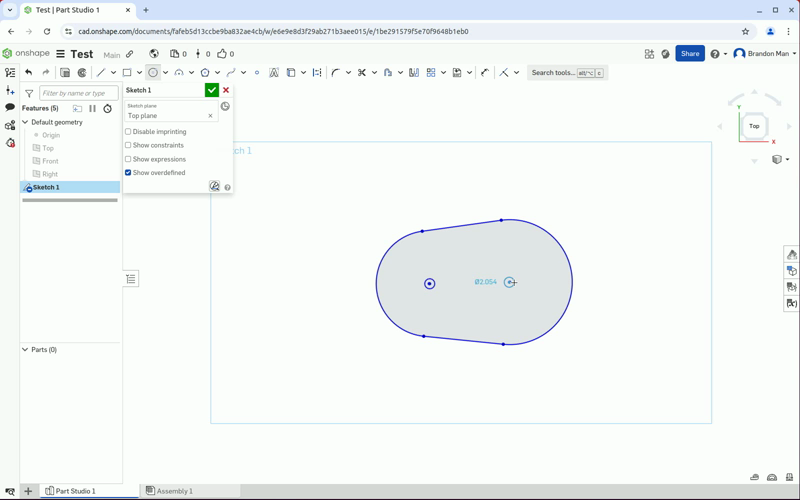
scroll(6)
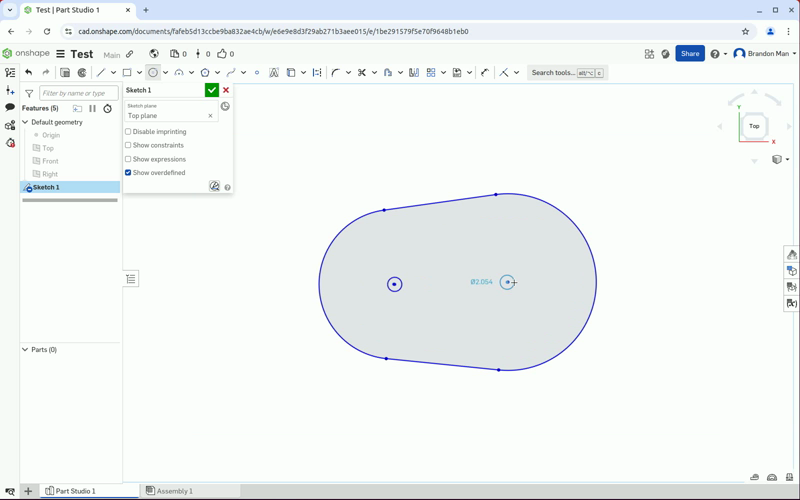
scroll(6)
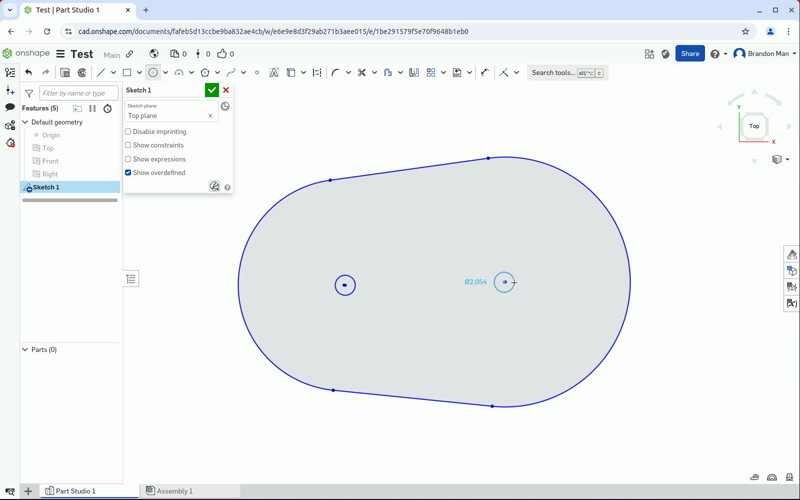
scroll(6)
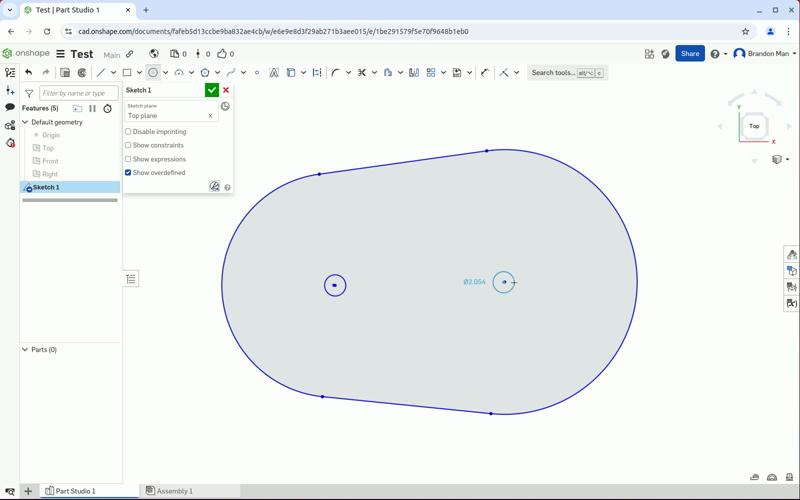
scroll(6)
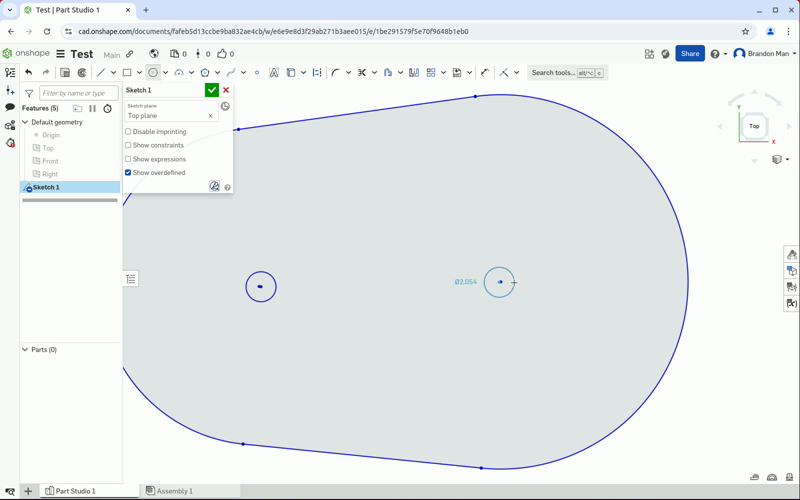
scroll(6)
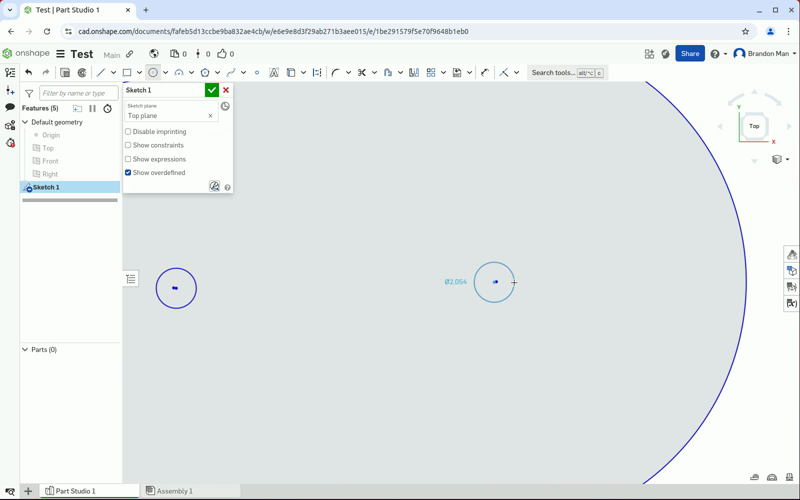
scroll(6)
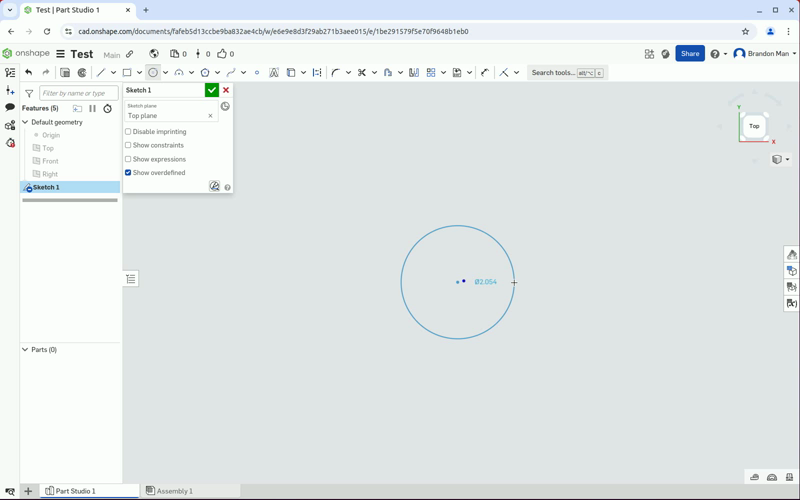
click(514, 282)
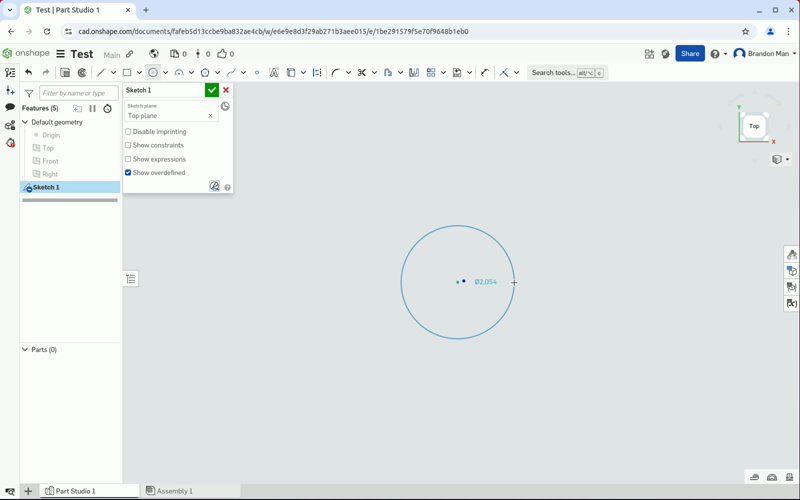
scroll(-6)
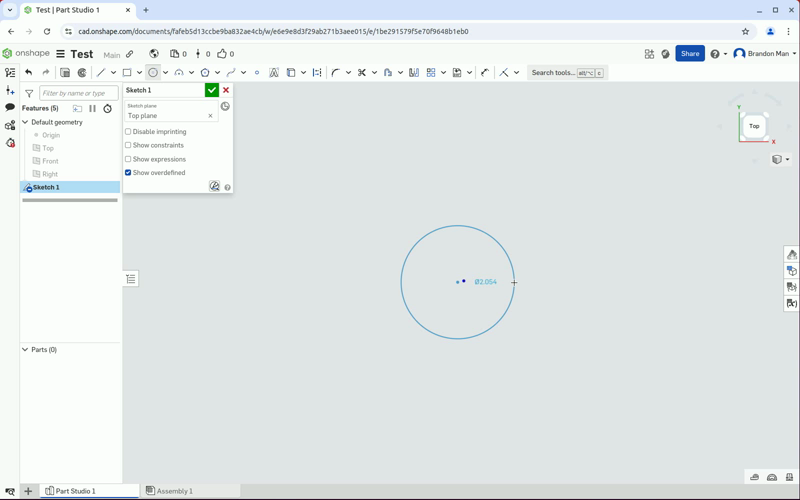
scroll(-6)
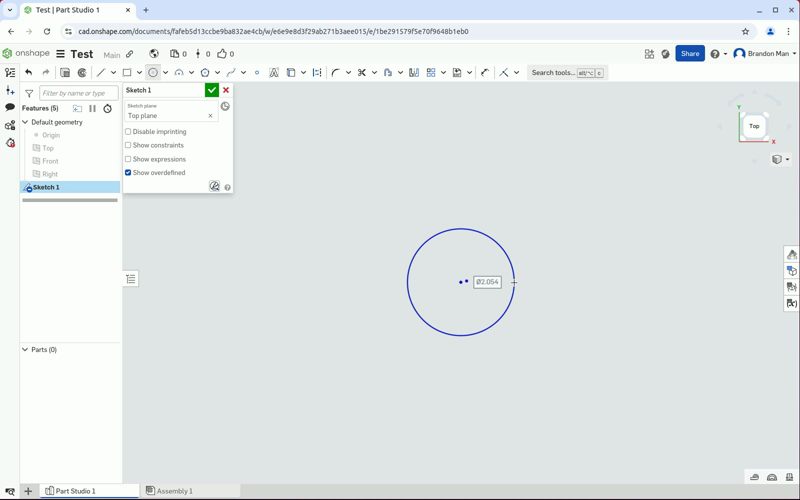
scroll(-6)
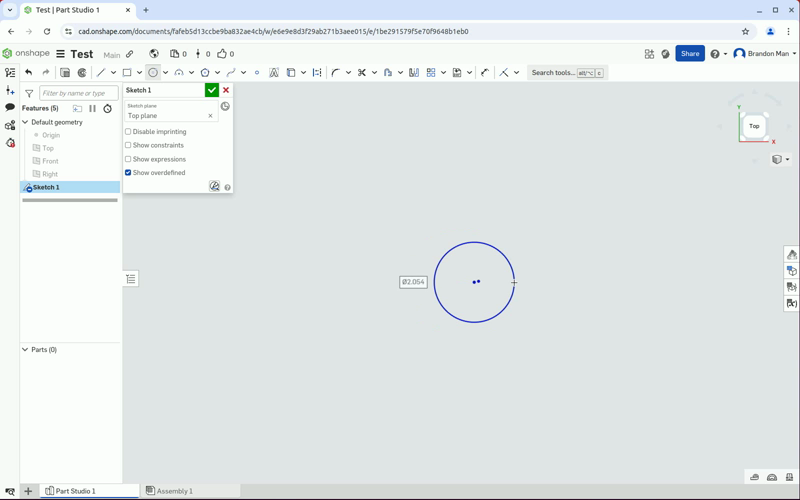
scroll(-6)
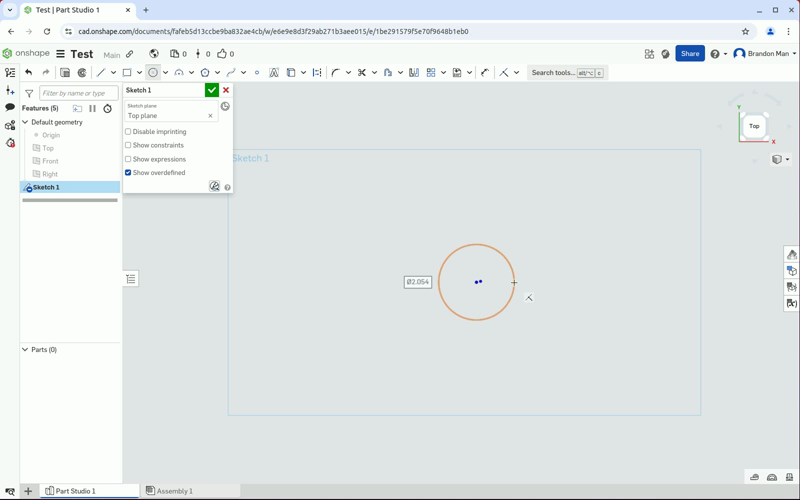
scroll(-6)
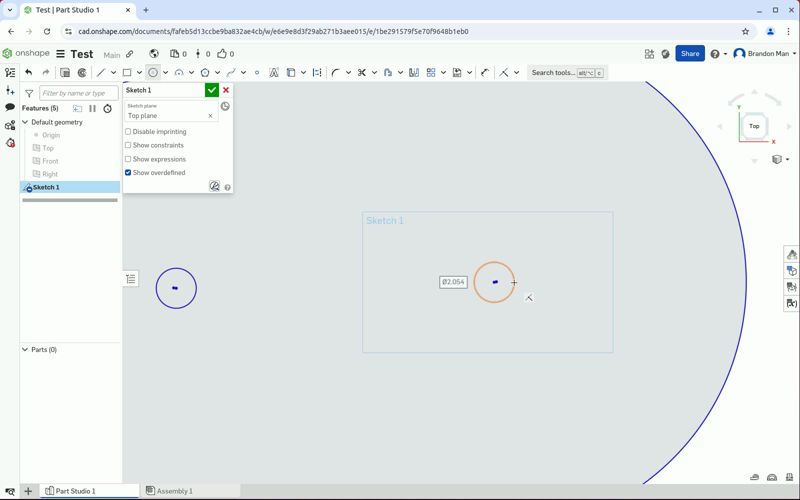
scroll(-6)
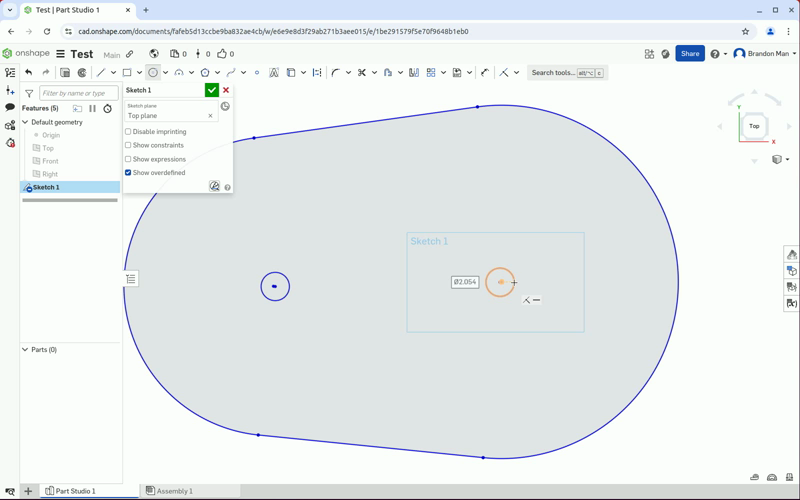
scroll(-6)
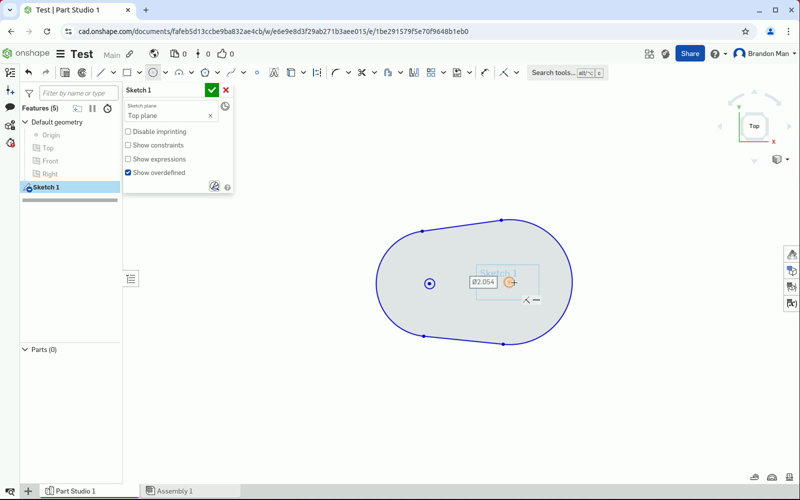
key(esc)
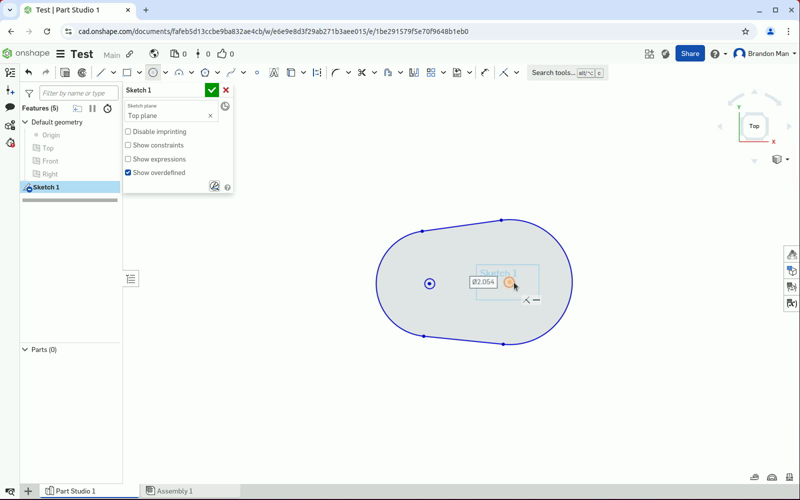
mouse_move(521, 246)
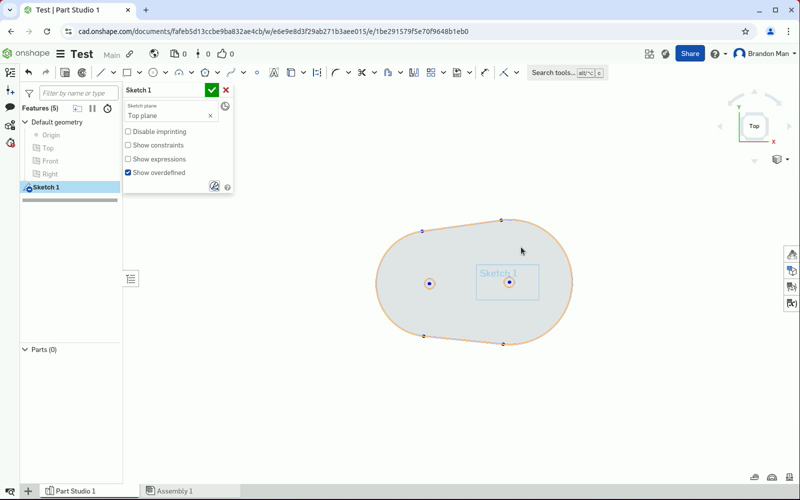
click(521, 246)
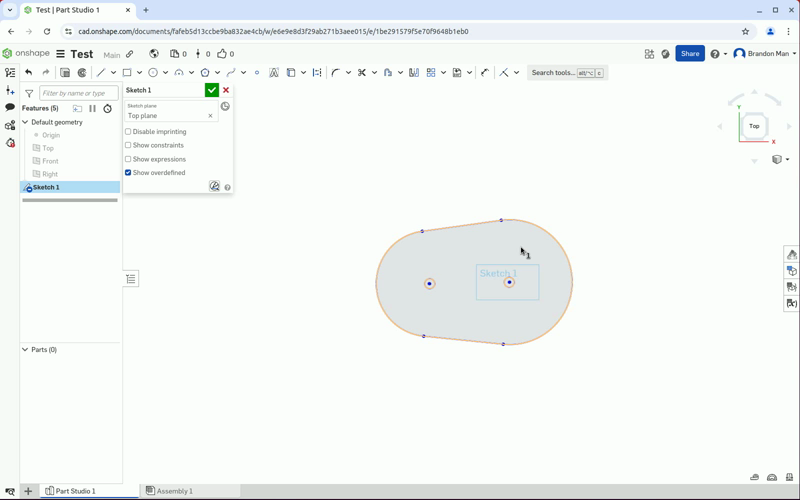
mouse_move(73, 352)
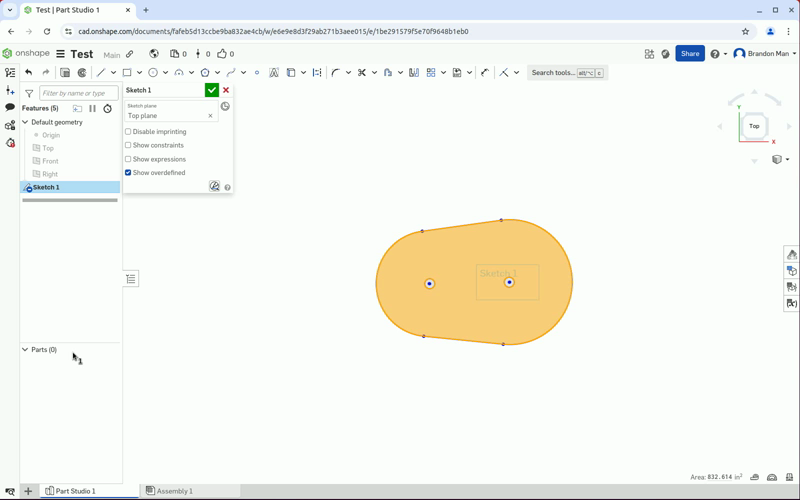
key(shift+y)
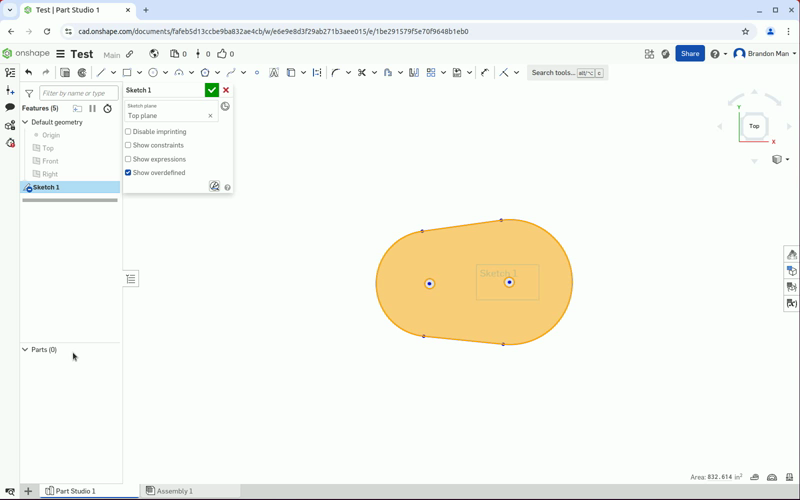
key(shift+e)
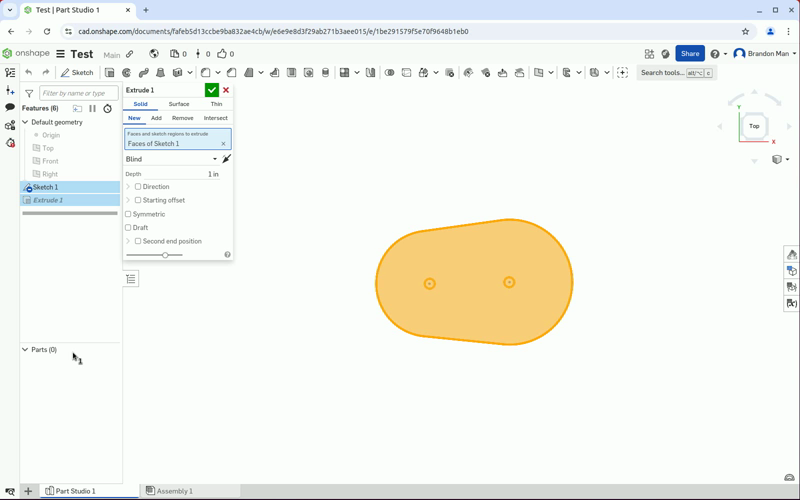
mouse_move(143, 106)
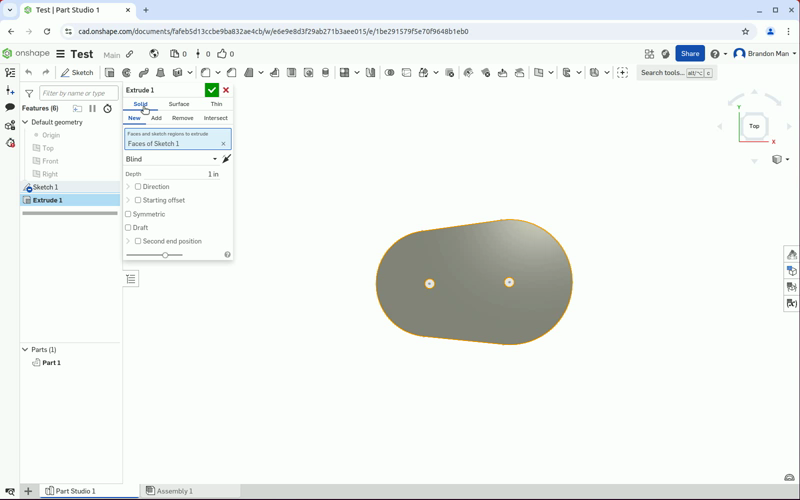
click(143, 106)
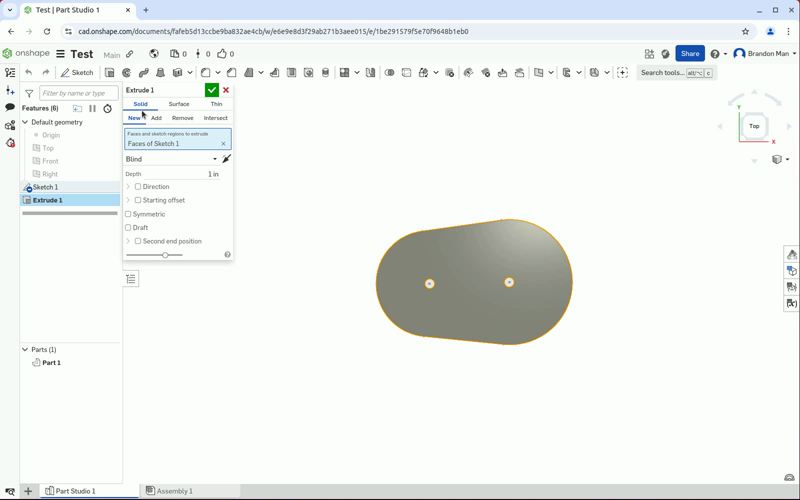
mouse_move(137, 120)
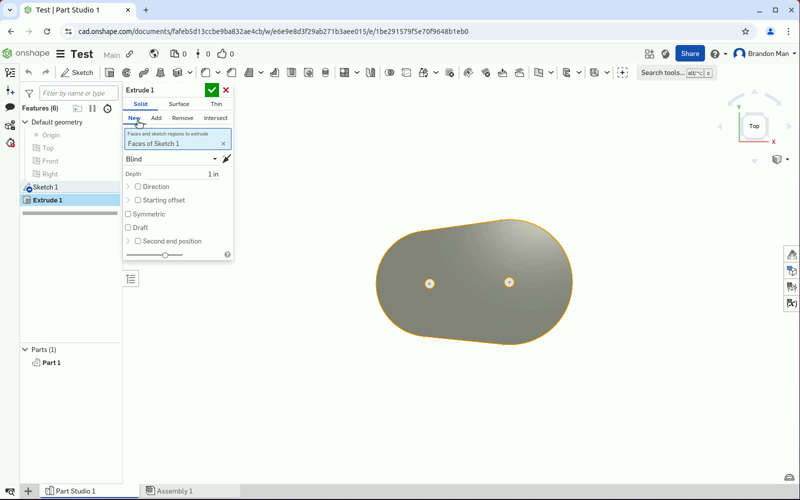
click(137, 120)
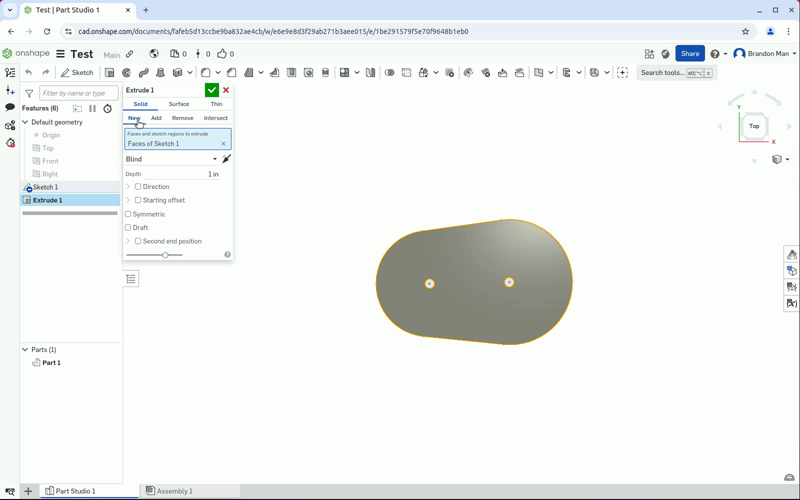
key(tab, 4)
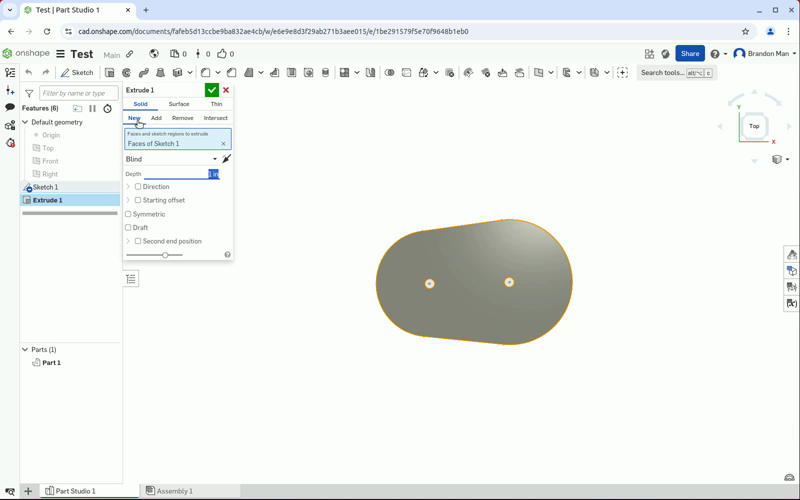
text(0.481)
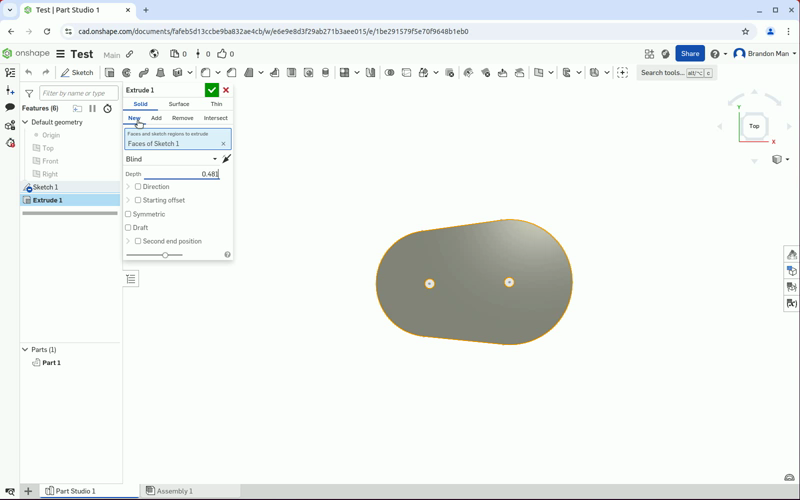
key(enter)
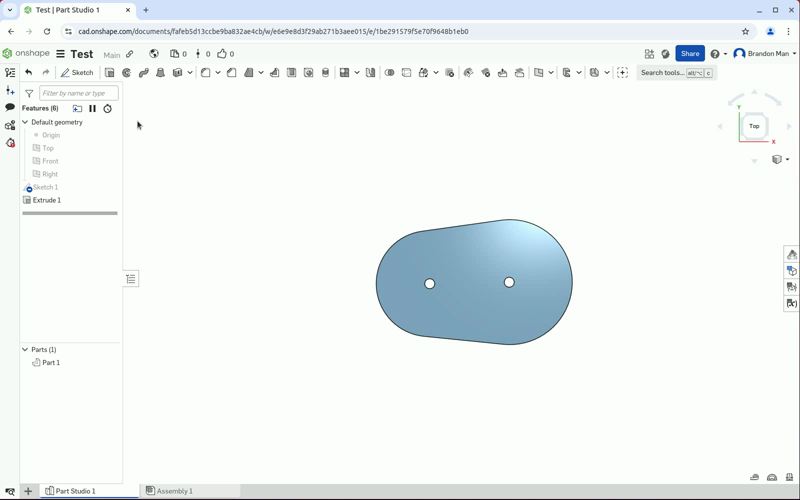
key(shift+h)
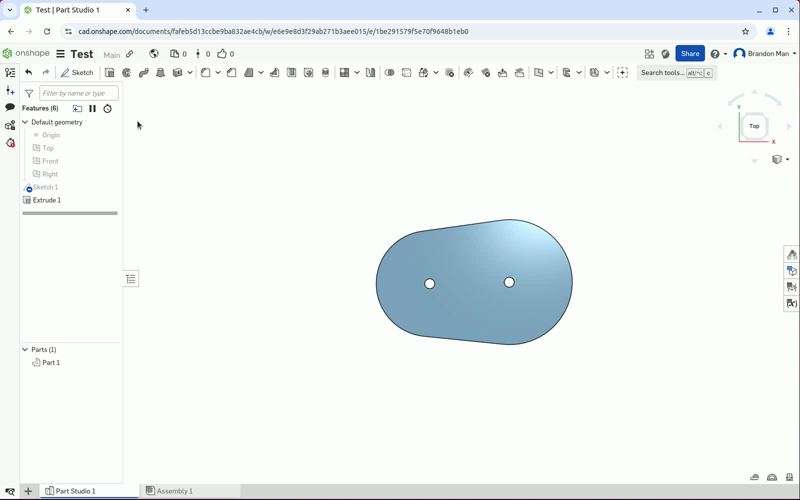
key(shift+h)
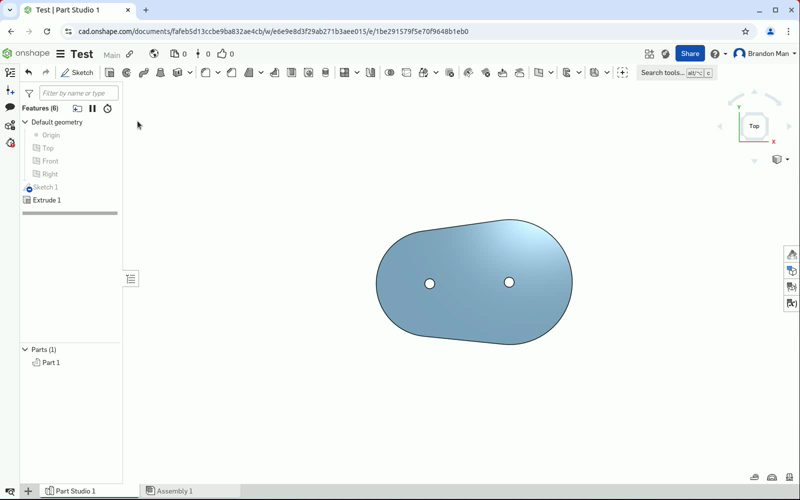
mouse_move(73, 189)
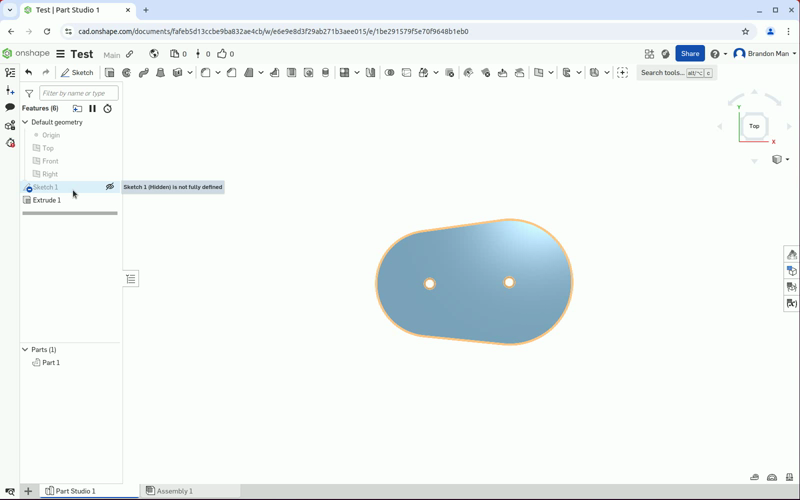
click(73, 189)
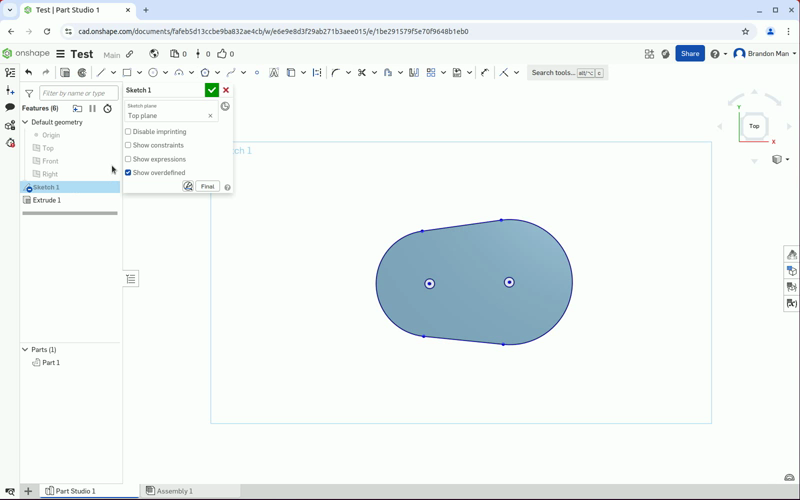
mouse_move(229, 92)
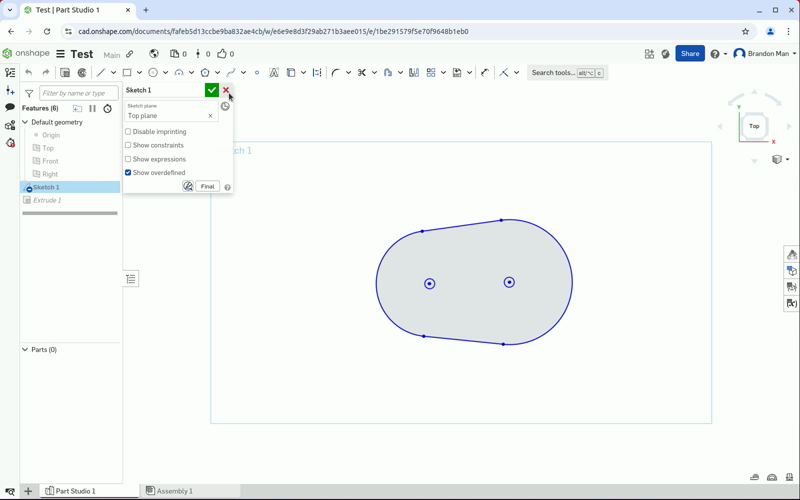
click(229, 92)
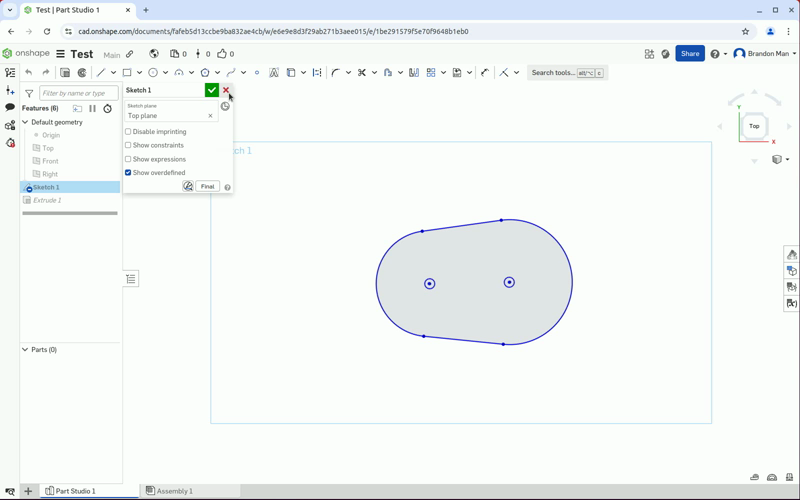
key(shift+s)
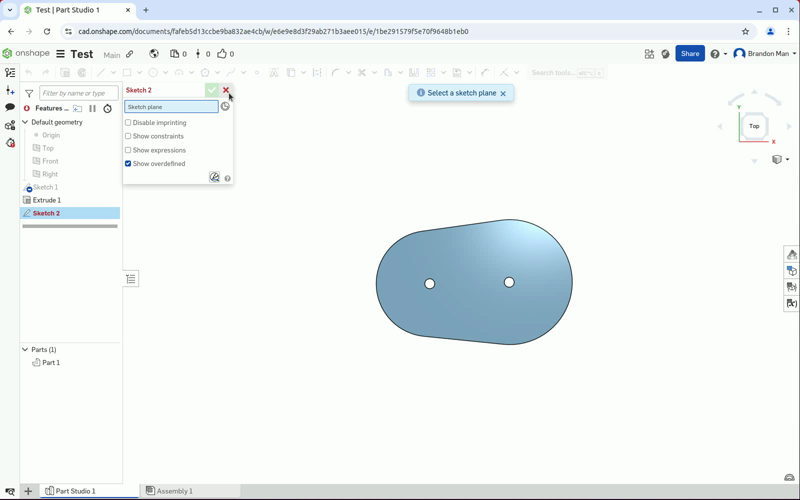
mouse_move(73, 150)
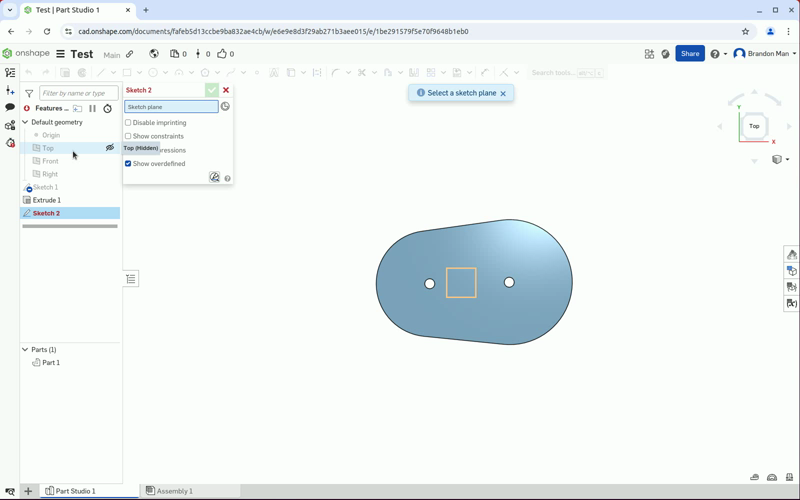
click(73, 150)
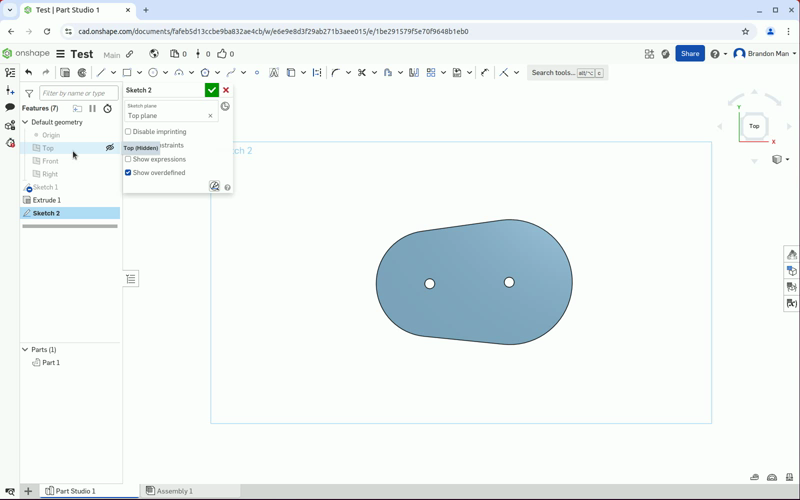
mouse_move(73, 352)
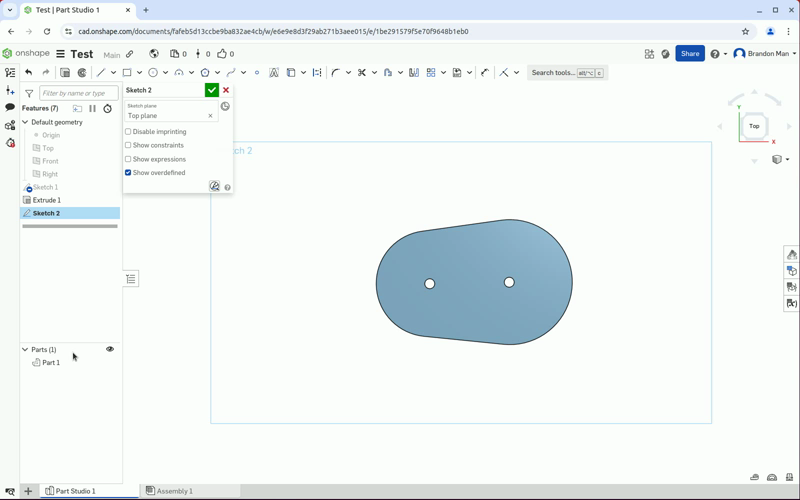
key(y)
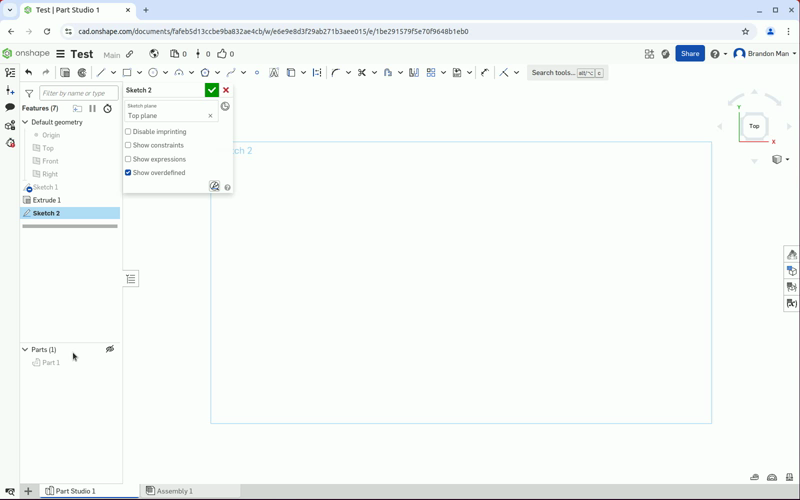
key(a)
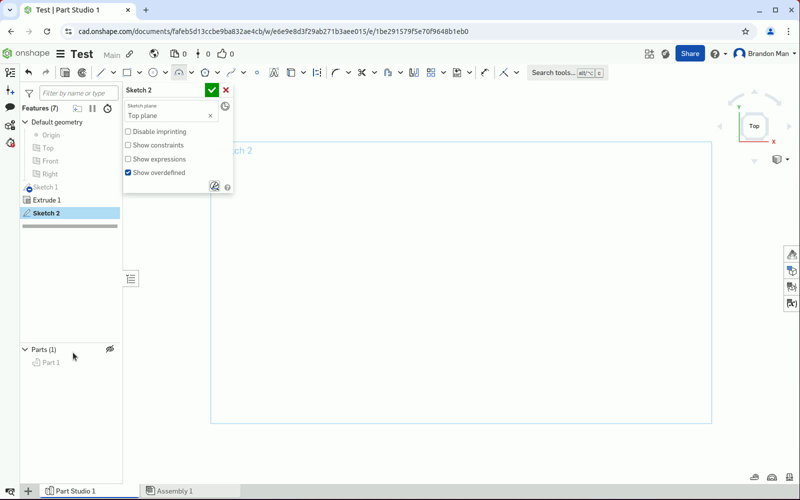
key_down(shift)
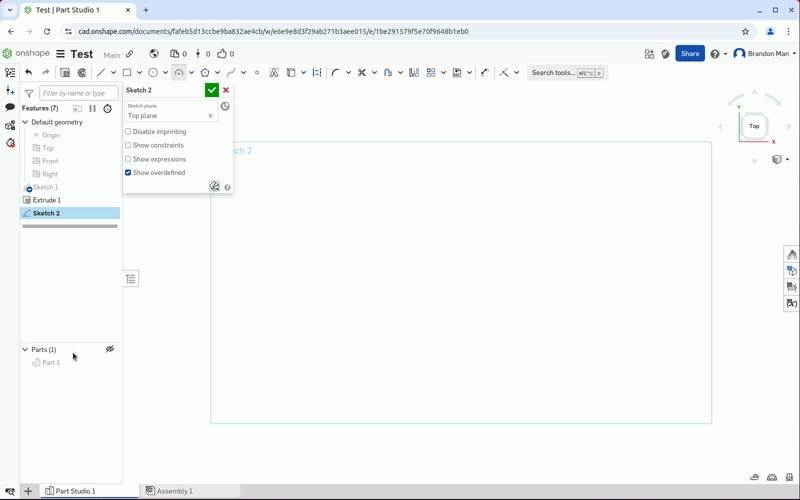
mouse_move(422, 231)
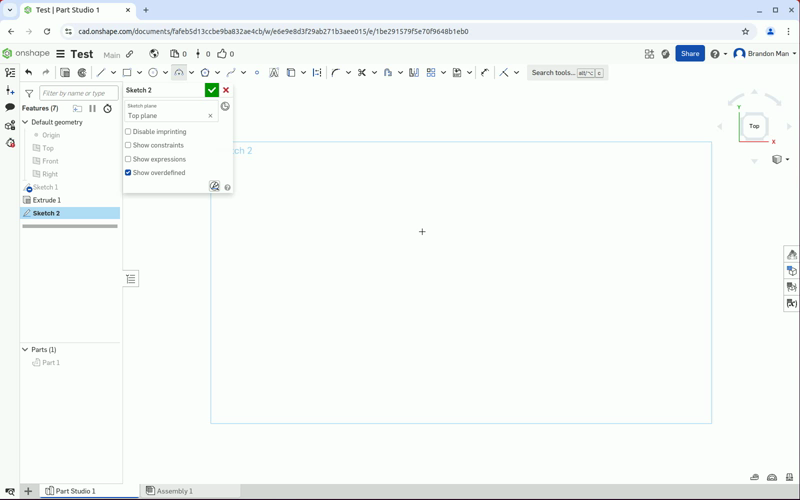
click(422, 231)
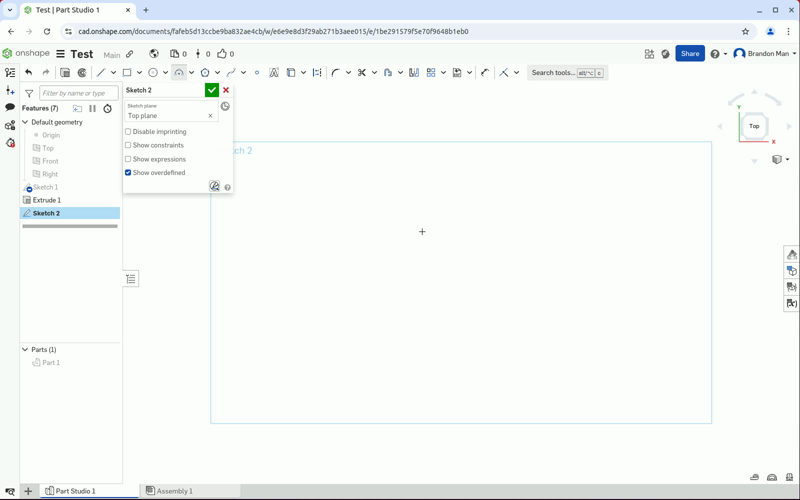
key_up(shift)
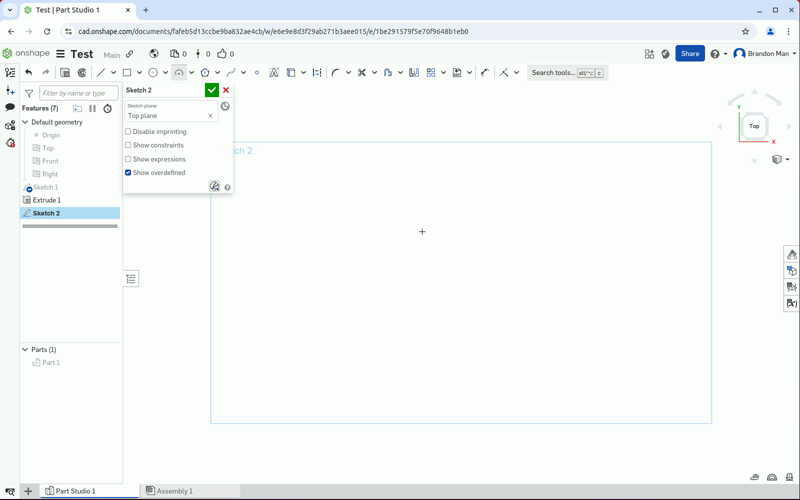
key_down(shift)
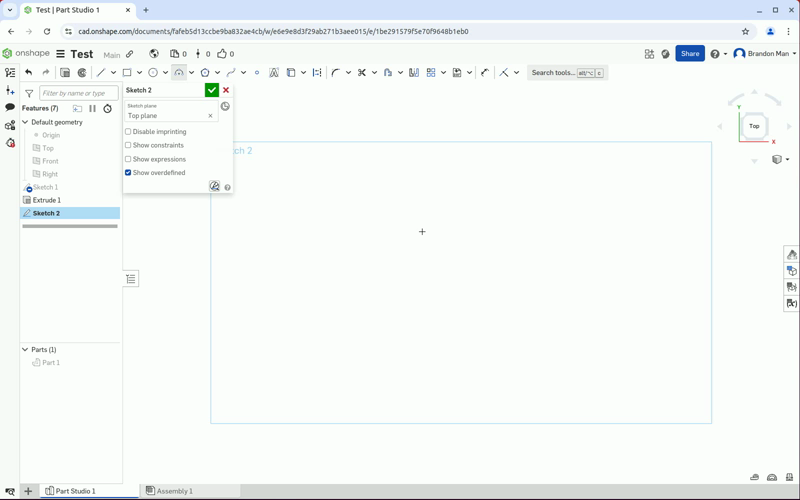
mouse_move(423, 336)
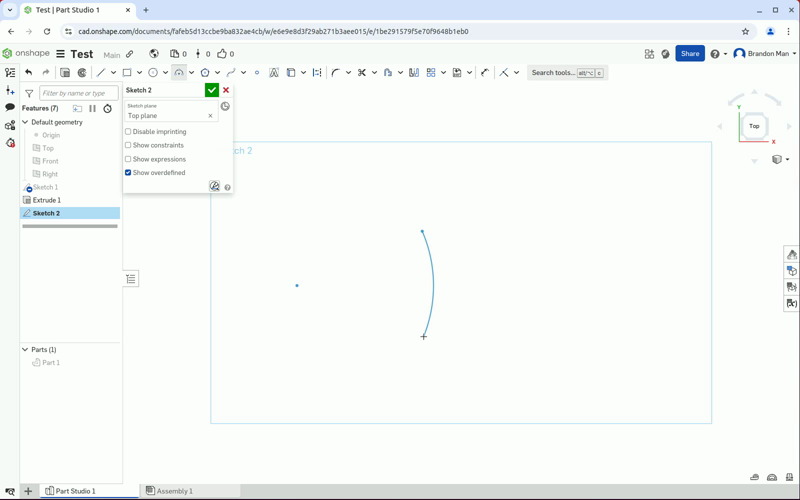
click(423, 336)
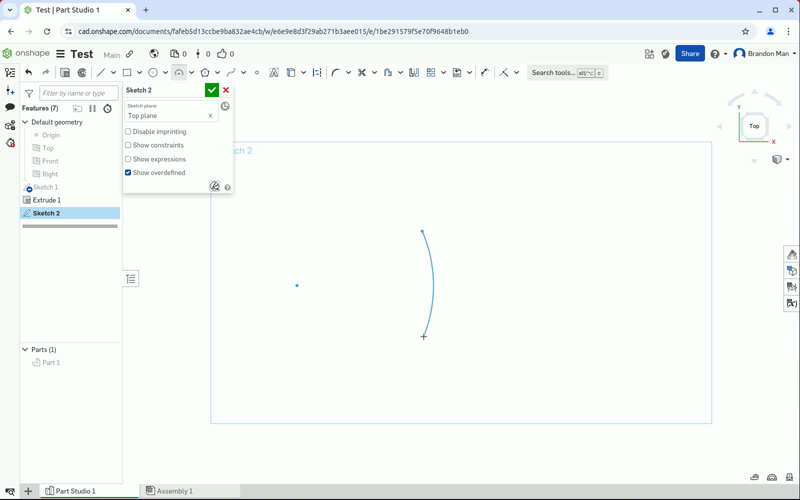
mouse_move(376, 284)
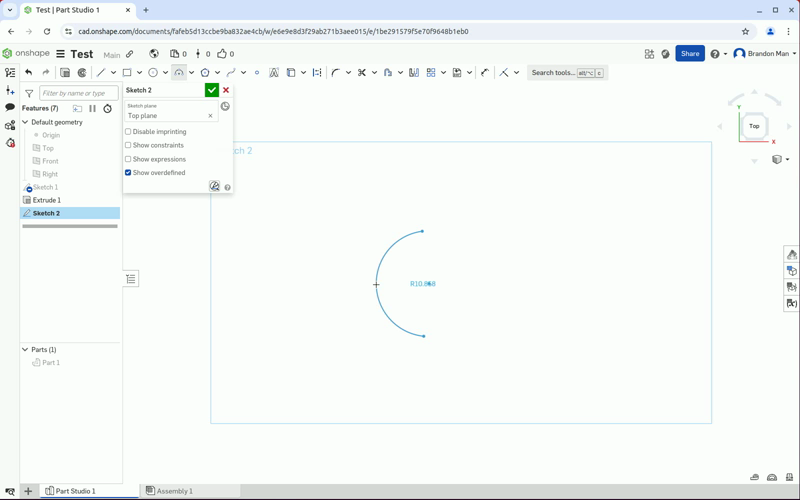
click(376, 284)
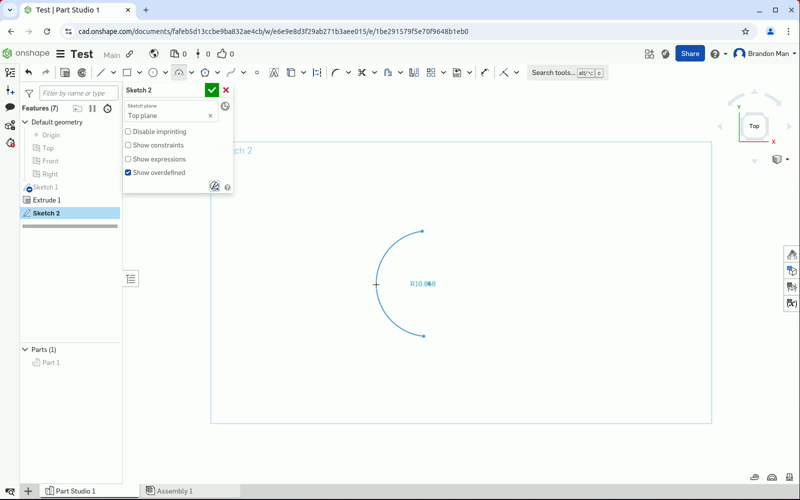
key_up(shift)
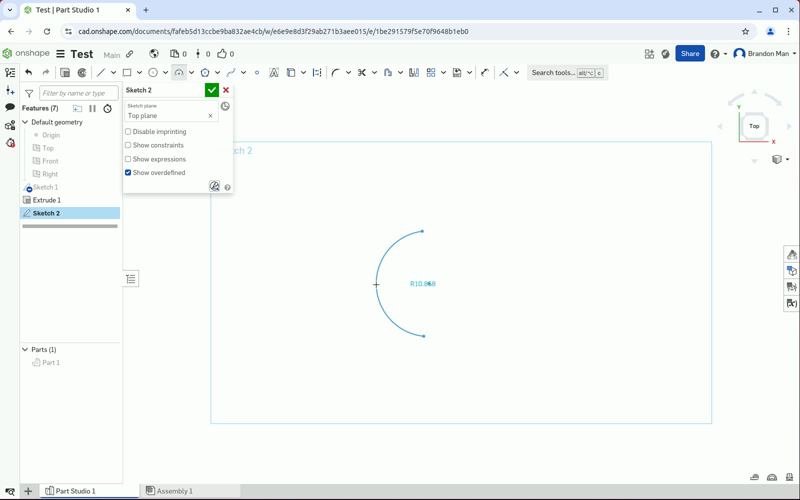
key(esc)
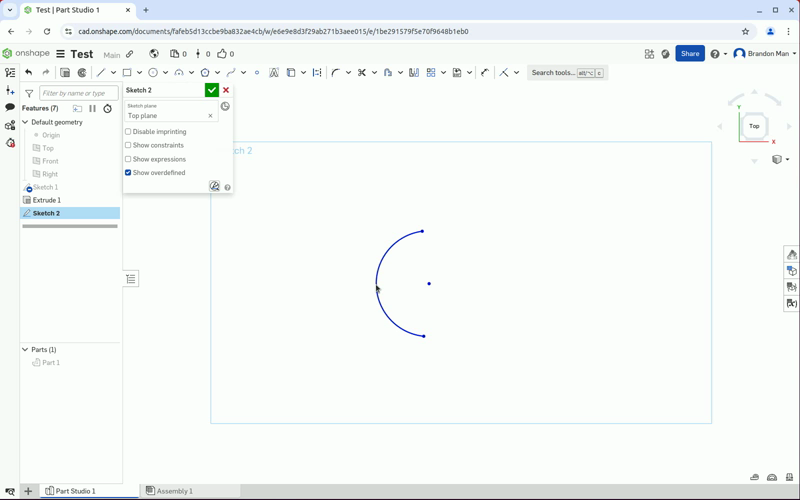
key(l)
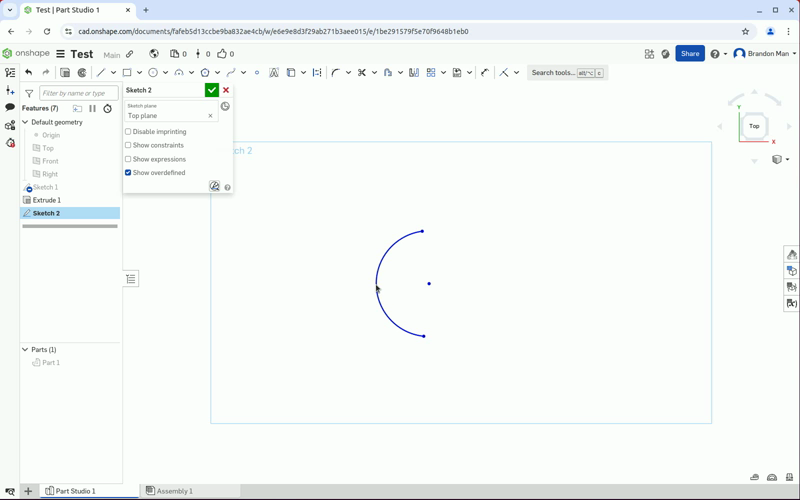
mouse_move(423, 336)
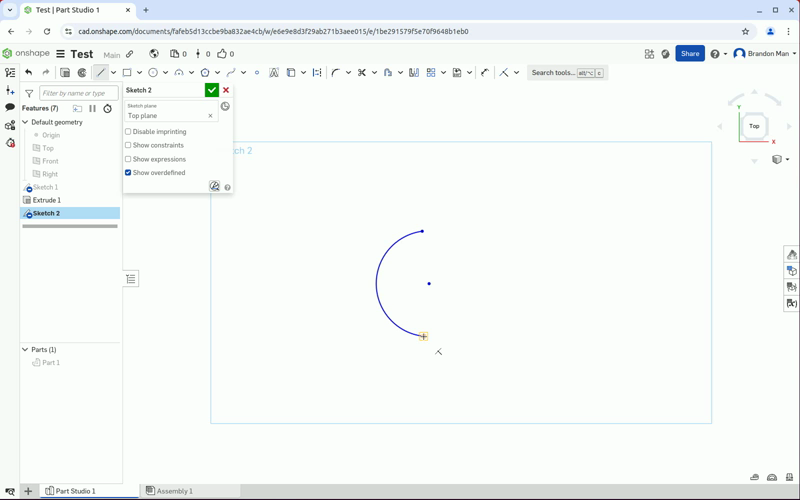
click(423, 336)
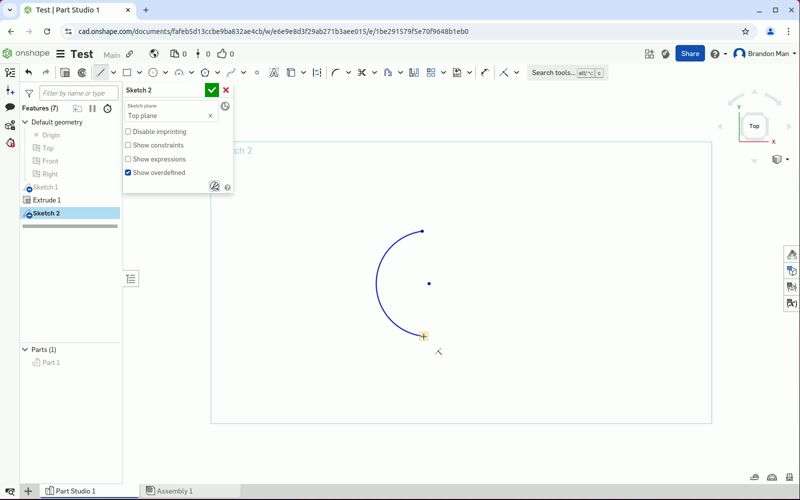
key_down(shift)
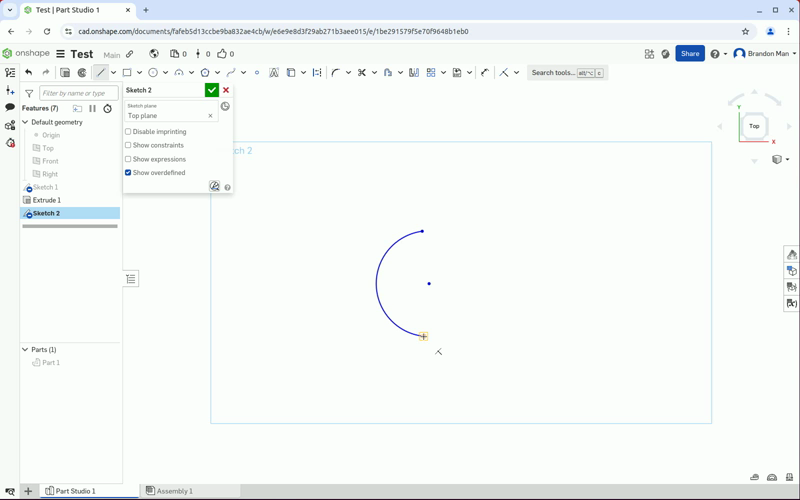
mouse_move(503, 344)
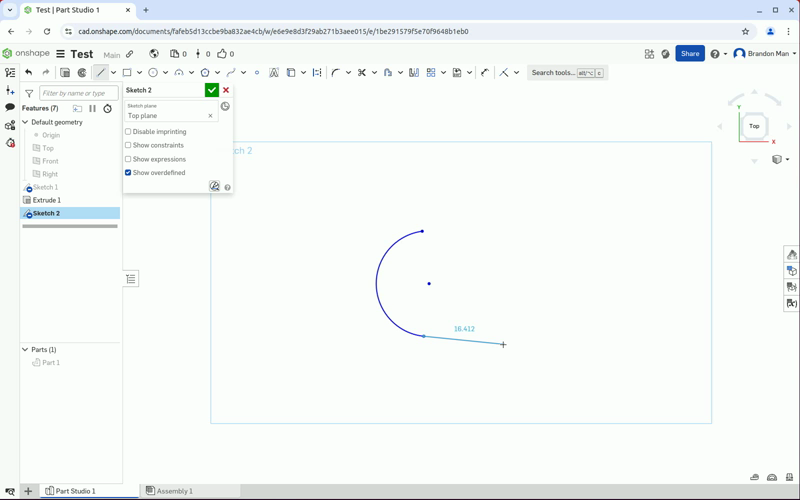
click(503, 344)
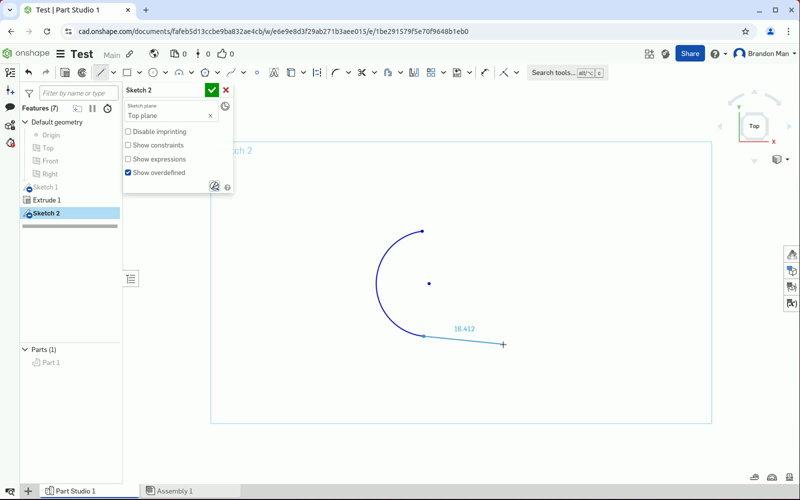
key_up(shift)
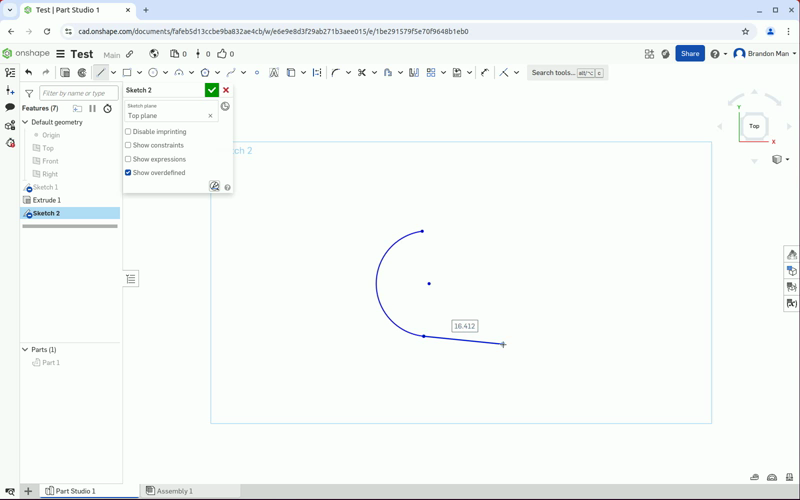
key(esc)
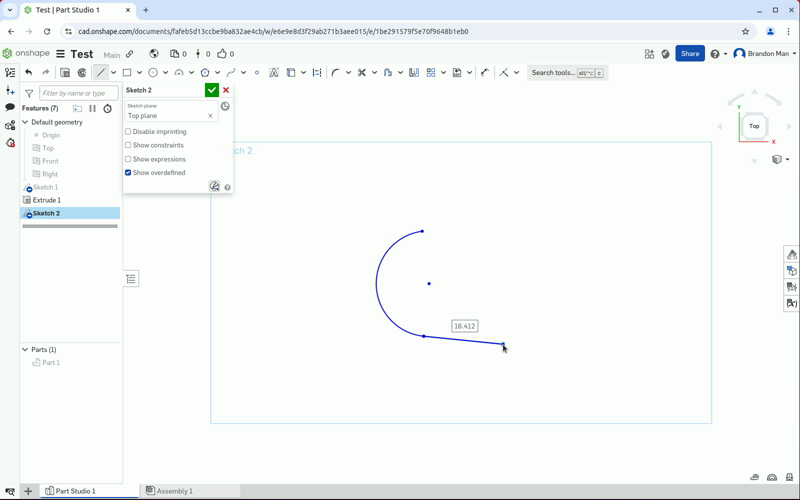
key(a)
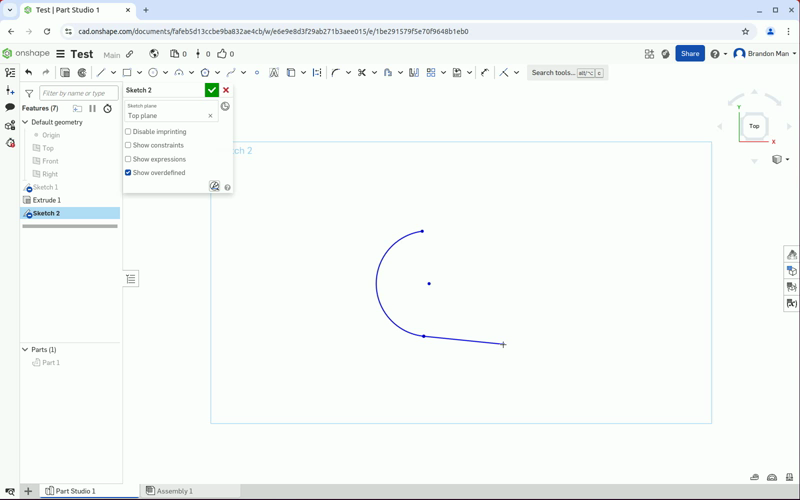
mouse_move(503, 344)
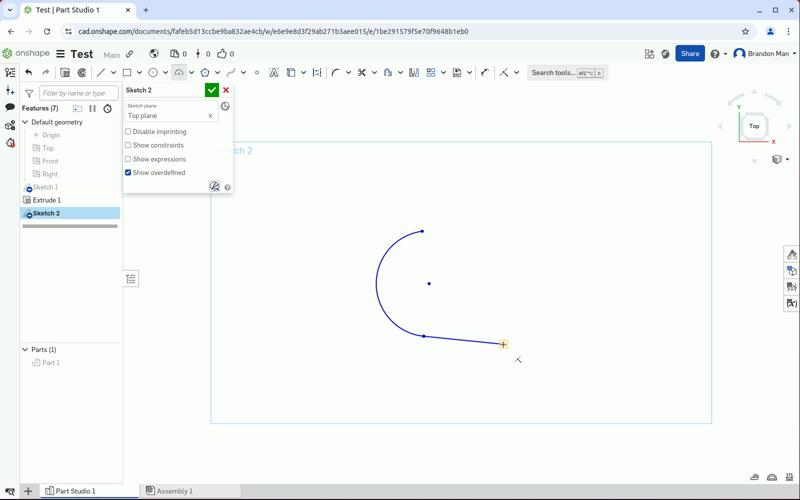
click(503, 344)
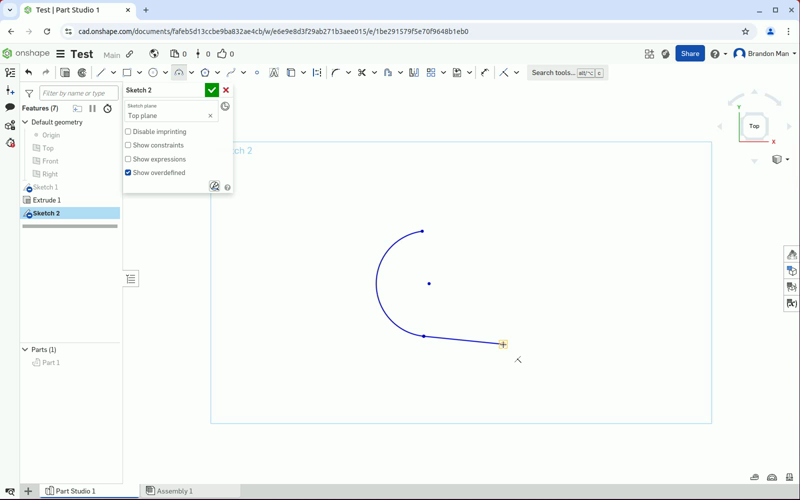
key_down(shift)
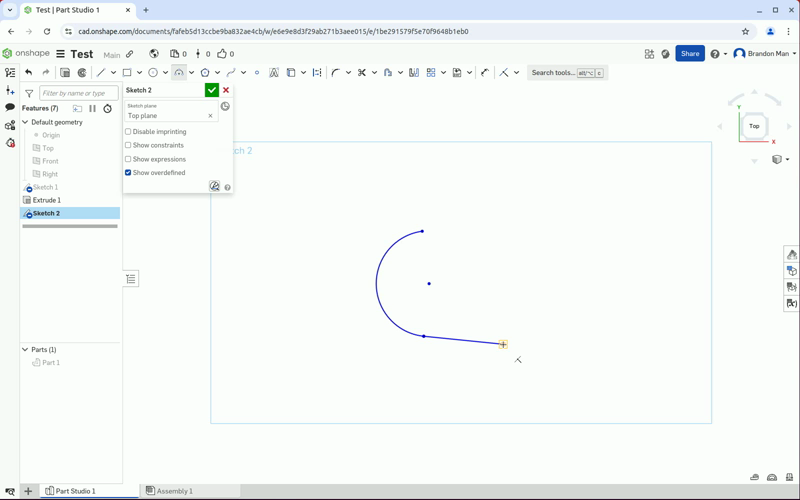
mouse_move(501, 220)
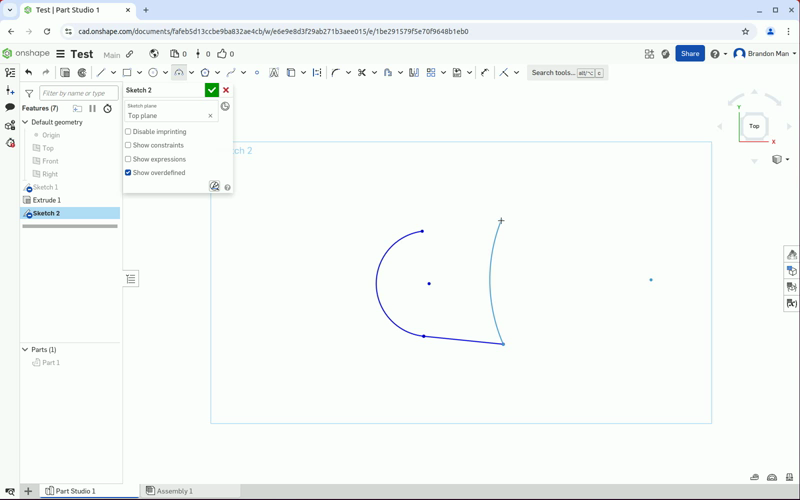
click(501, 220)
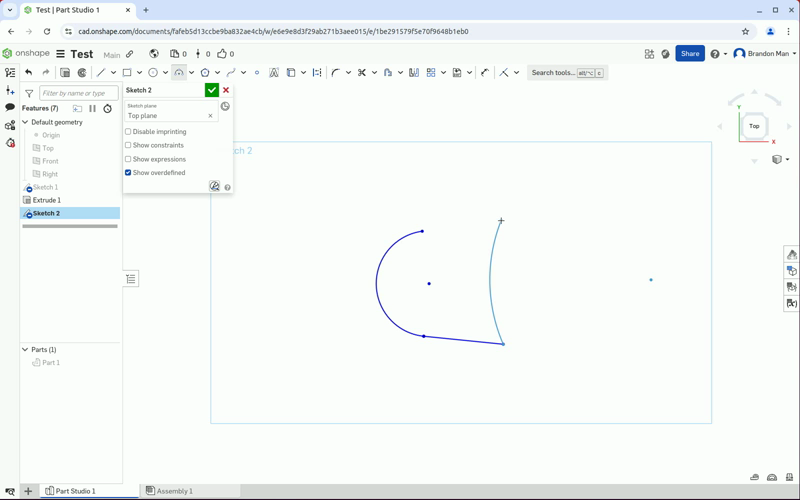
mouse_move(572, 281)
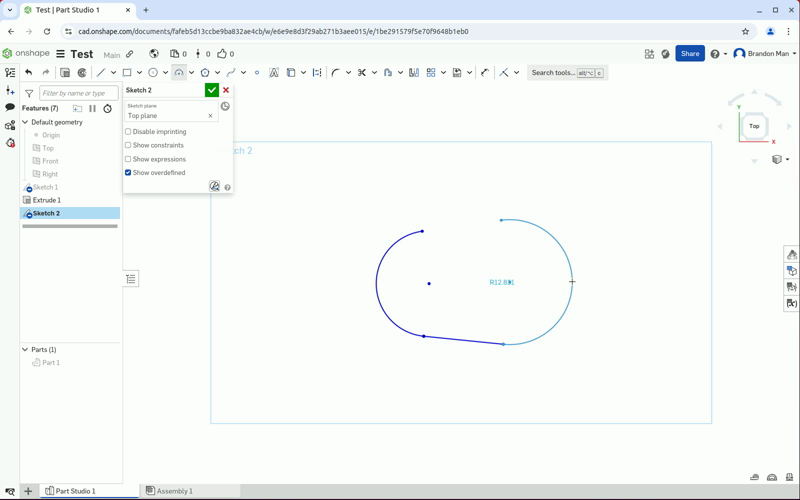
click(572, 281)
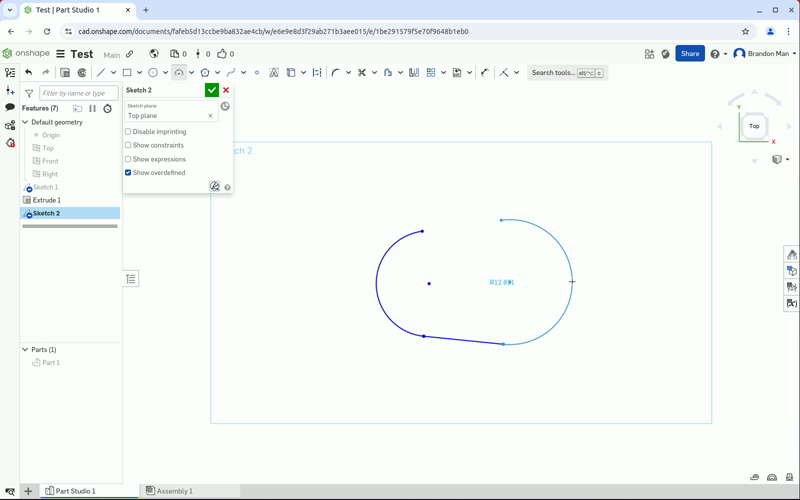
key_up(shift)
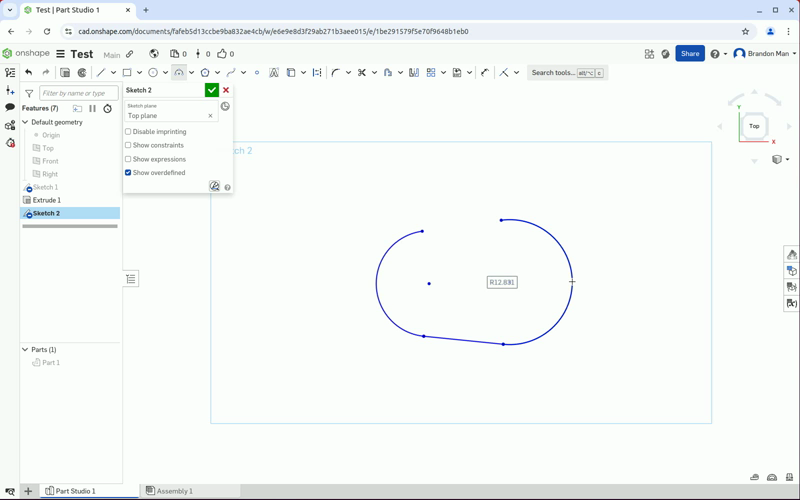
key(esc)
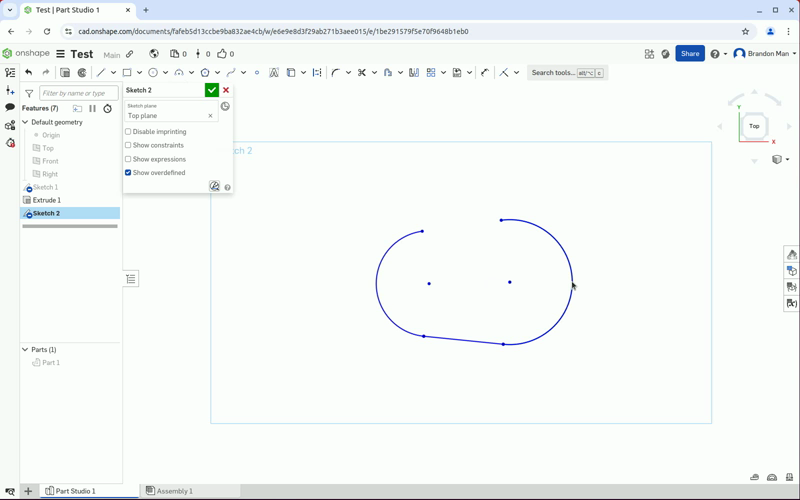
key(l)
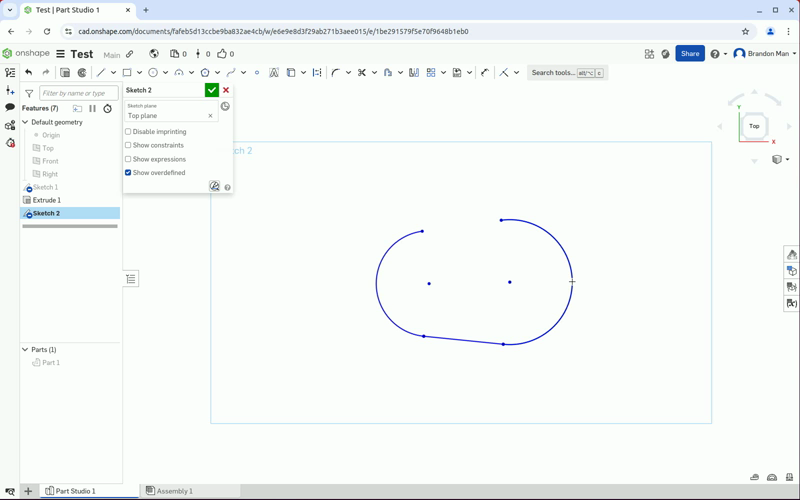
mouse_move(501, 220)
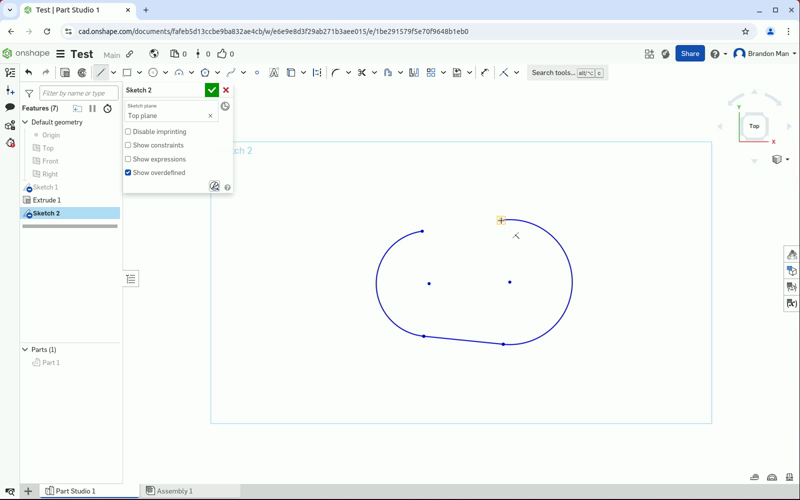
click(501, 220)
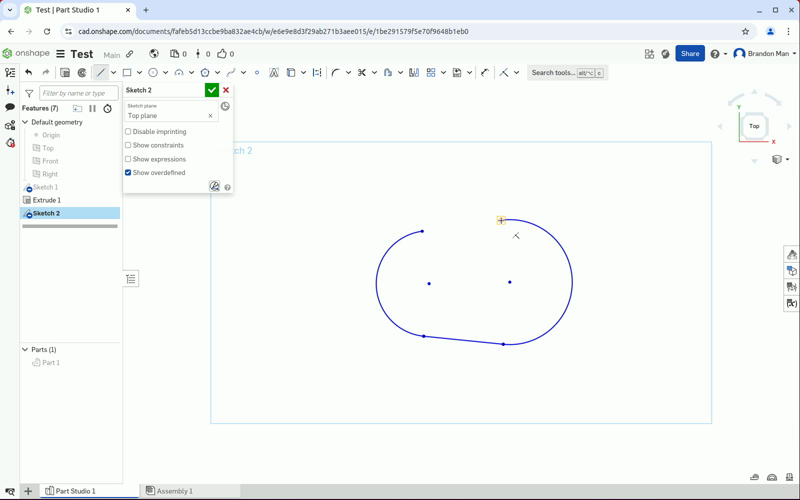
key_down(shift)
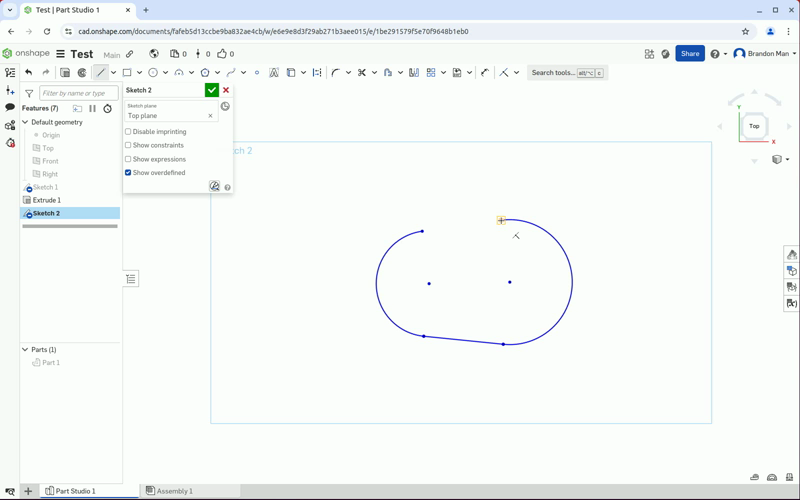
mouse_move(422, 231)
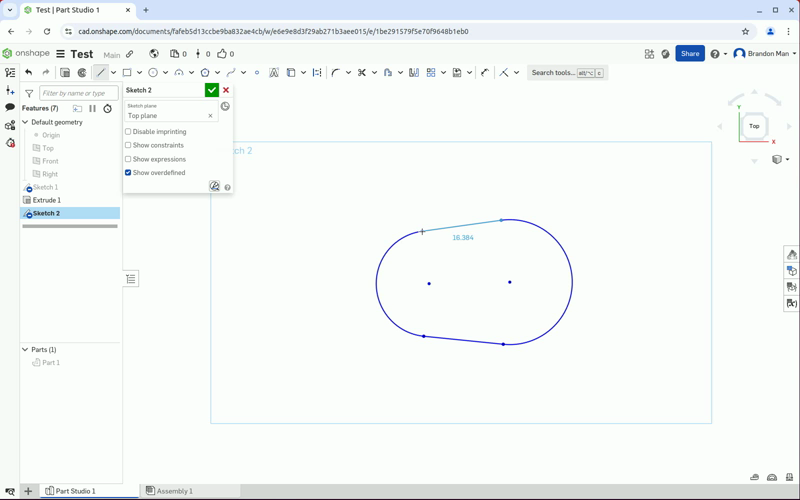
key_up(shift)
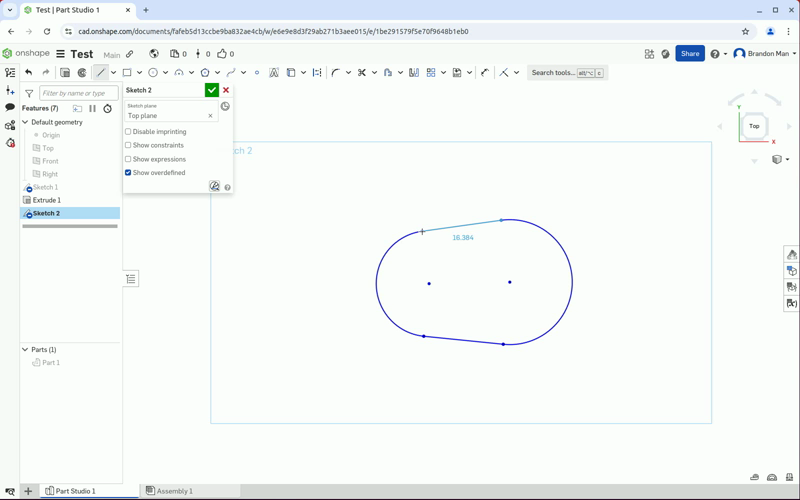
click(422, 231)
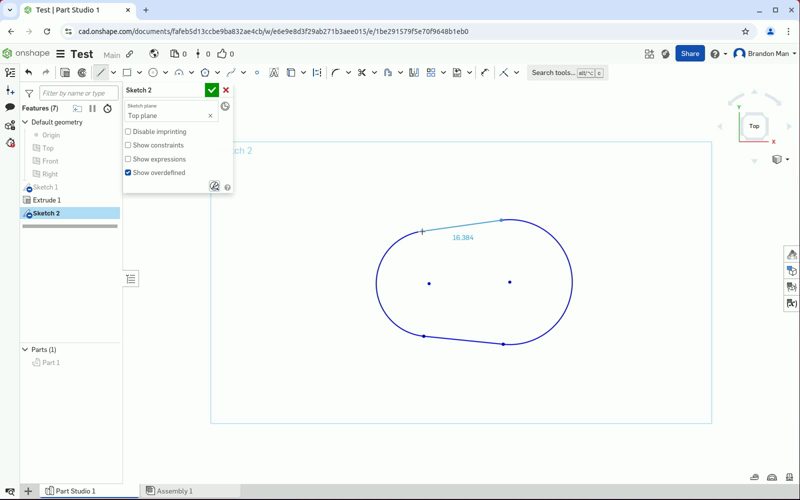
key(esc)
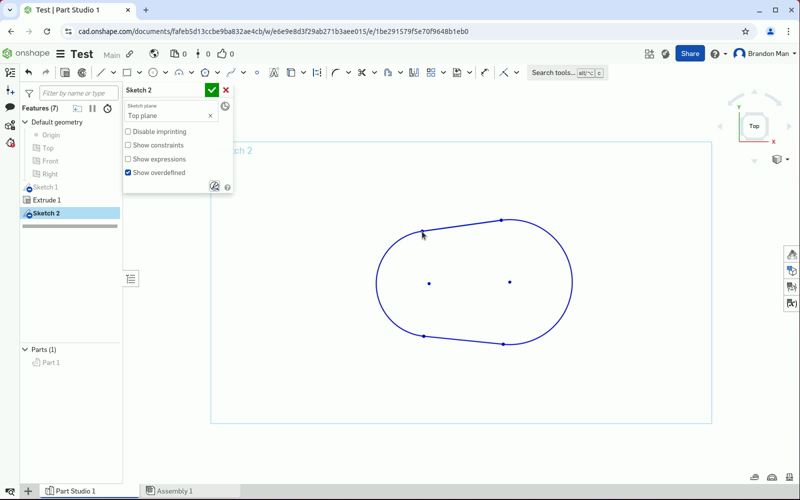
key(c)
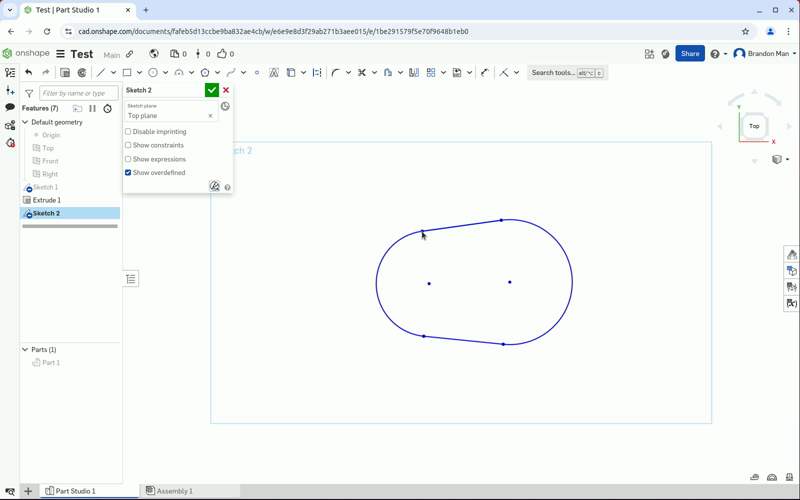
key_down(shift)
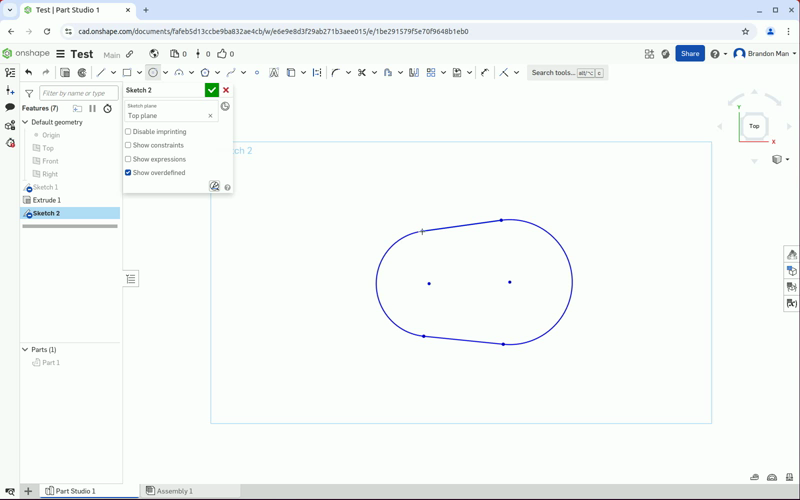
mouse_move(429, 283)
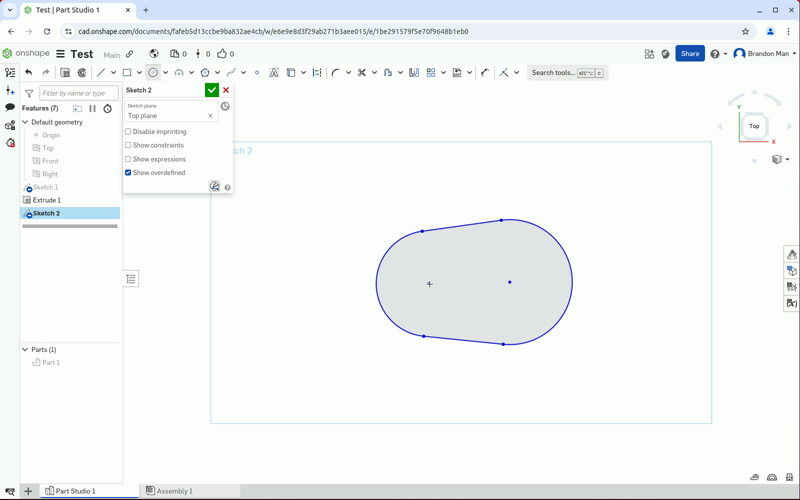
scroll(6)
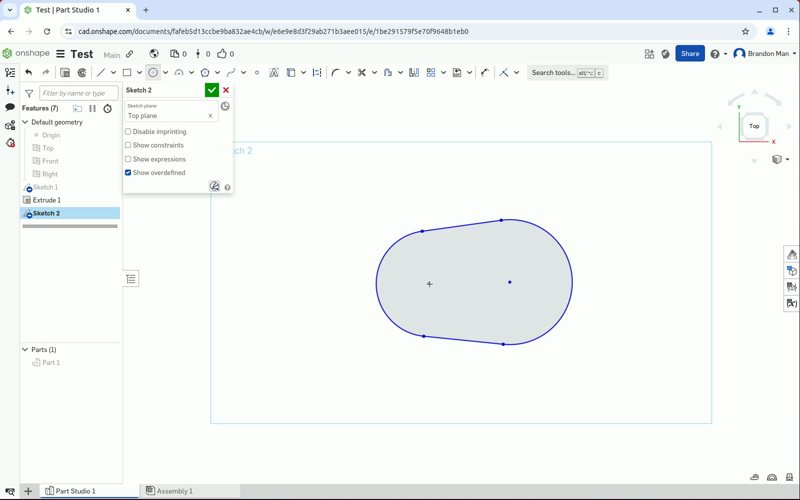
scroll(6)
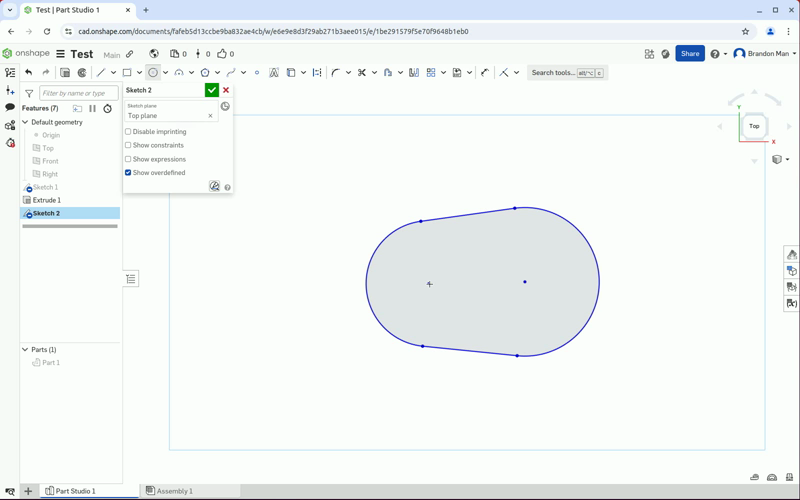
scroll(6)
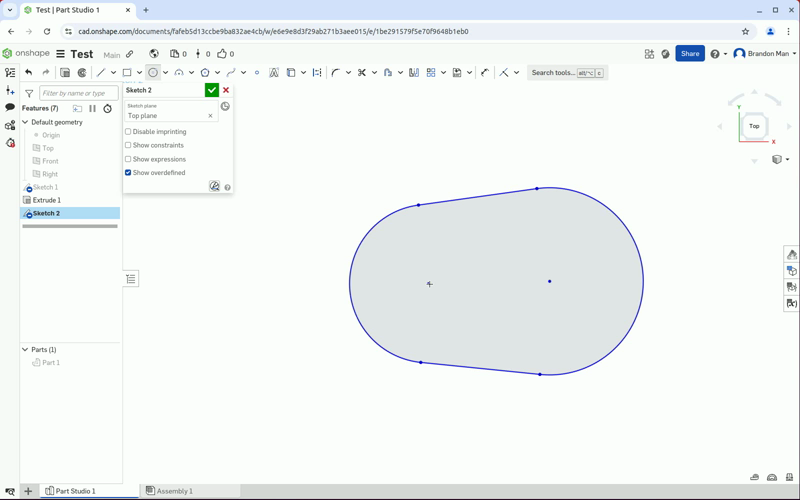
scroll(6)
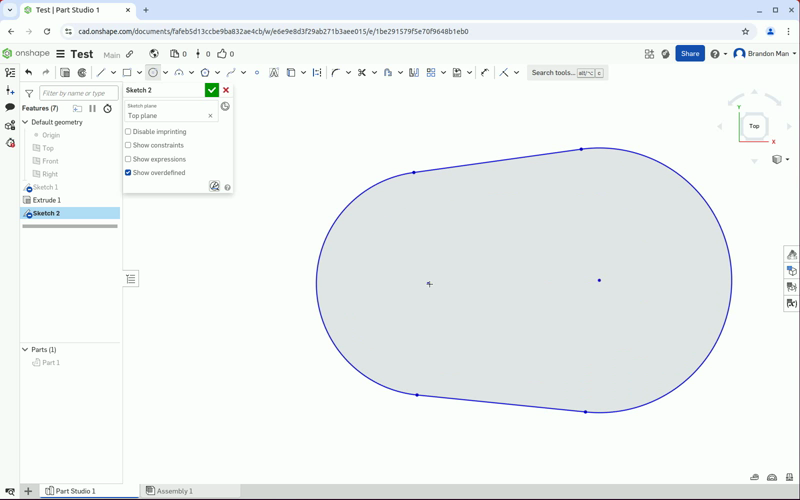
scroll(6)
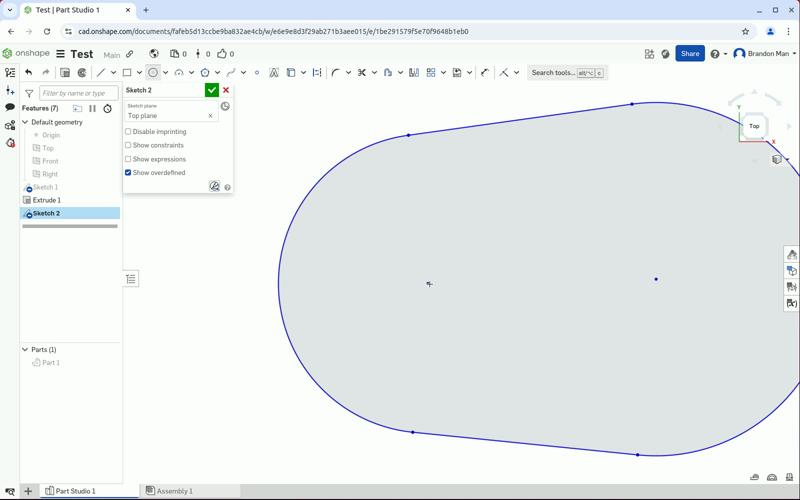
scroll(6)
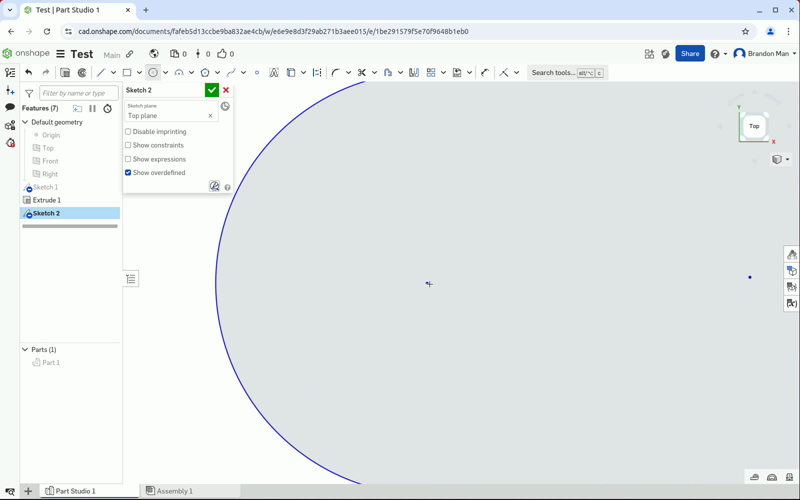
scroll(6)
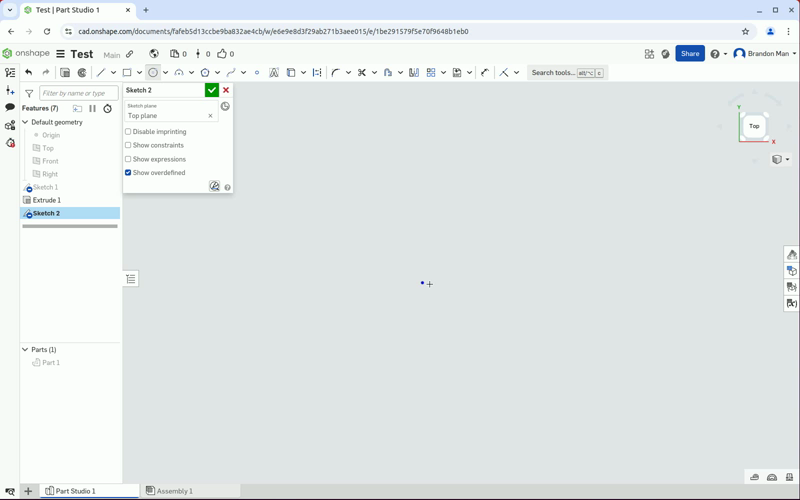
click(429, 283)
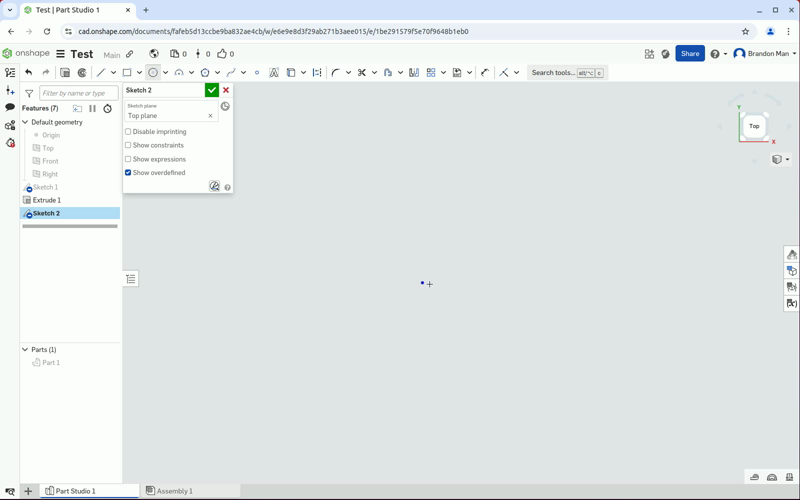
scroll(-6)
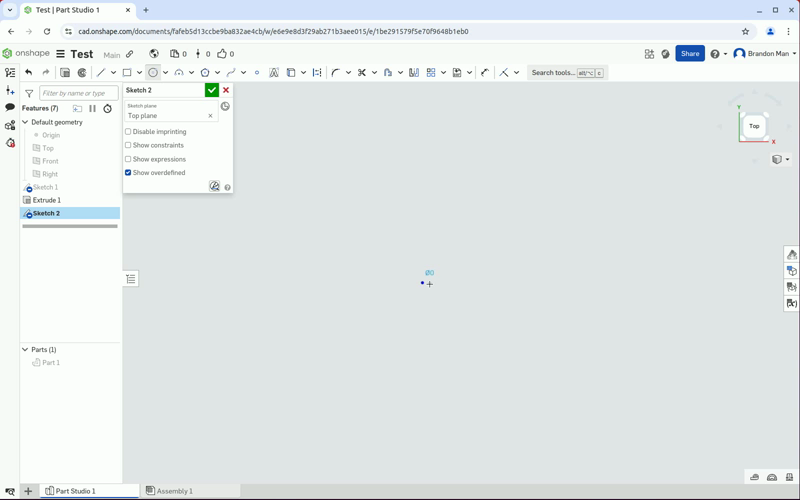
scroll(-6)
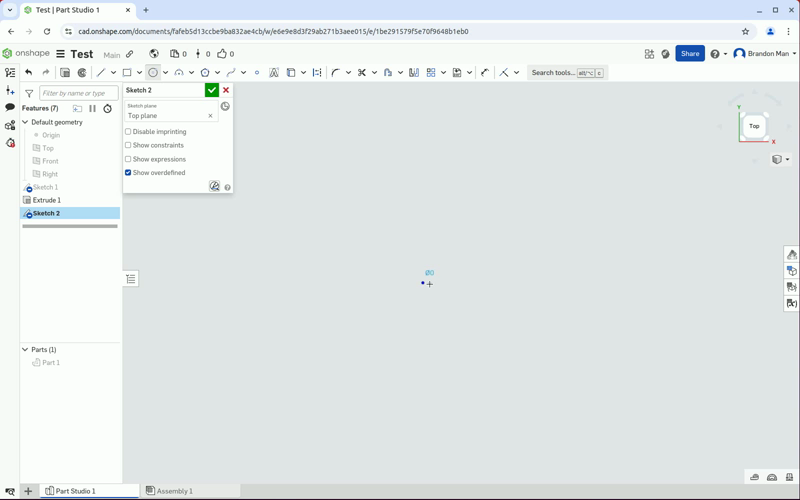
scroll(-6)
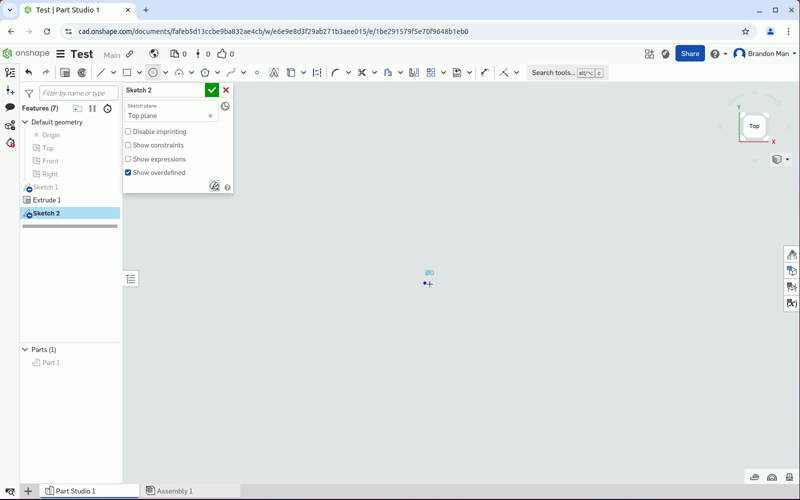
scroll(-6)
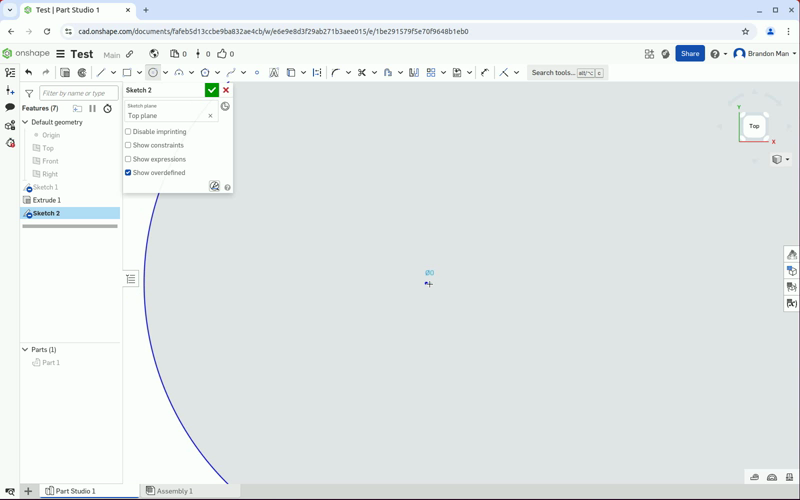
scroll(-6)
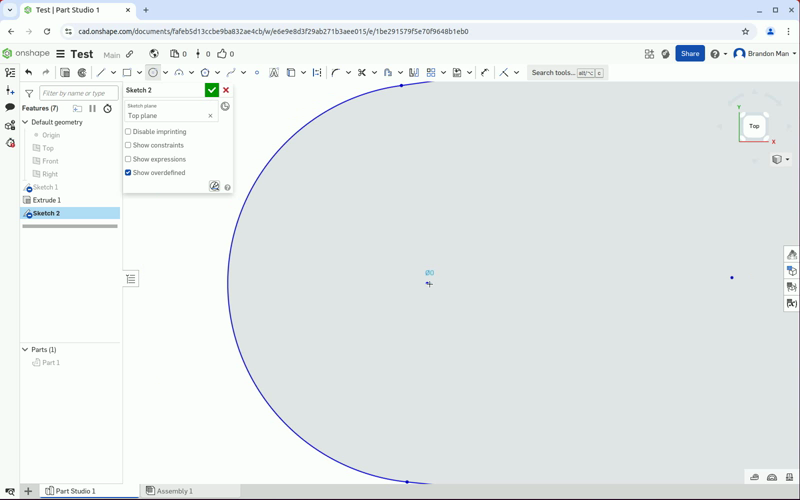
scroll(-6)
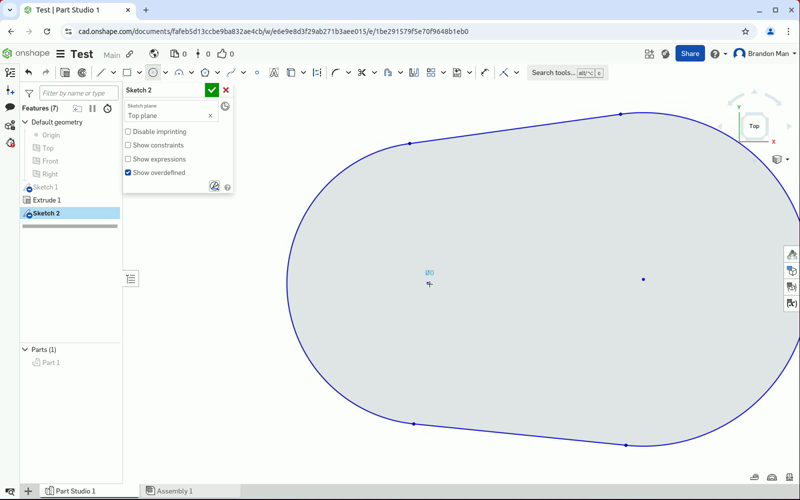
scroll(-6)
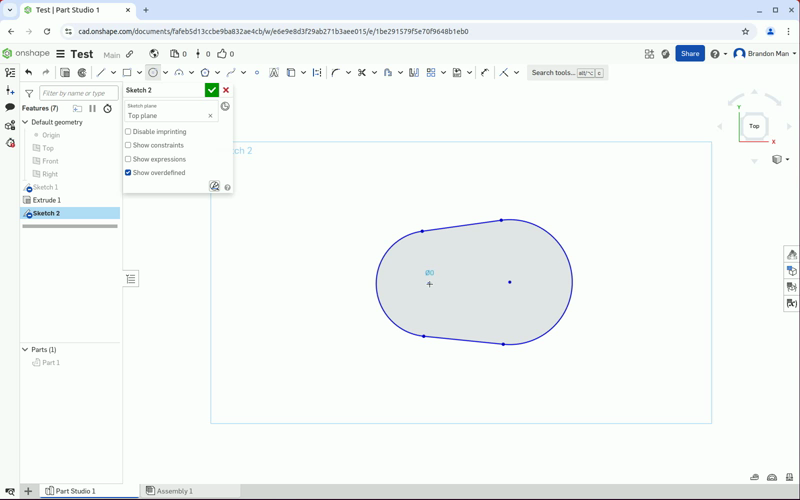
key_up(shift)
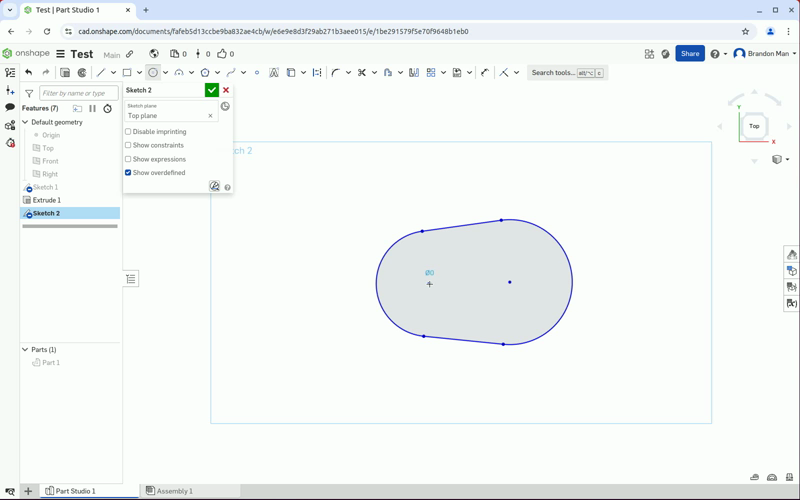
mouse_move(434, 283)
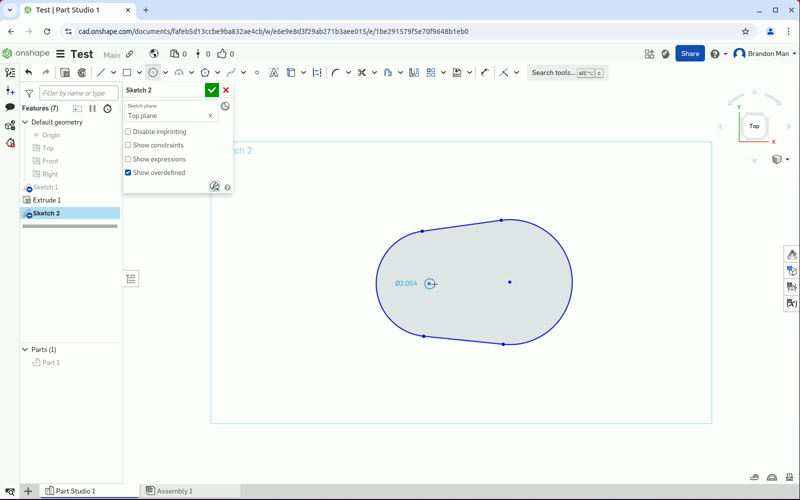
click(434, 283)
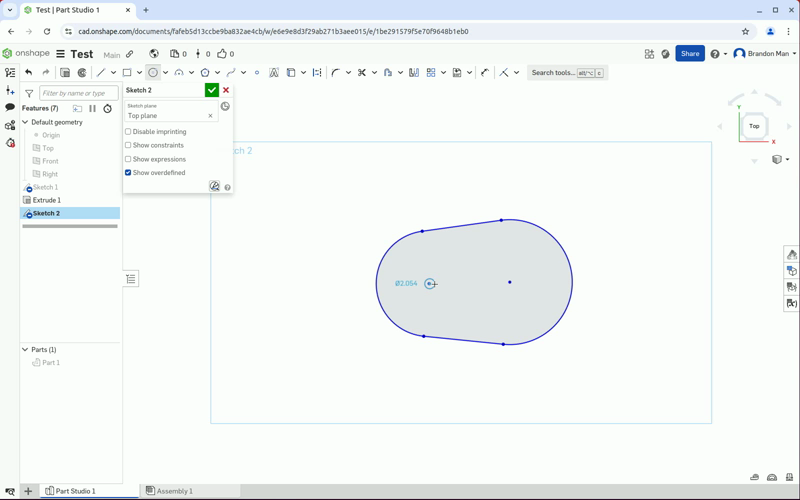
key(esc)
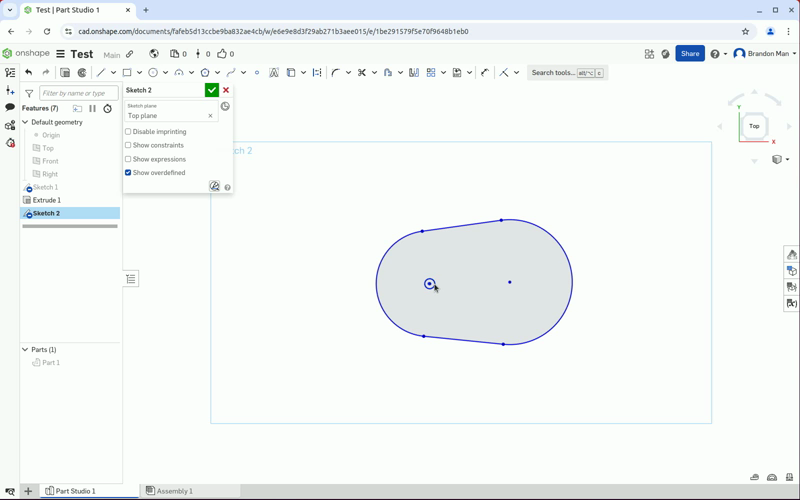
key(c)
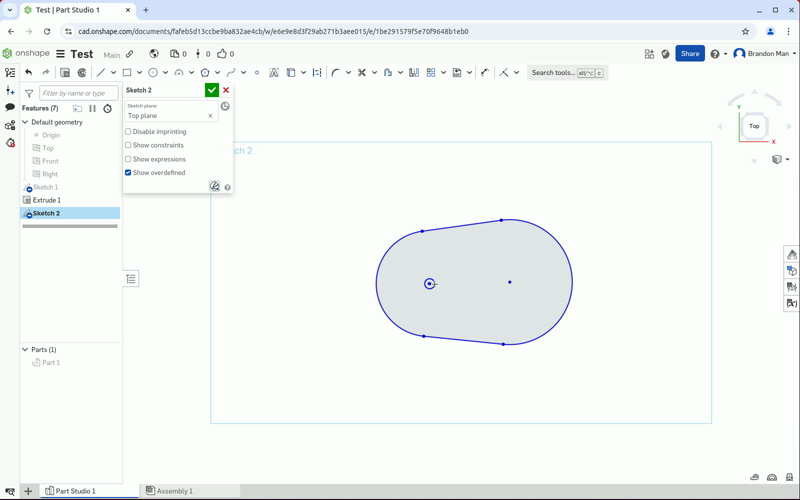
key_down(shift)
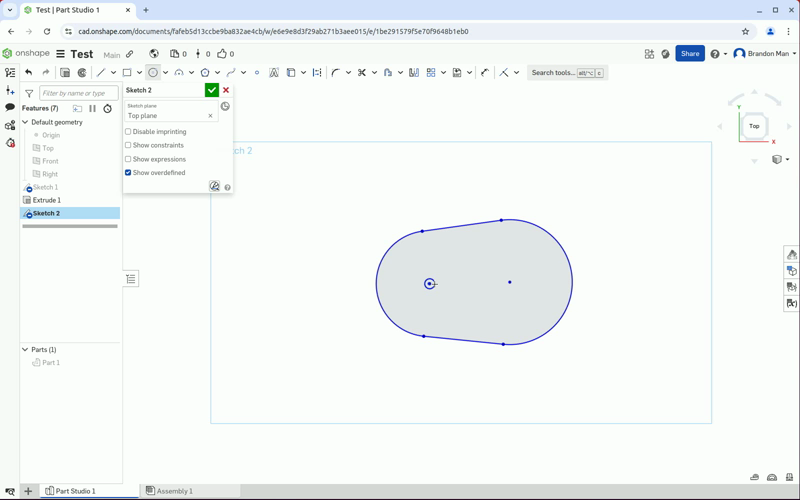
mouse_move(509, 282)
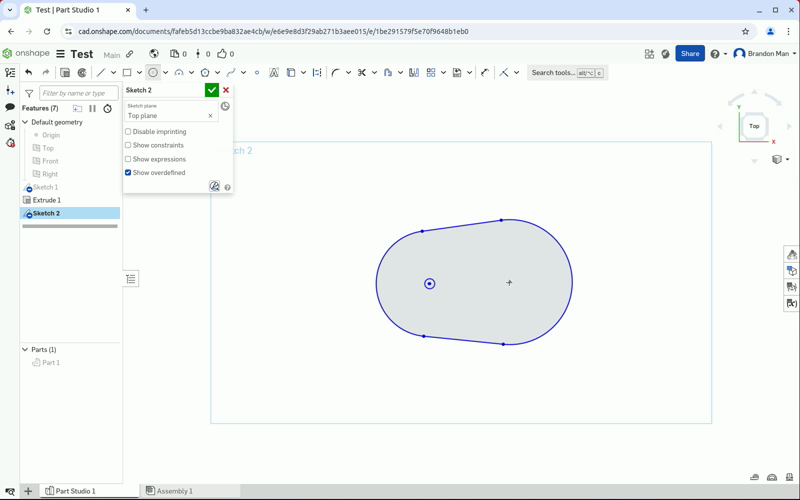
scroll(6)
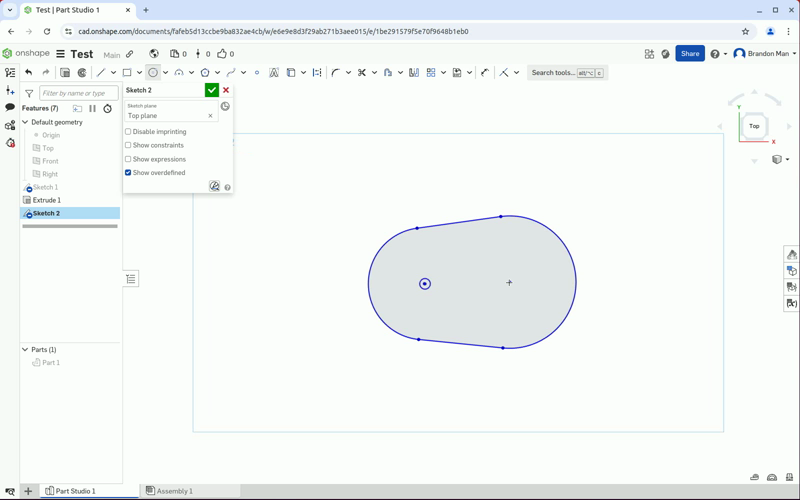
scroll(6)
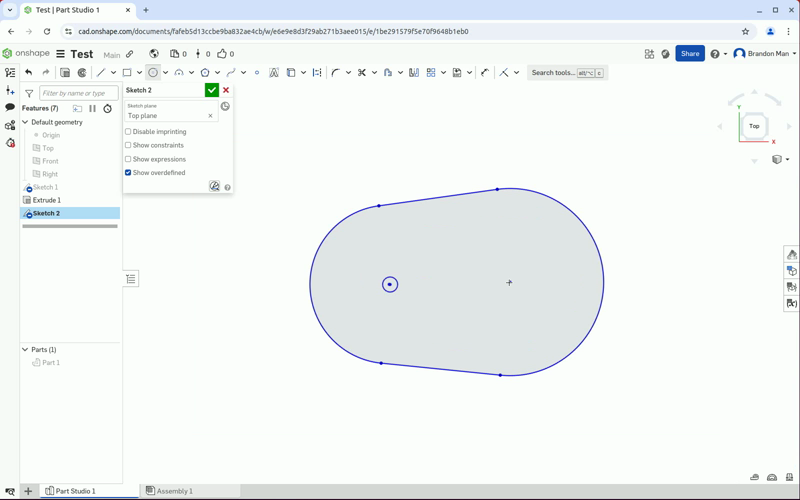
scroll(6)
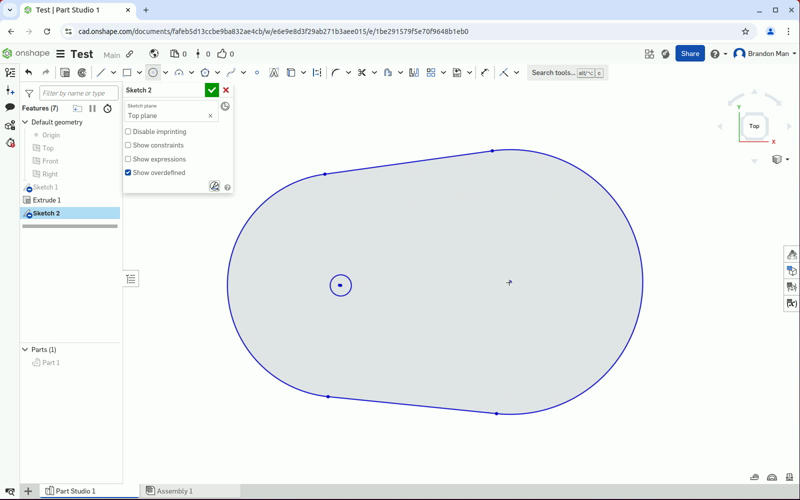
scroll(6)
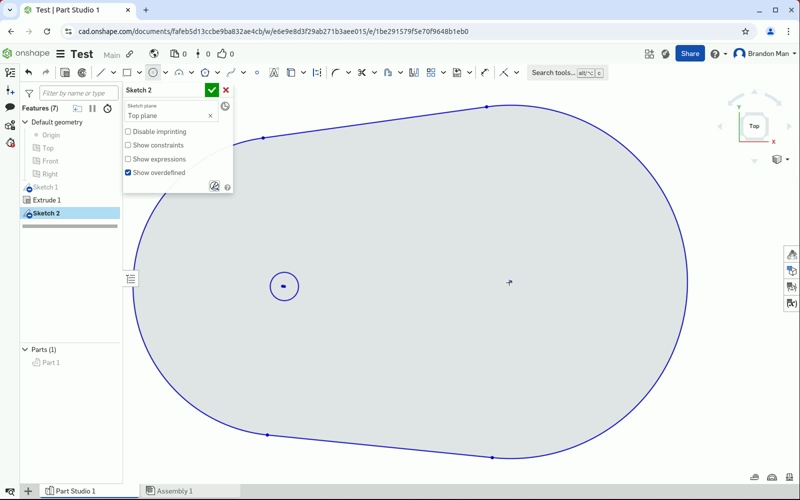
scroll(6)
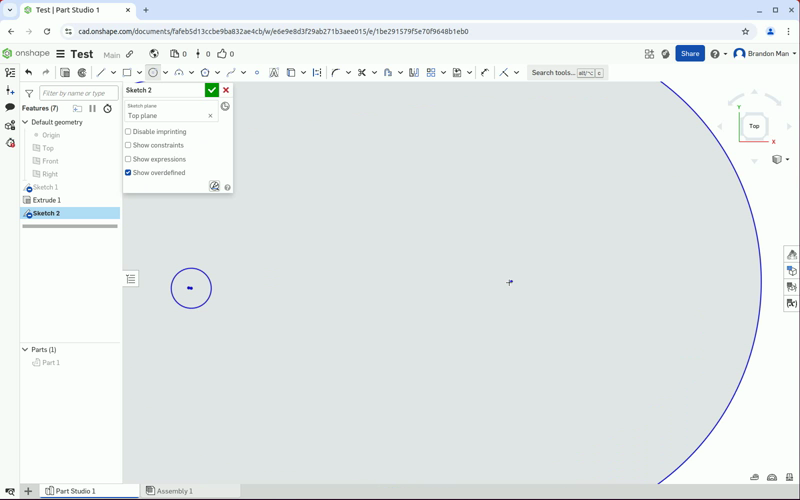
scroll(6)
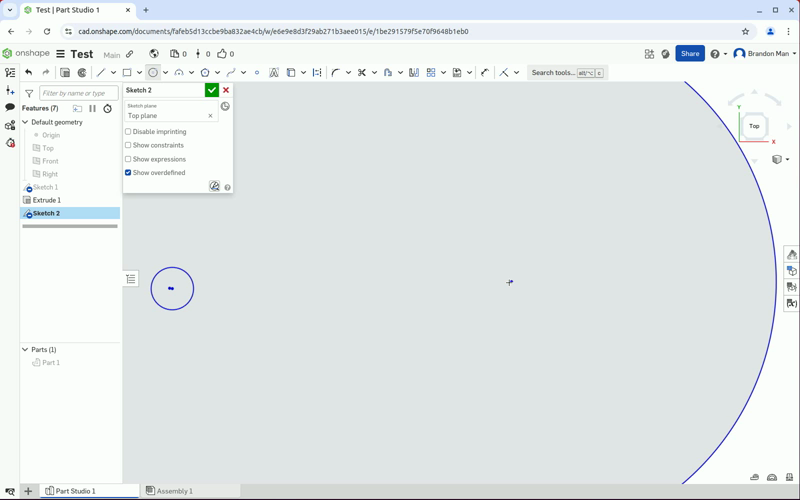
scroll(6)
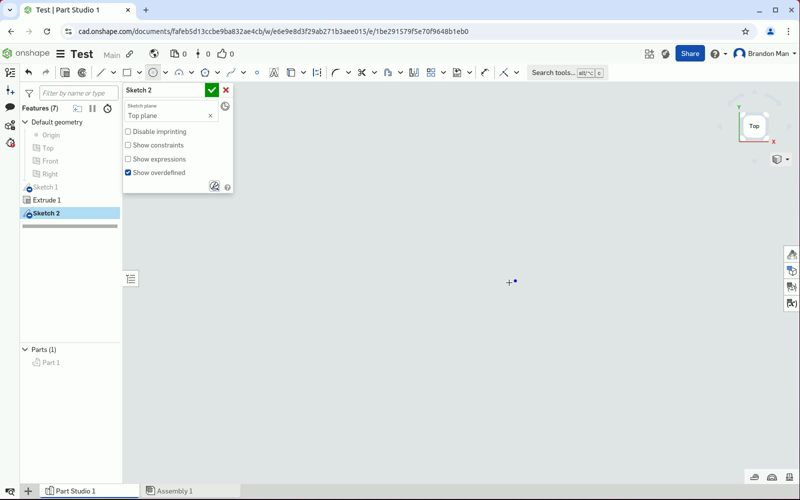
click(509, 282)
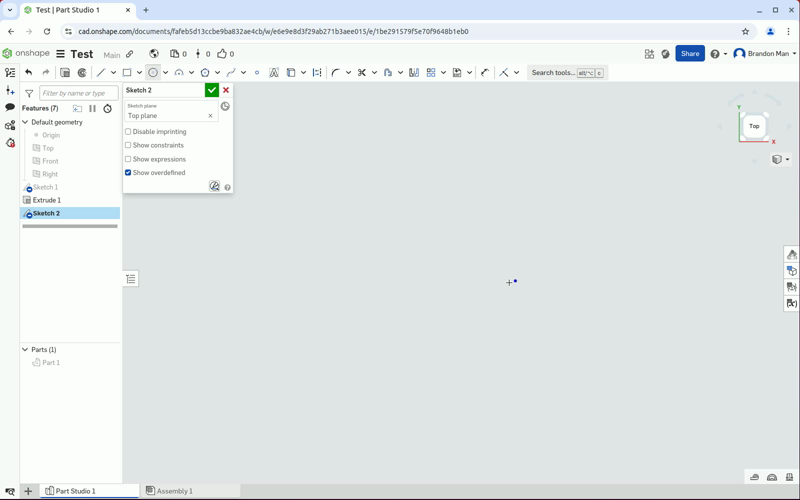
scroll(-6)
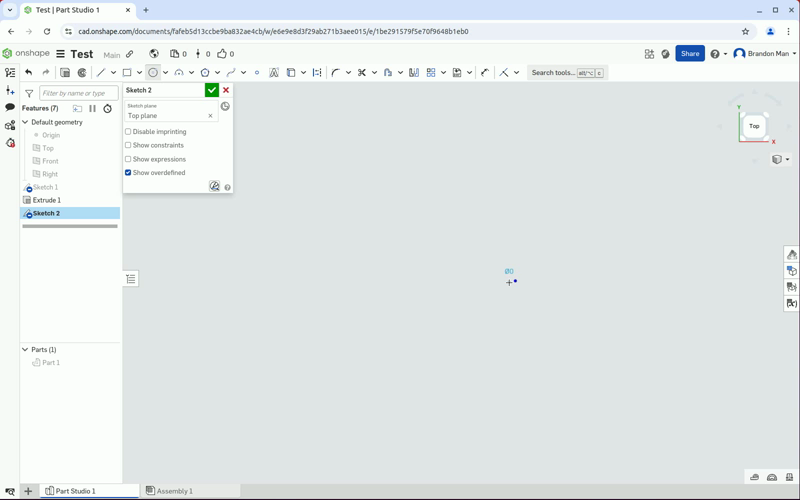
scroll(-6)
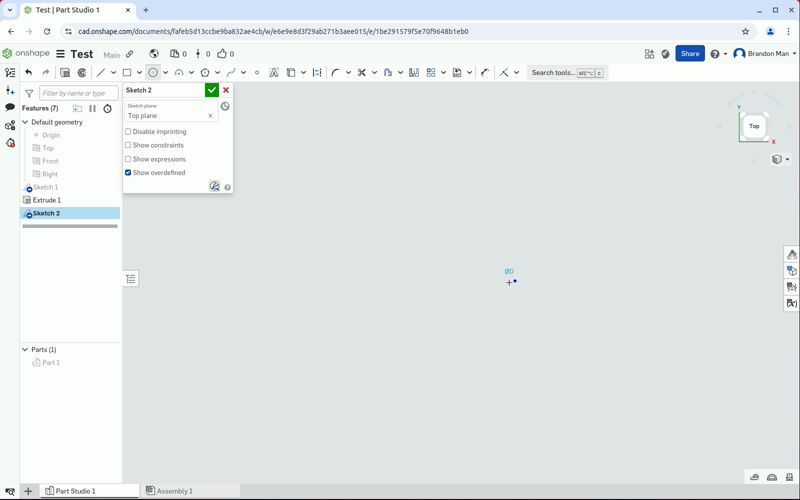
scroll(-6)
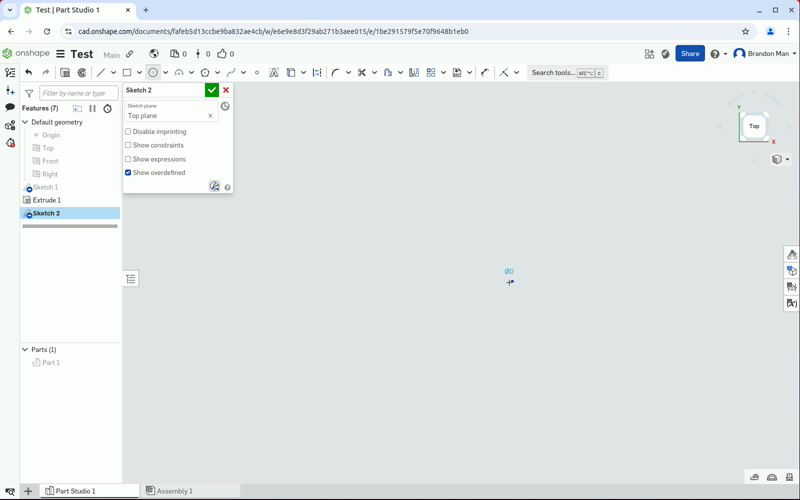
scroll(-6)
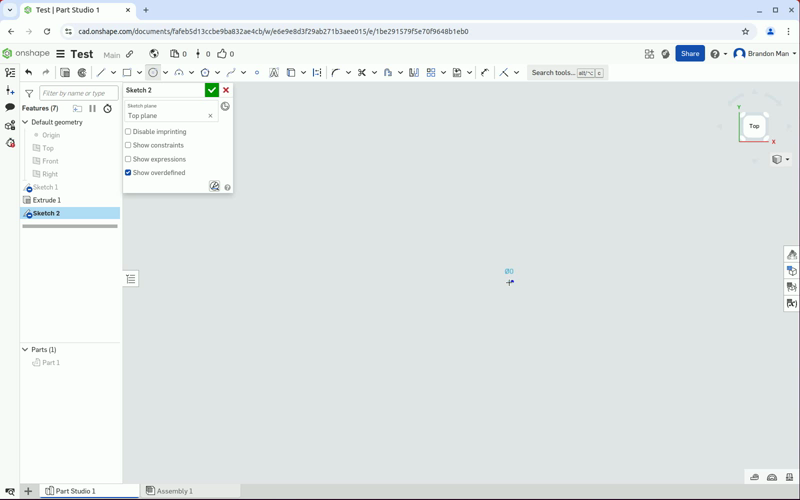
scroll(-6)
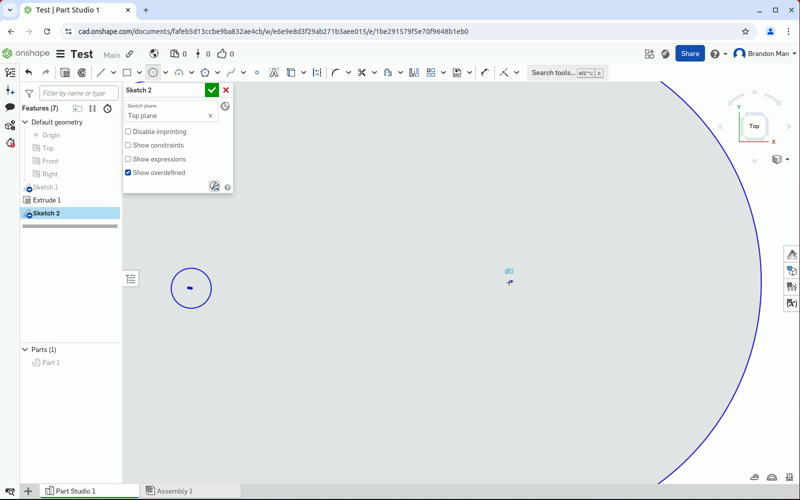
scroll(-6)
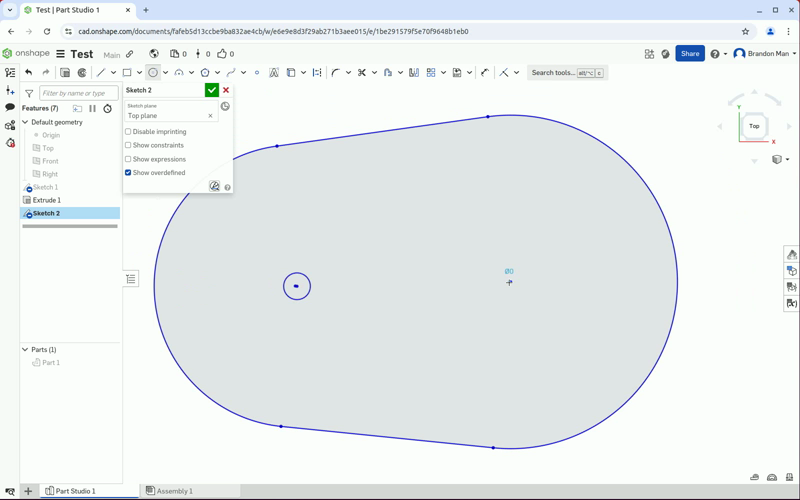
scroll(-6)
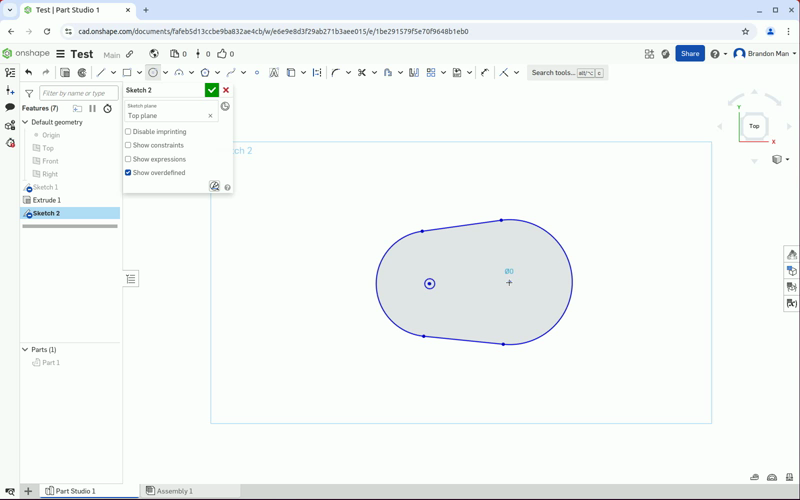
key_up(shift)
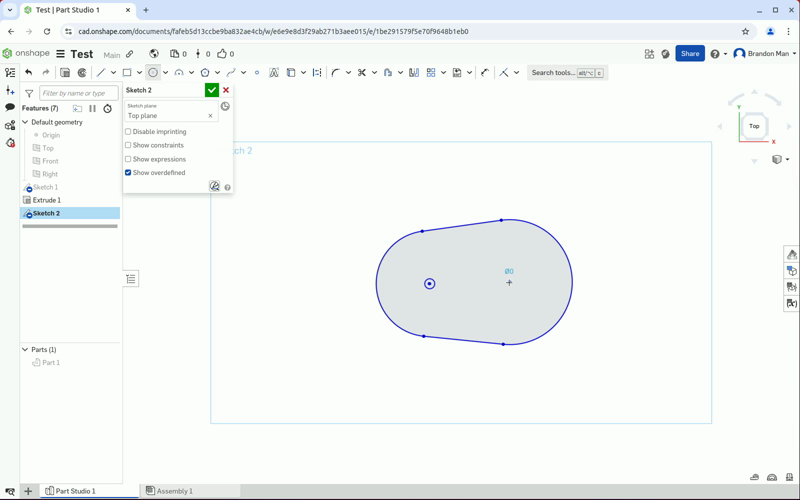
mouse_move(514, 282)
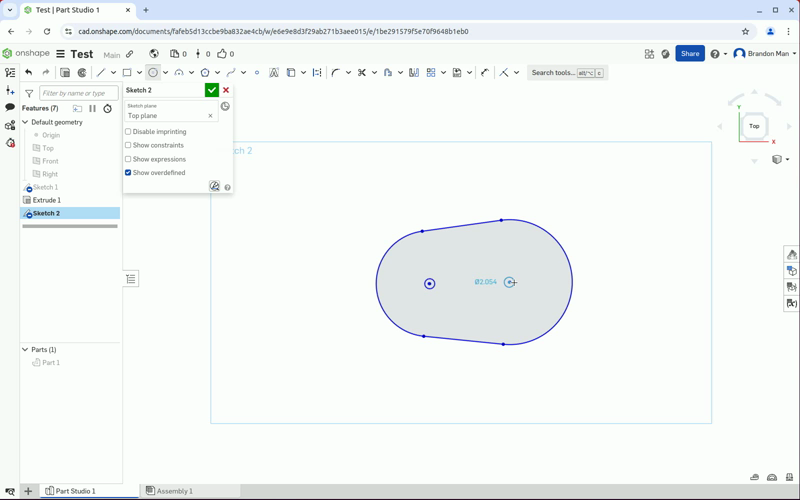
scroll(6)
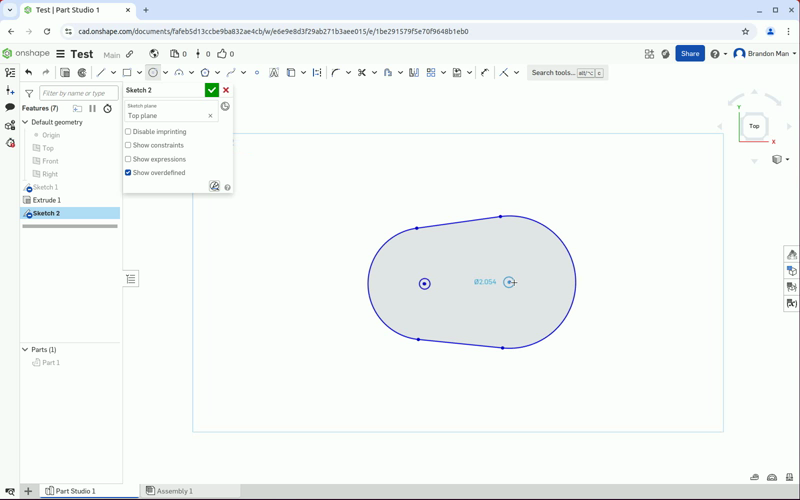
scroll(6)
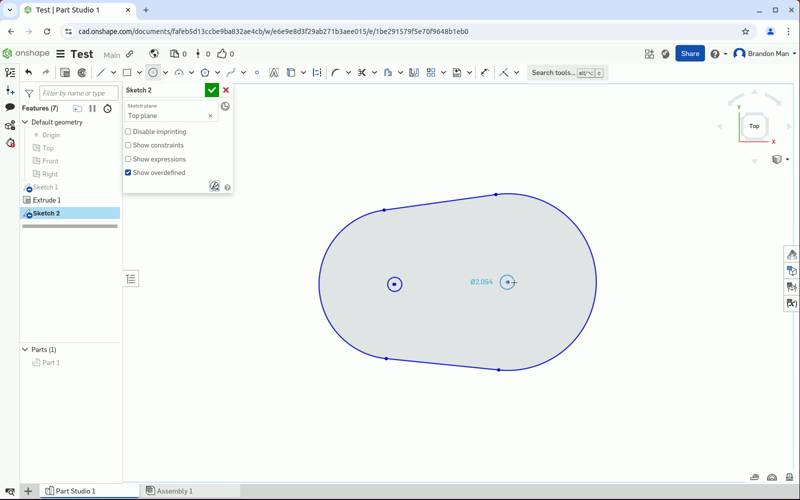
scroll(6)
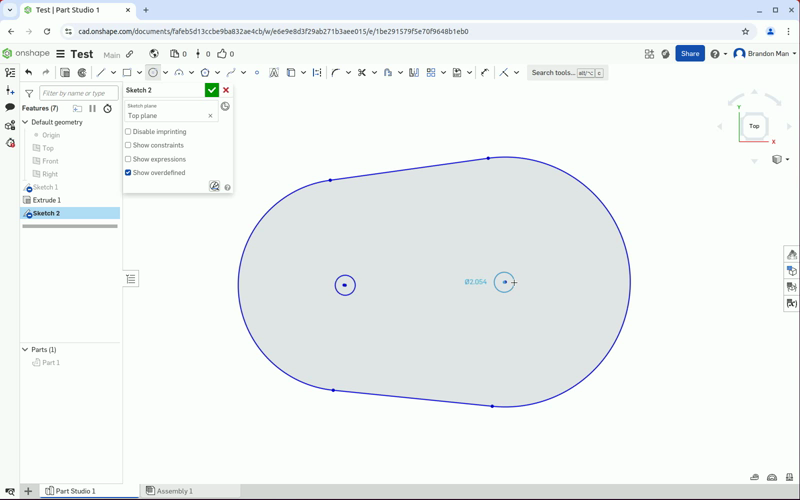
scroll(6)
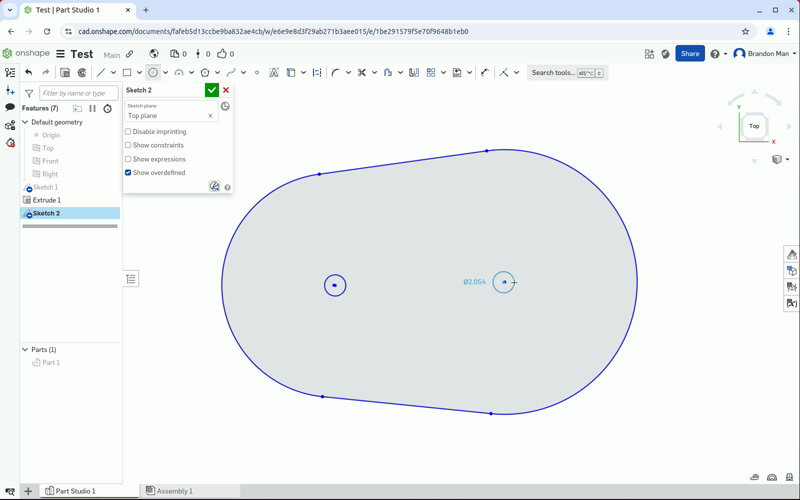
scroll(6)
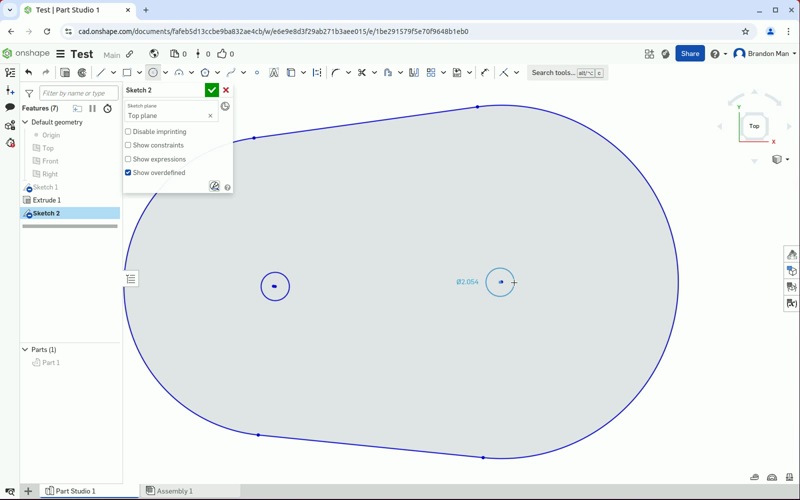
scroll(6)
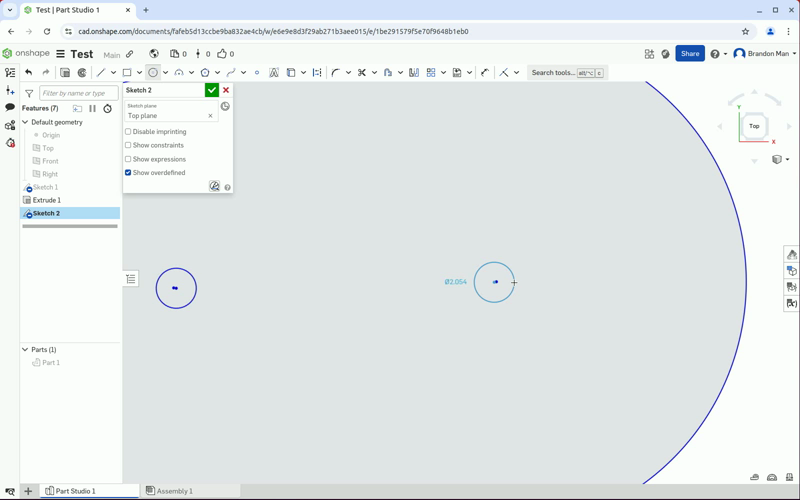
scroll(6)
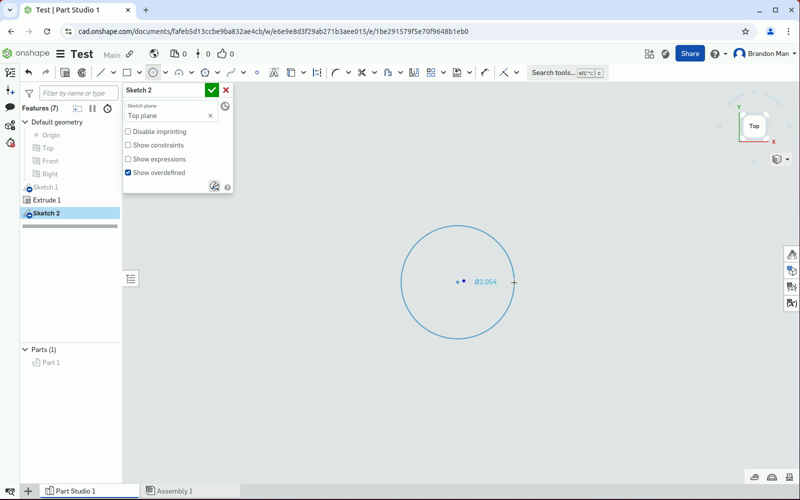
click(514, 282)
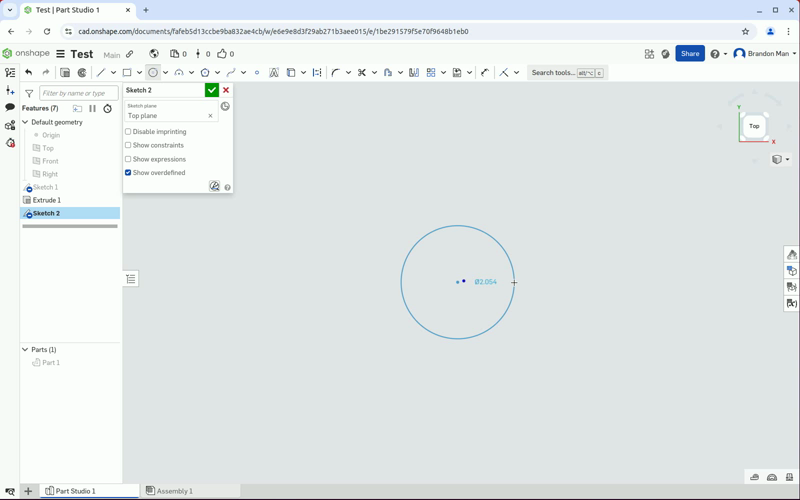
scroll(-6)
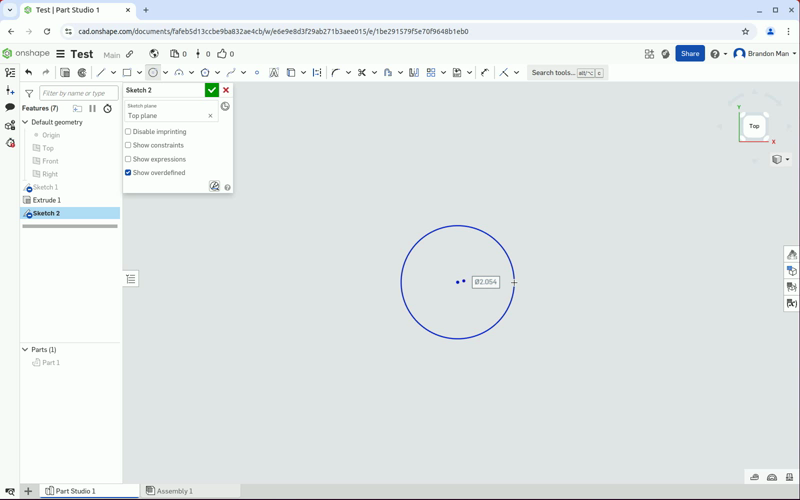
scroll(-6)
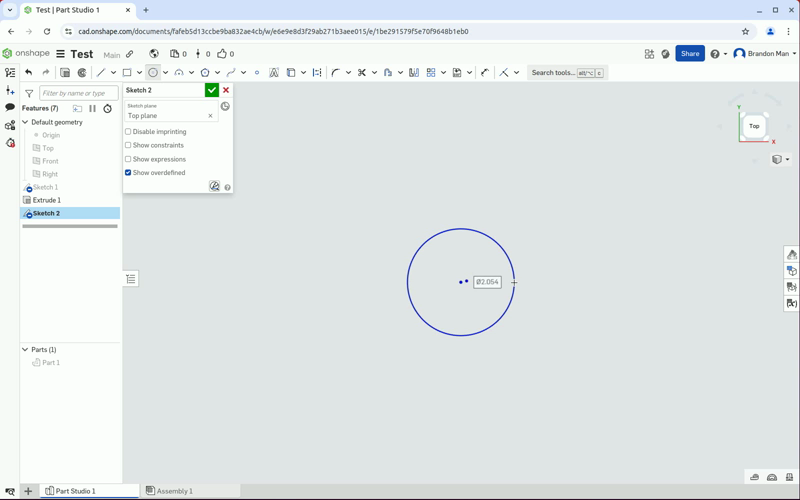
scroll(-6)
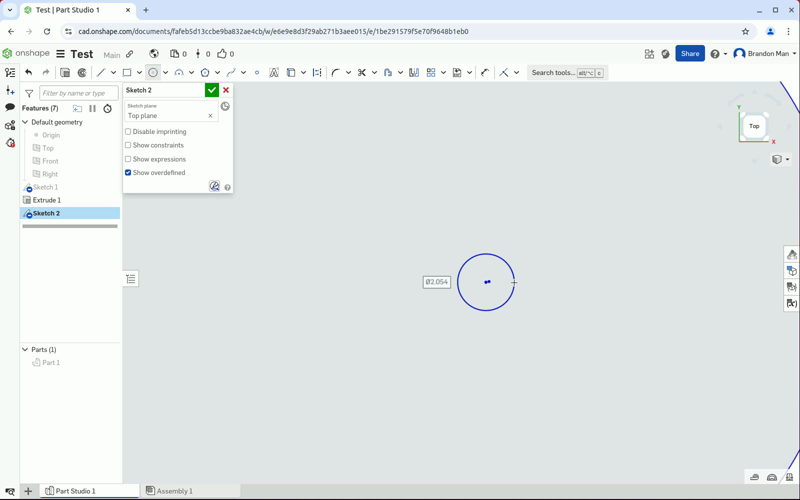
scroll(-6)
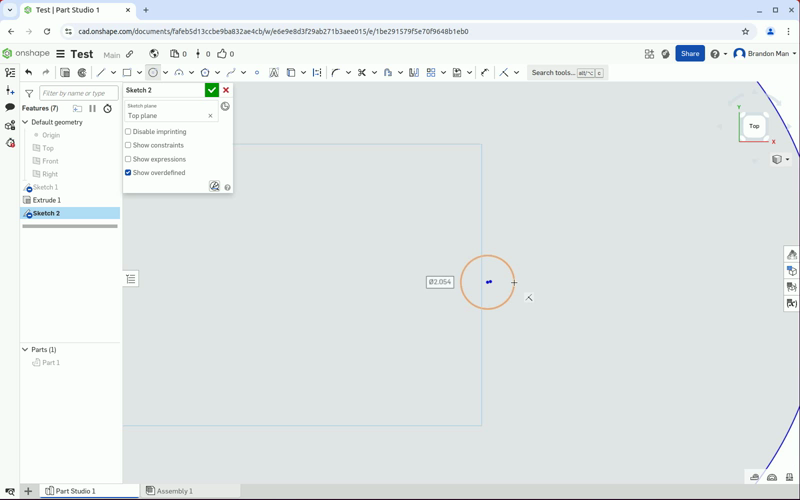
scroll(-6)
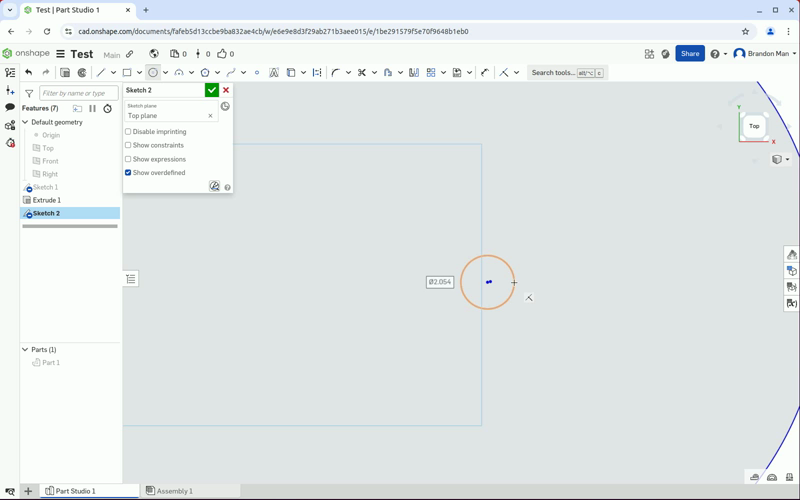
scroll(-6)
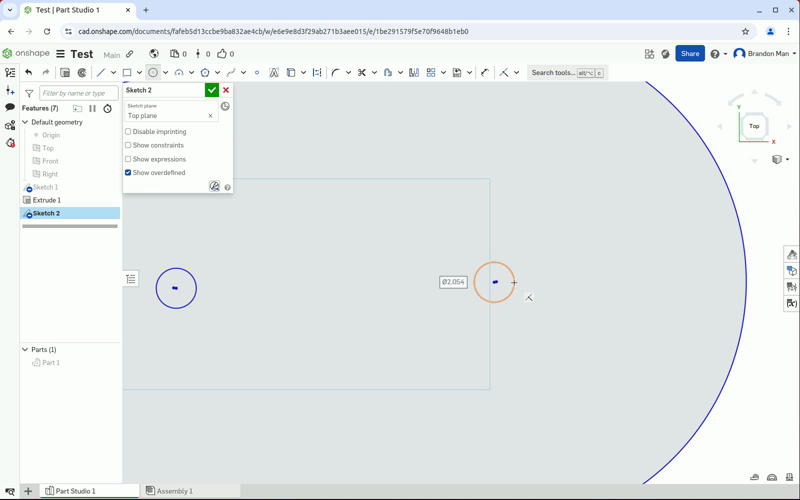
scroll(-6)
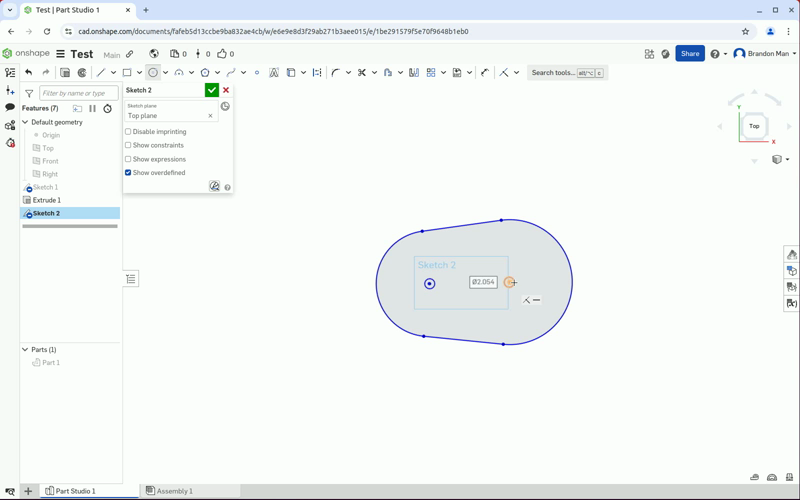
key(esc)
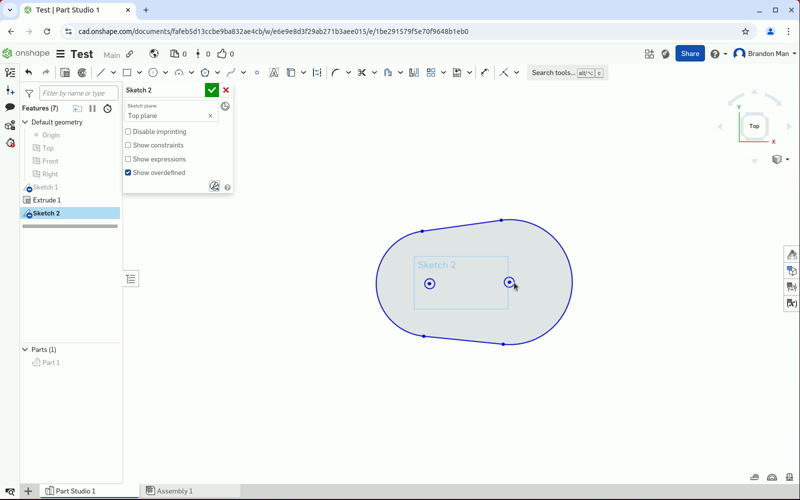
mouse_move(486, 320)
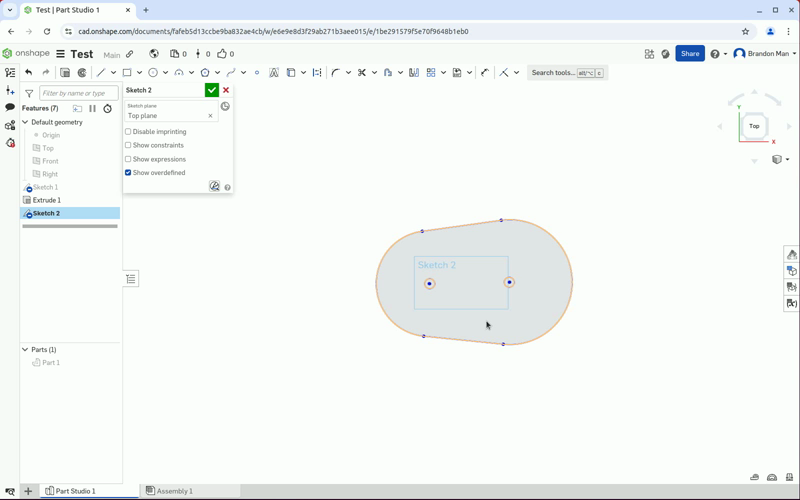
click(486, 320)
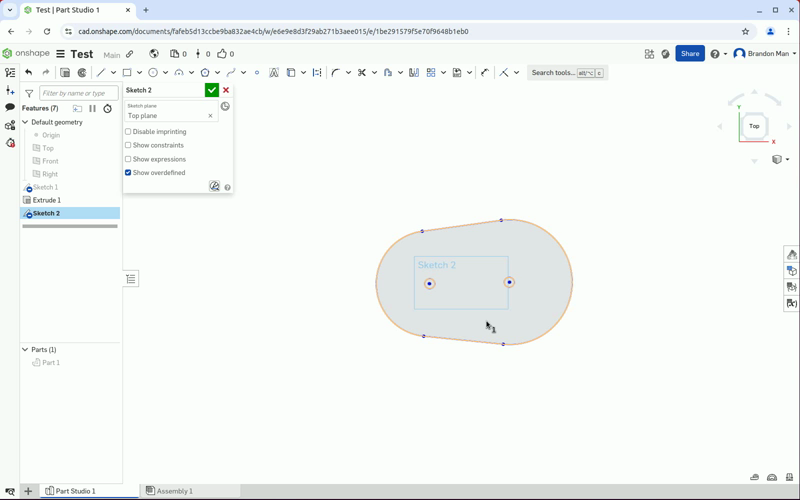
mouse_move(73, 352)
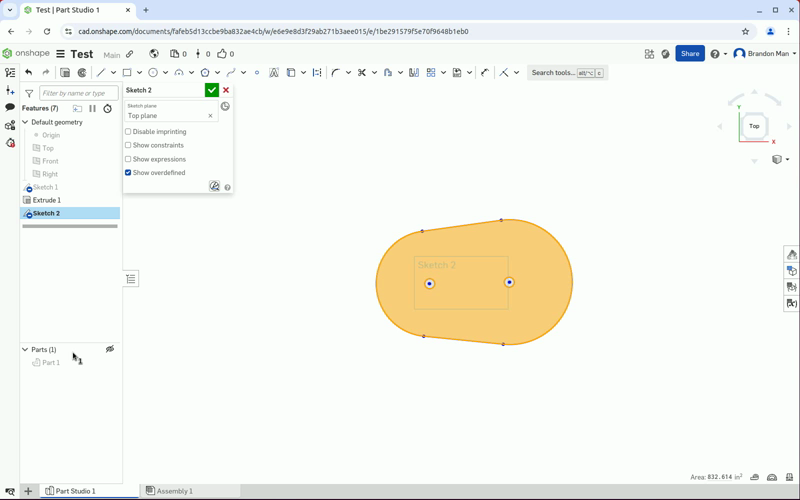
key(shift+y)
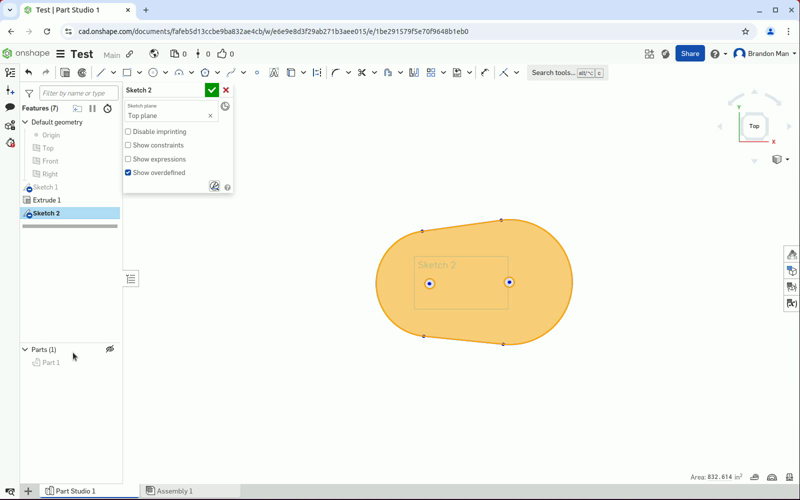
key(shift+e)
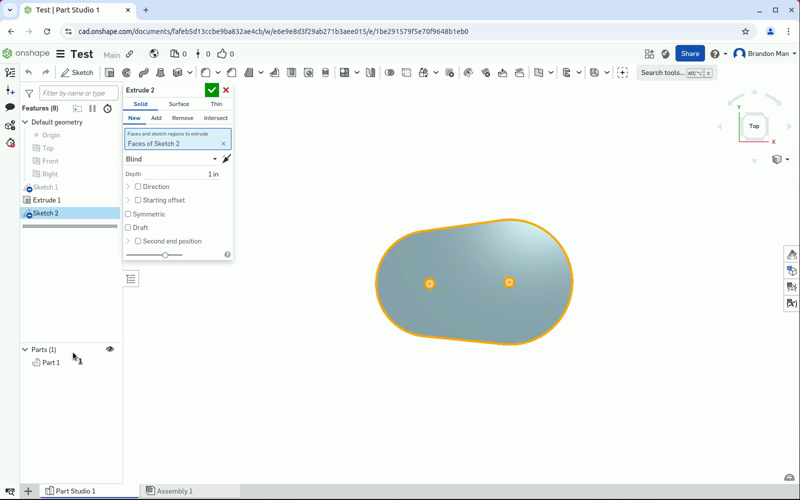
mouse_move(143, 106)
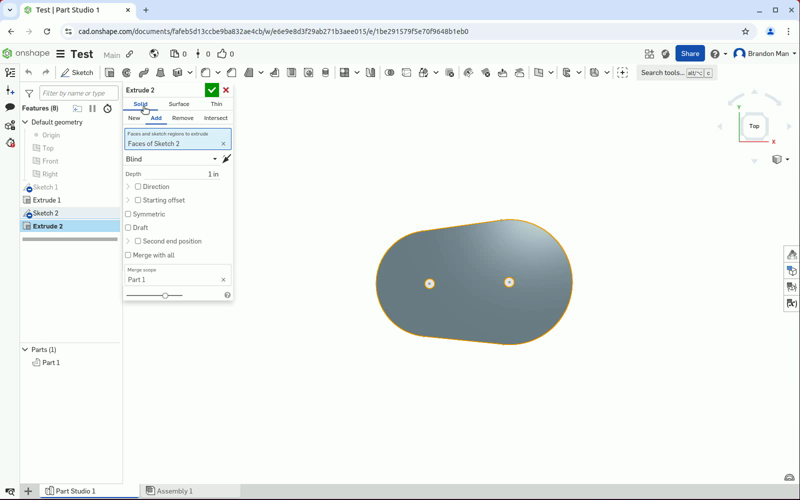
click(143, 106)
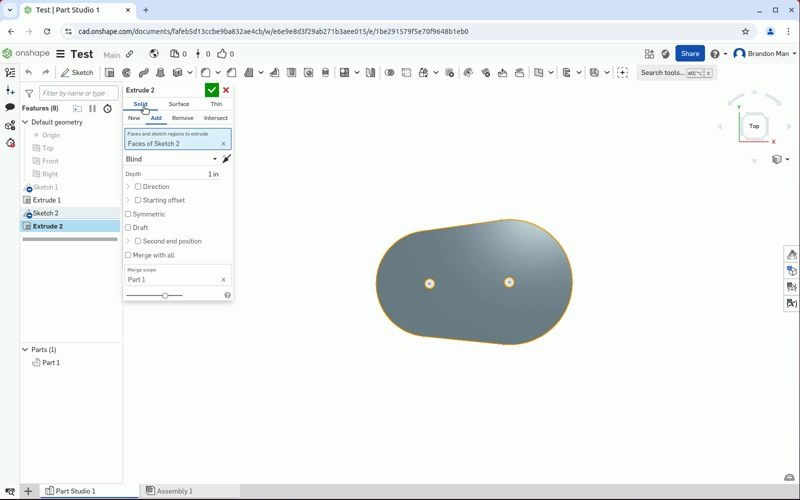
mouse_move(137, 120)
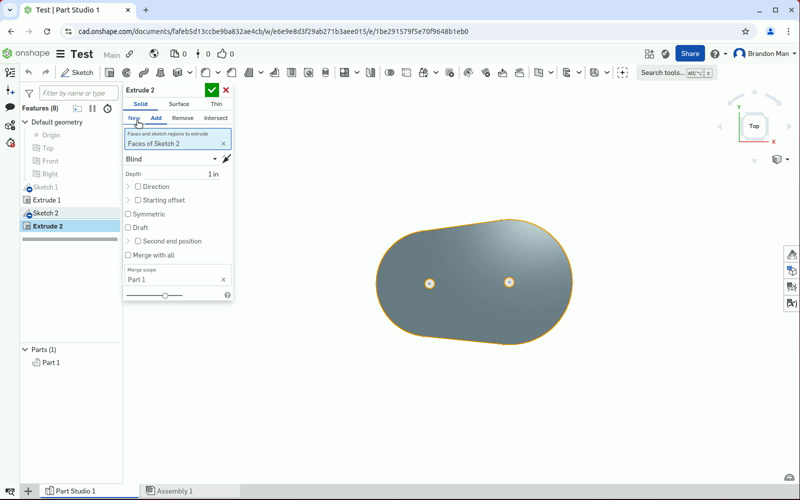
click(137, 120)
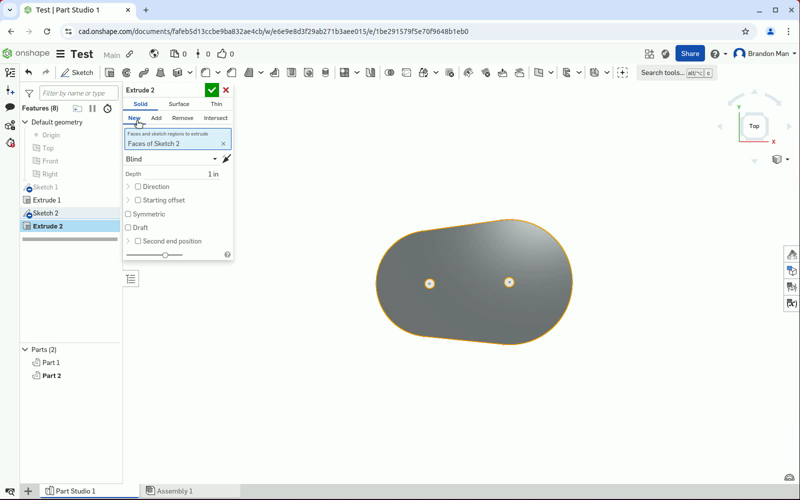
key(tab, 4)
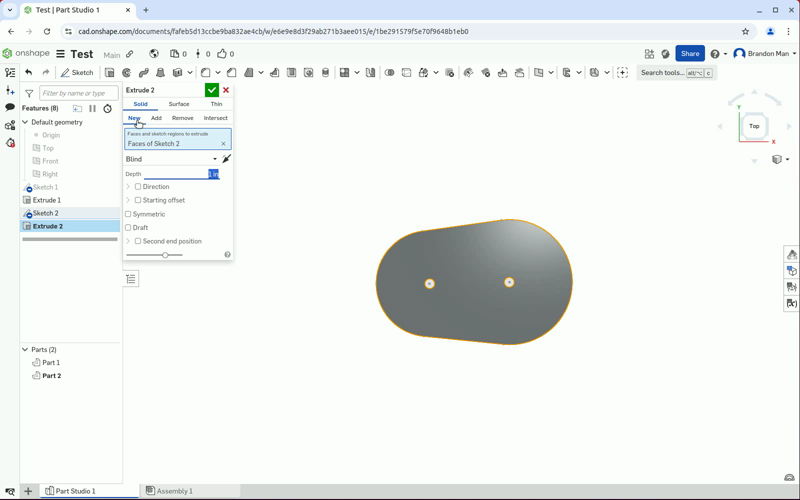
text(0.481)
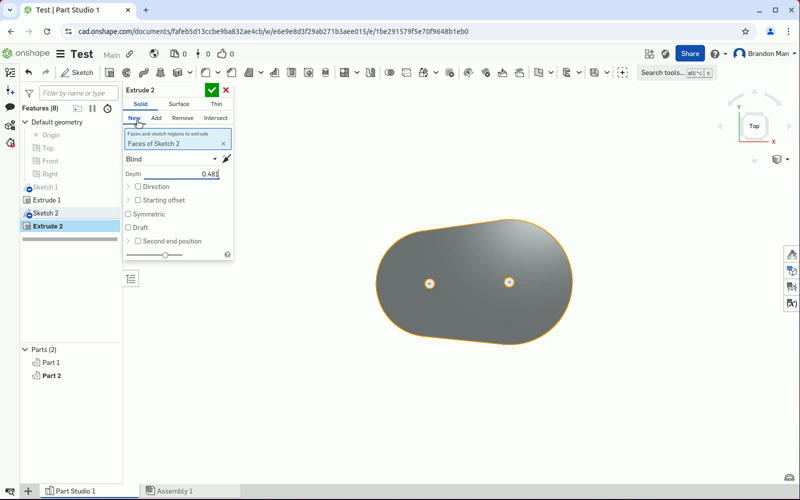
key(enter)
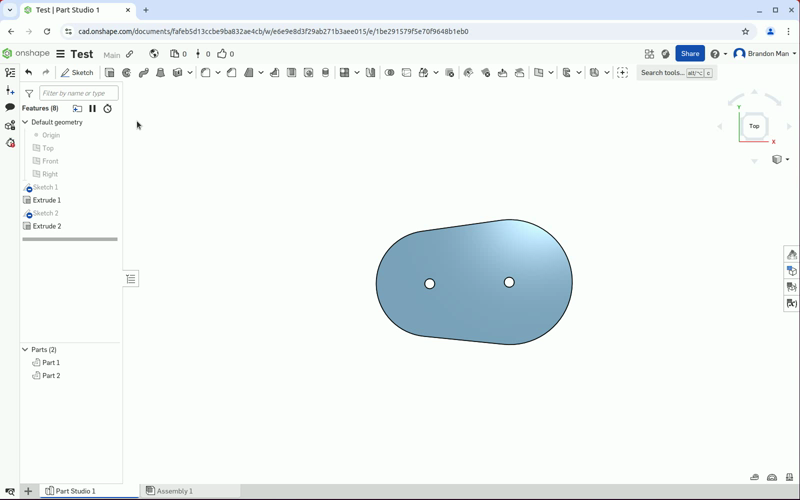
key(shift+h)
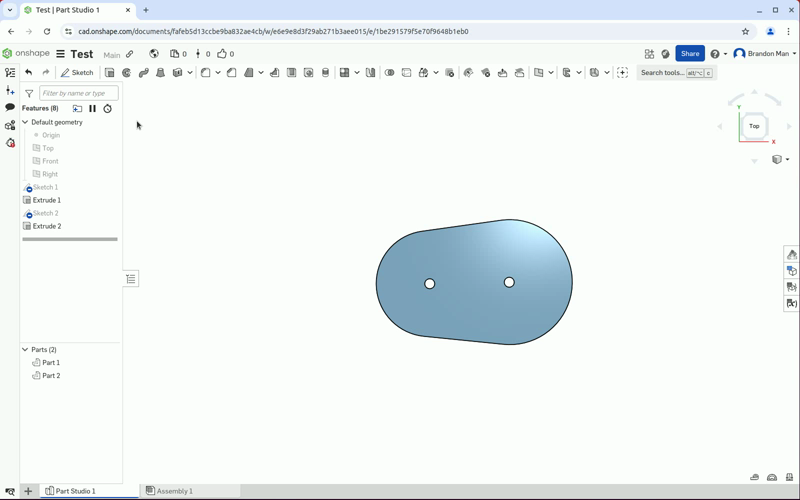
key(shift+h)
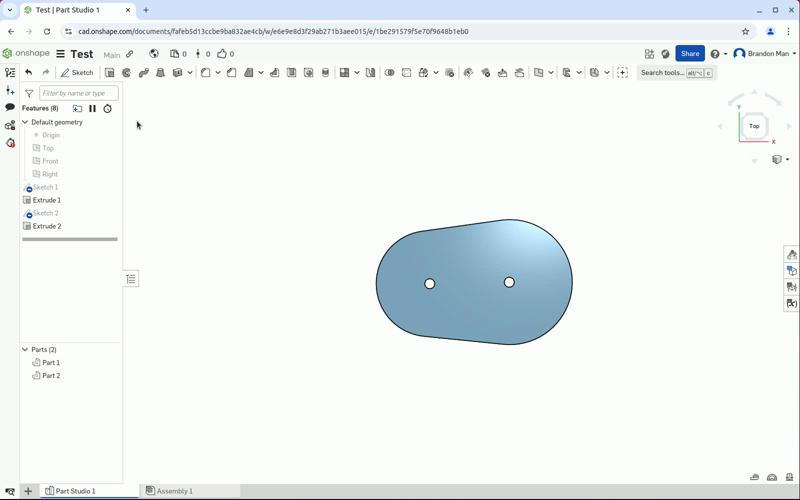
mouse_move(73, 189)
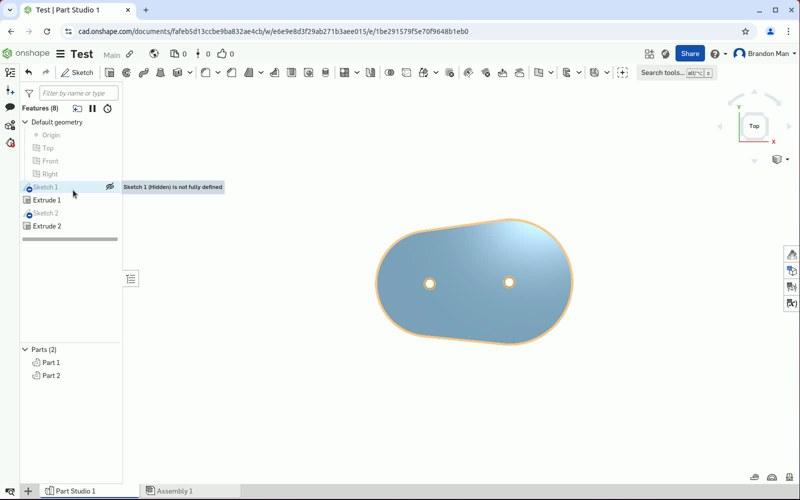
click(73, 189)
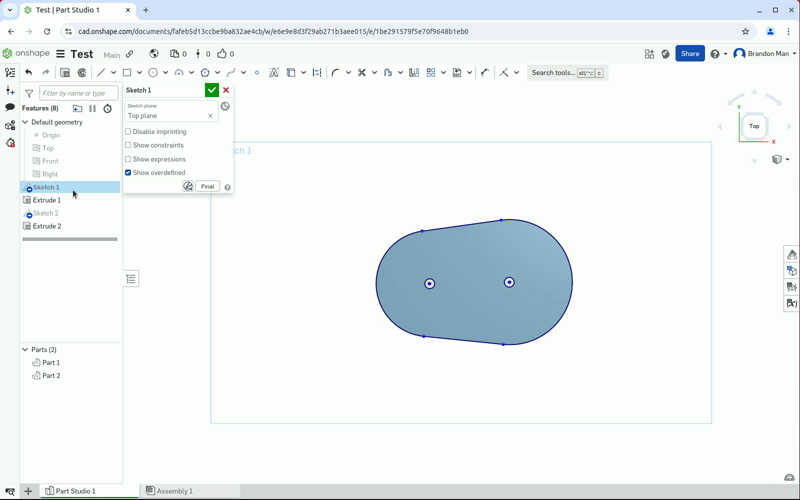
mouse_move(229, 92)
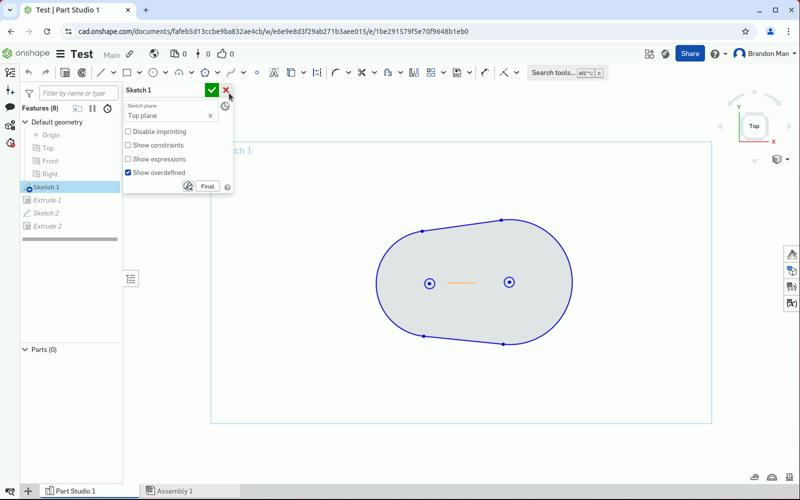
click(229, 92)
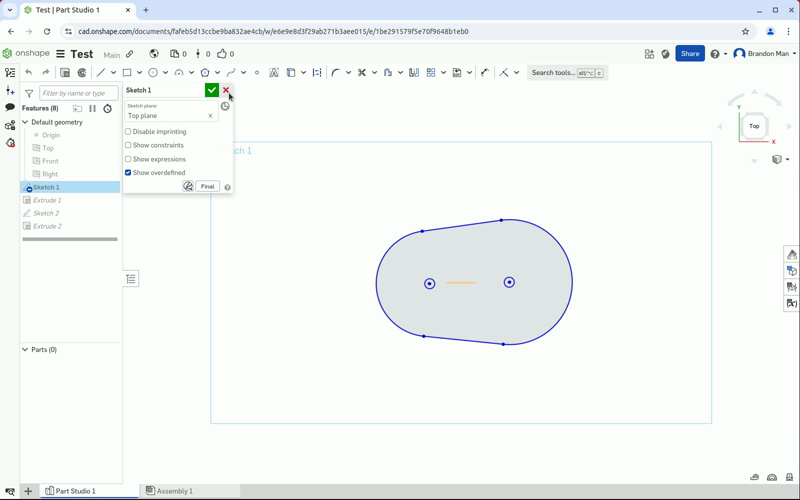
key(shift+s)
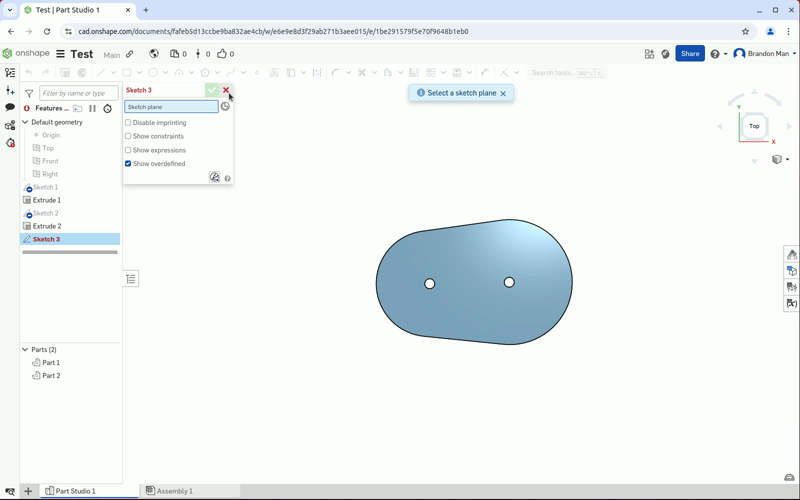
mouse_move(73, 150)
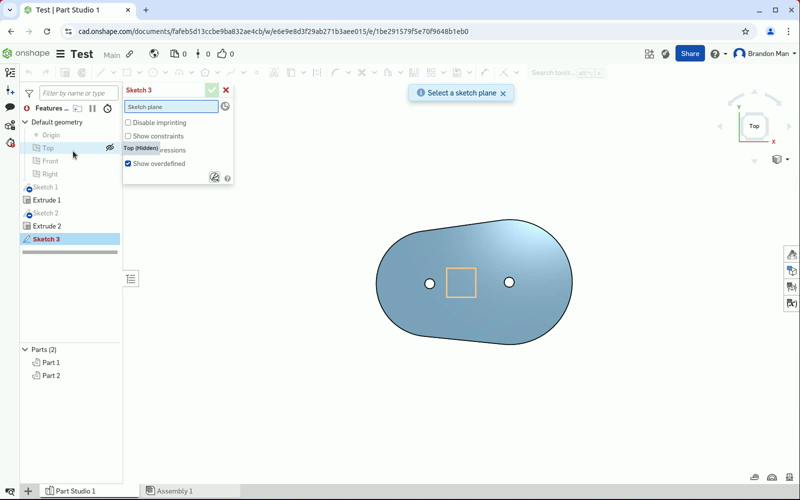
click(73, 150)
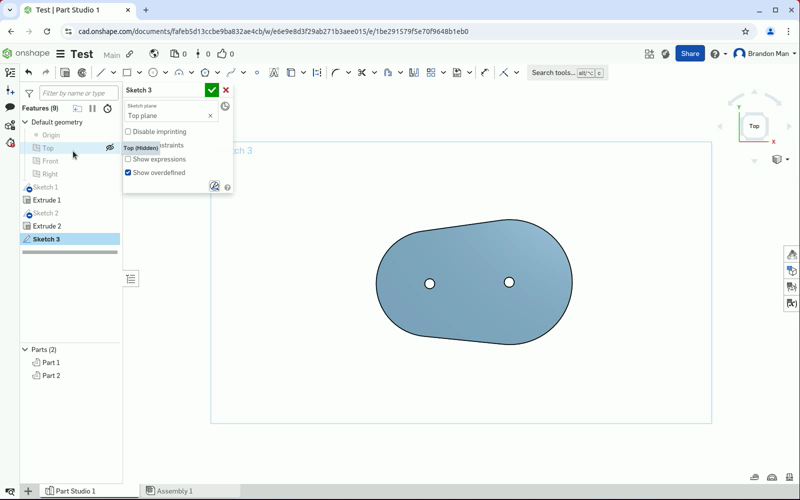
mouse_move(73, 352)
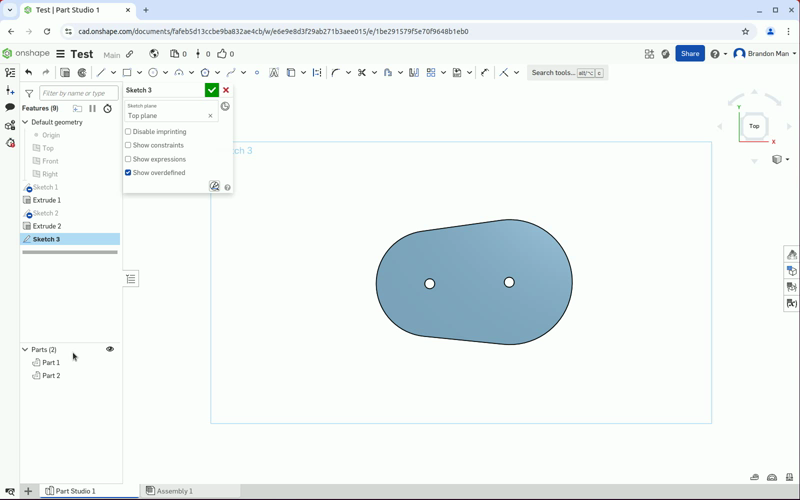
key(y)
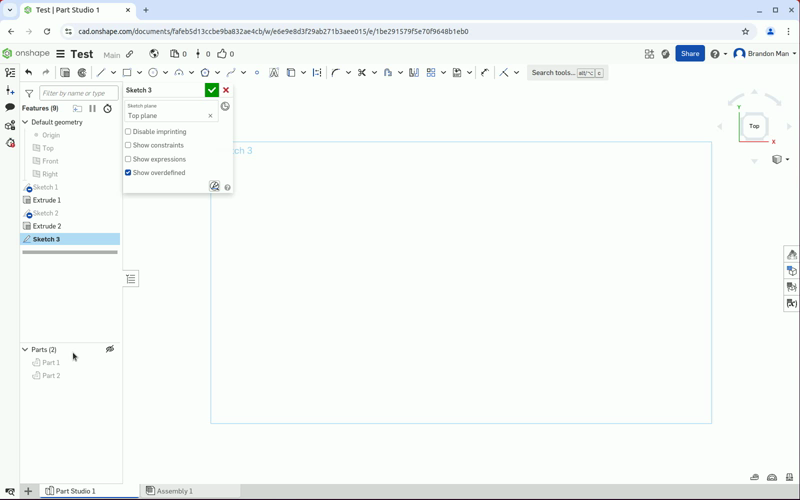
key(a)
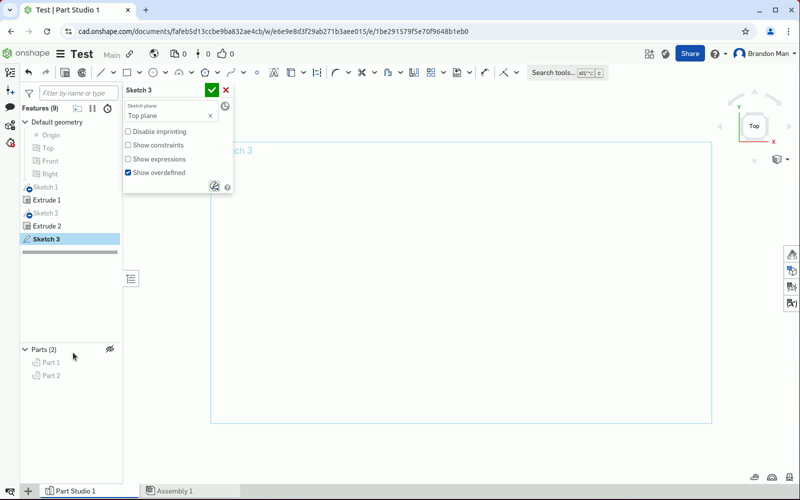
key_down(shift)
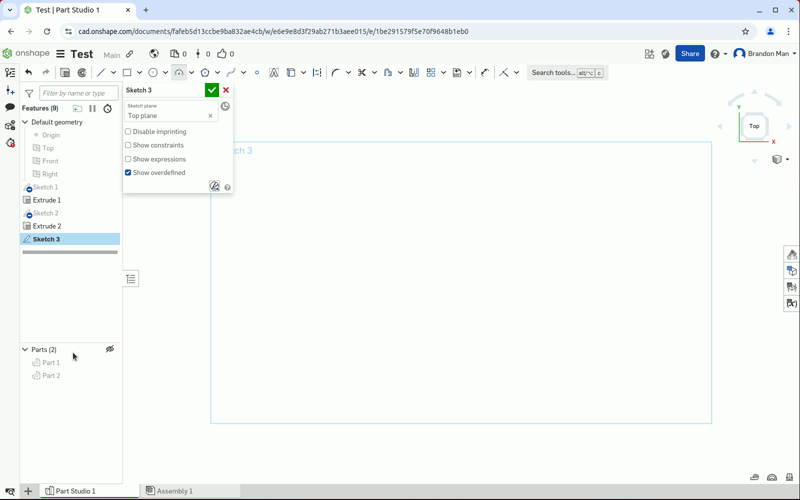
mouse_move(422, 231)
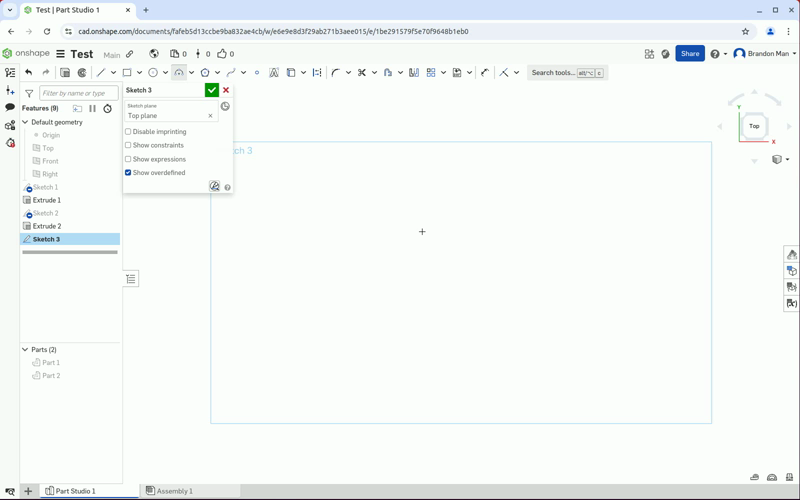
click(422, 231)
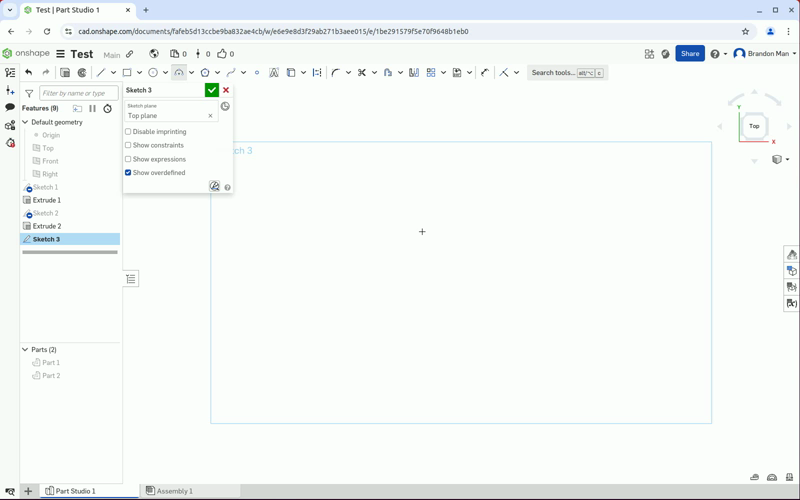
key_up(shift)
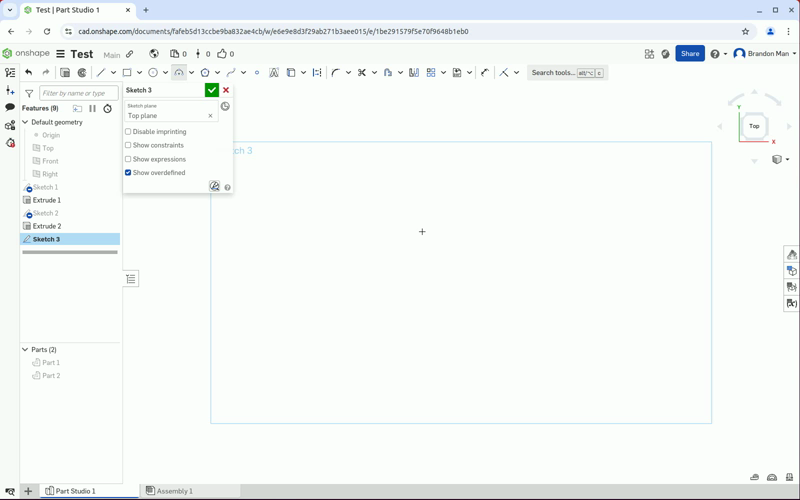
key_down(shift)
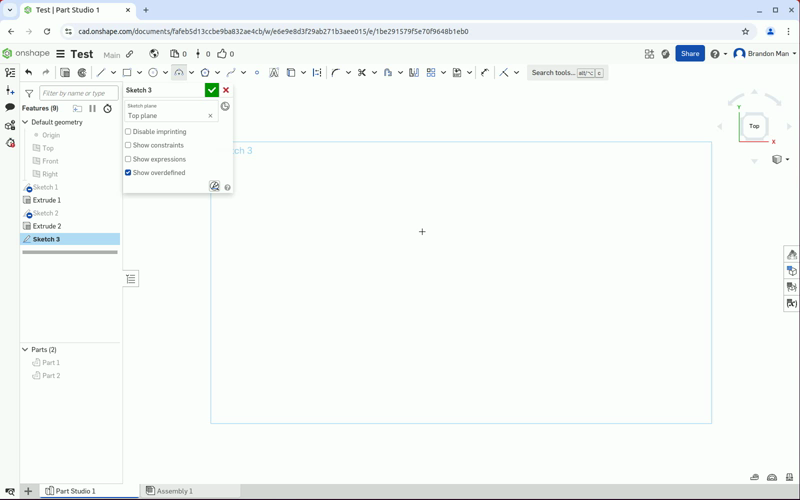
mouse_move(423, 336)
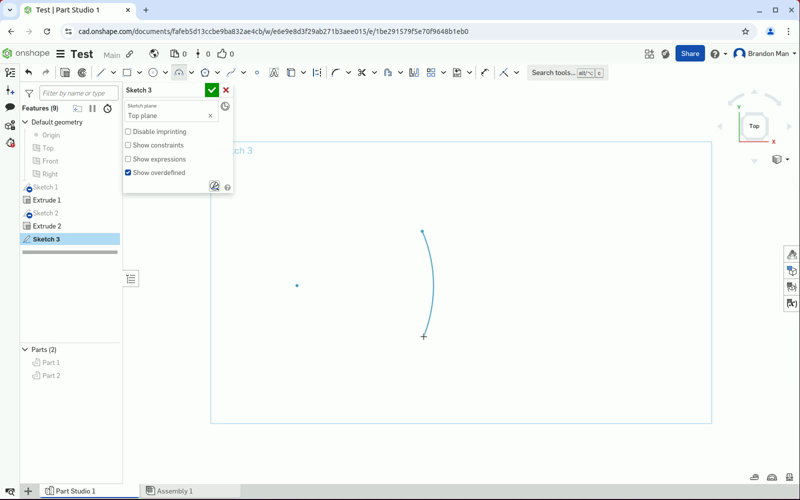
click(423, 336)
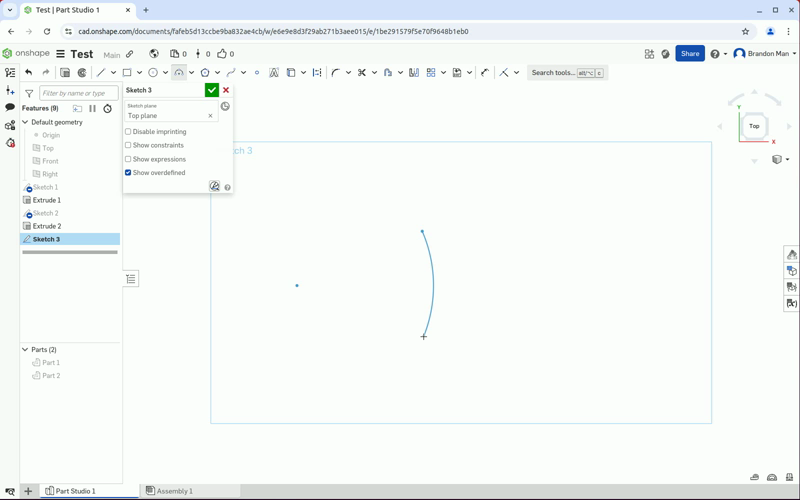
mouse_move(376, 284)
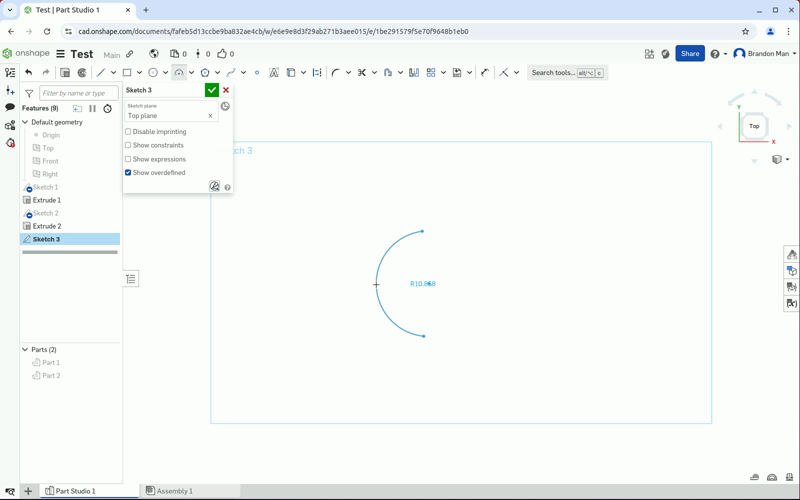
click(376, 284)
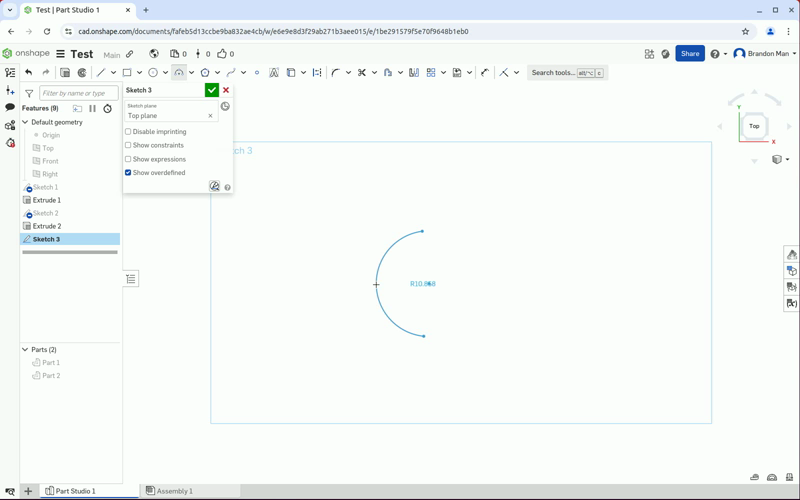
key_up(shift)
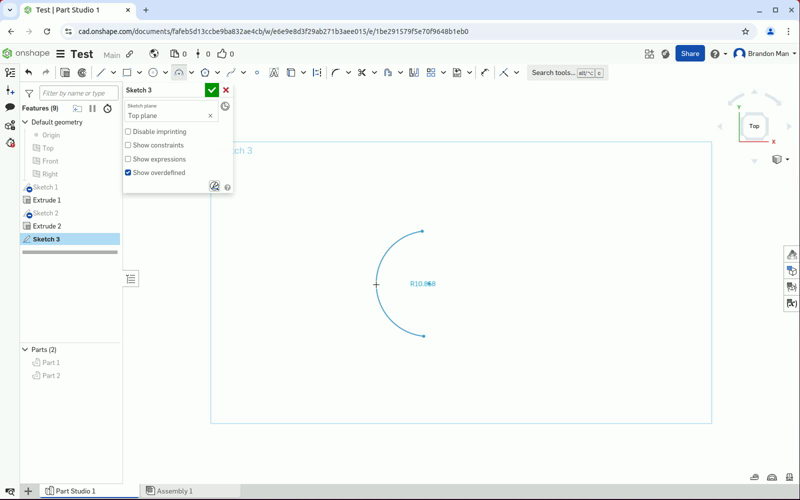
key(esc)
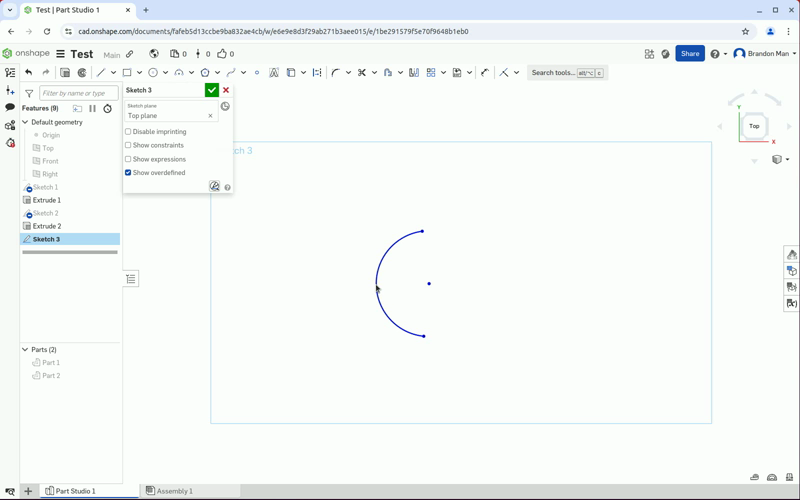
key(l)
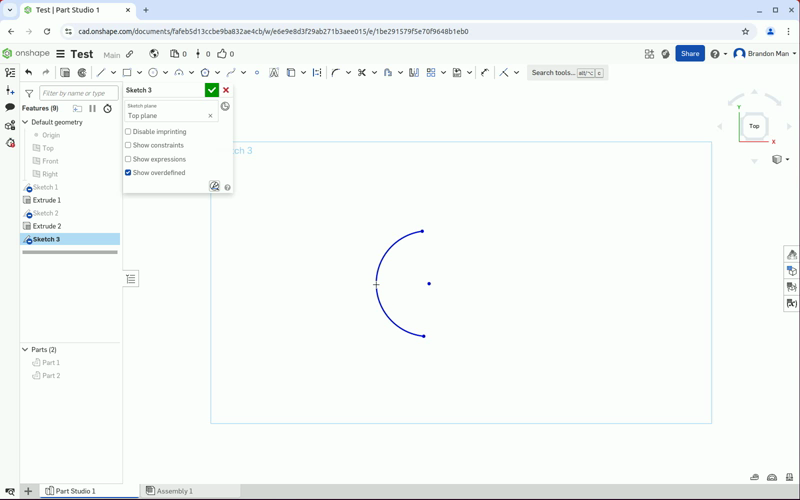
mouse_move(423, 336)
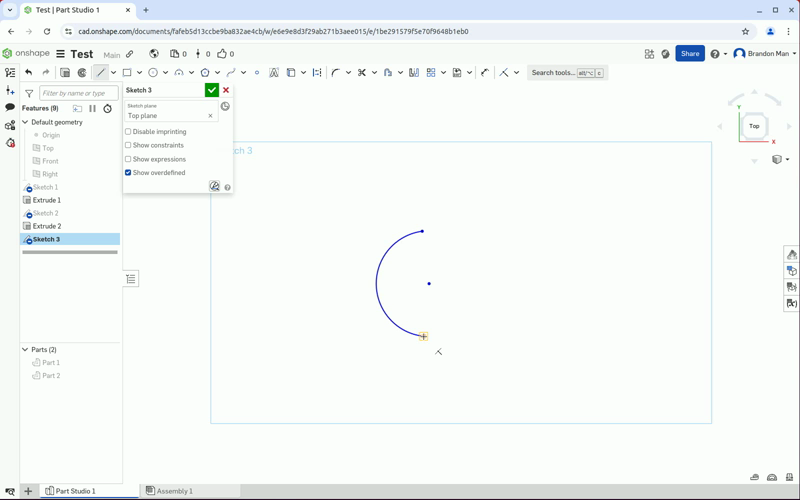
click(423, 336)
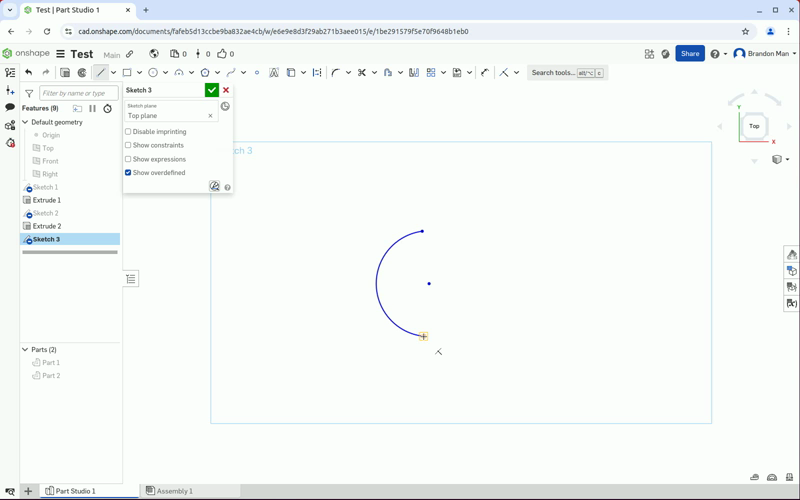
key_down(shift)
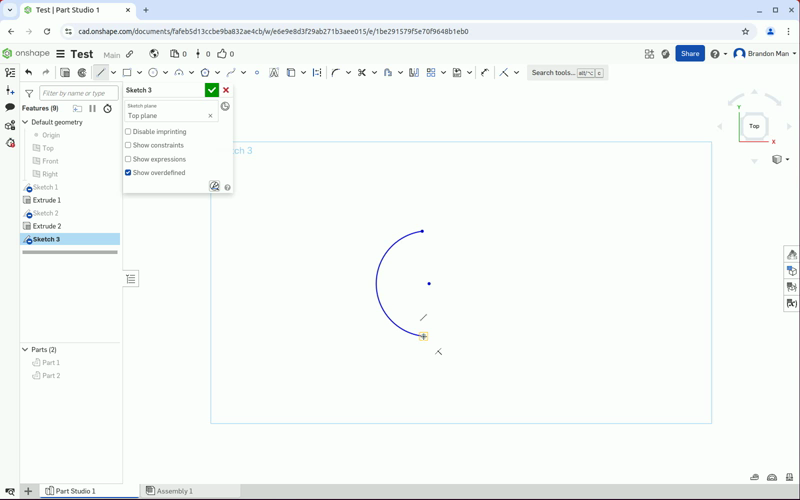
mouse_move(503, 344)
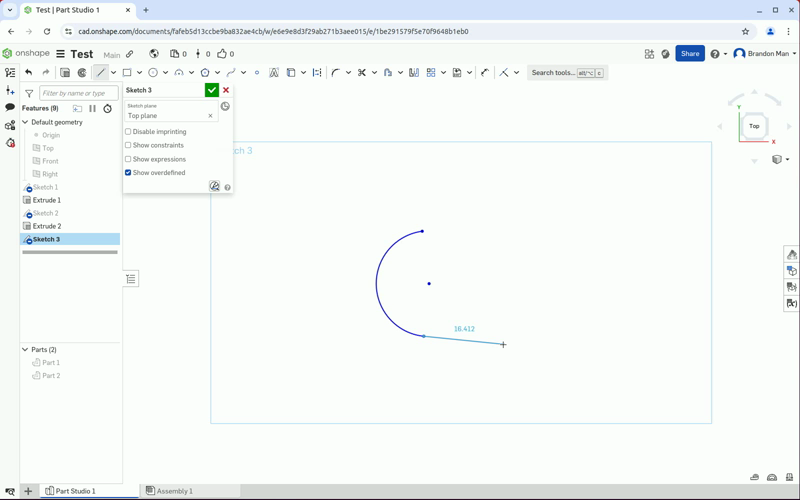
click(503, 344)
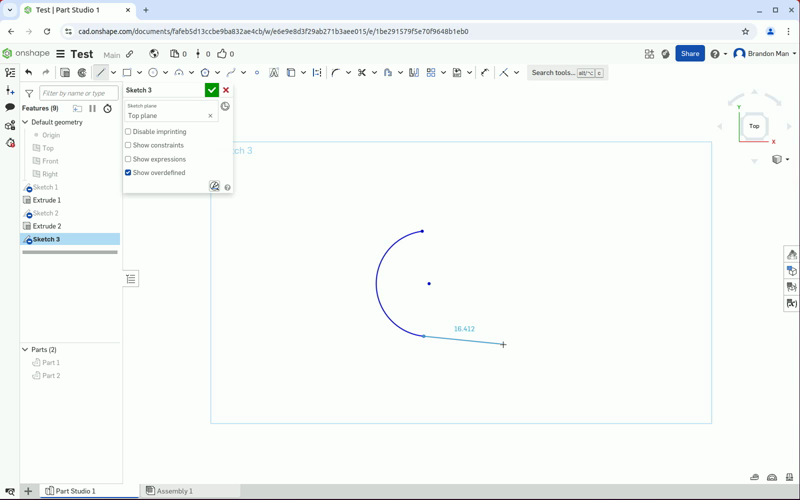
key_up(shift)
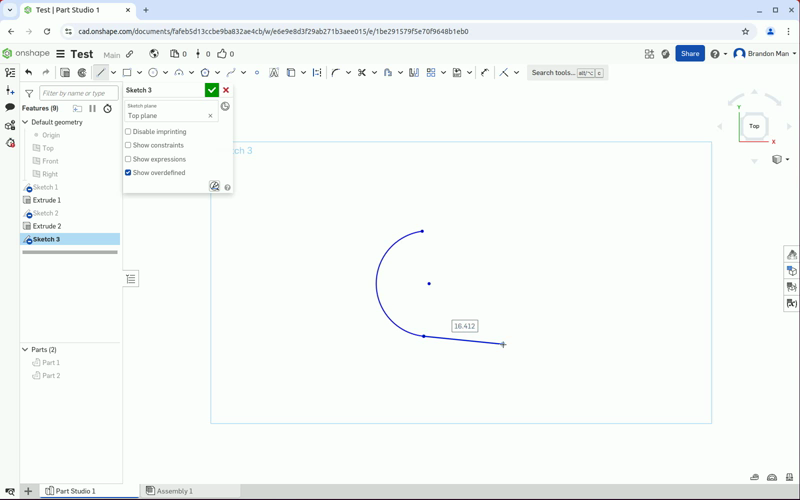
key(esc)
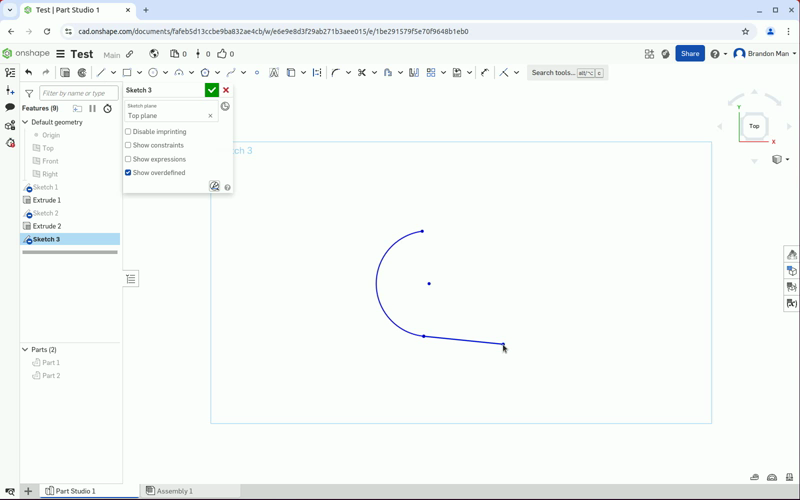
key(a)
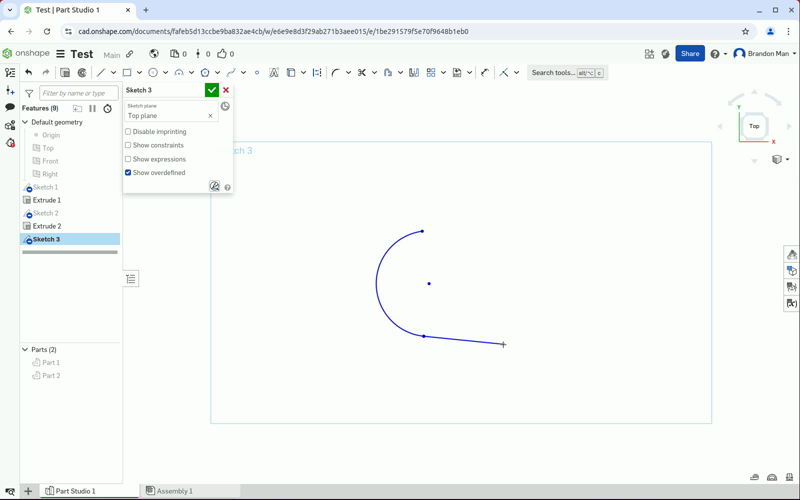
mouse_move(503, 344)
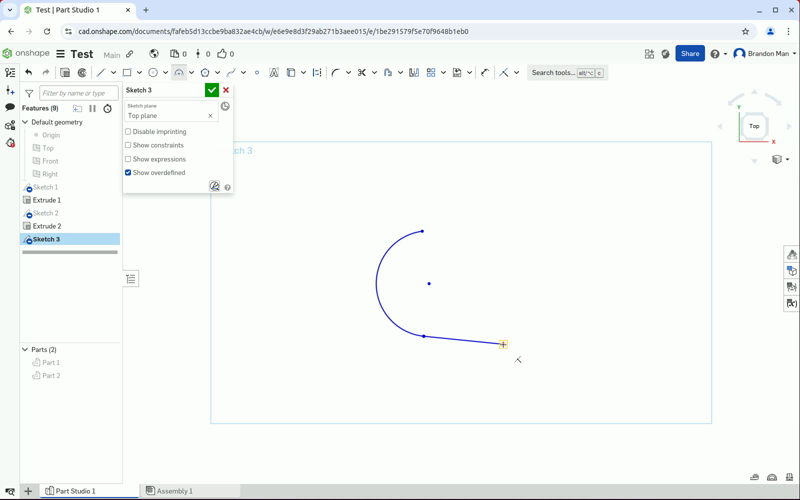
click(503, 344)
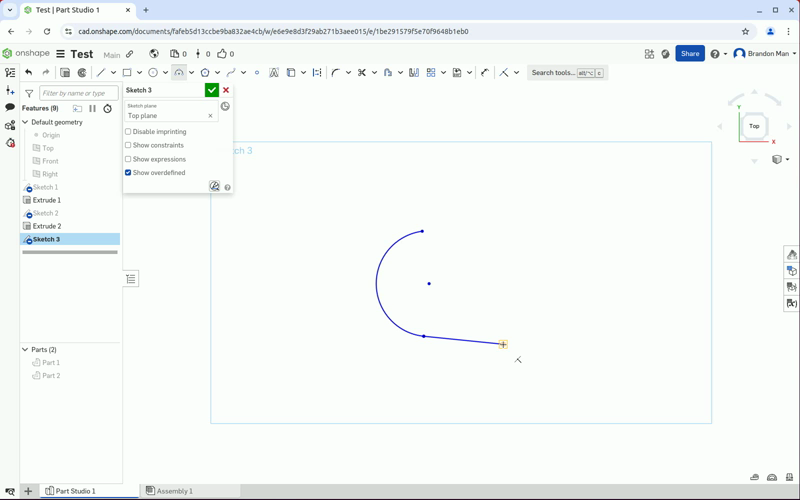
key_down(shift)
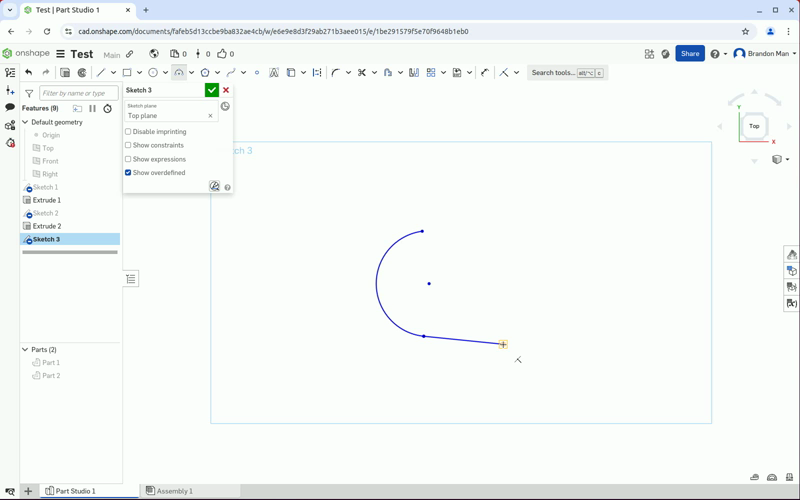
mouse_move(501, 220)
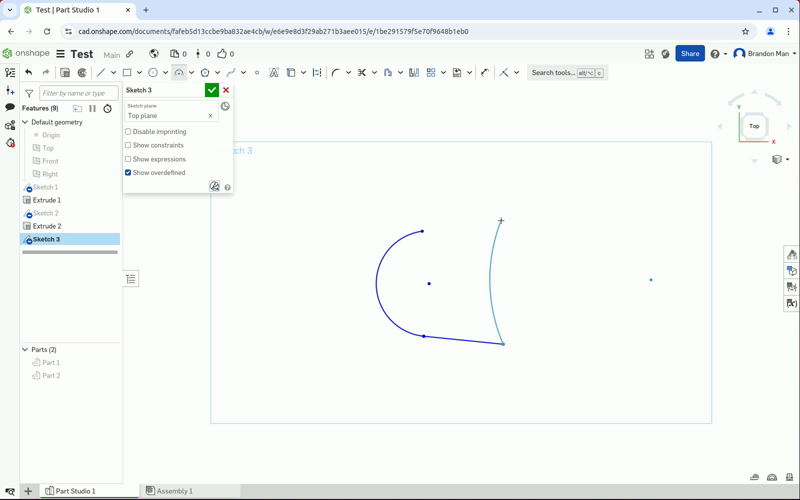
click(501, 220)
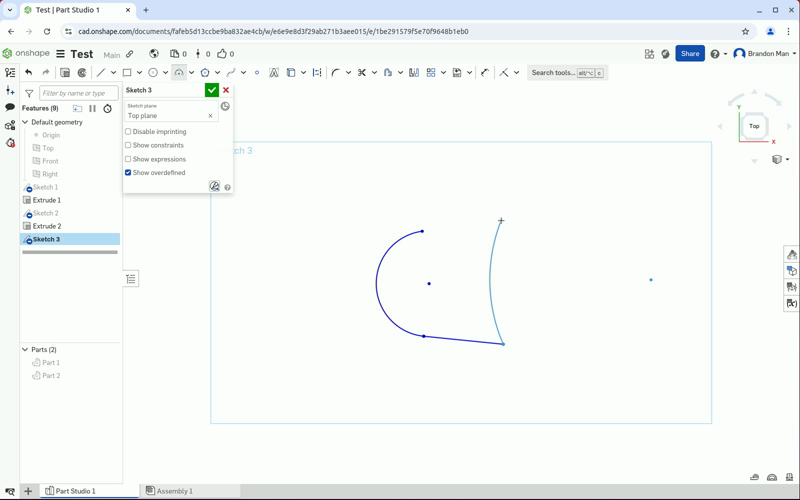
mouse_move(572, 281)
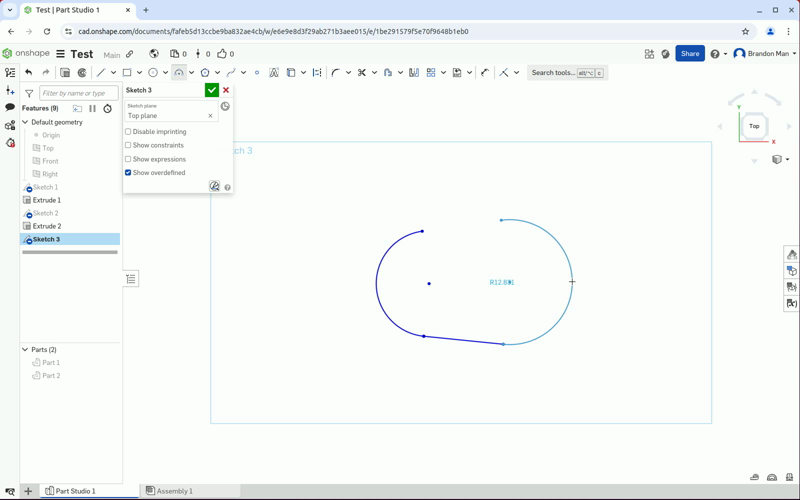
click(572, 281)
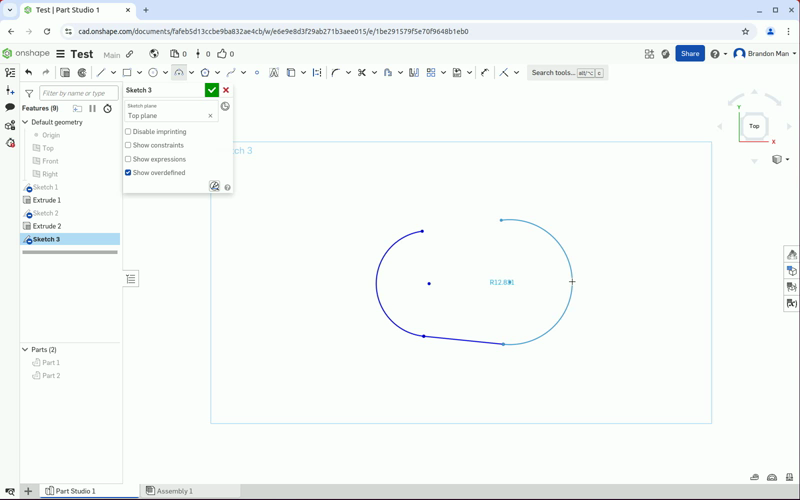
key_up(shift)
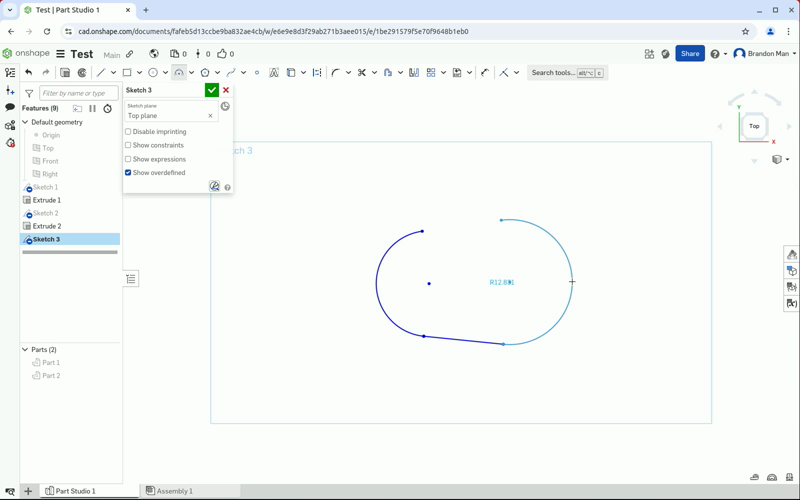
key(esc)
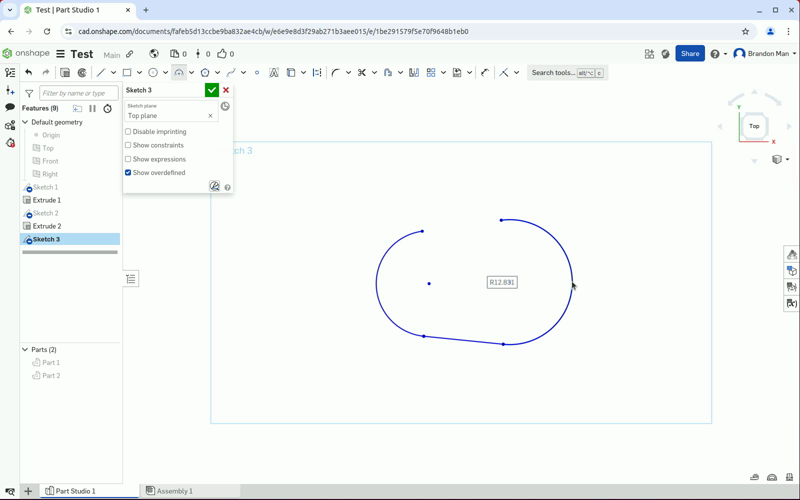
key(l)
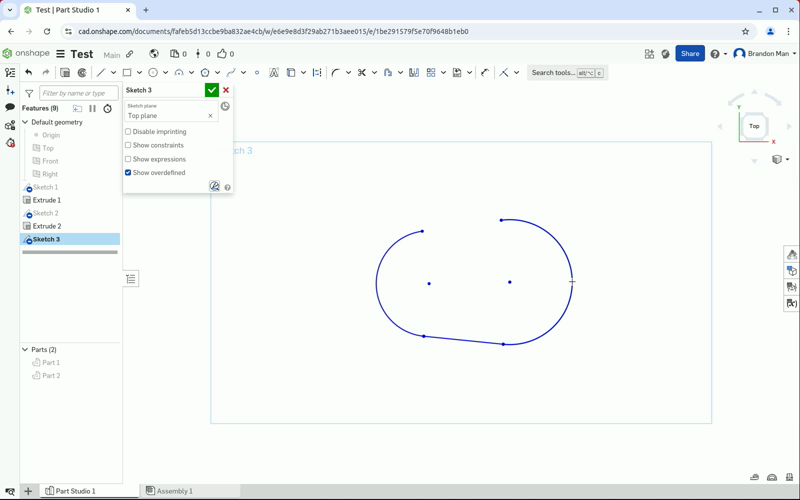
mouse_move(501, 220)
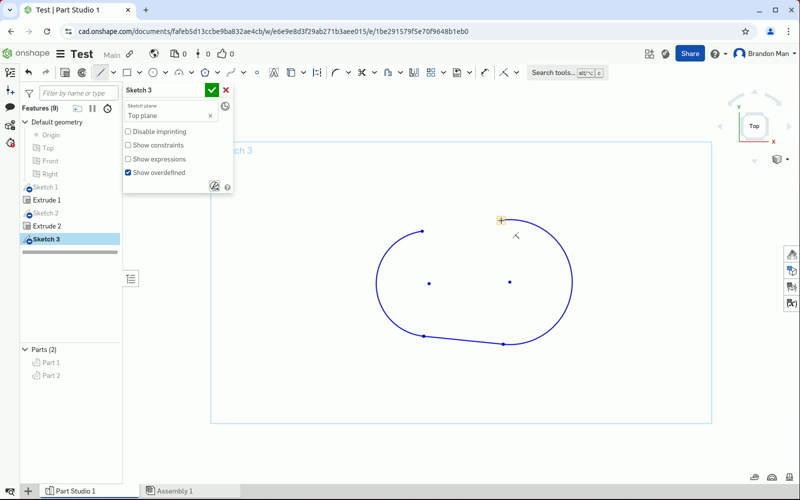
click(501, 220)
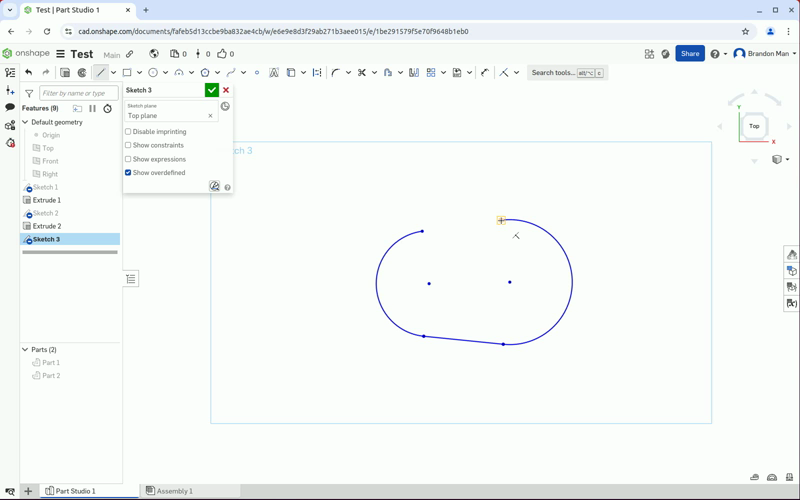
key_down(shift)
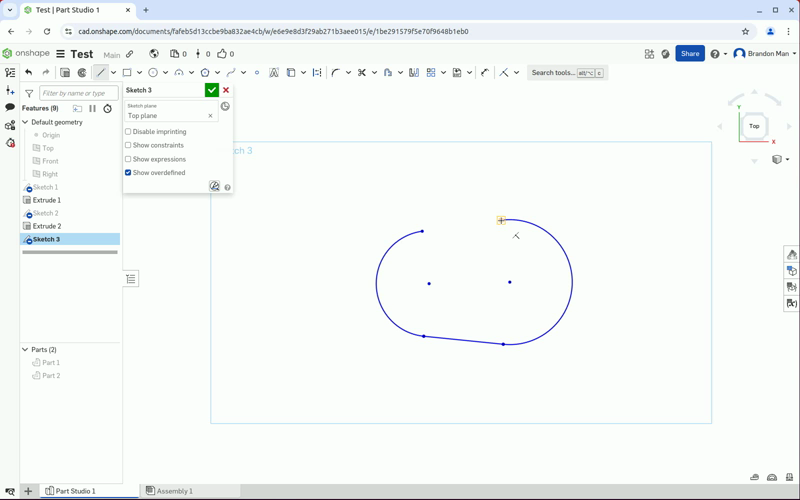
mouse_move(422, 231)
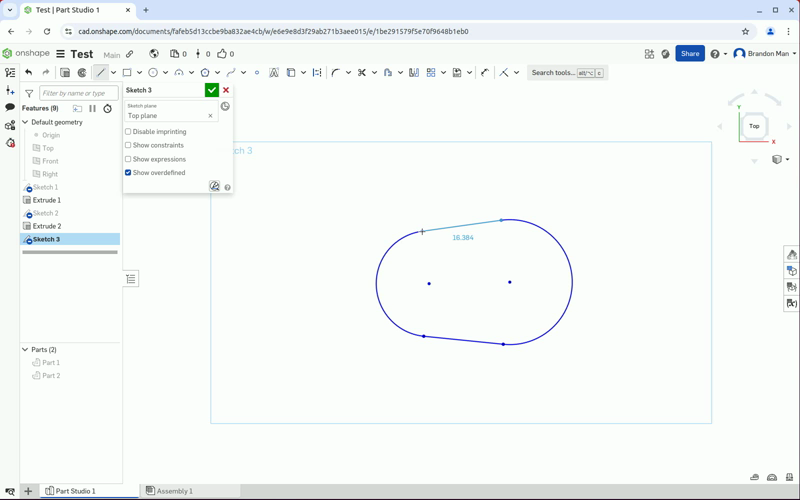
key_up(shift)
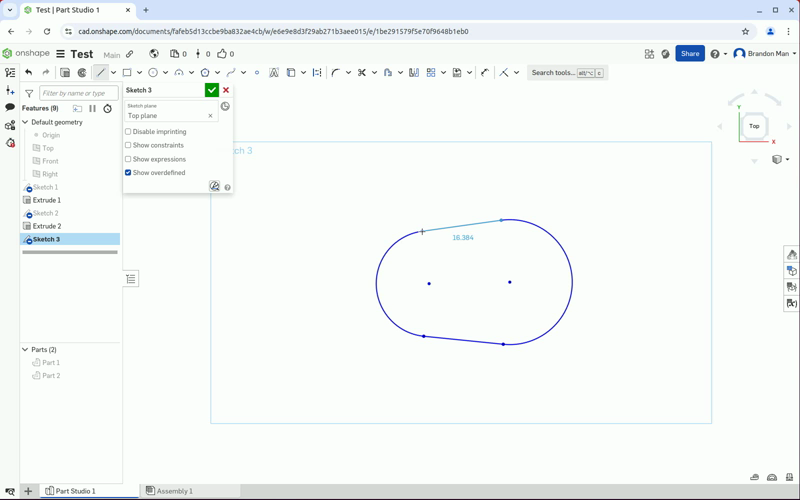
click(422, 231)
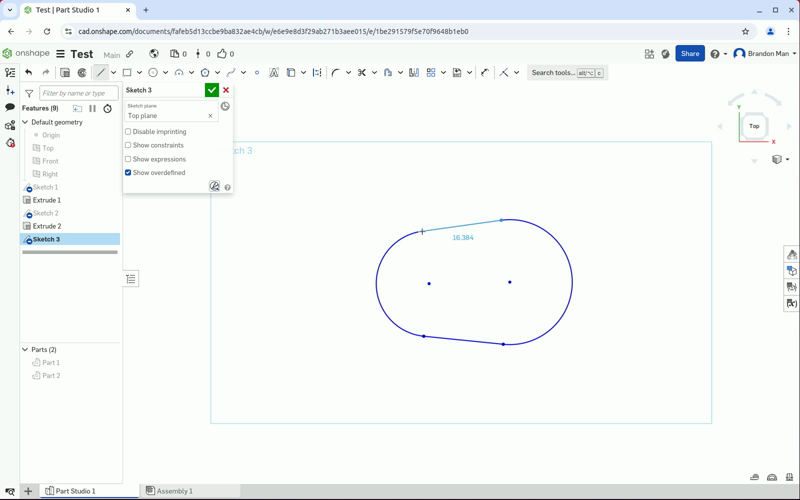
key(esc)
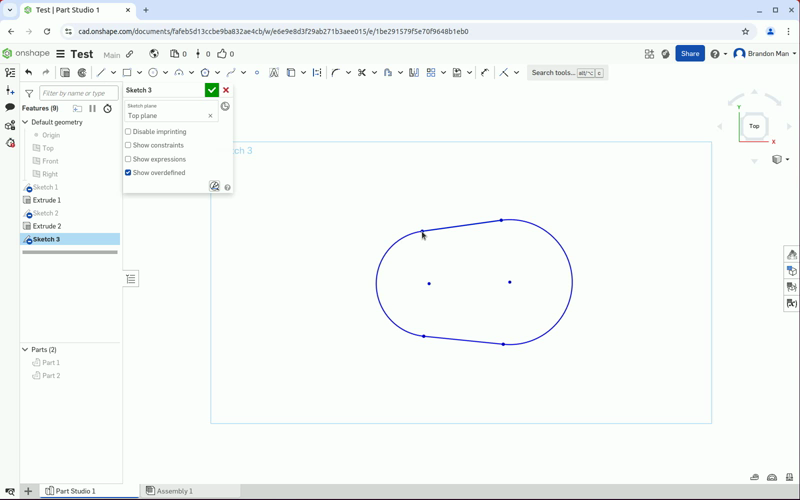
key(c)
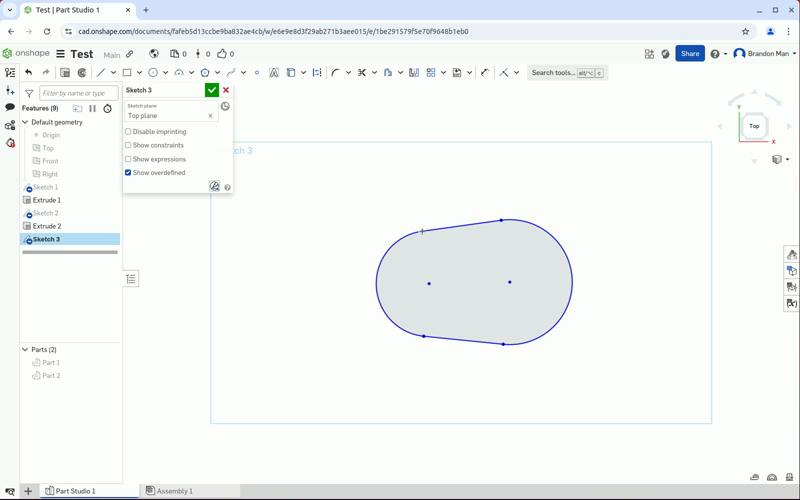
key_down(shift)
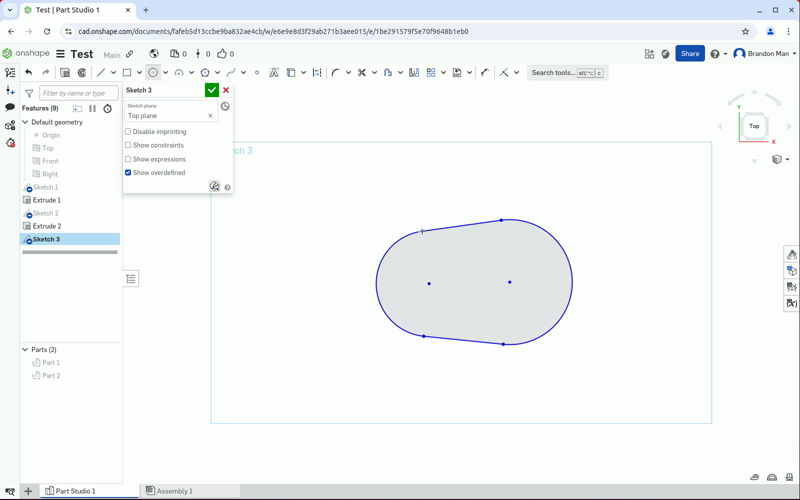
mouse_move(429, 283)
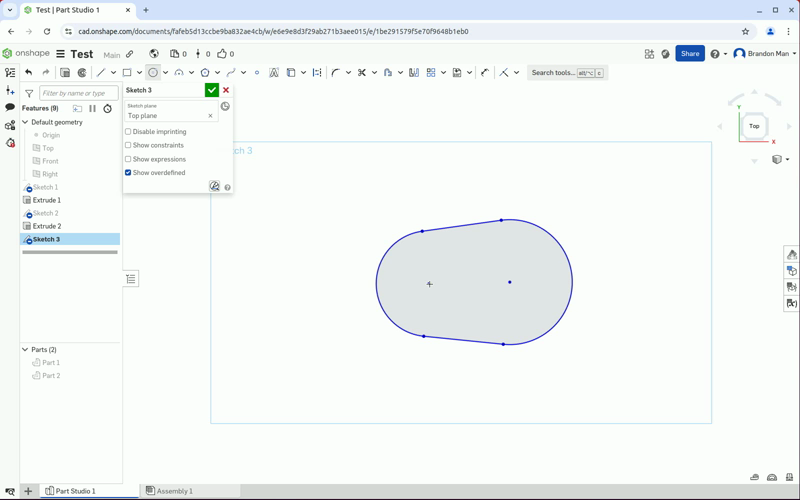
scroll(6)
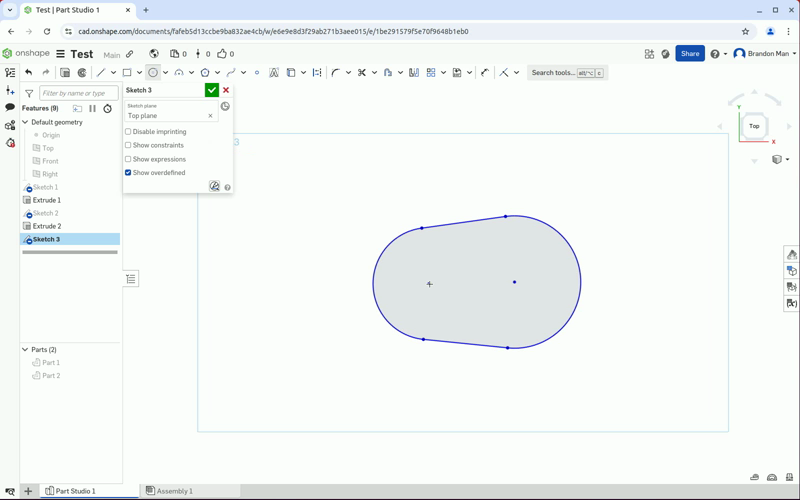
scroll(6)
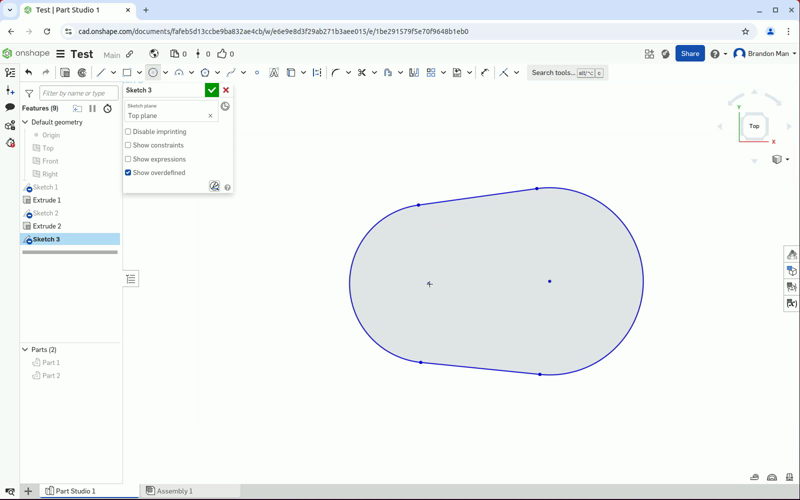
scroll(6)
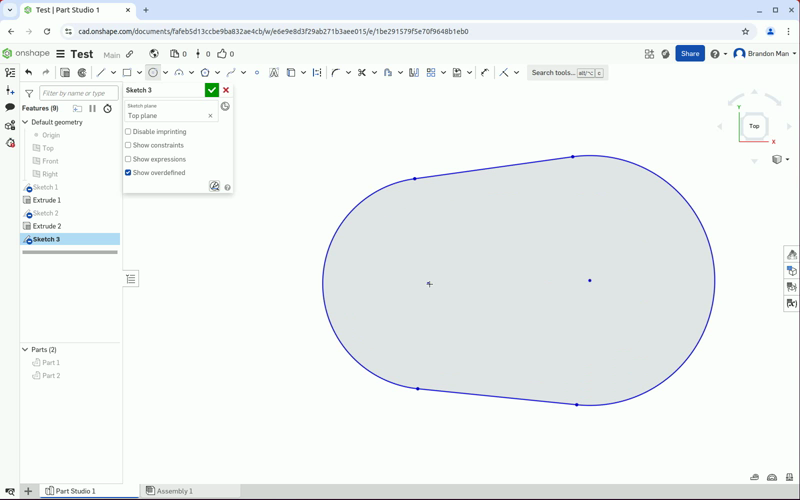
scroll(6)
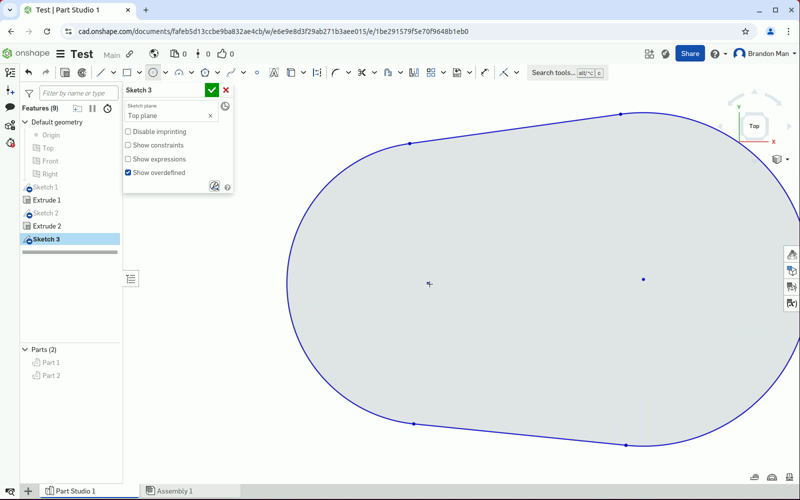
scroll(6)
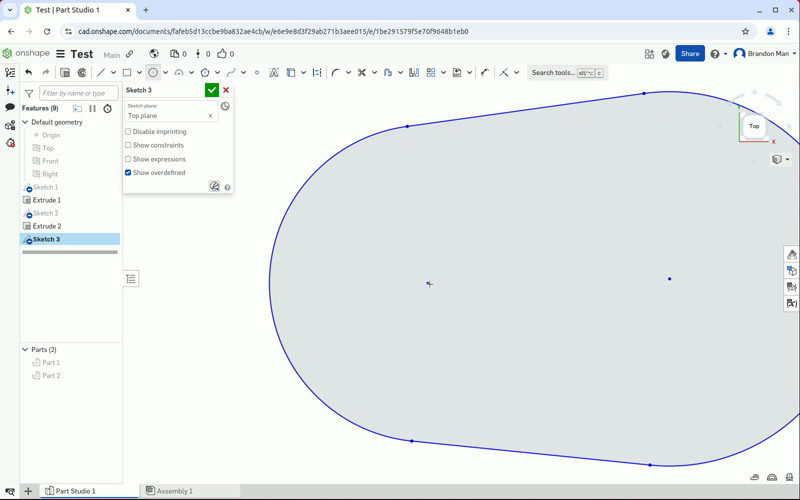
scroll(6)
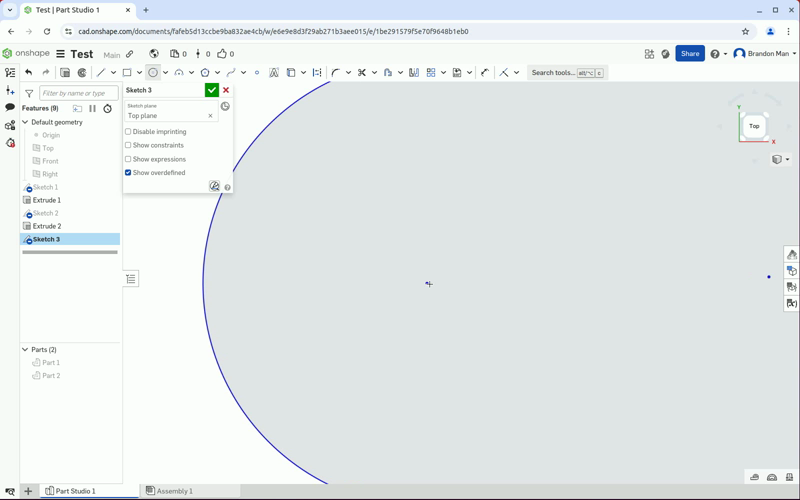
scroll(6)
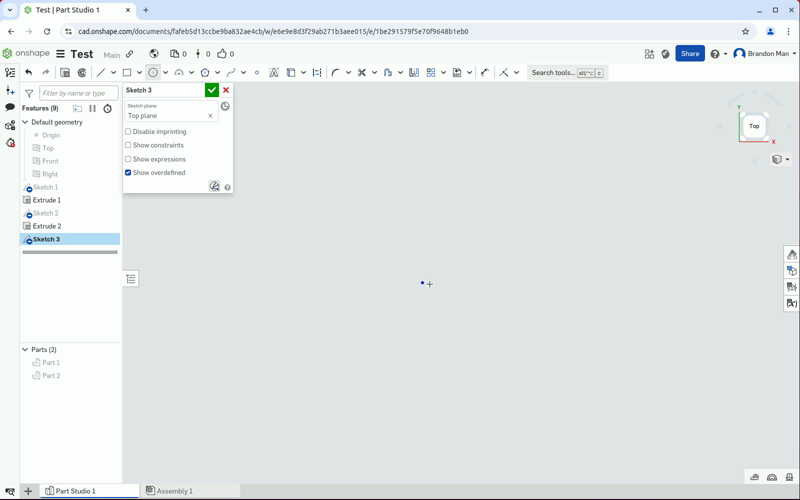
click(429, 283)
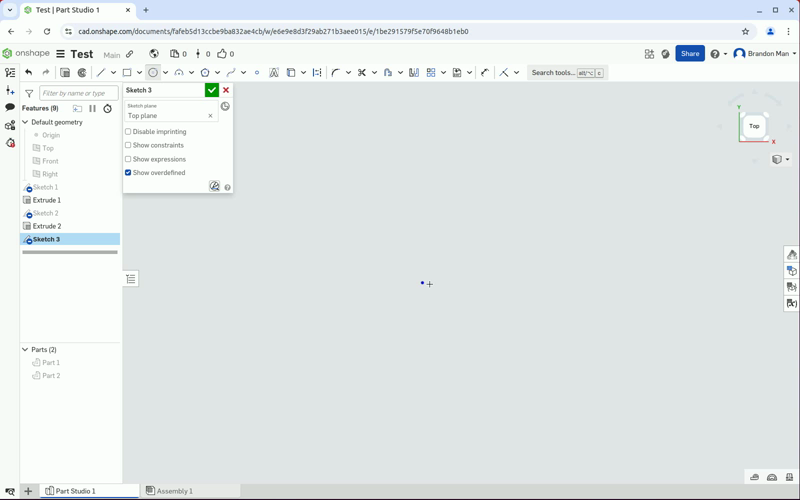
scroll(-6)
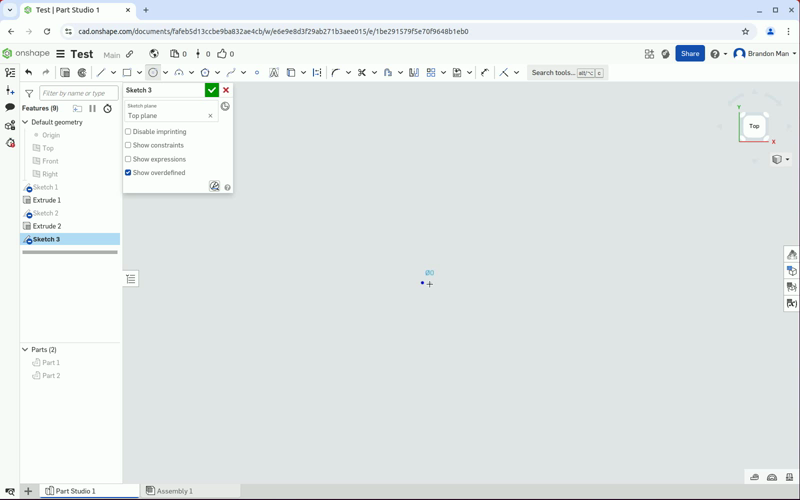
scroll(-6)
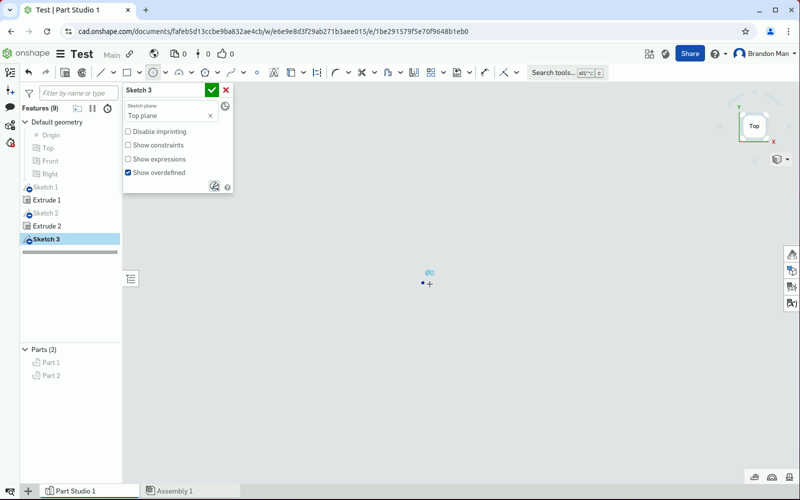
scroll(-6)
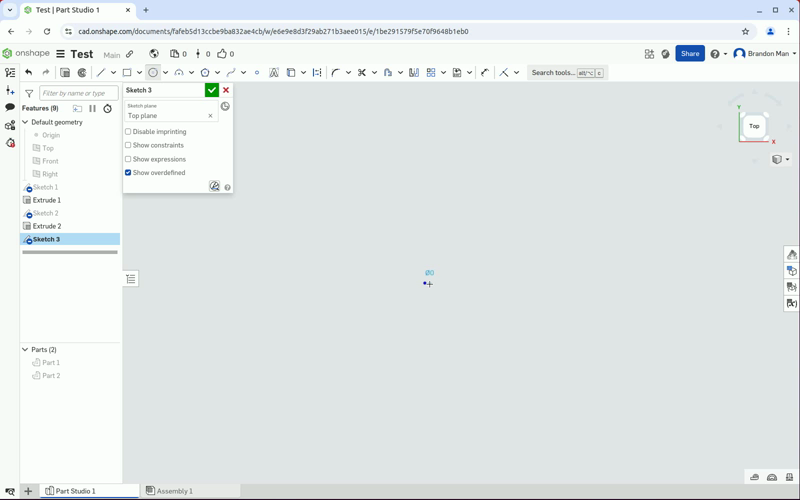
scroll(-6)
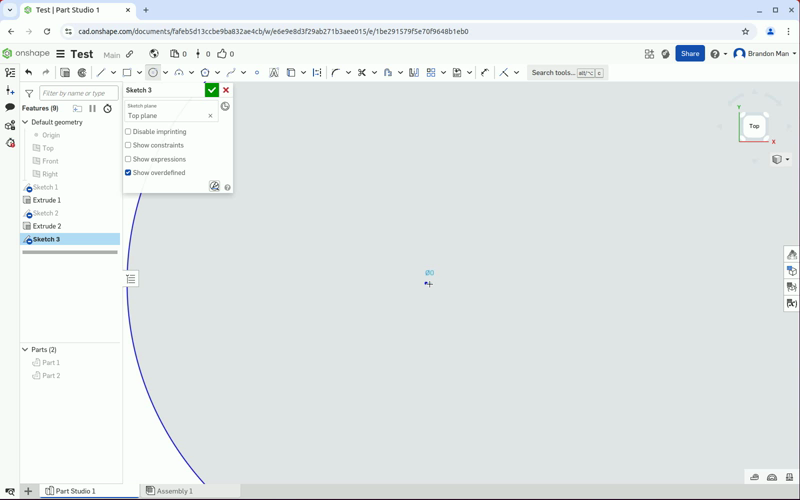
scroll(-6)
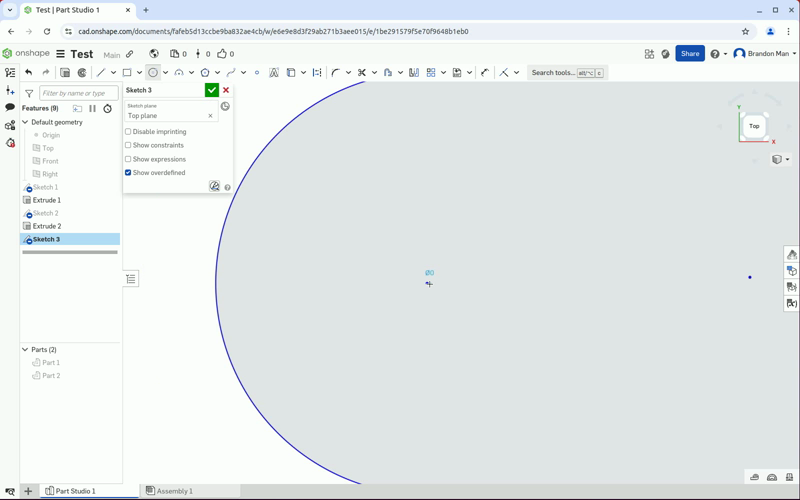
scroll(-6)
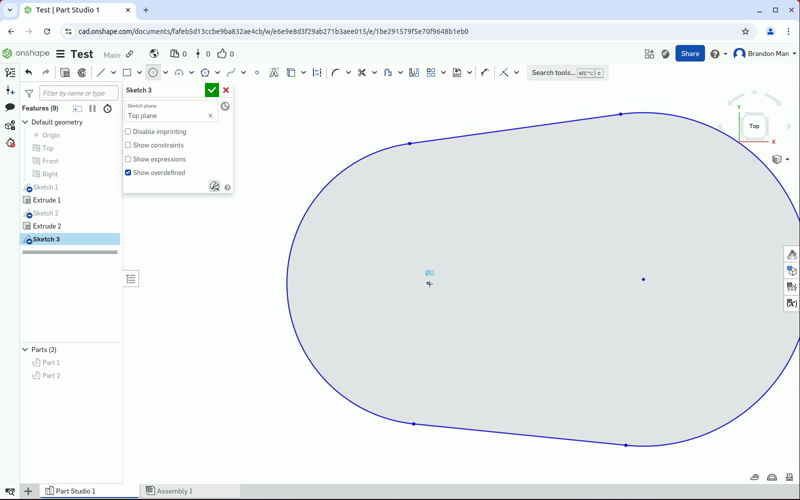
scroll(-6)
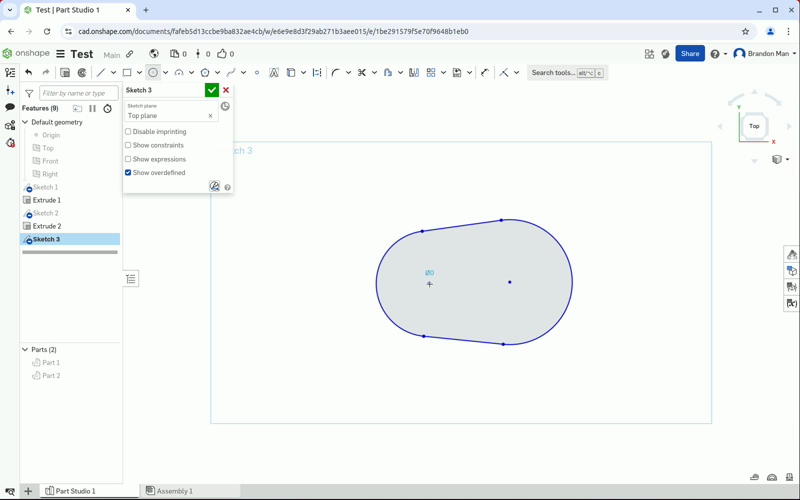
key_up(shift)
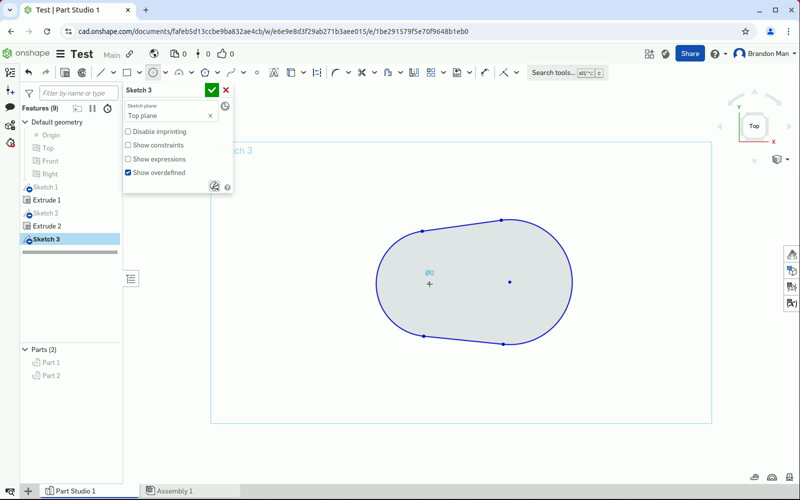
mouse_move(434, 283)
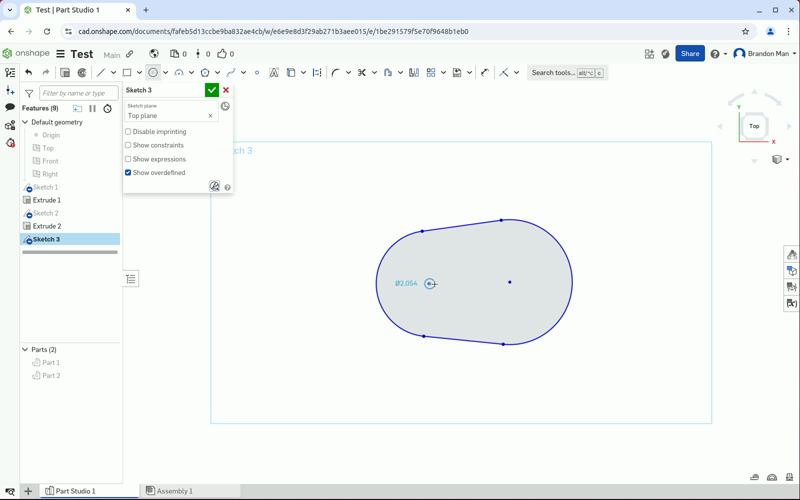
click(434, 283)
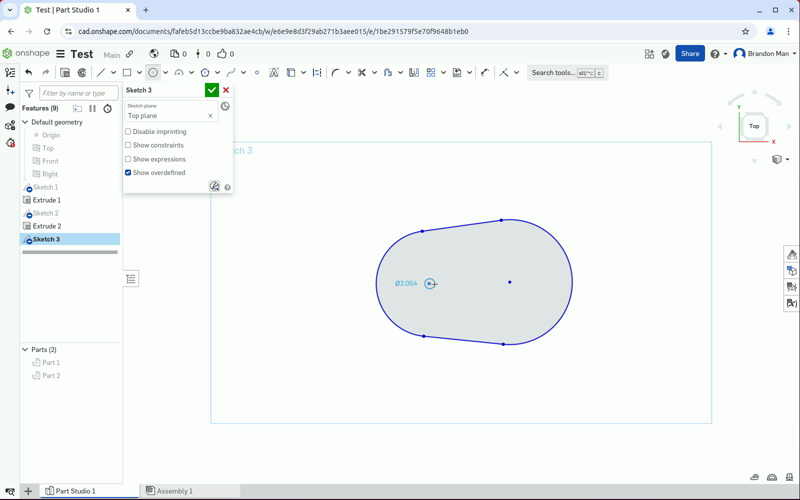
key(esc)
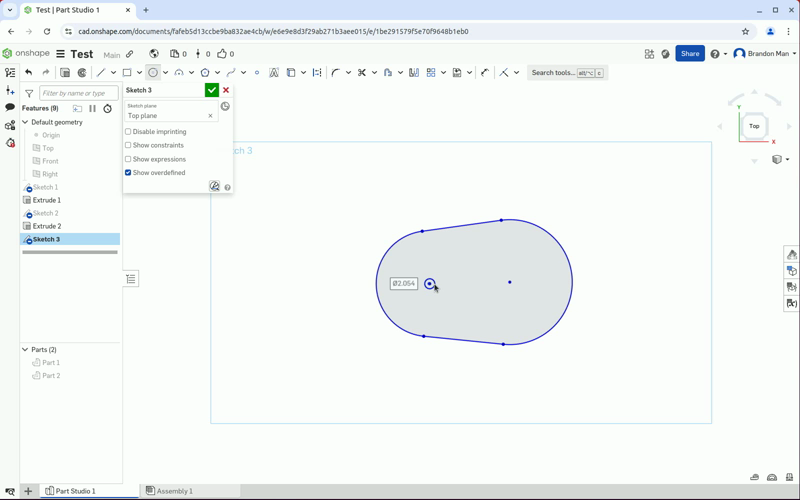
key(c)
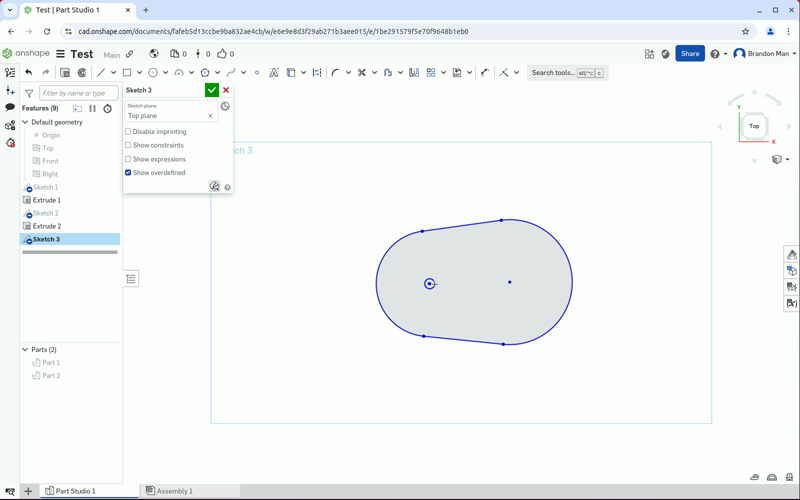
key_down(shift)
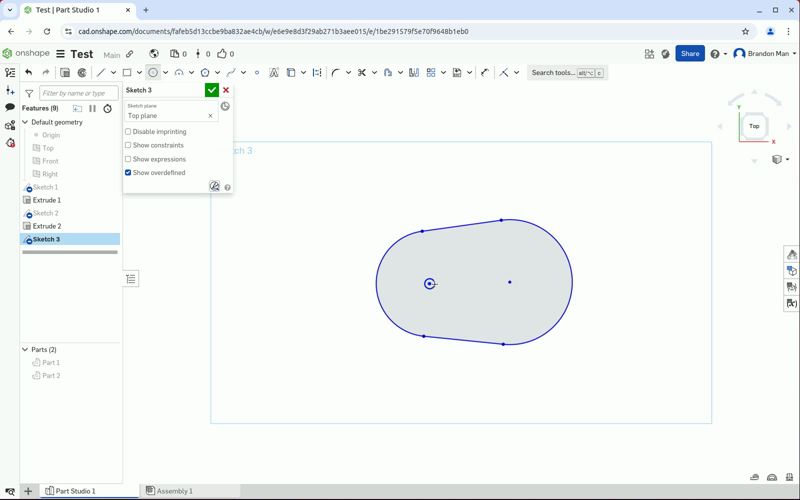
mouse_move(509, 282)
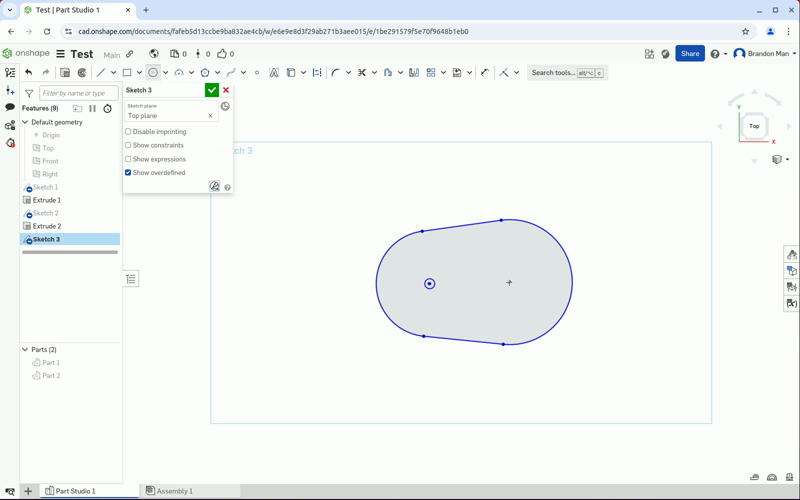
scroll(6)
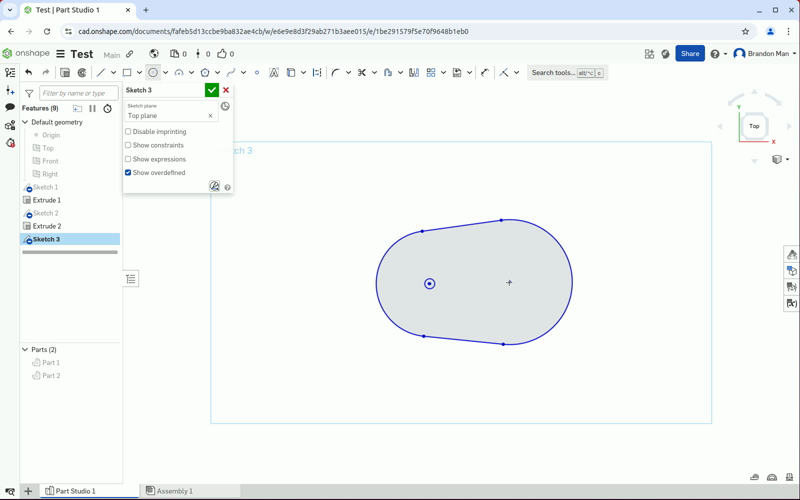
scroll(6)
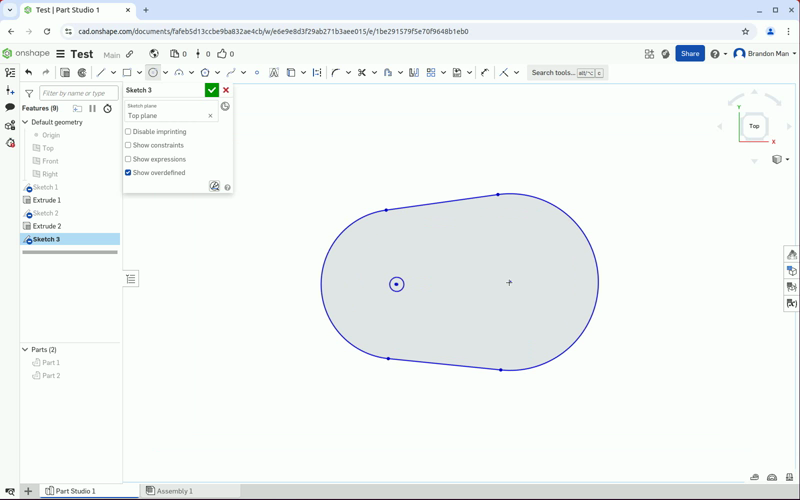
scroll(6)
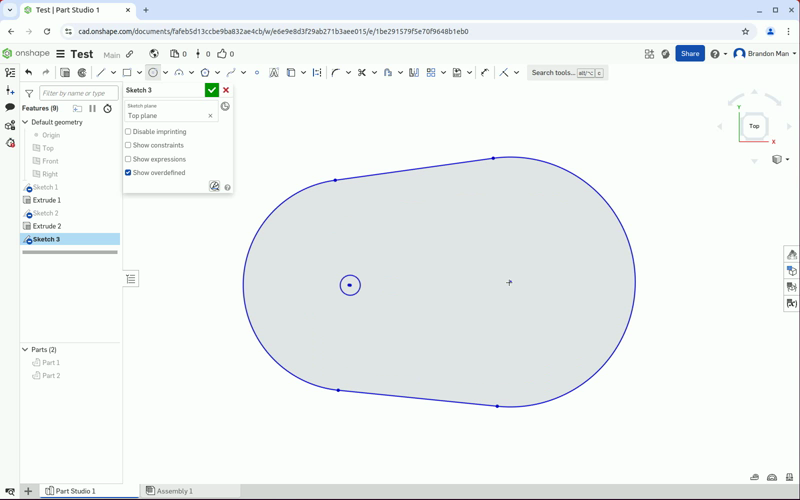
scroll(6)
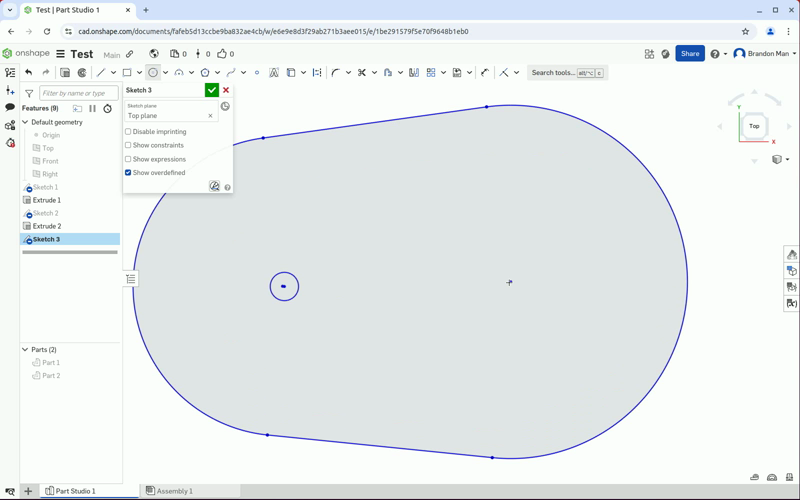
scroll(6)
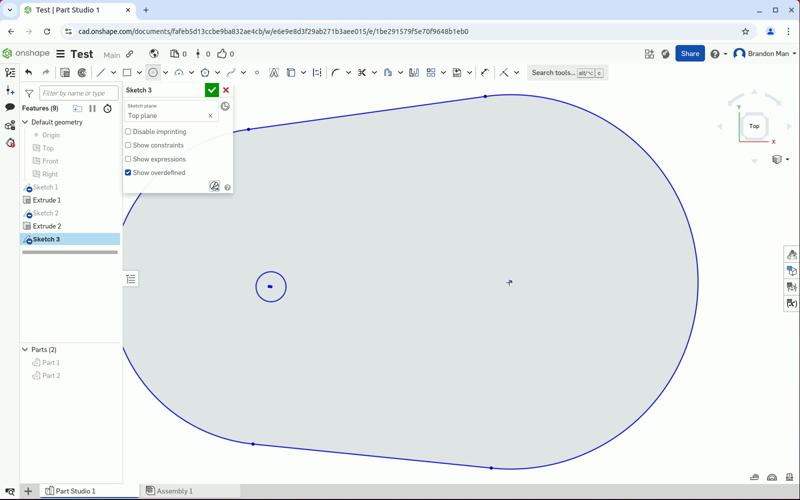
scroll(6)
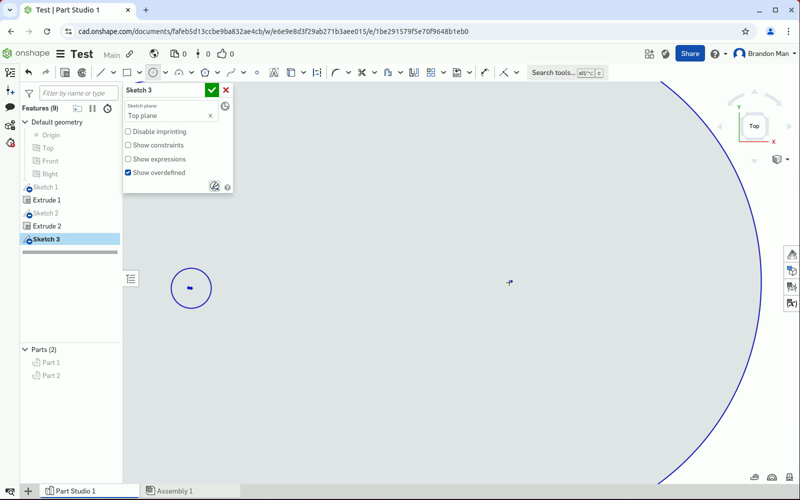
scroll(6)
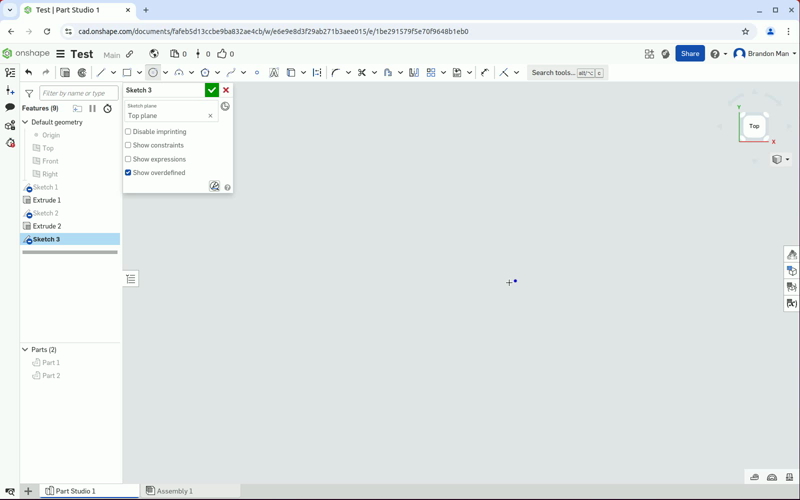
click(509, 282)
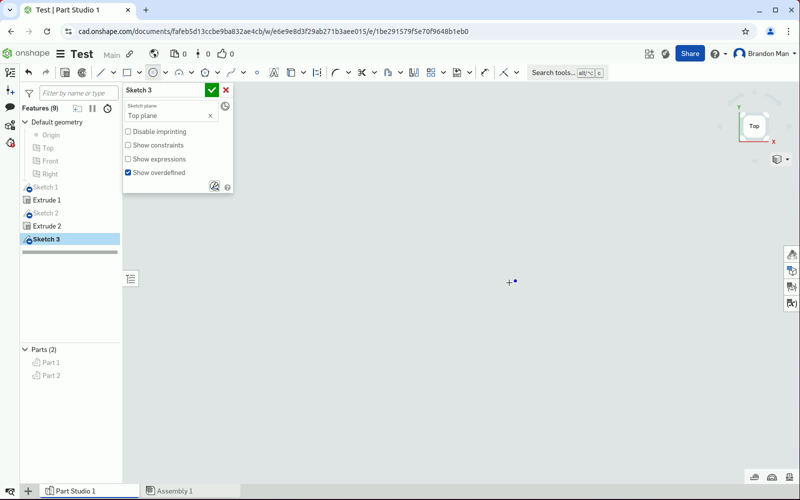
scroll(-6)
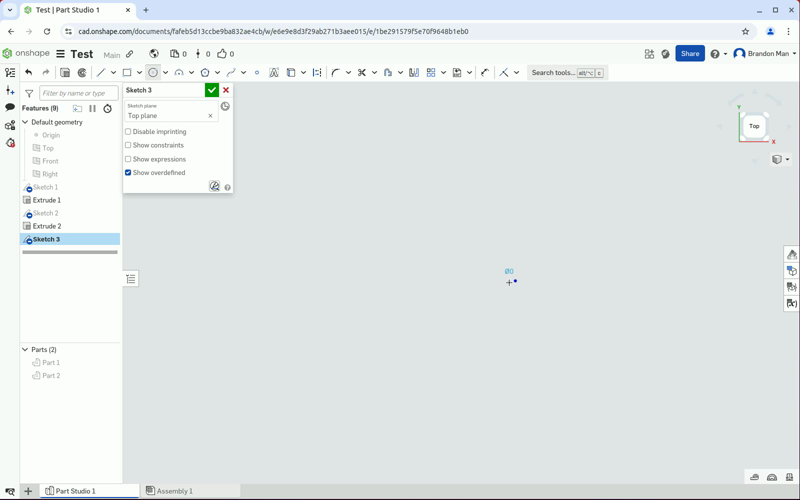
scroll(-6)
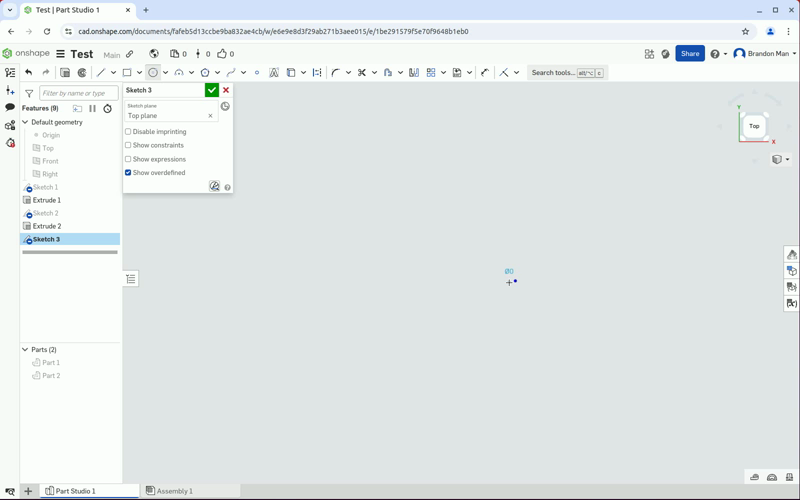
scroll(-6)
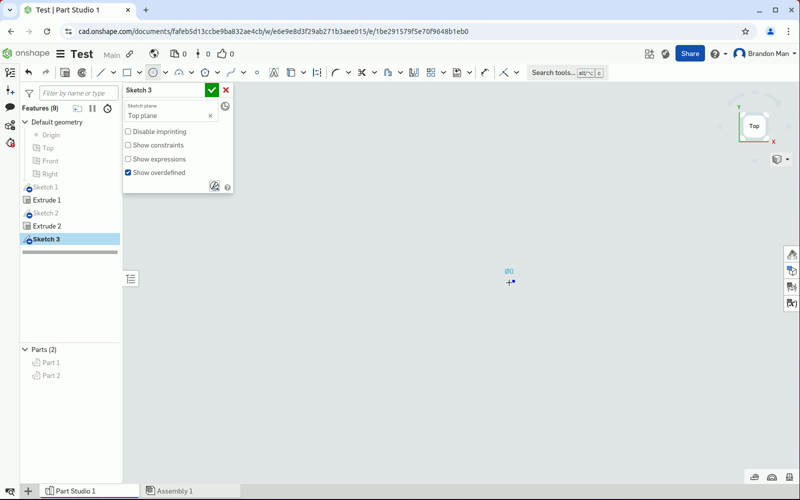
scroll(-6)
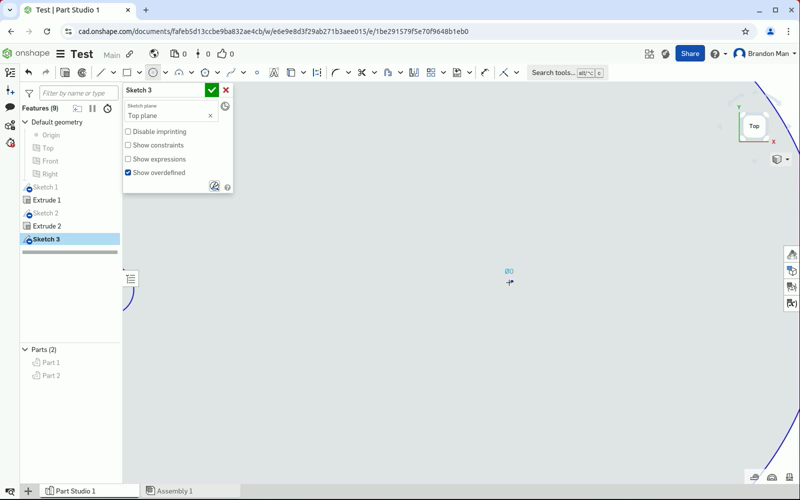
scroll(-6)
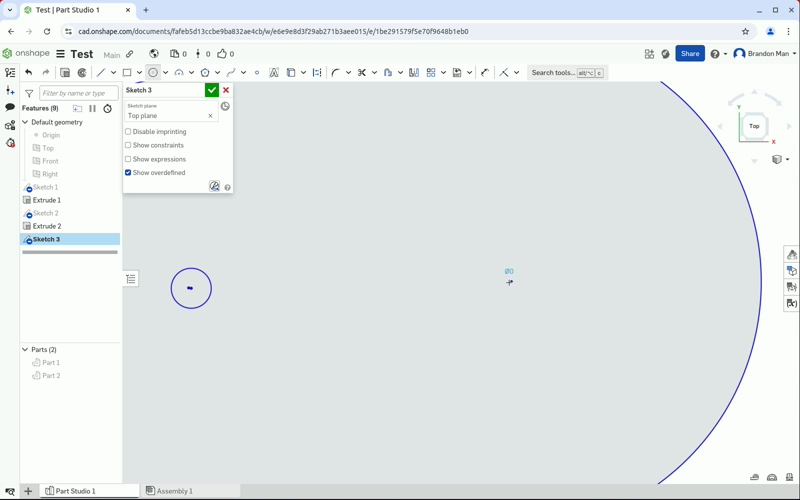
scroll(-6)
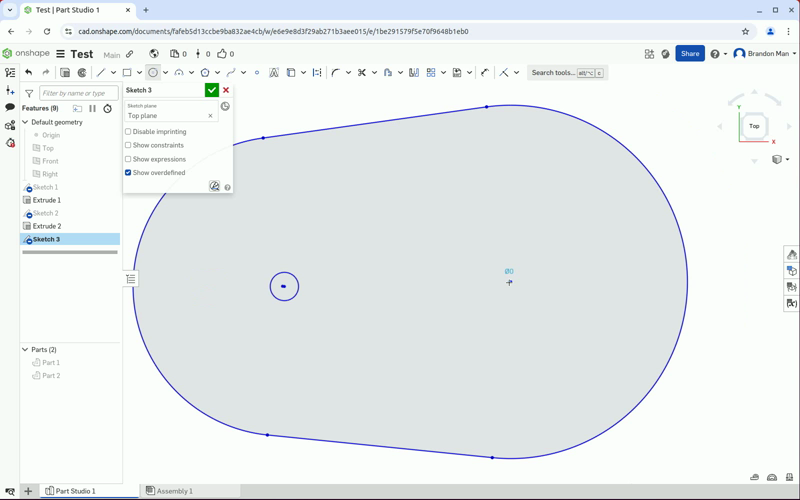
scroll(-6)
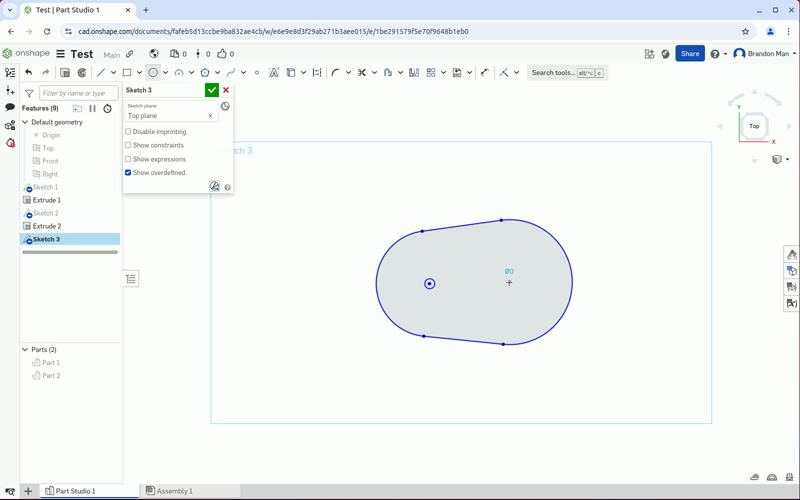
key_up(shift)
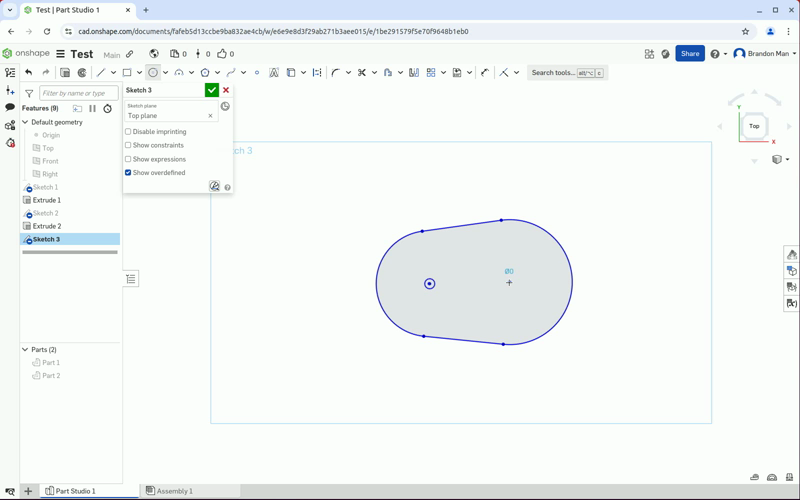
mouse_move(514, 282)
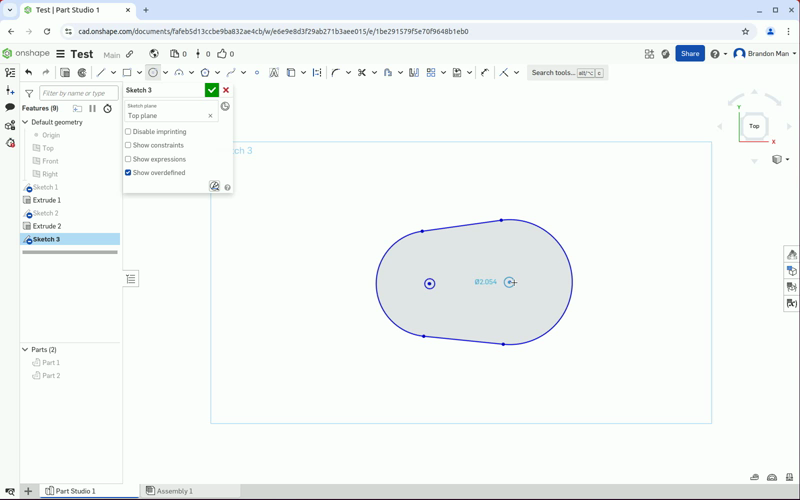
scroll(6)
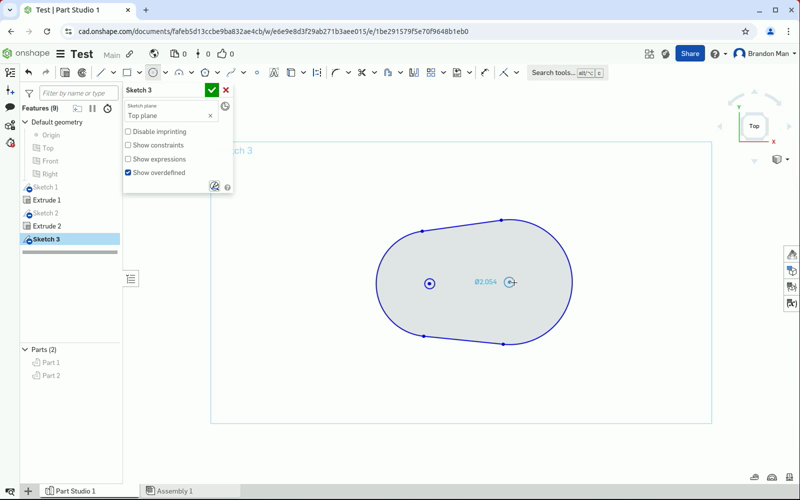
scroll(6)
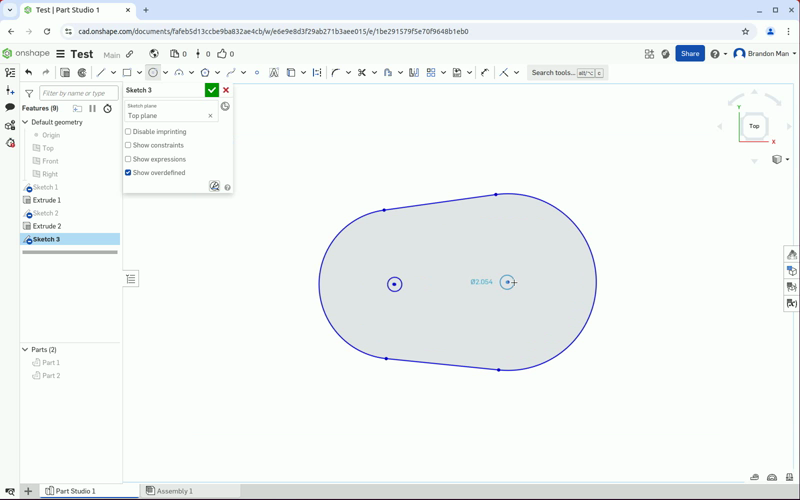
scroll(6)
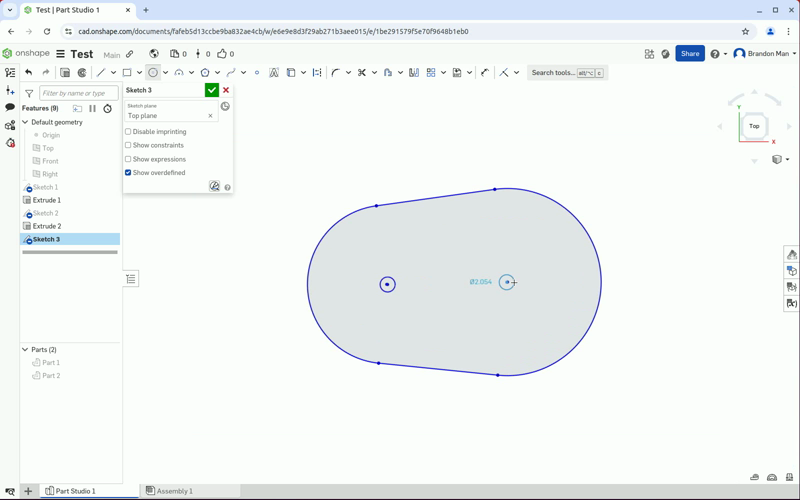
scroll(6)
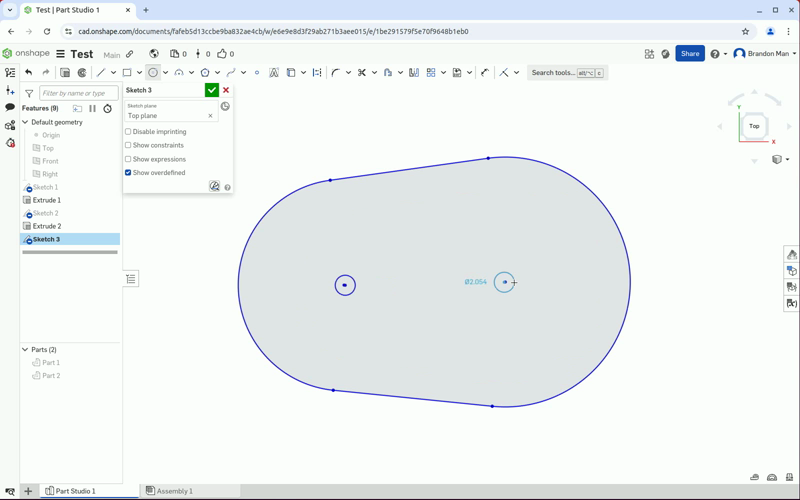
scroll(6)
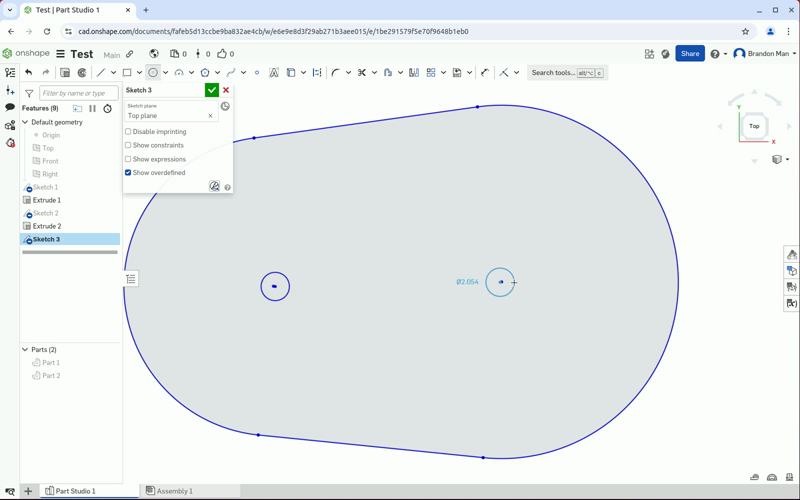
scroll(6)
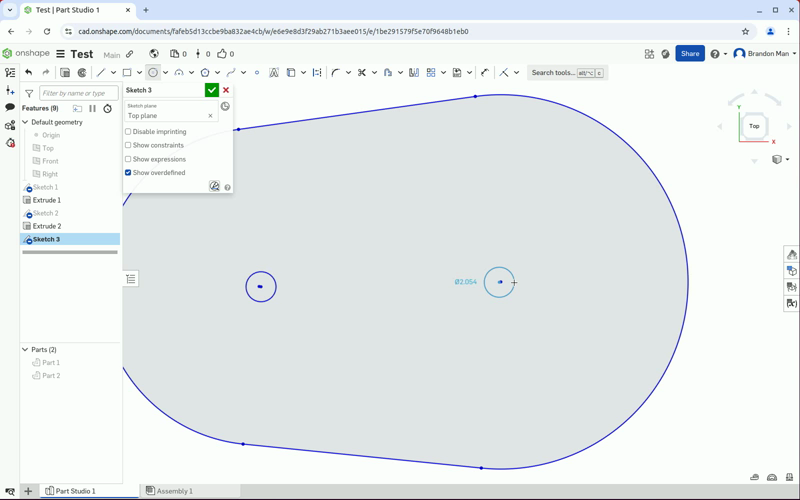
scroll(6)
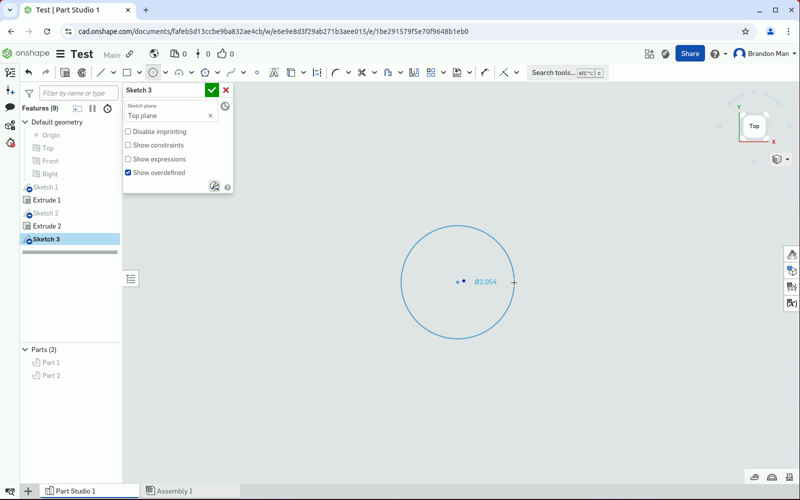
click(514, 282)
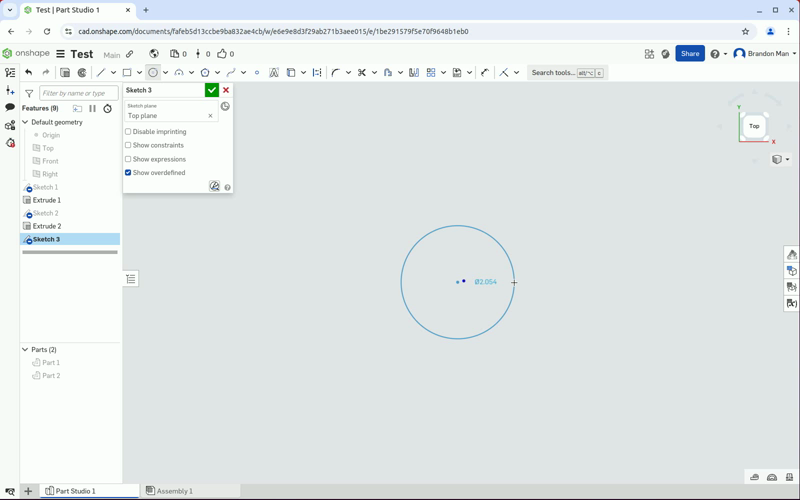
scroll(-6)
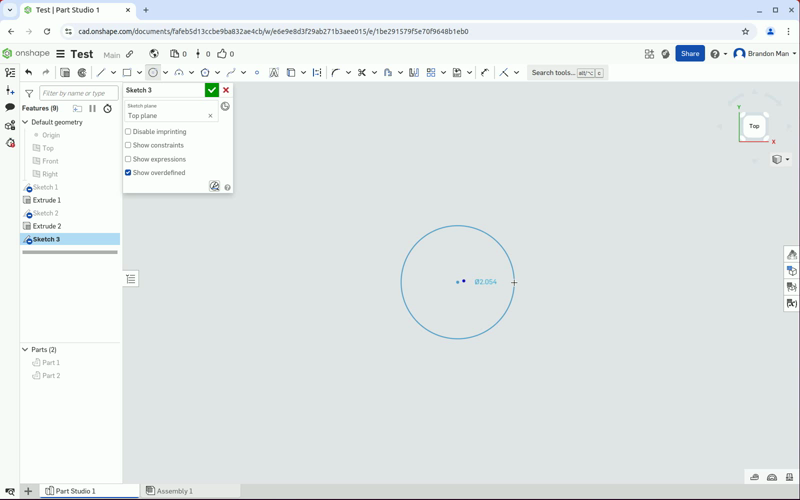
scroll(-6)
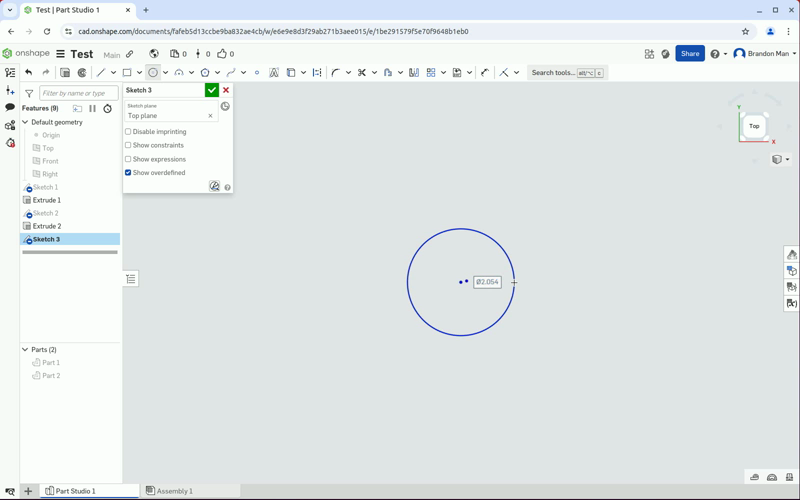
scroll(-6)
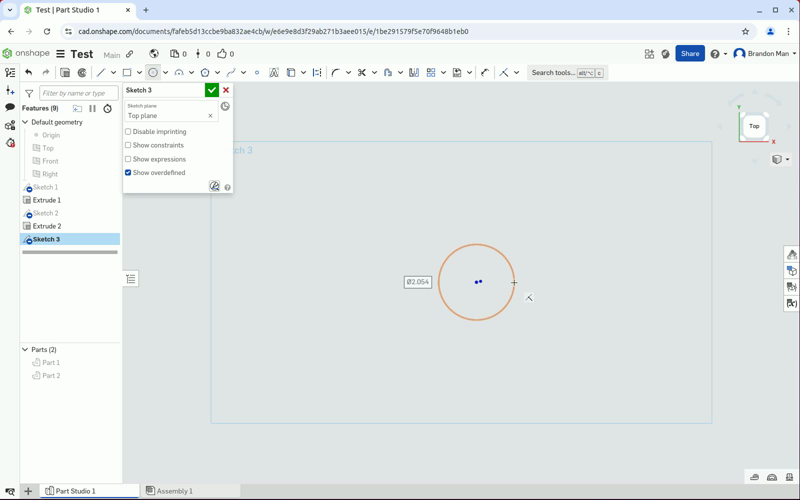
scroll(-6)
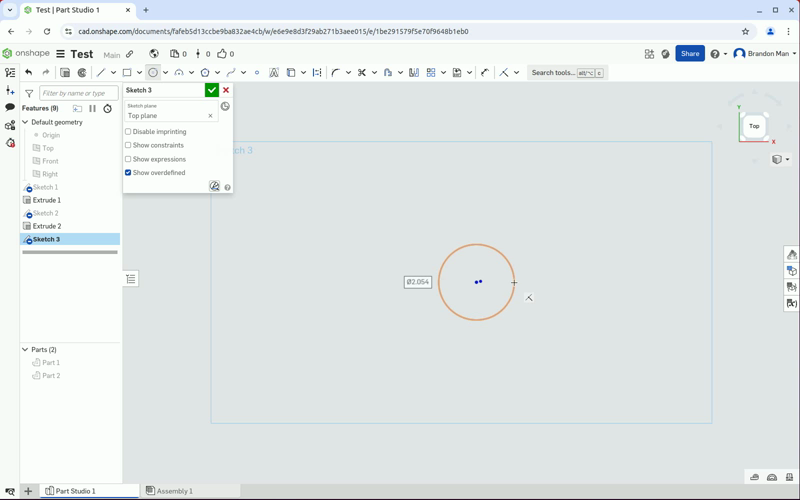
scroll(-6)
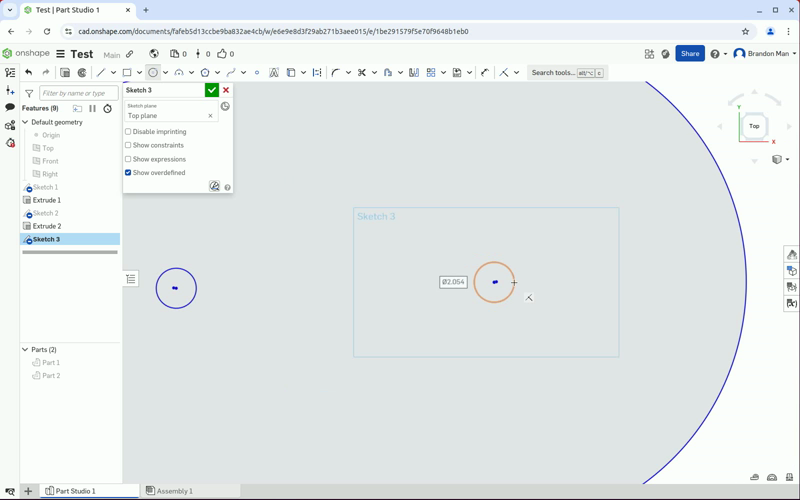
scroll(-6)
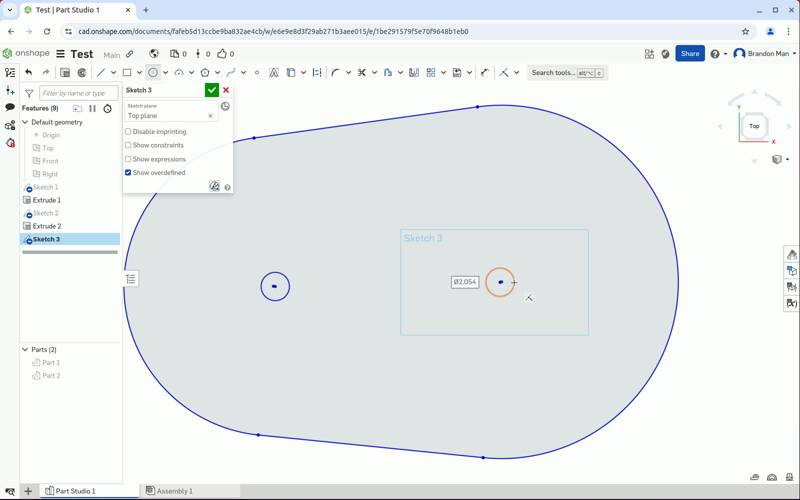
scroll(-6)
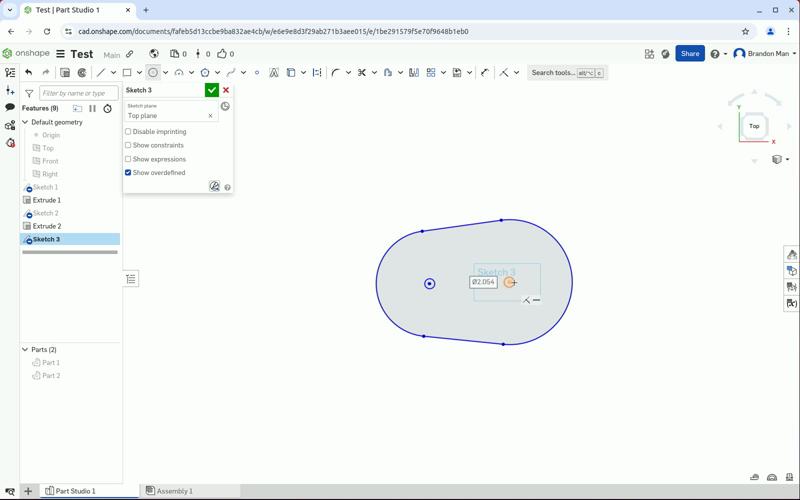
key(esc)
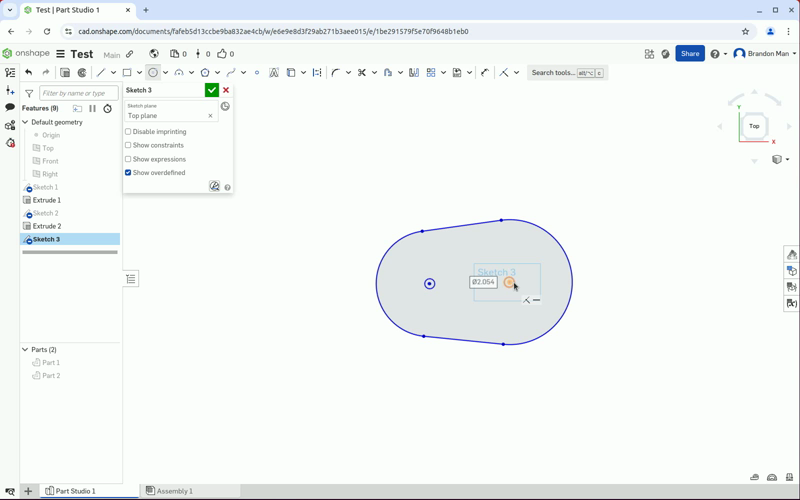
mouse_move(452, 267)
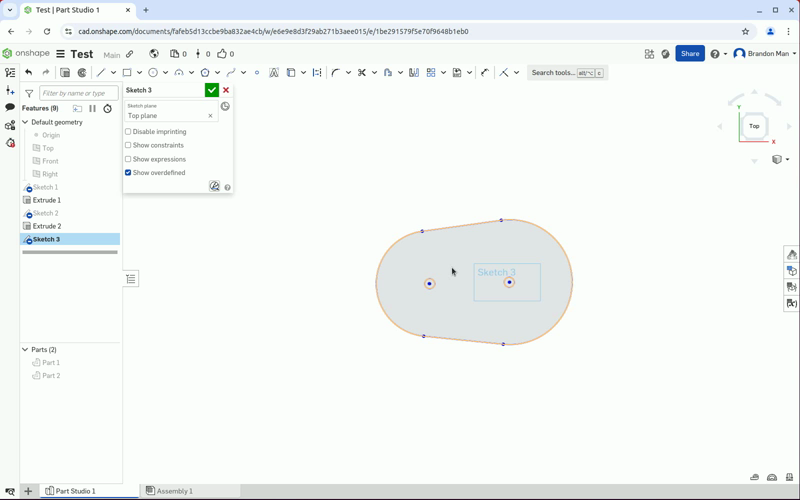
click(452, 267)
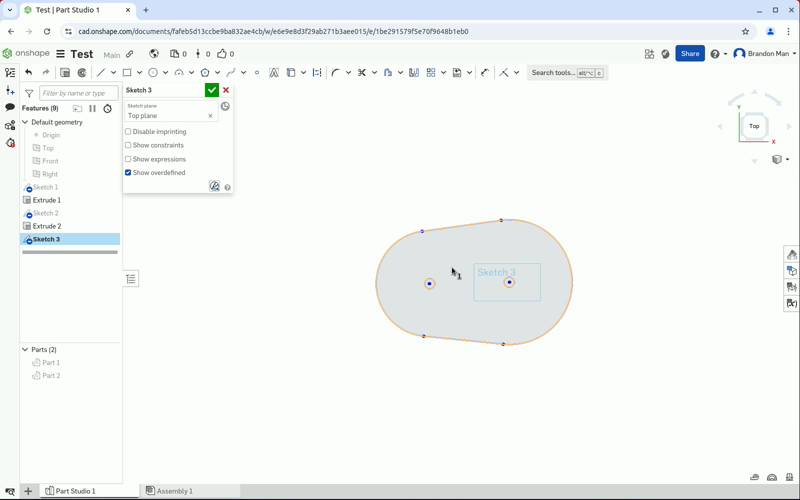
mouse_move(73, 352)
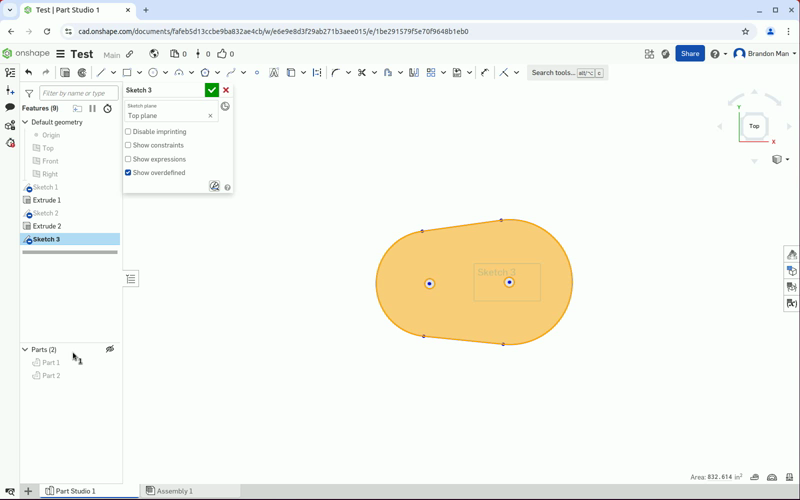
key(shift+y)
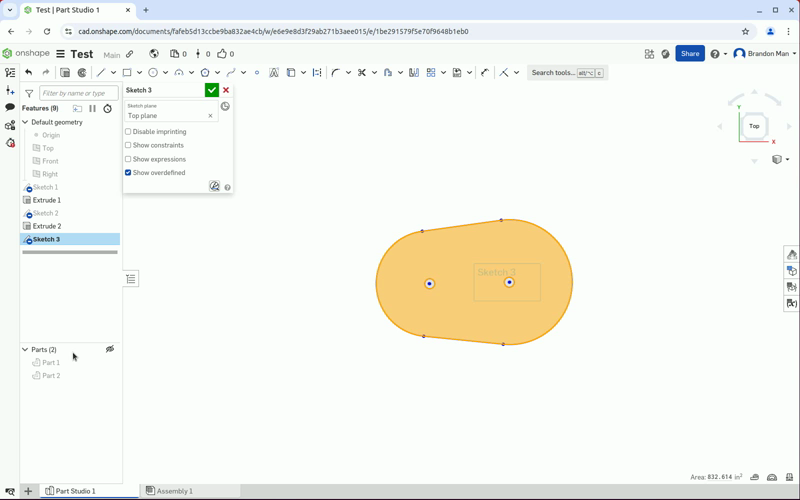
key(shift+e)
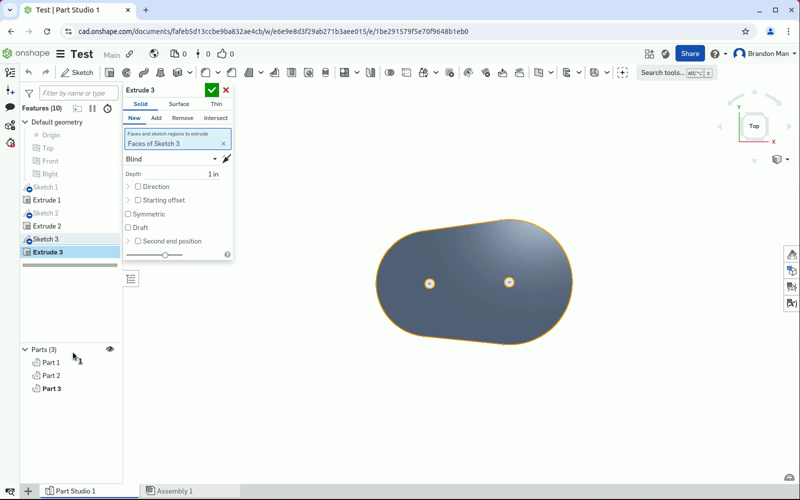
mouse_move(143, 106)
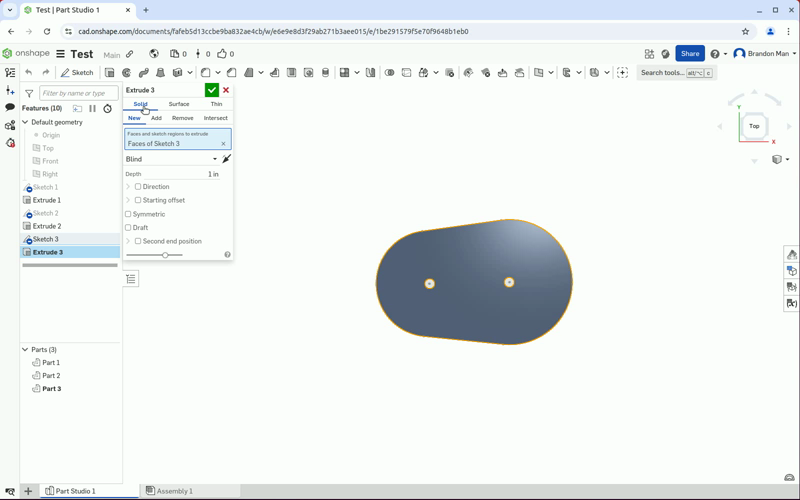
click(143, 106)
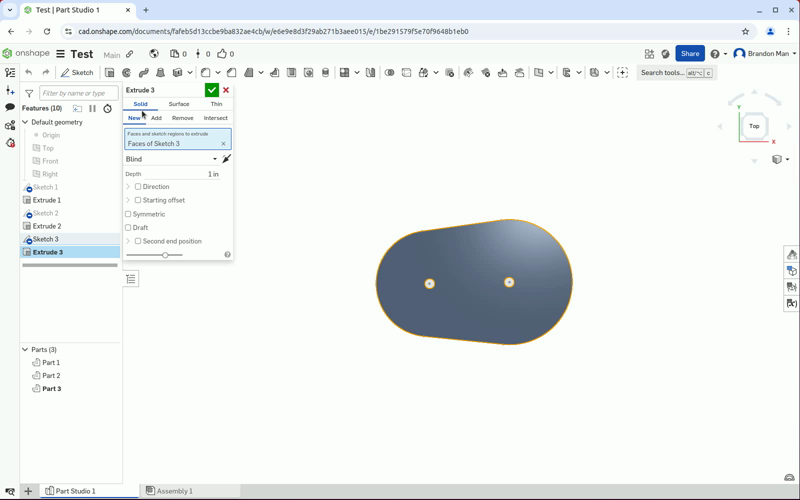
mouse_move(137, 120)
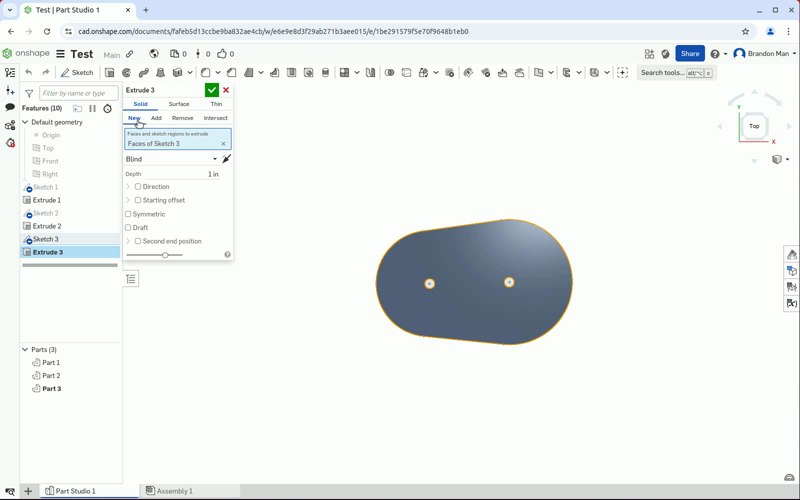
click(137, 120)
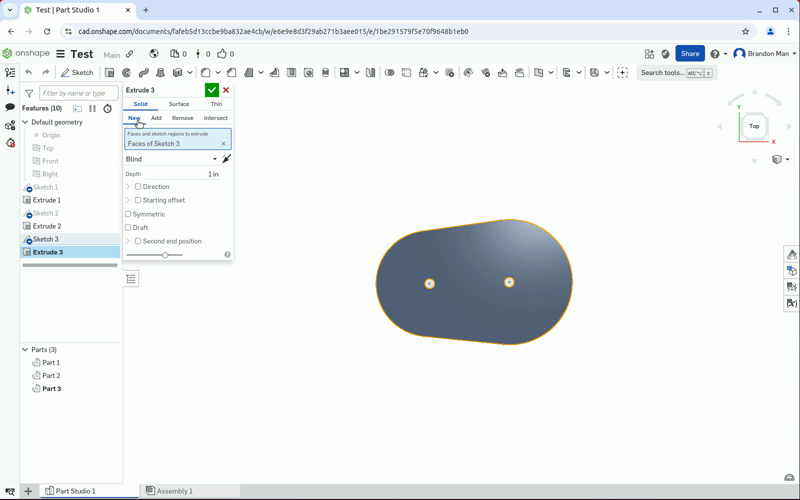
key(tab, 4)
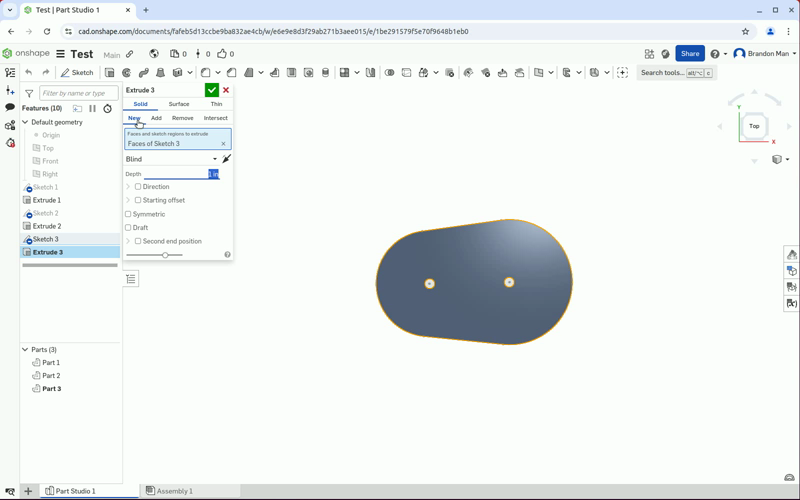
text(0.481)
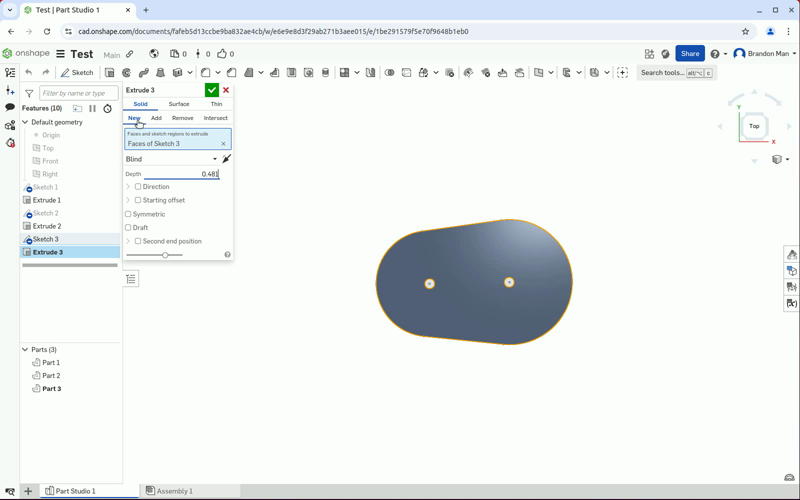
key(enter)
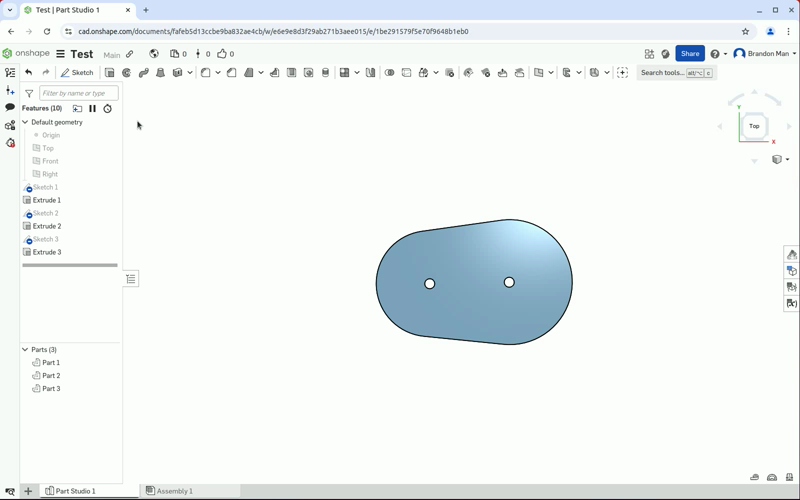
key(shift+h)
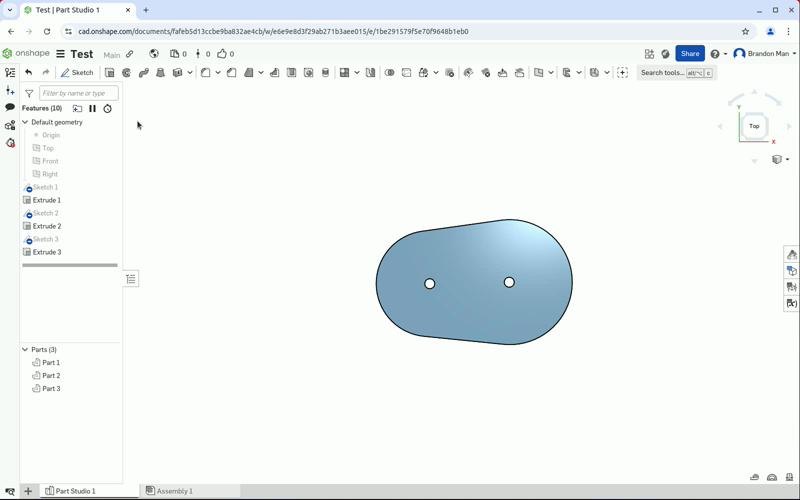
key(shift+h)
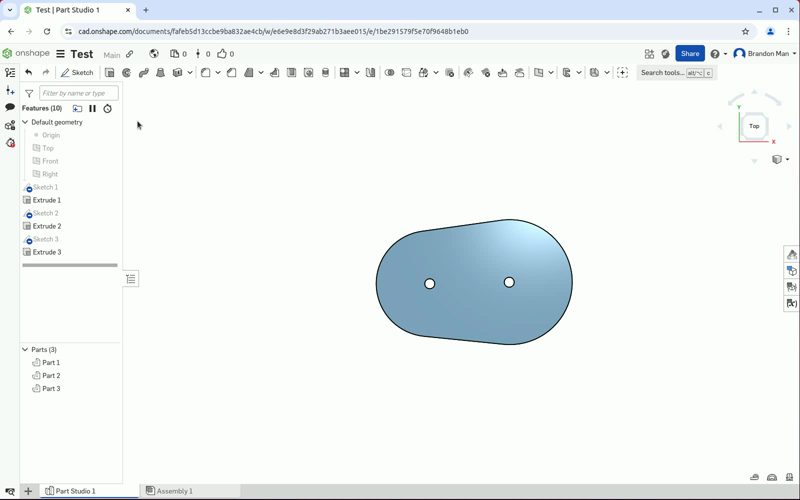
mouse_move(73, 189)
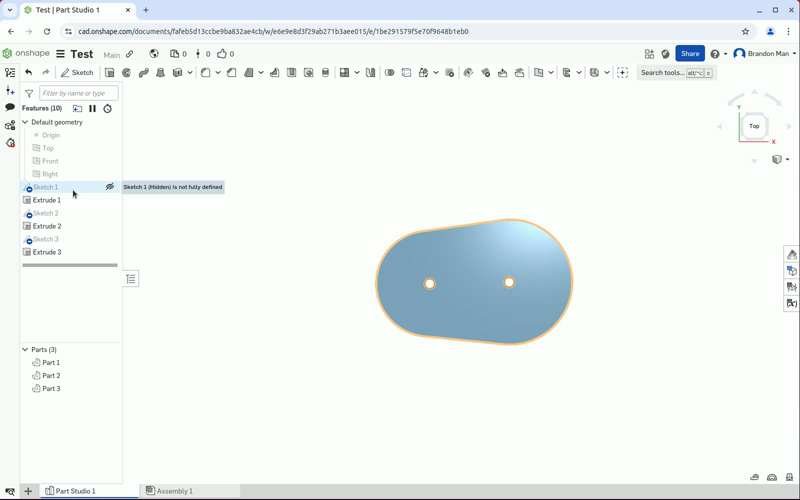
click(73, 189)
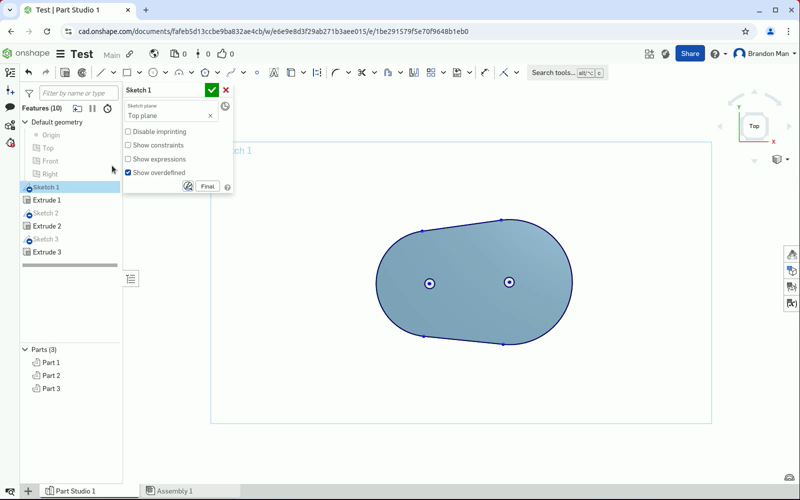
mouse_move(229, 92)
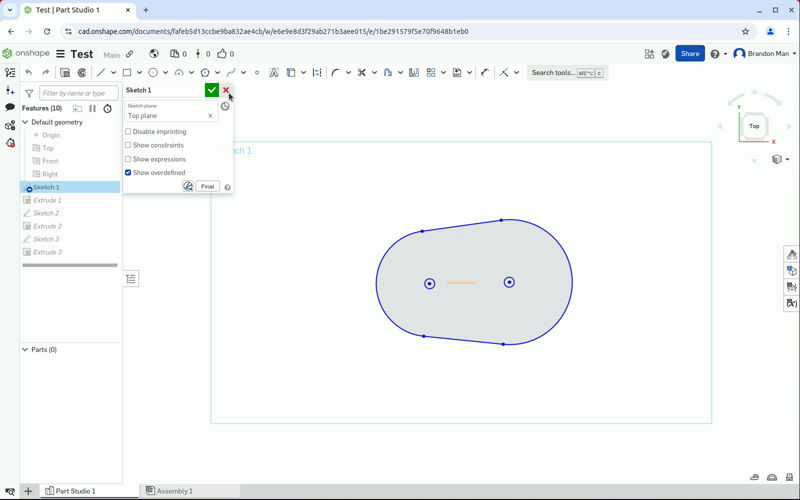
click(229, 92)
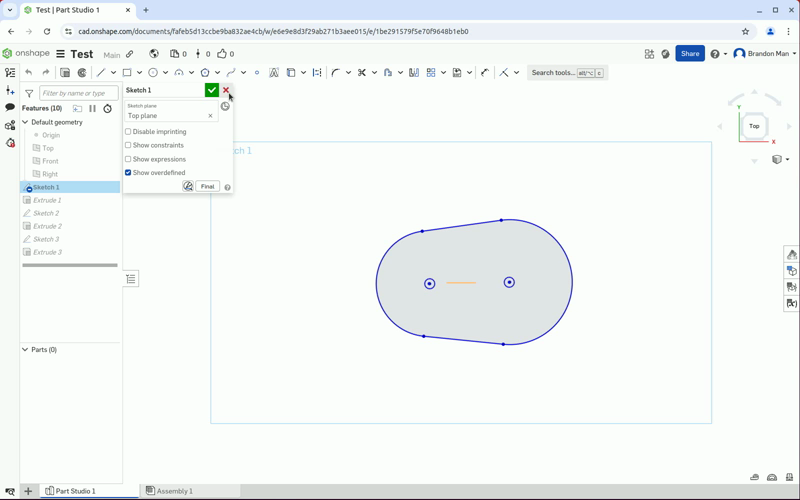
key(shift+s)
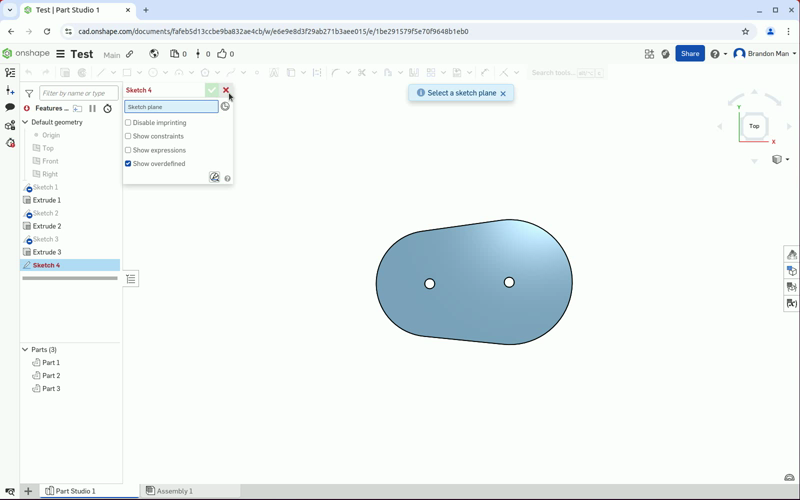
mouse_move(73, 150)
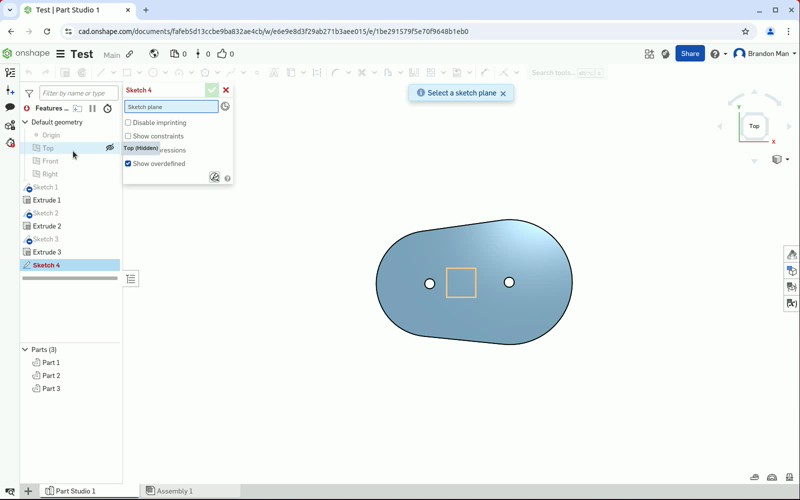
click(73, 150)
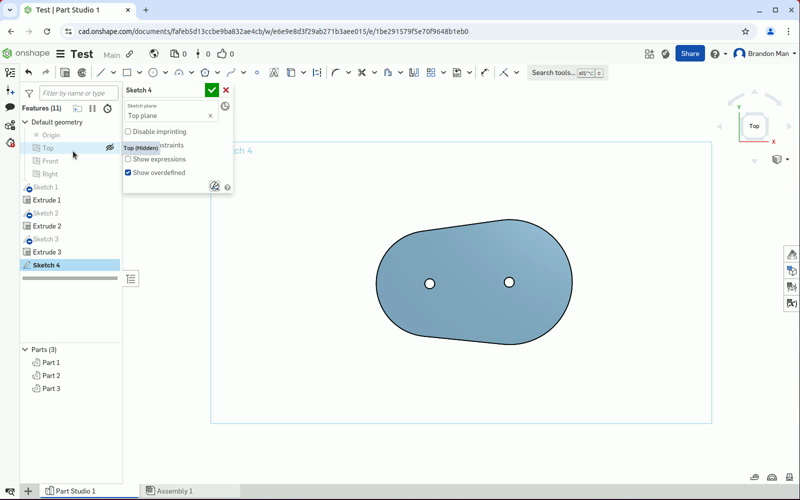
mouse_move(73, 352)
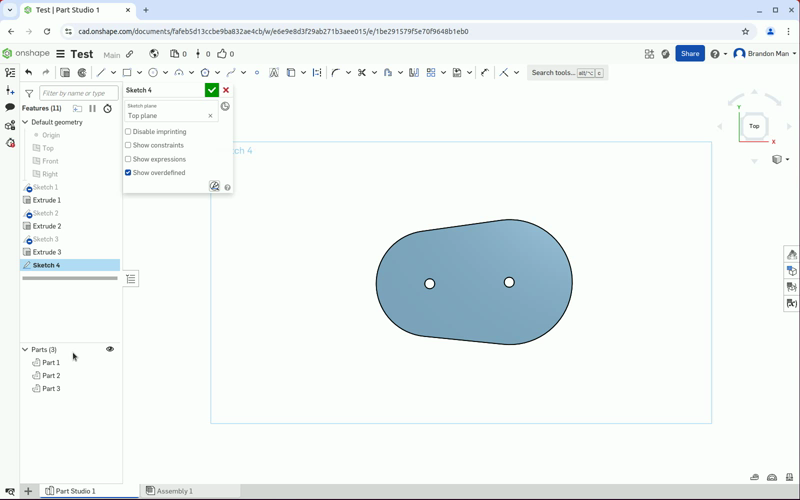
key(y)
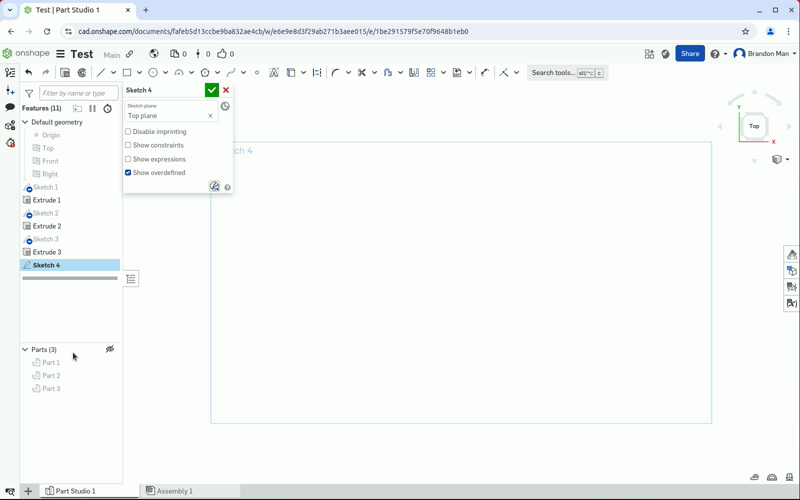
key(a)
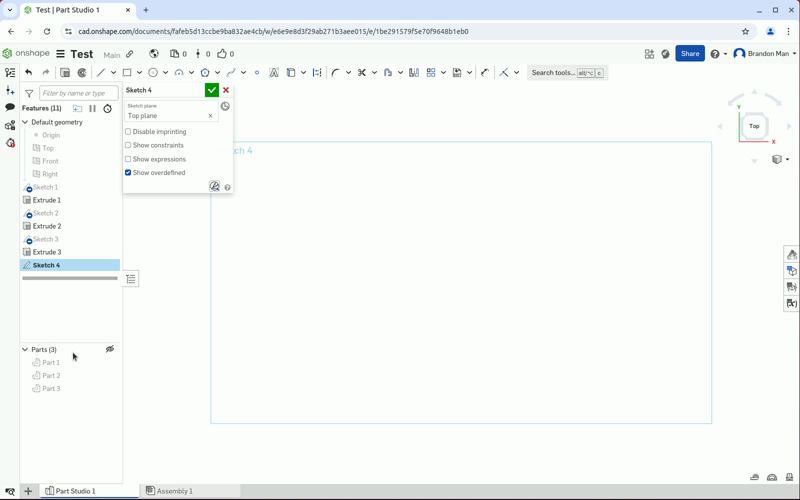
key_down(shift)
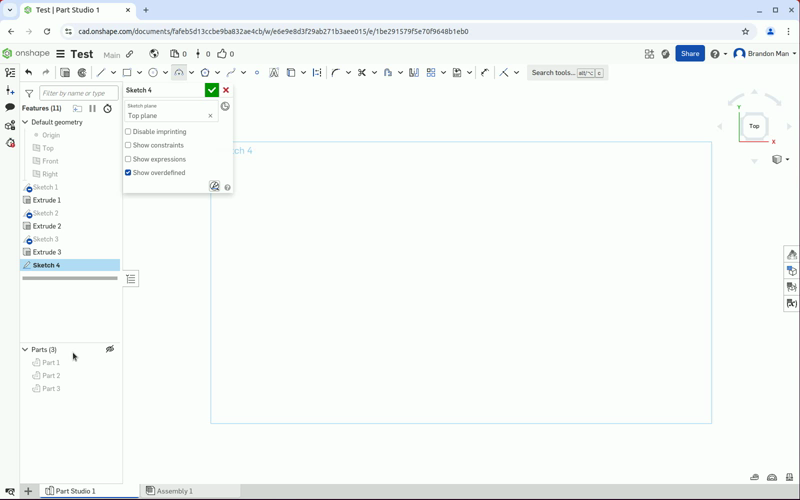
mouse_move(422, 231)
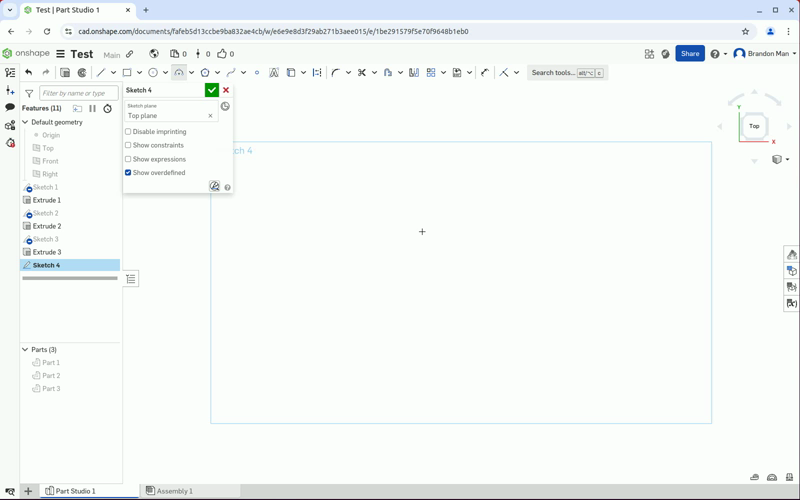
click(422, 231)
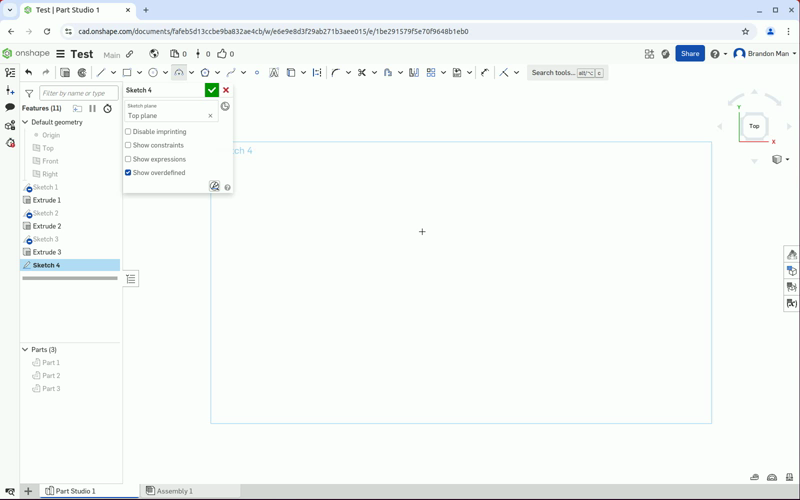
key_up(shift)
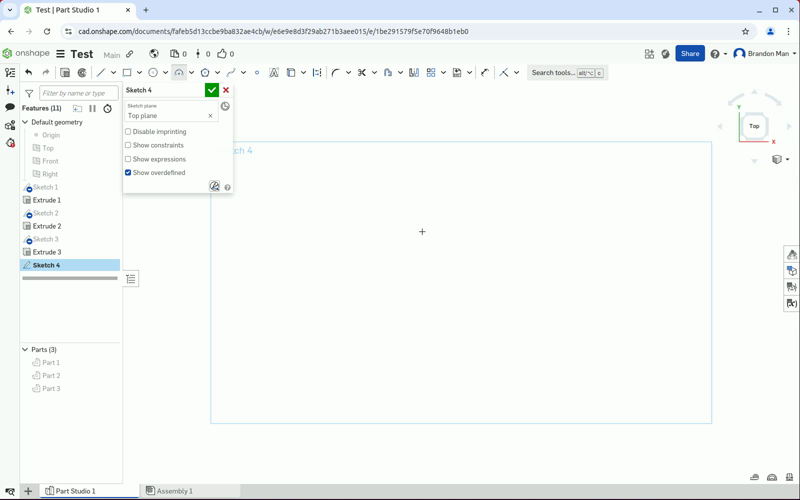
key_down(shift)
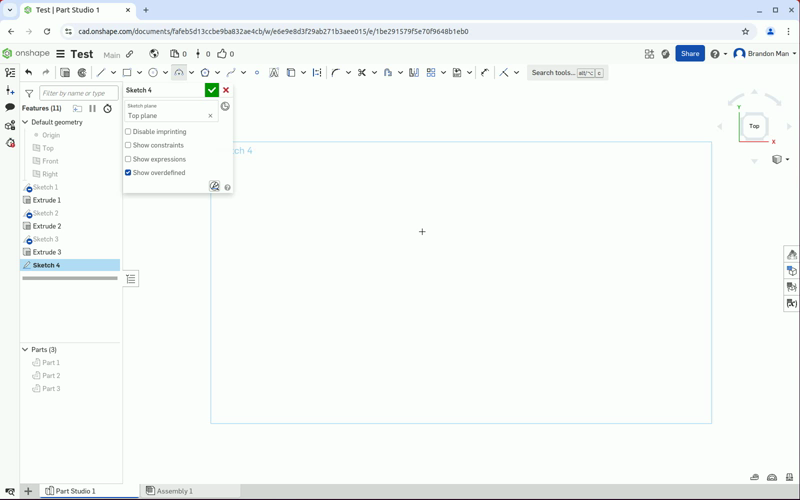
mouse_move(423, 336)
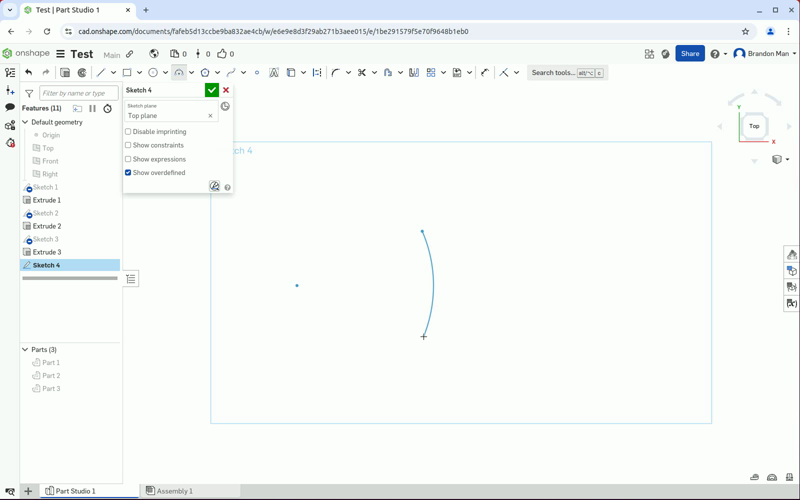
click(423, 336)
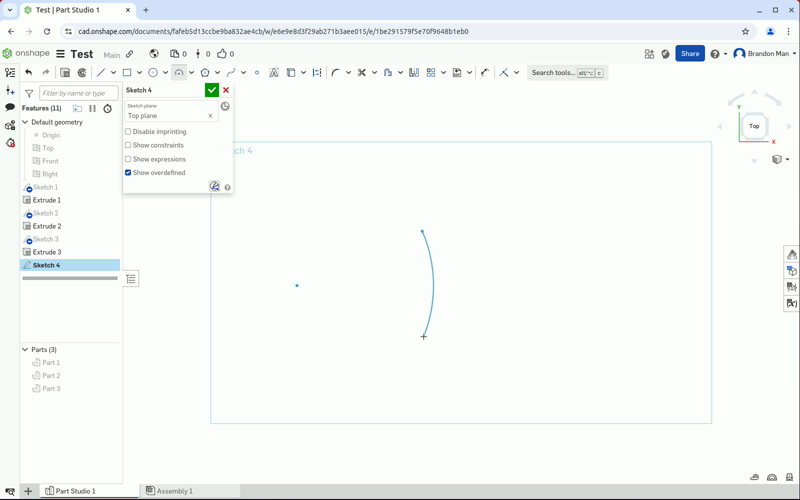
mouse_move(376, 284)
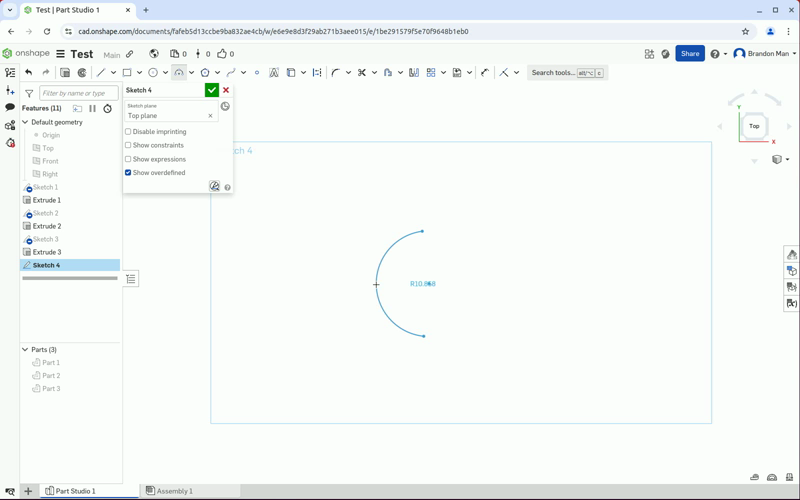
click(376, 284)
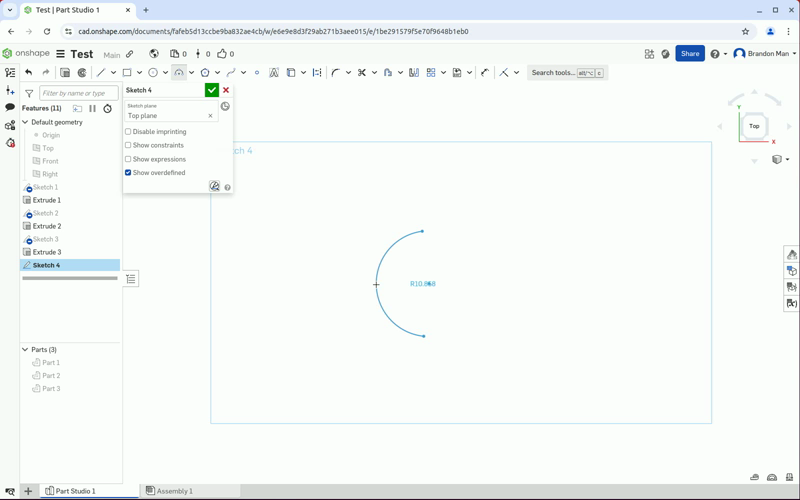
key_up(shift)
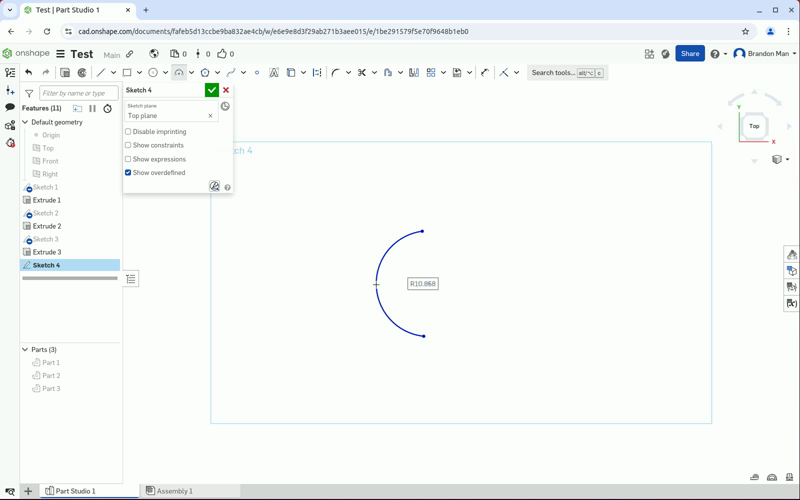
key(esc)
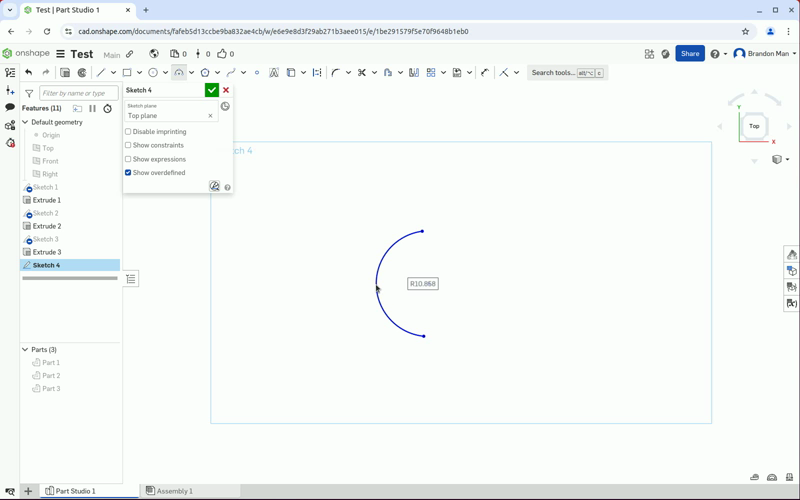
key(l)
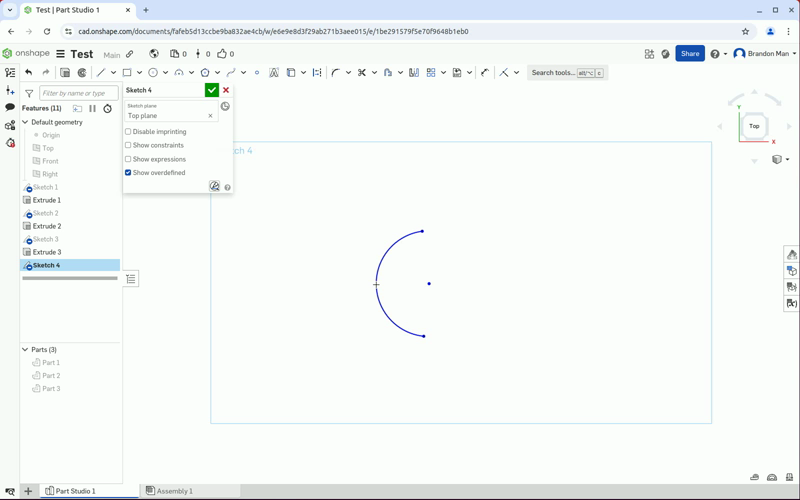
mouse_move(423, 336)
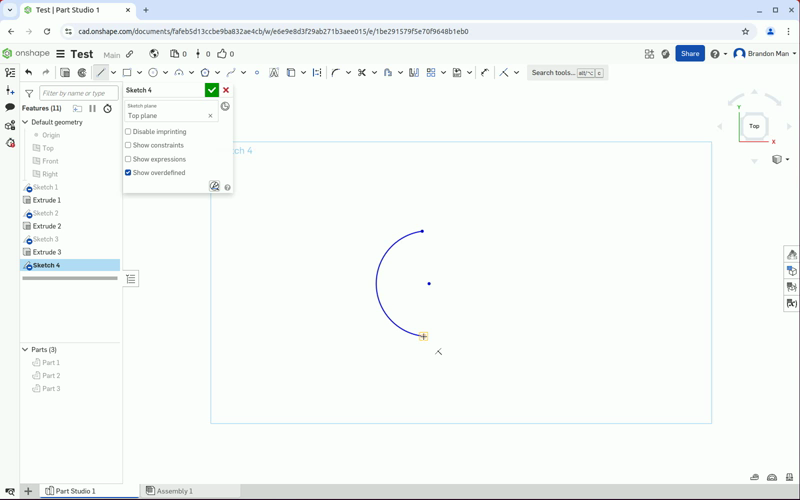
click(423, 336)
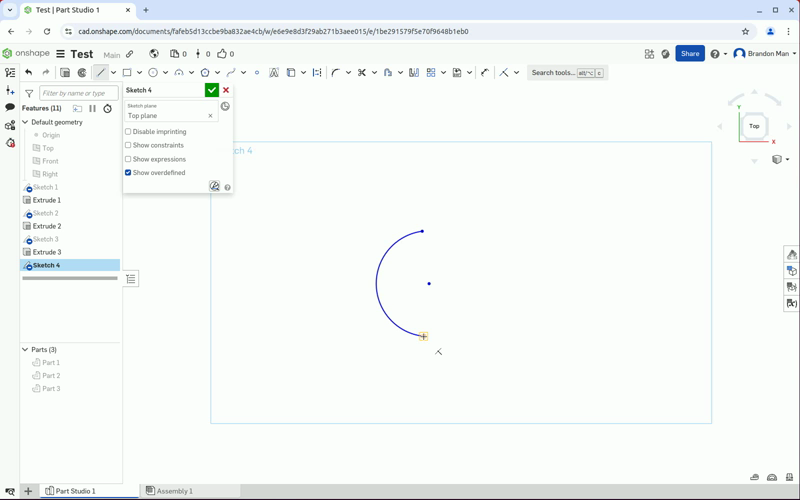
key_down(shift)
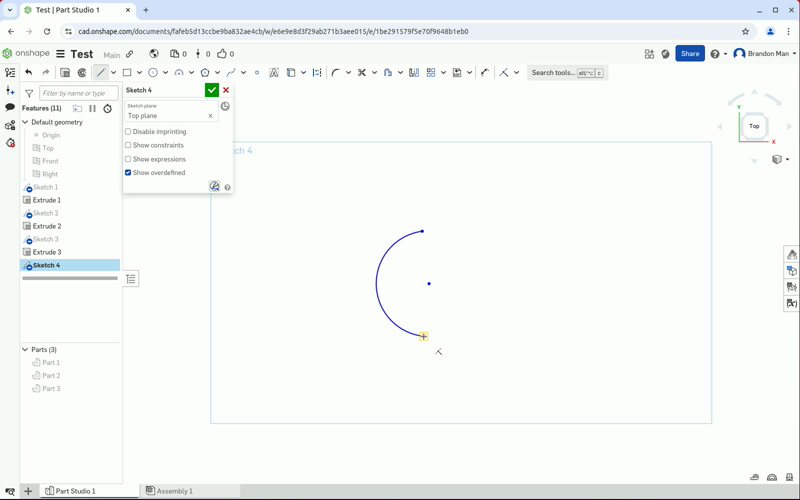
mouse_move(503, 344)
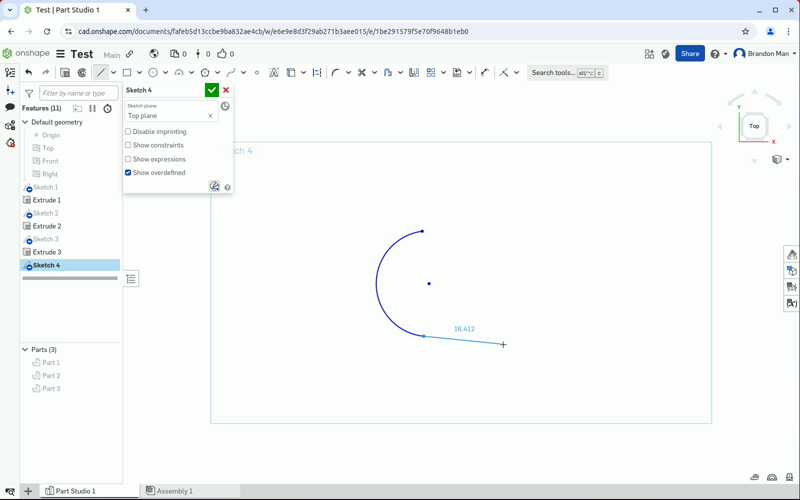
click(503, 344)
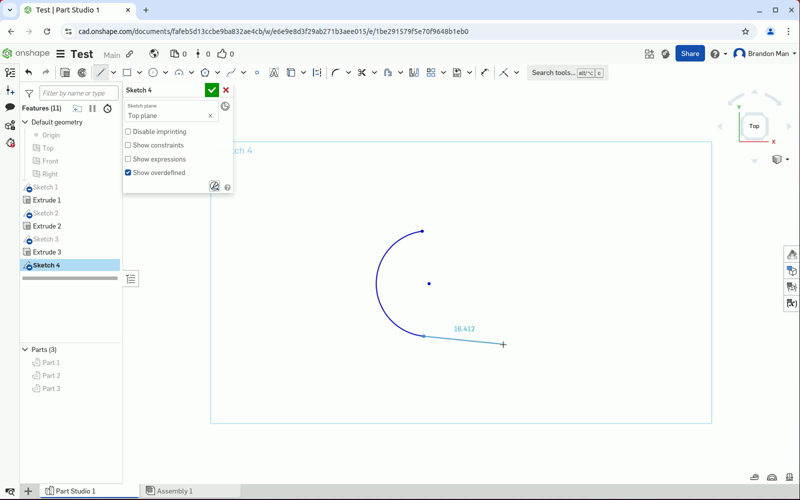
key_up(shift)
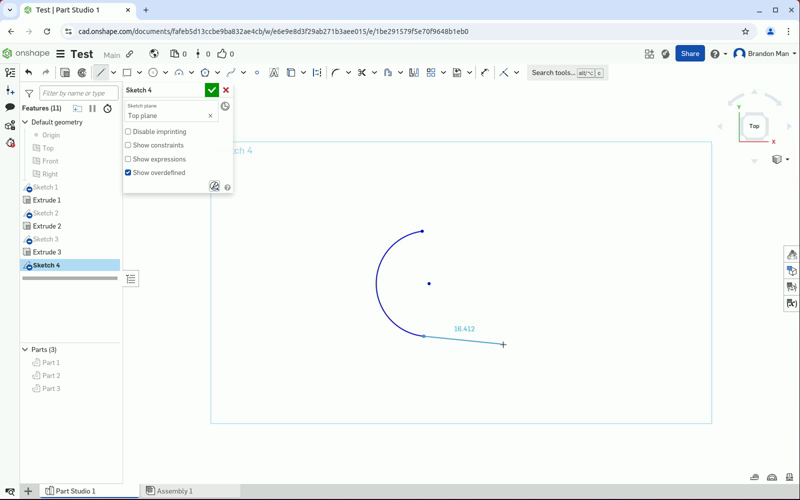
key(esc)
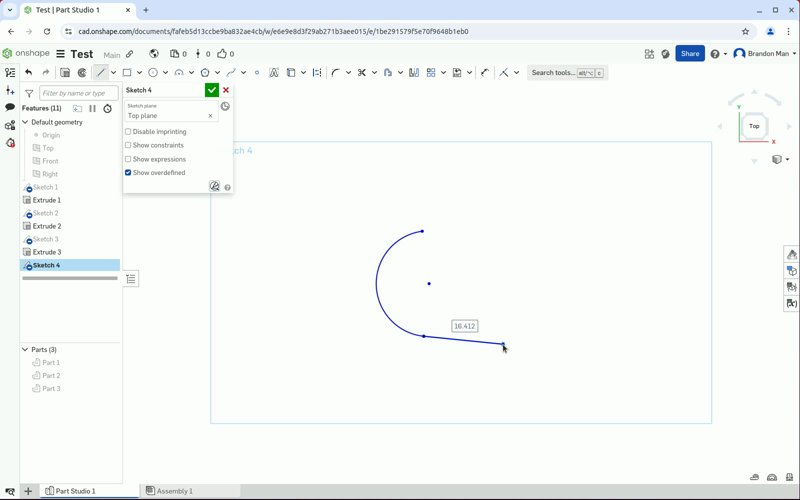
key(a)
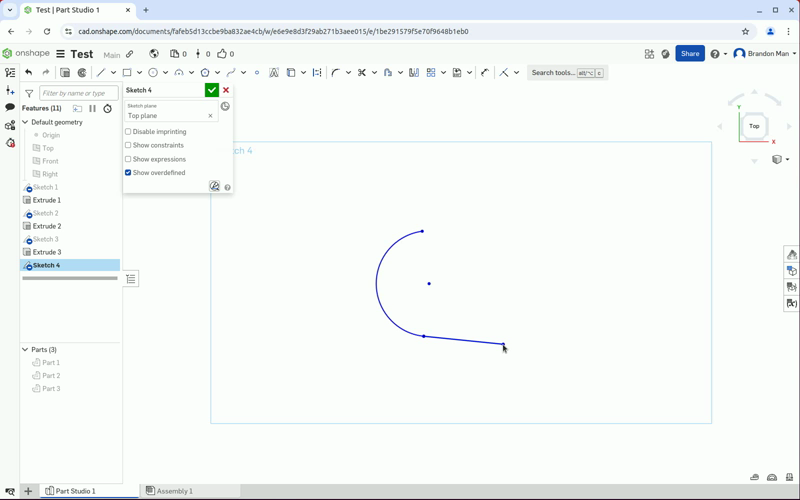
mouse_move(503, 344)
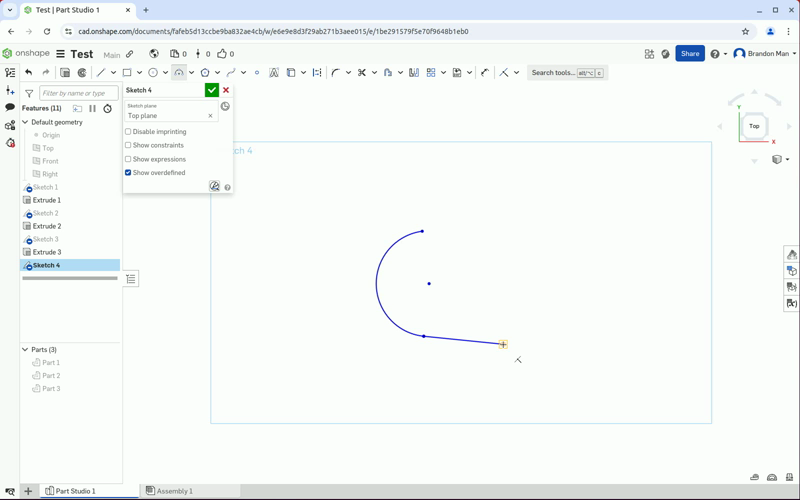
click(503, 344)
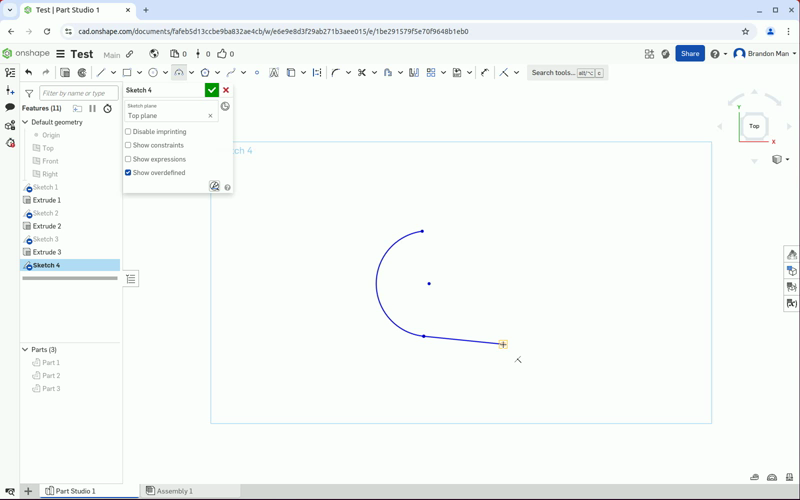
key_down(shift)
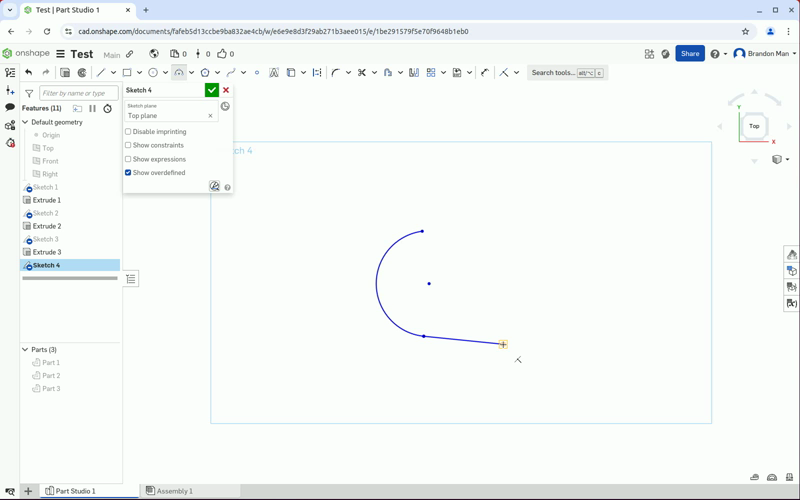
mouse_move(501, 220)
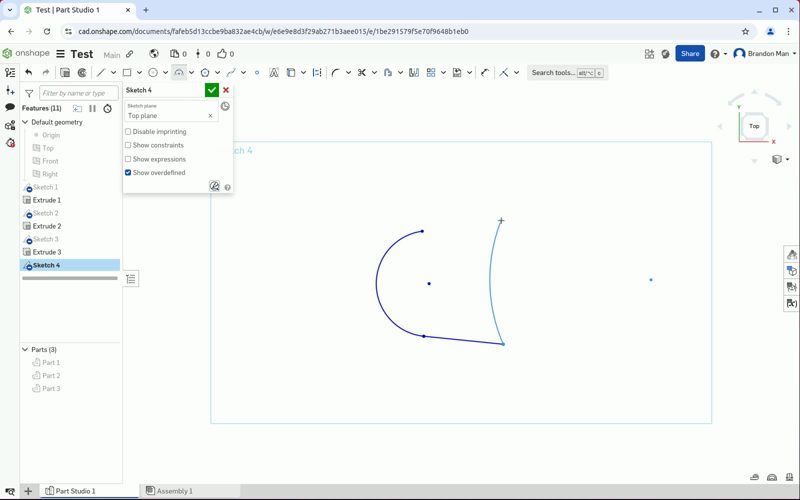
click(501, 220)
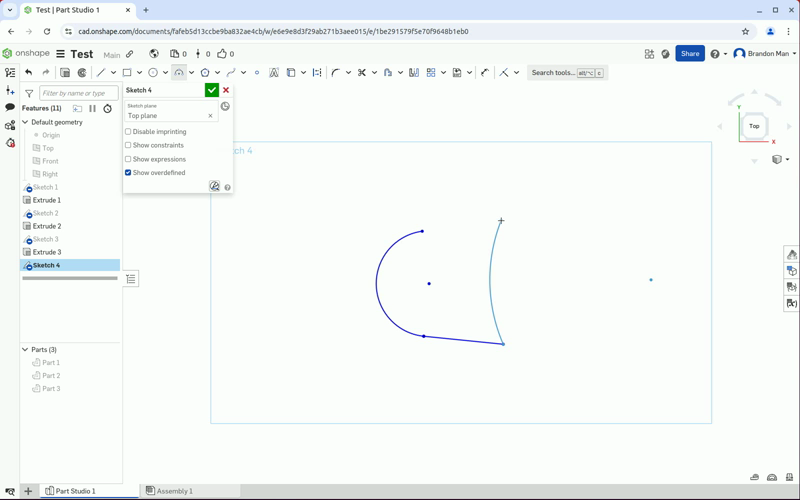
mouse_move(572, 281)
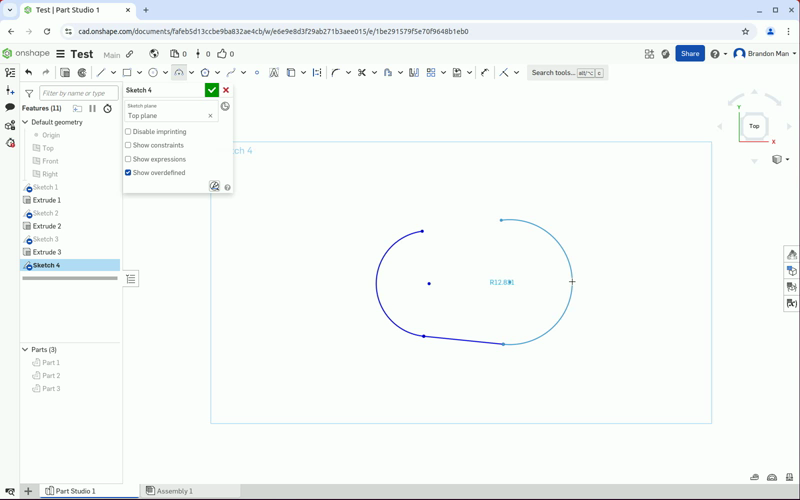
click(572, 281)
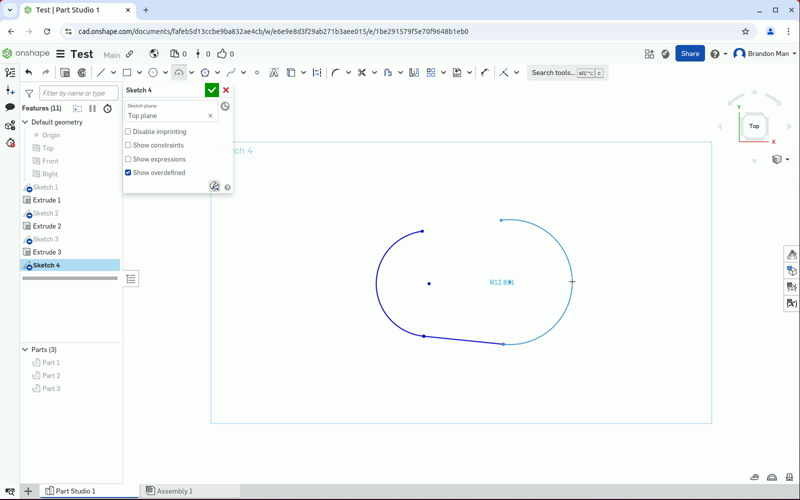
key_up(shift)
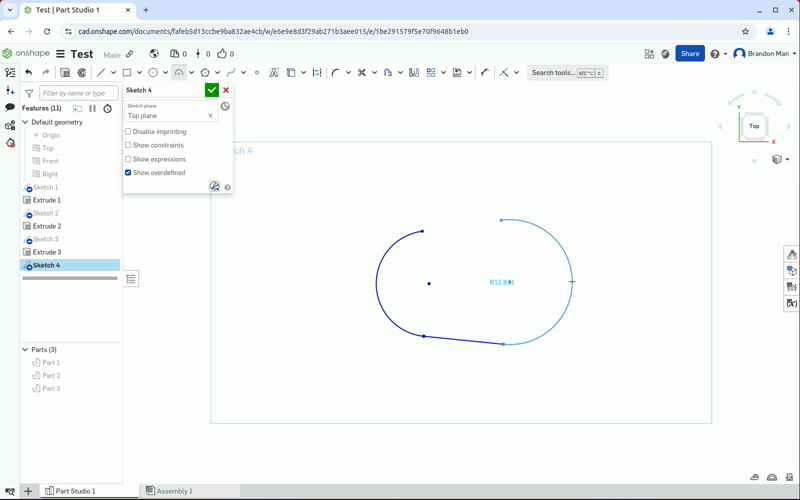
key(esc)
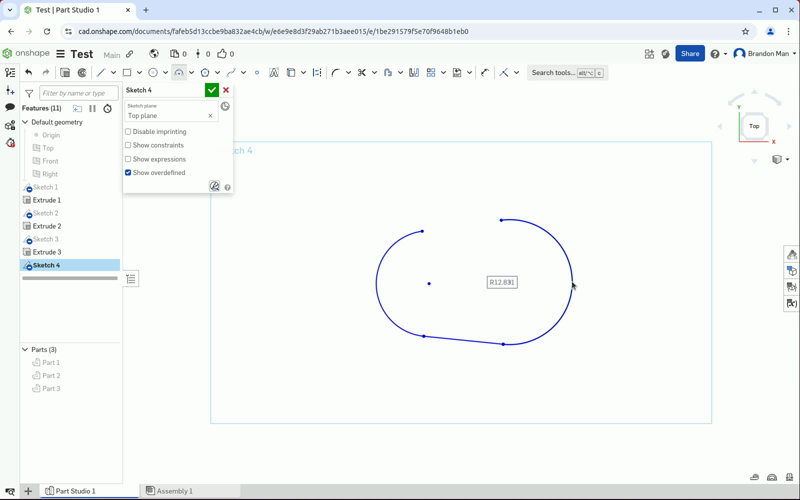
key(l)
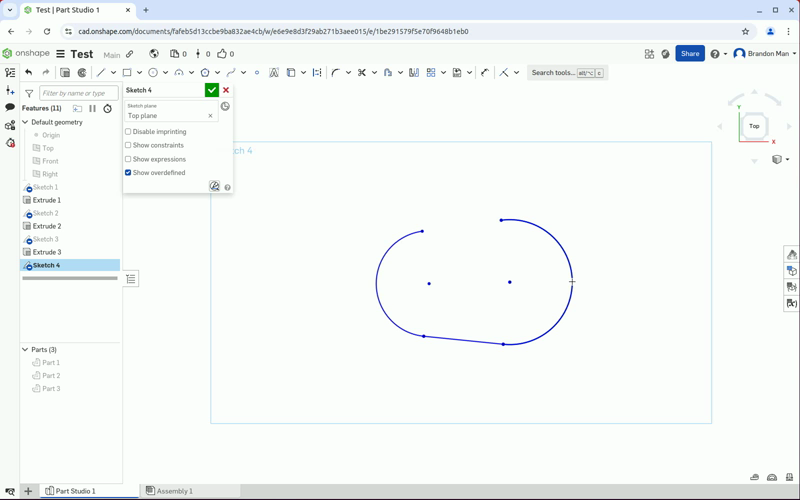
mouse_move(501, 220)
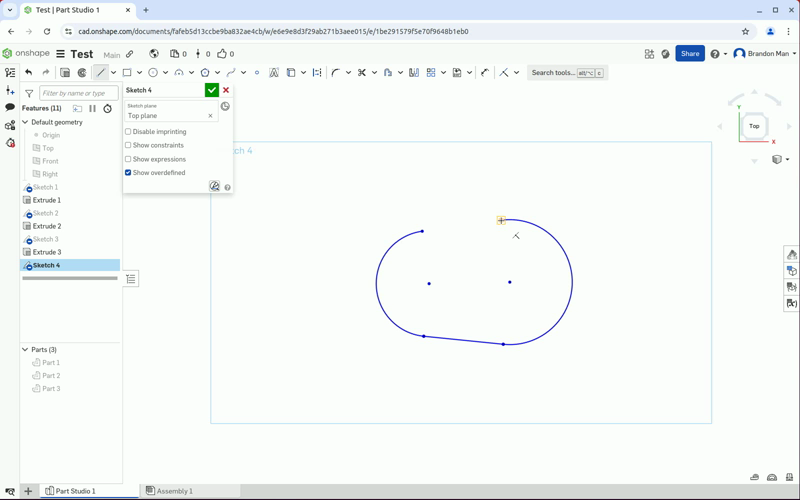
click(501, 220)
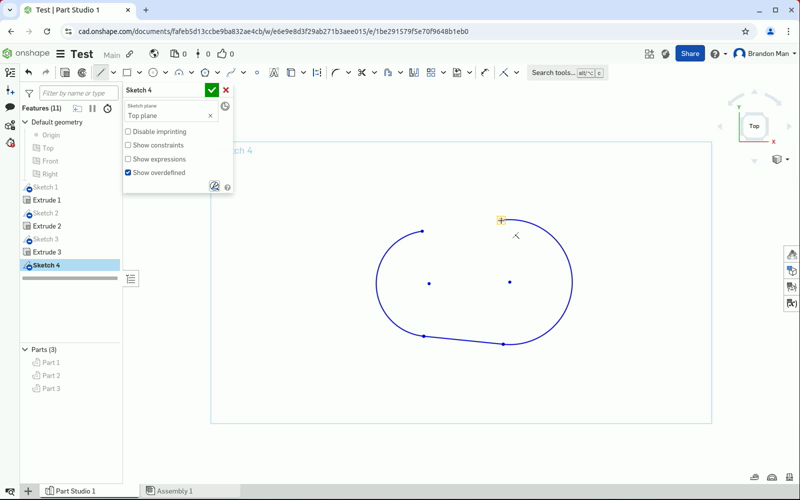
key_down(shift)
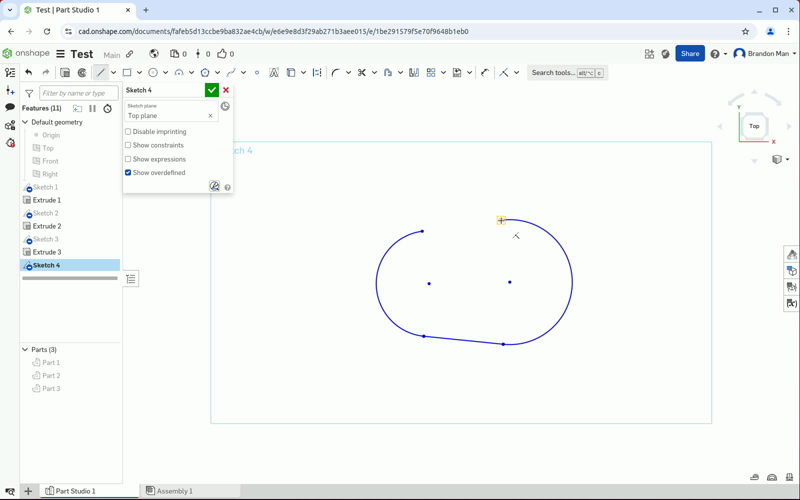
mouse_move(422, 231)
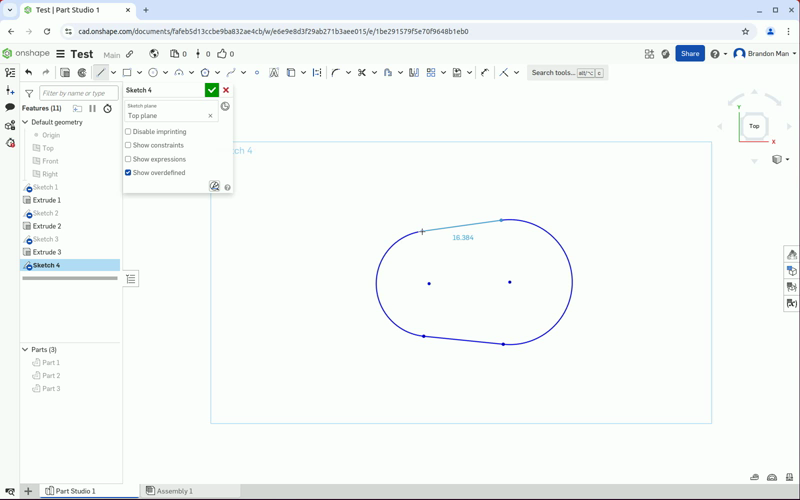
key_up(shift)
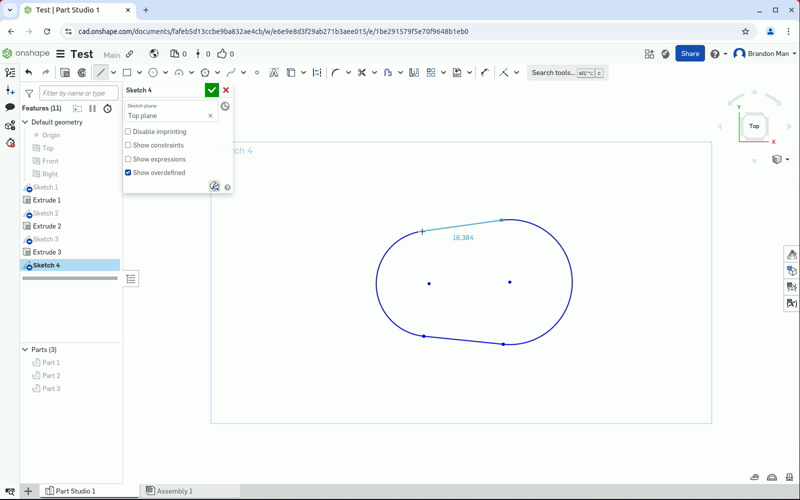
click(422, 231)
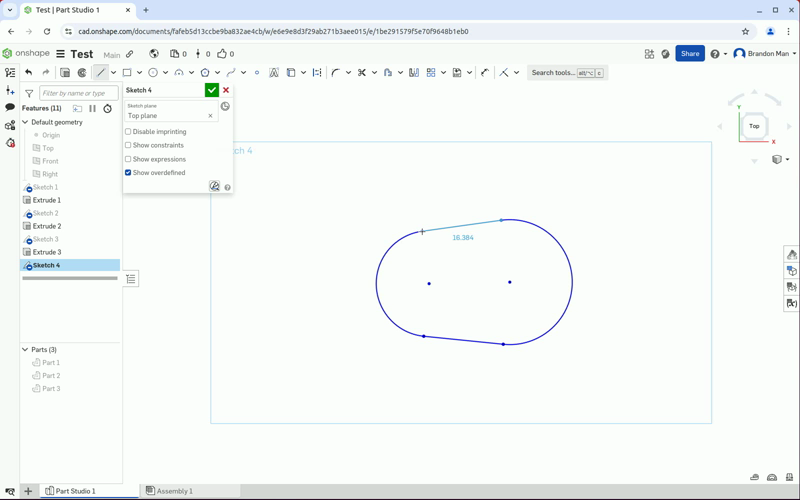
key(esc)
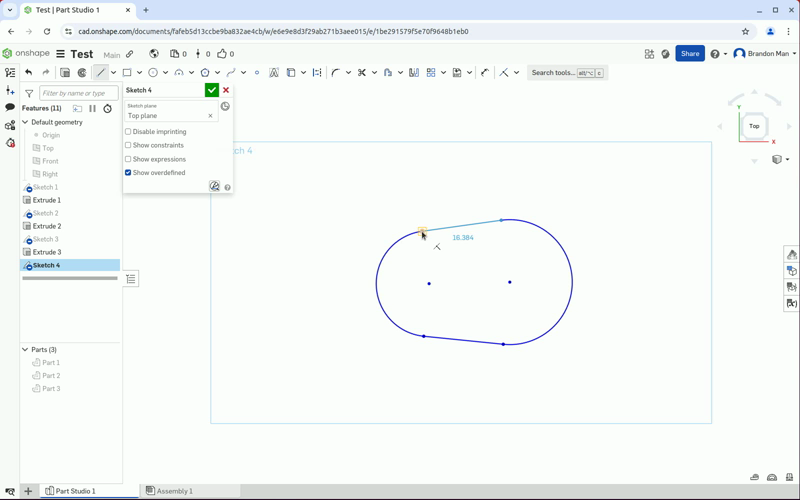
key(c)
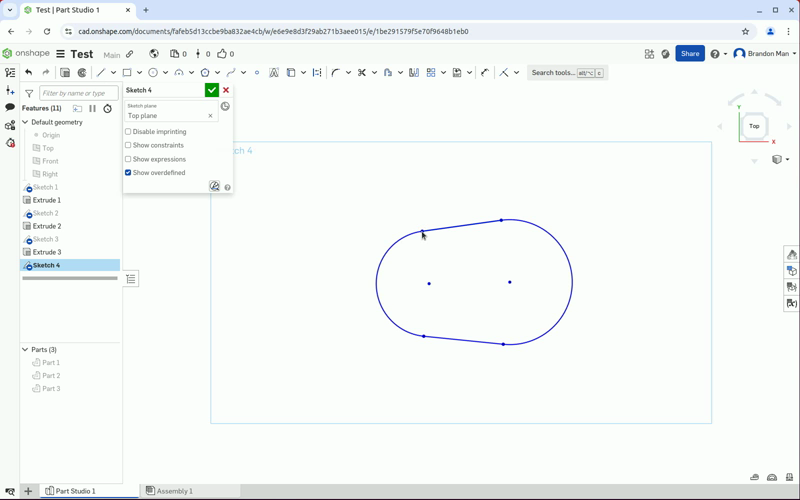
key_down(shift)
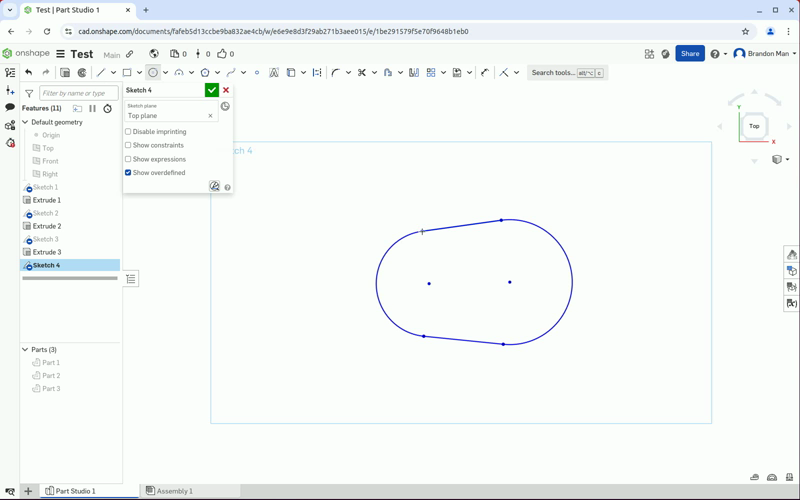
mouse_move(429, 283)
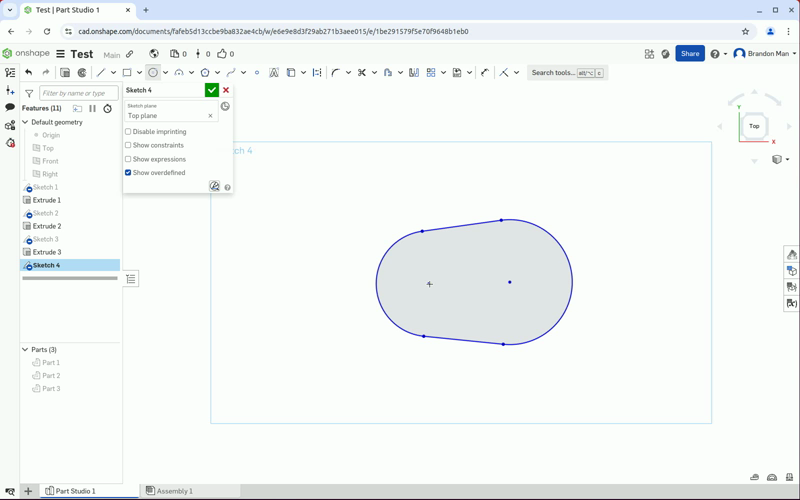
scroll(6)
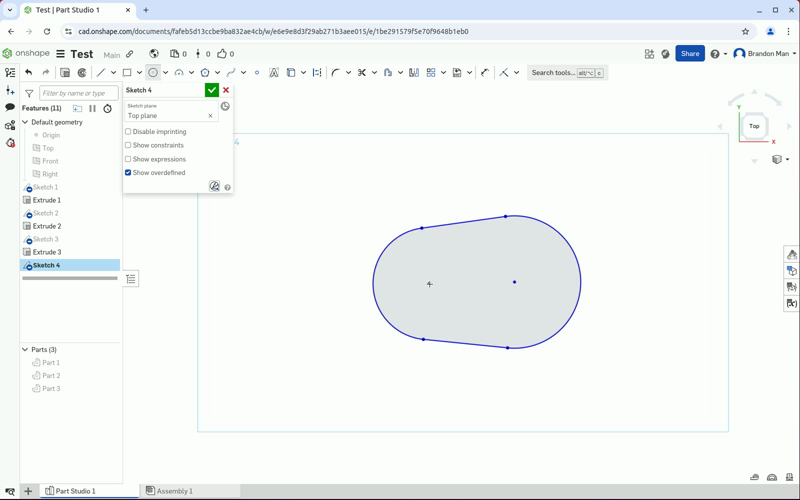
scroll(6)
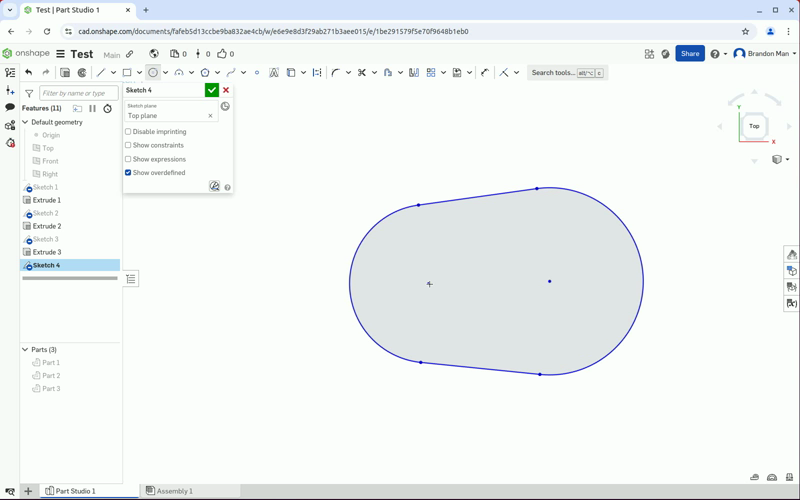
scroll(6)
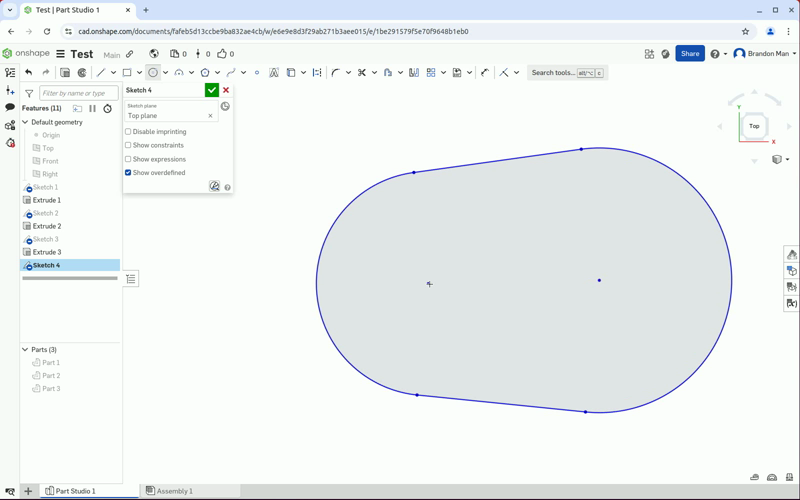
scroll(6)
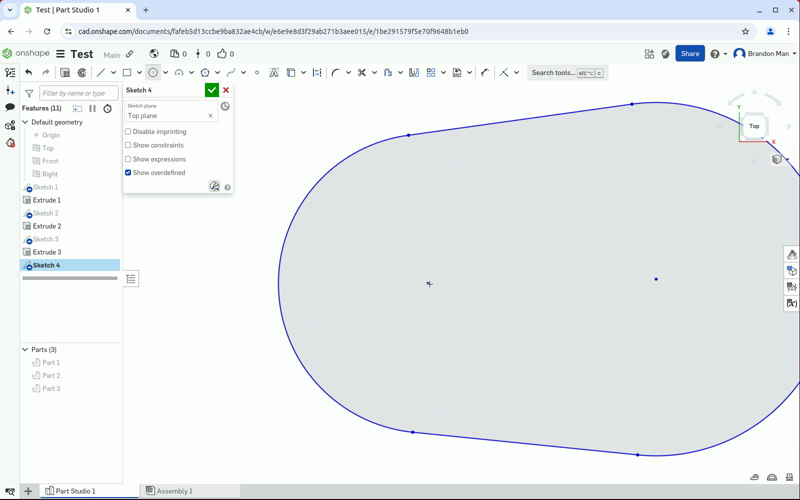
scroll(6)
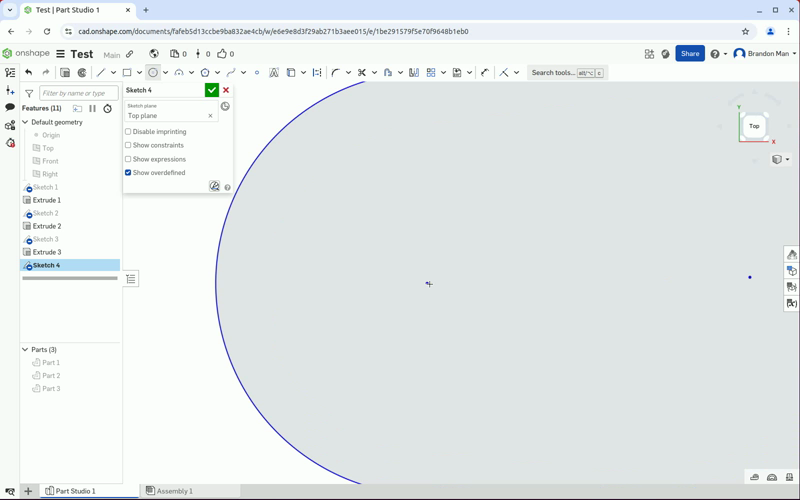
scroll(6)
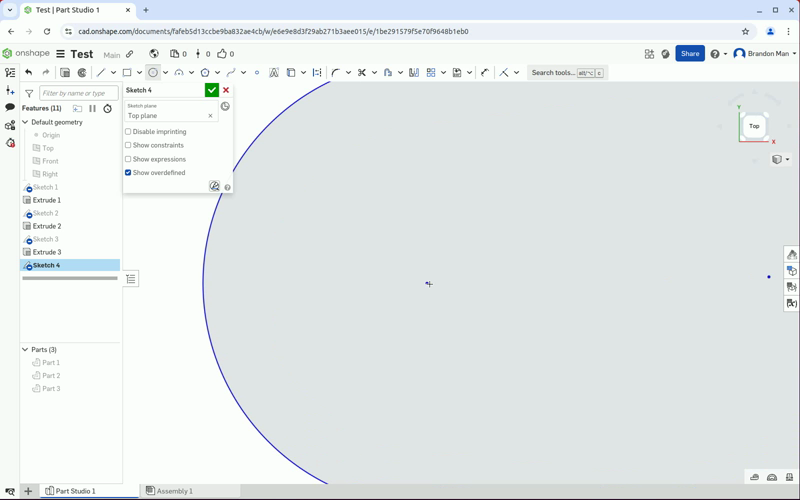
scroll(6)
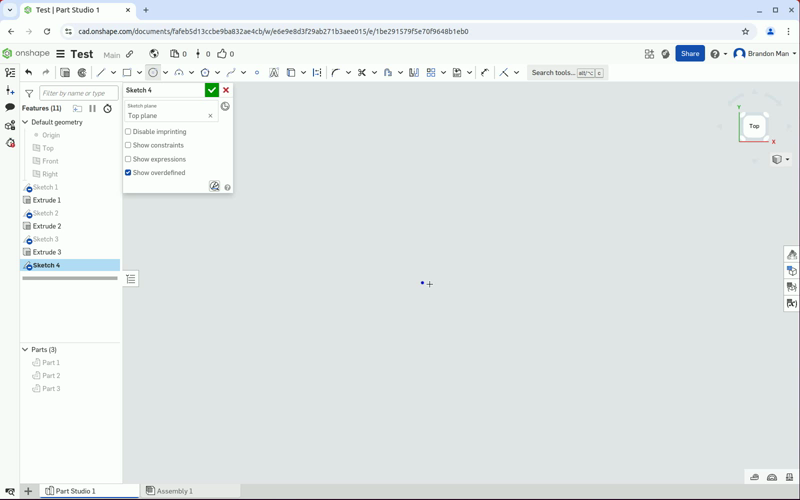
click(429, 283)
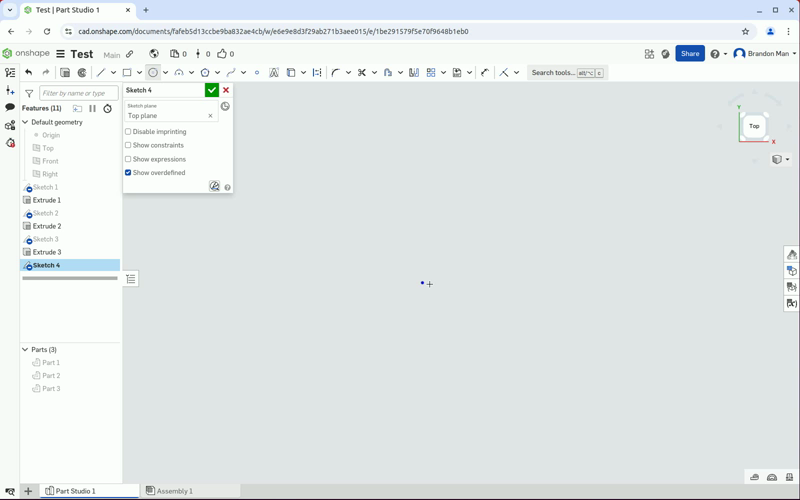
scroll(-6)
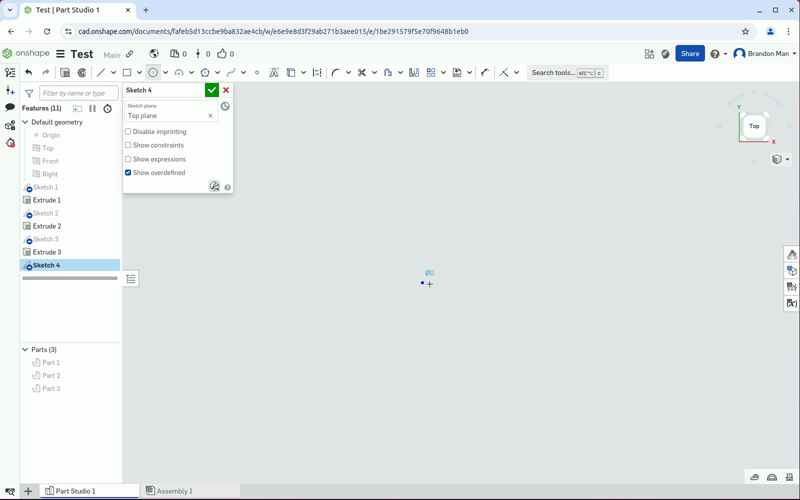
scroll(-6)
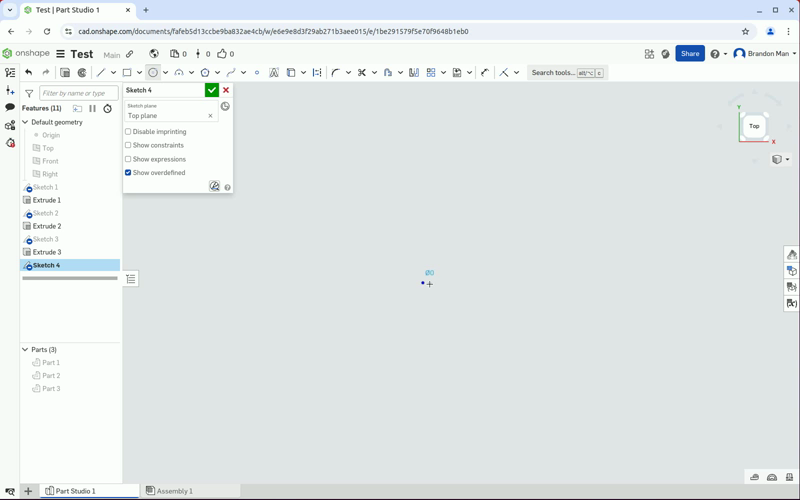
scroll(-6)
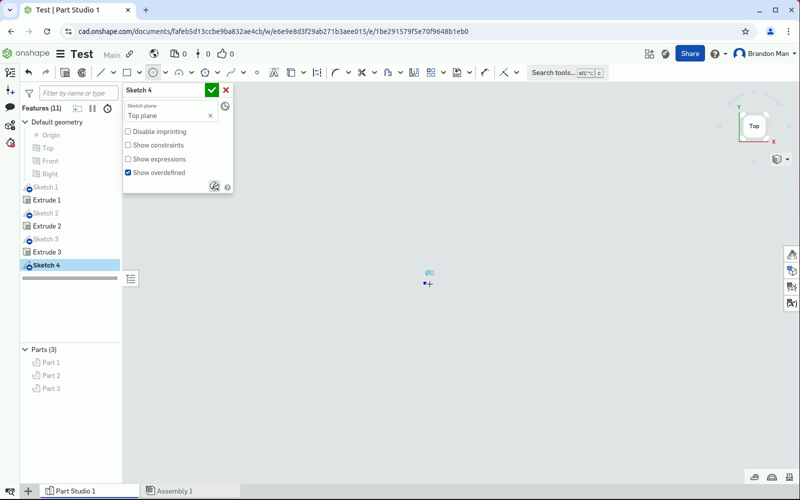
scroll(-6)
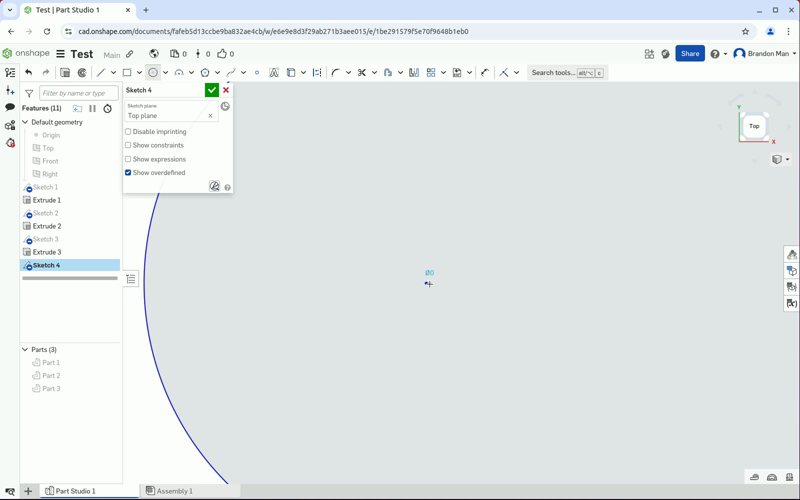
scroll(-6)
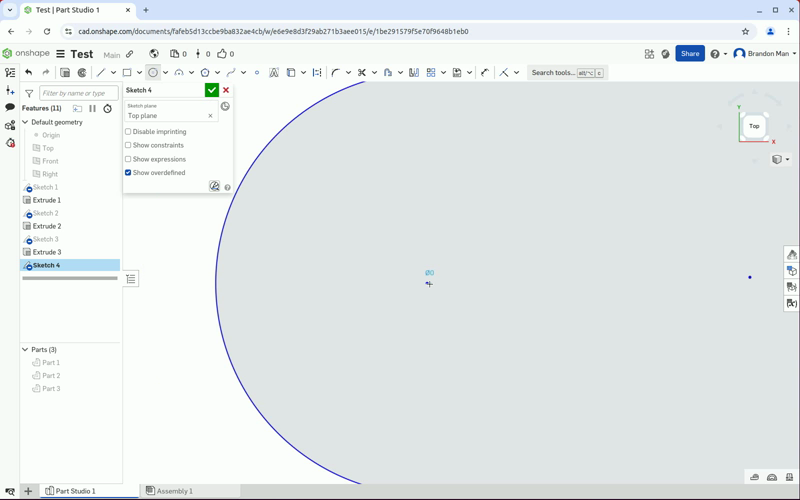
scroll(-6)
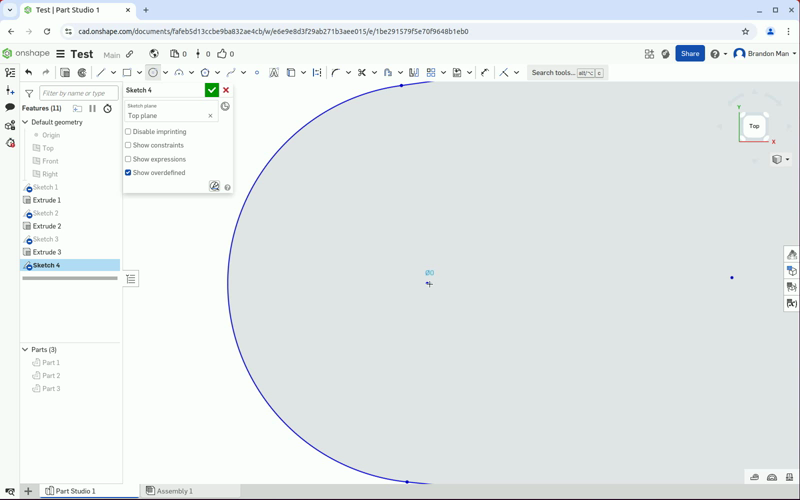
scroll(-6)
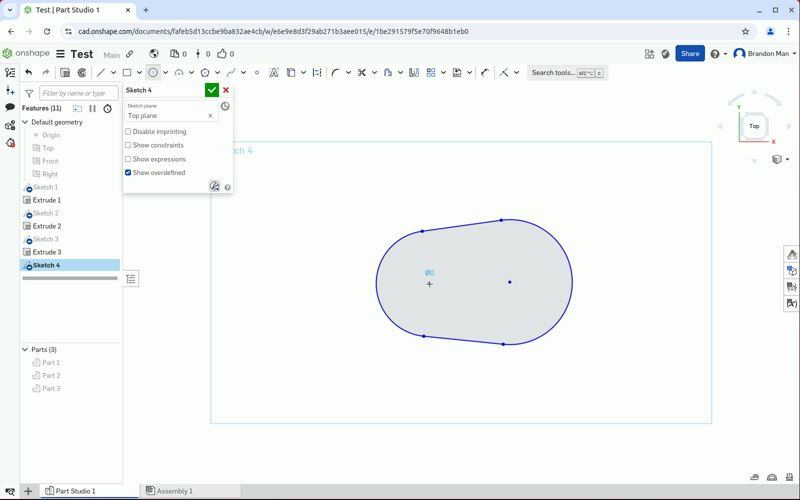
key_up(shift)
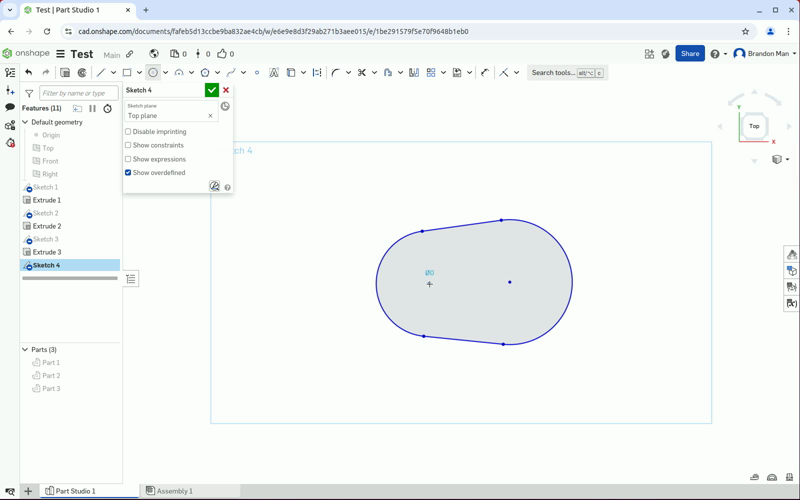
mouse_move(434, 283)
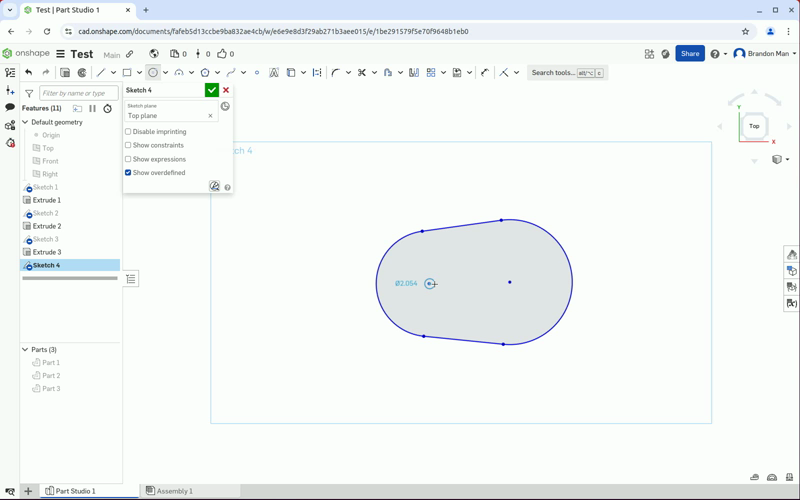
click(434, 283)
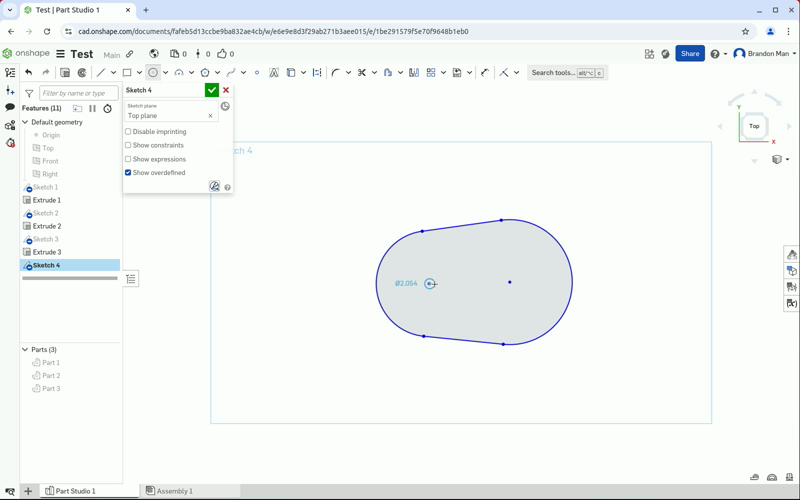
key(esc)
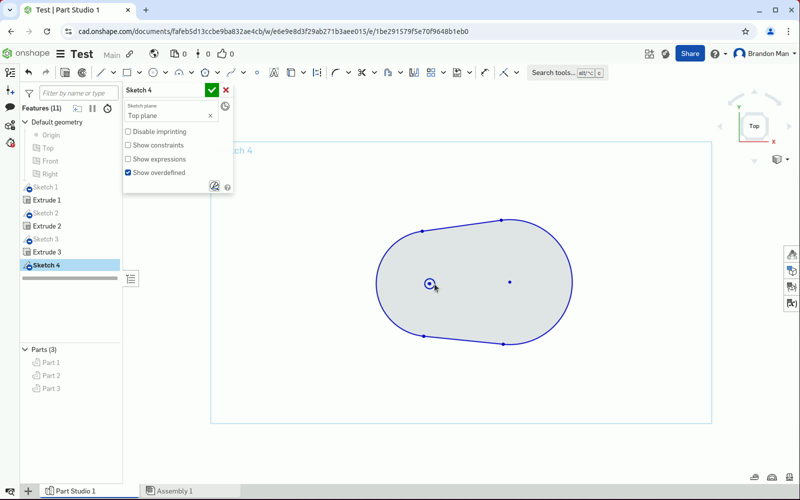
key(c)
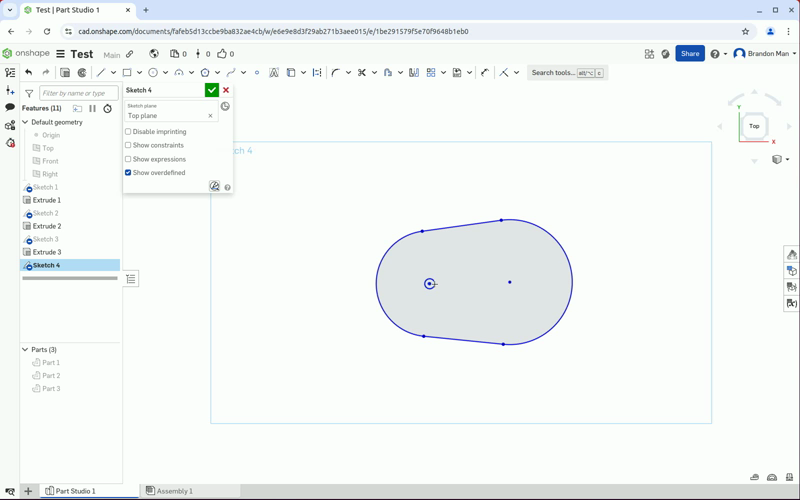
key_down(shift)
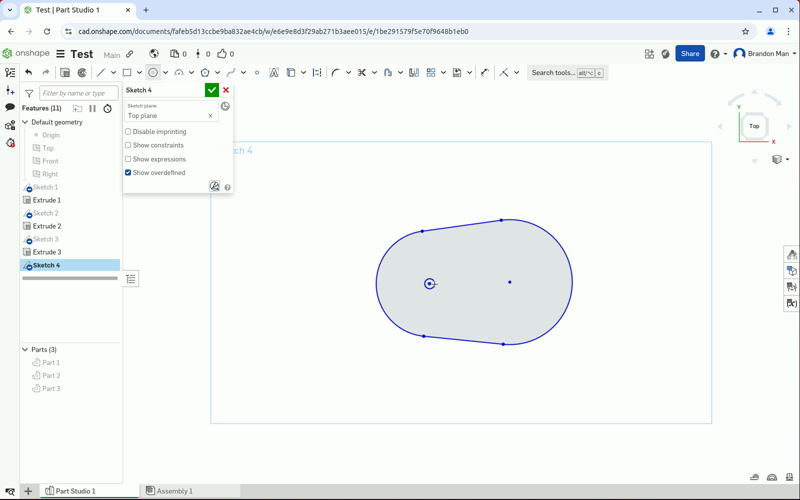
mouse_move(509, 282)
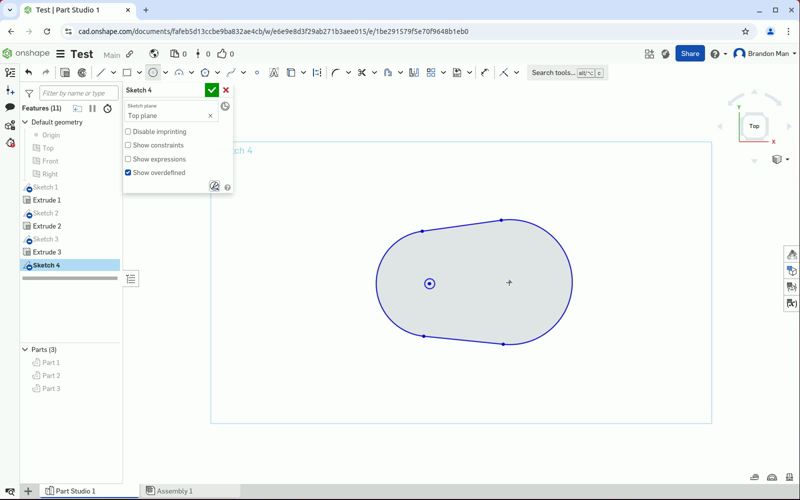
scroll(6)
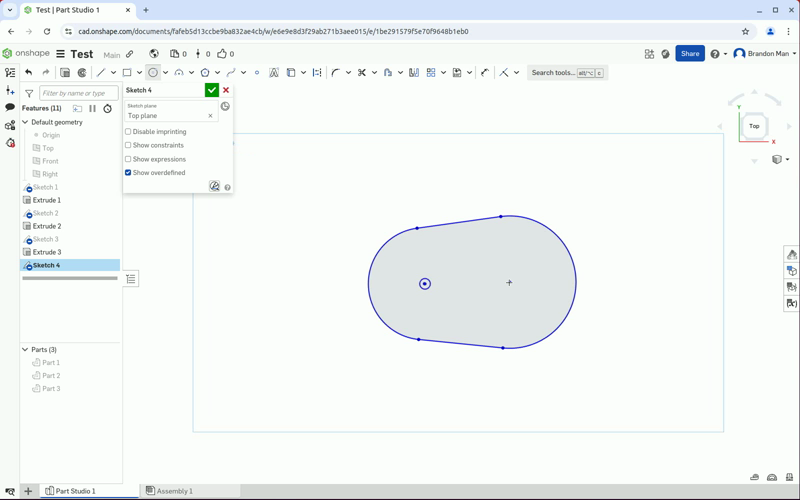
scroll(6)
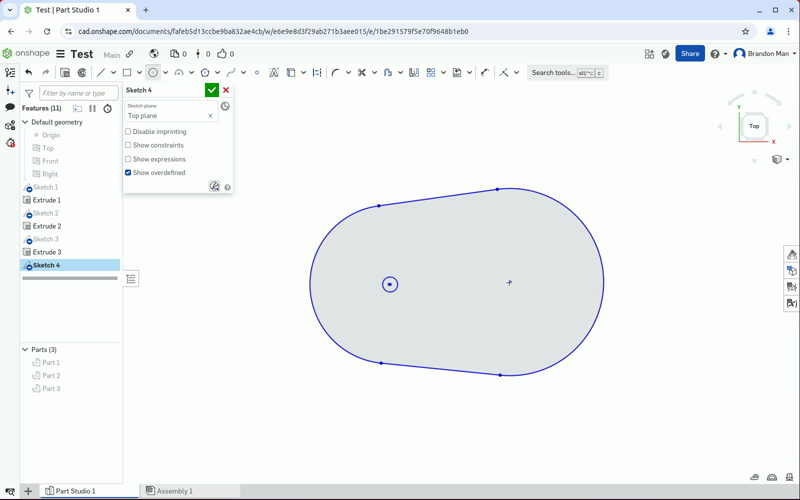
scroll(6)
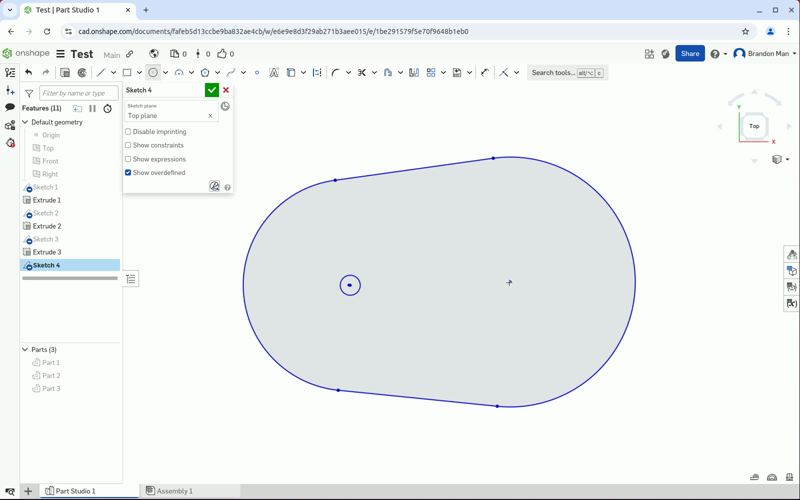
scroll(6)
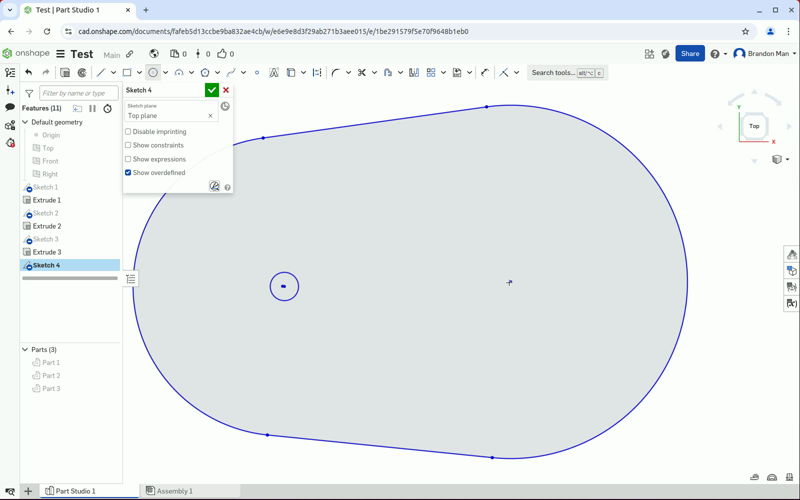
scroll(6)
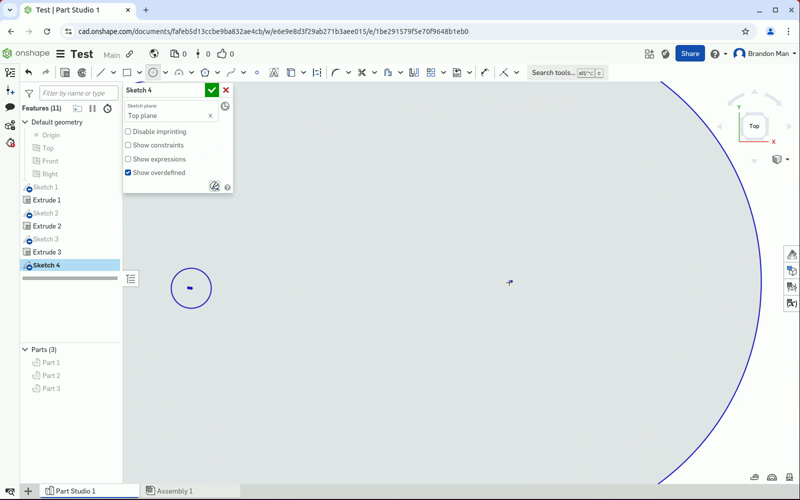
scroll(6)
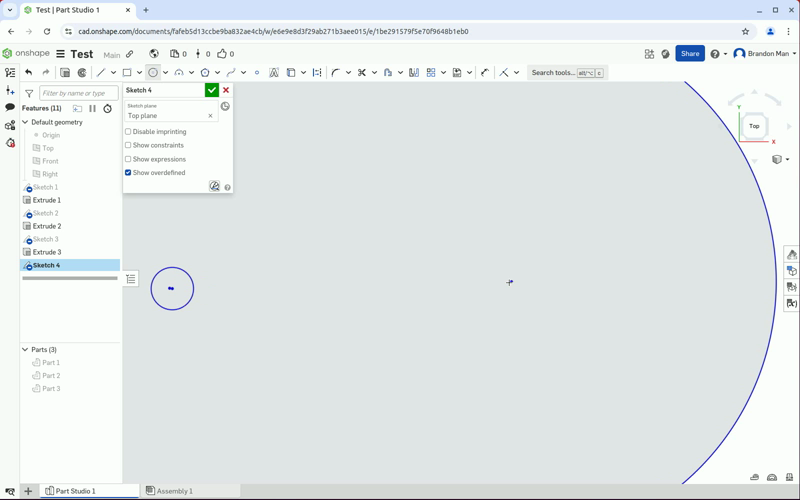
scroll(6)
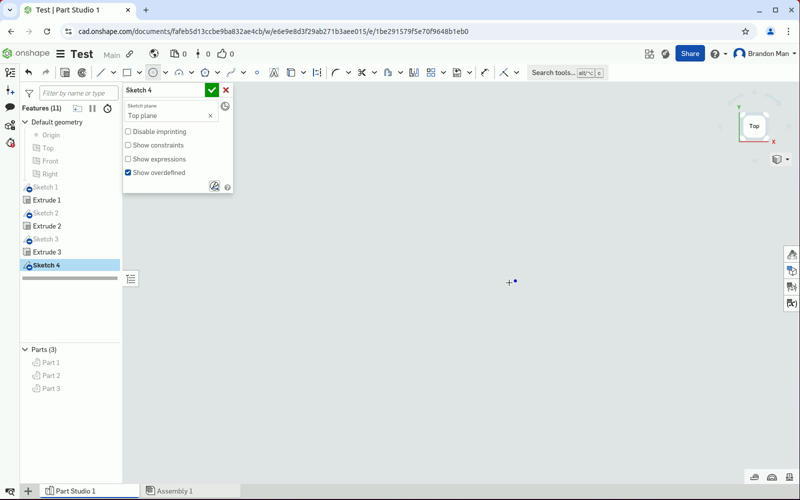
click(509, 282)
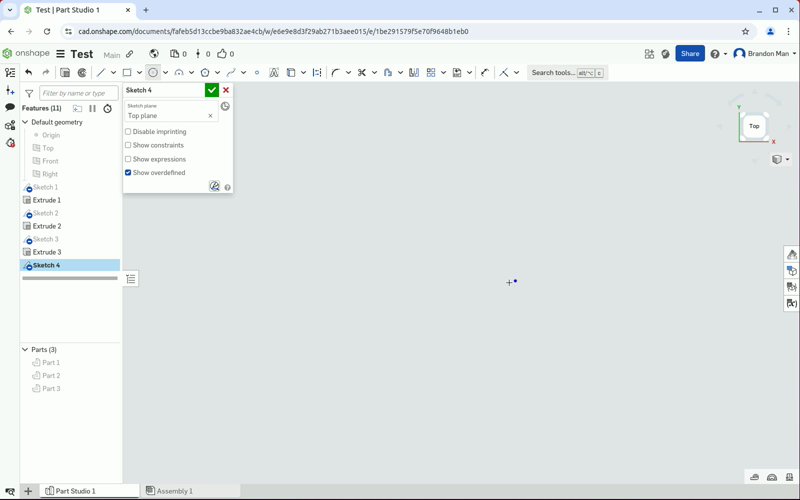
scroll(-6)
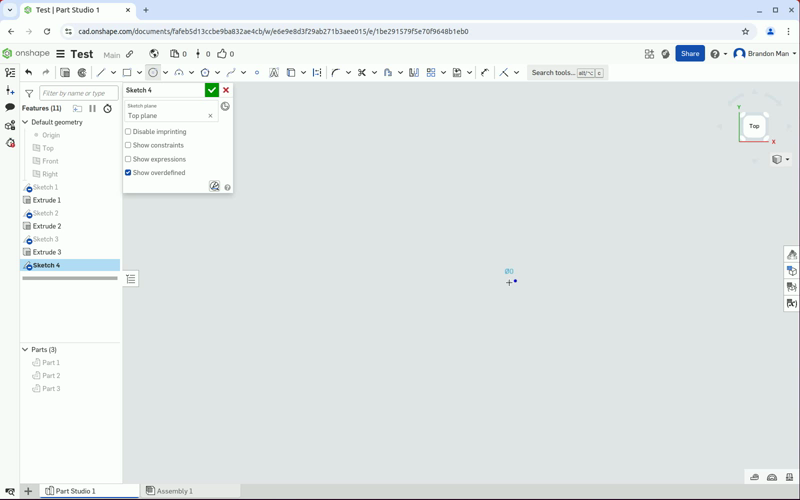
scroll(-6)
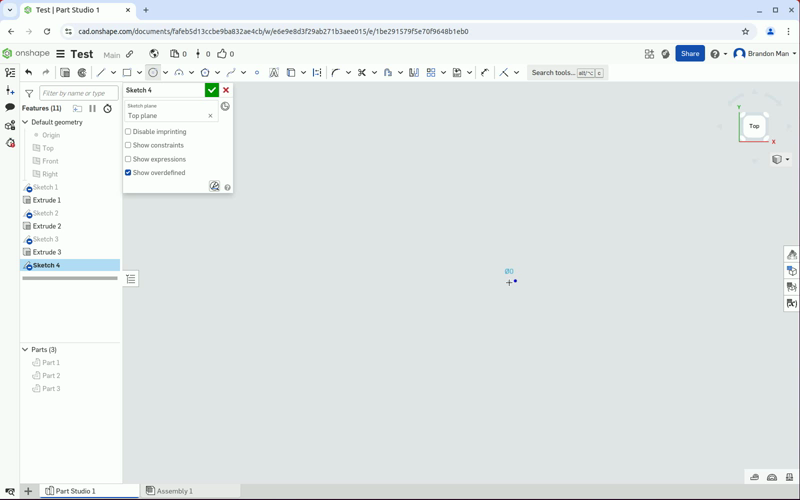
scroll(-6)
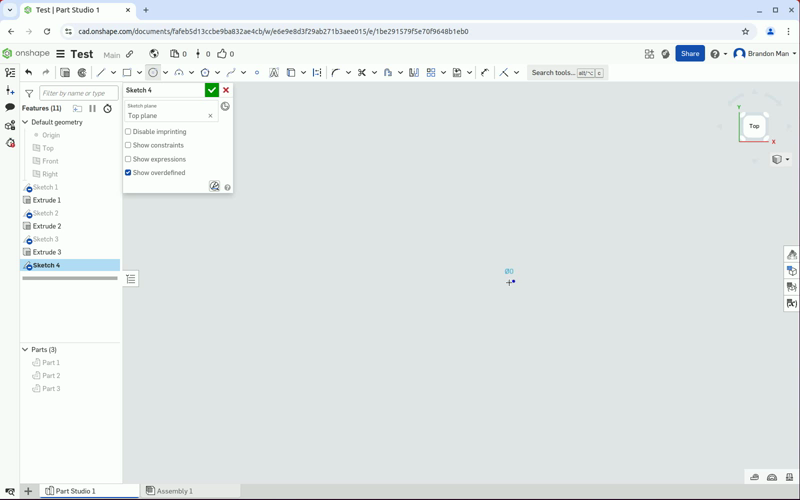
scroll(-6)
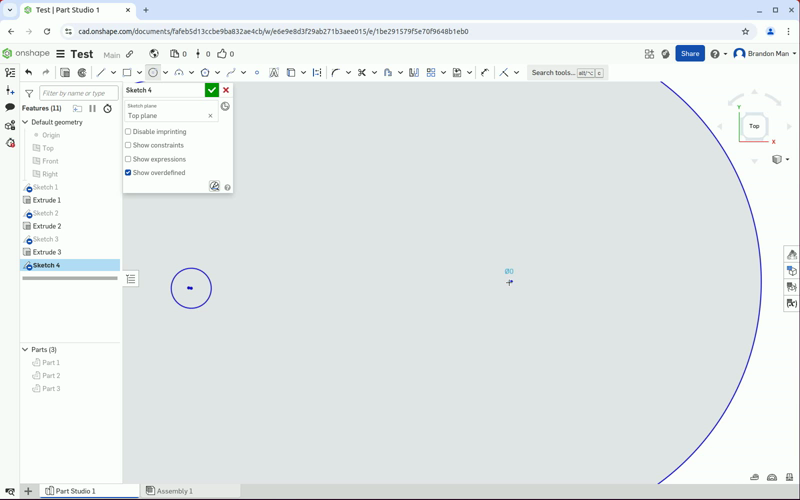
scroll(-6)
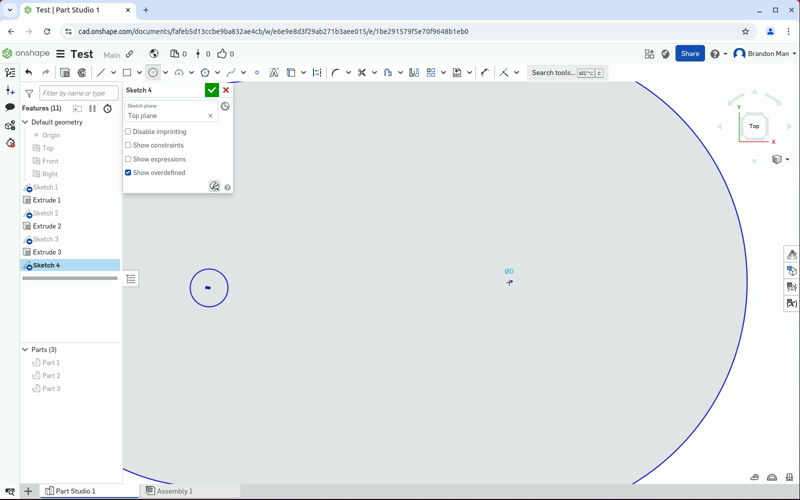
scroll(-6)
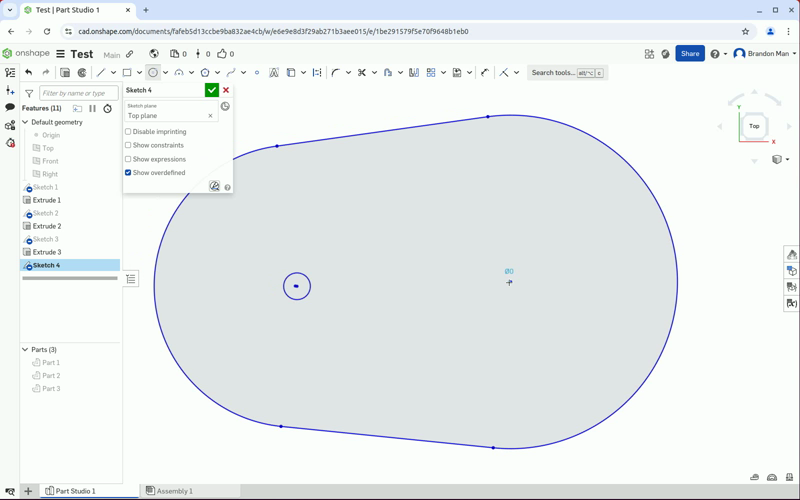
scroll(-6)
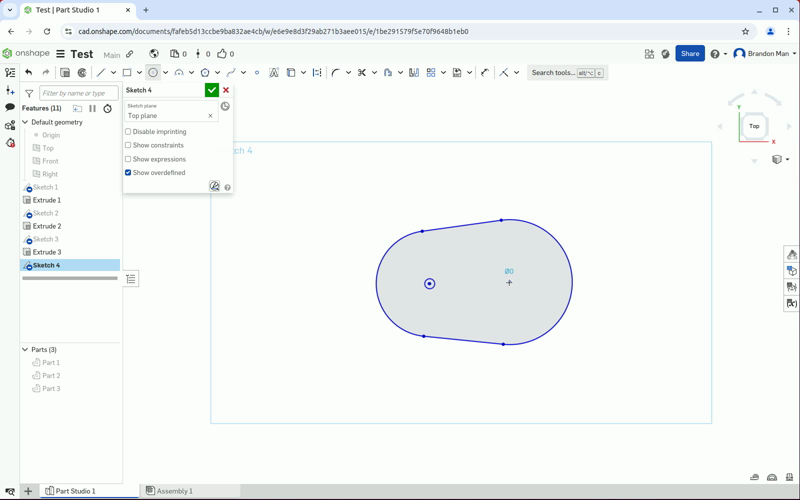
key_up(shift)
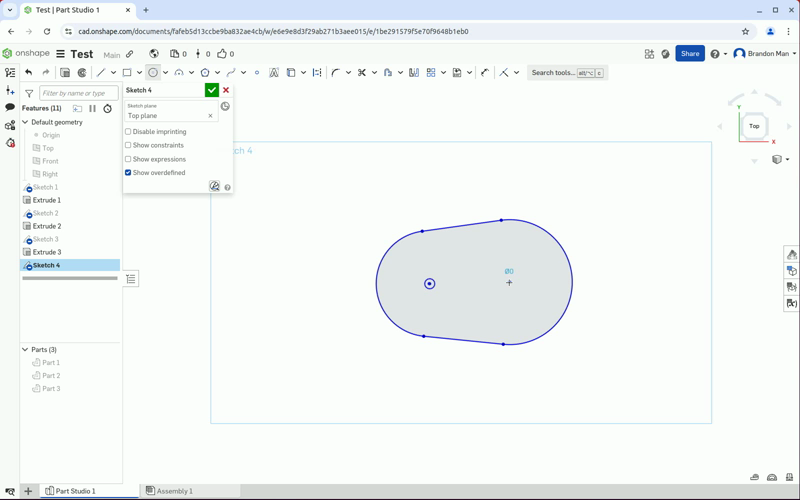
mouse_move(514, 282)
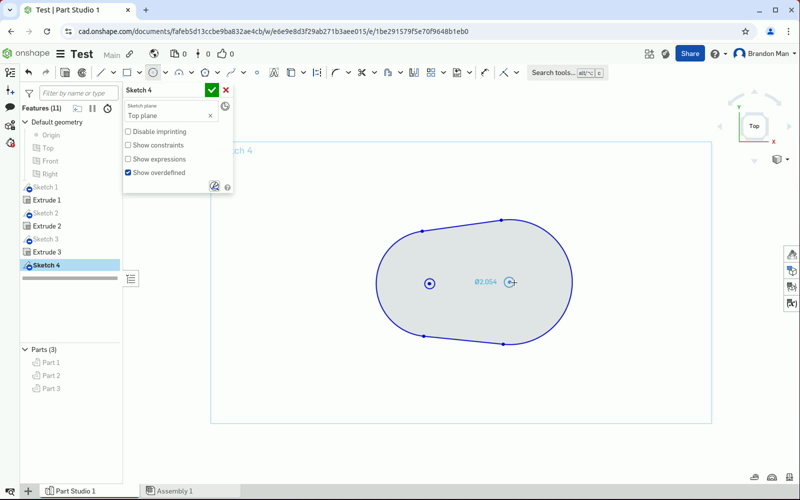
scroll(6)
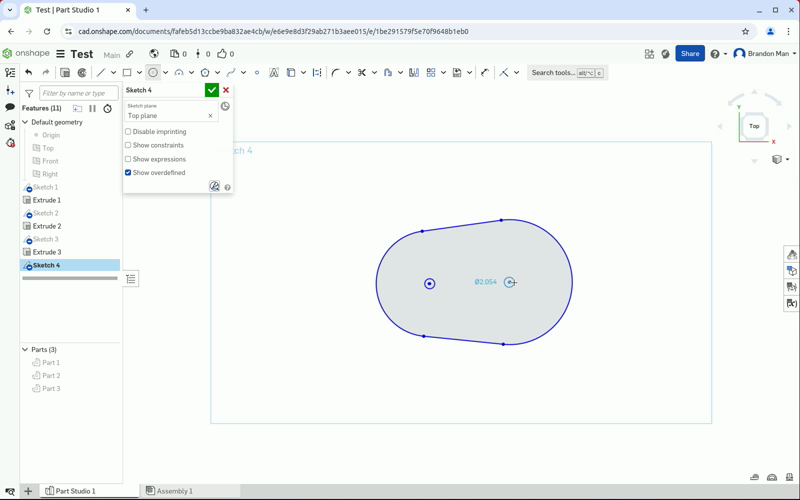
scroll(6)
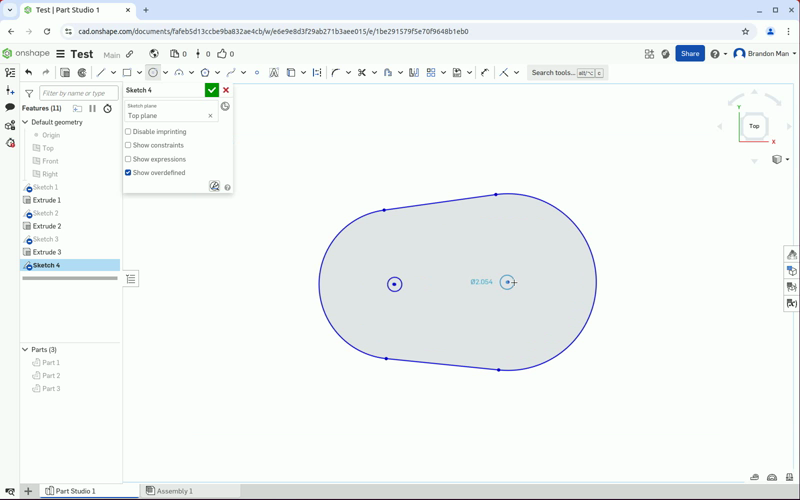
scroll(6)
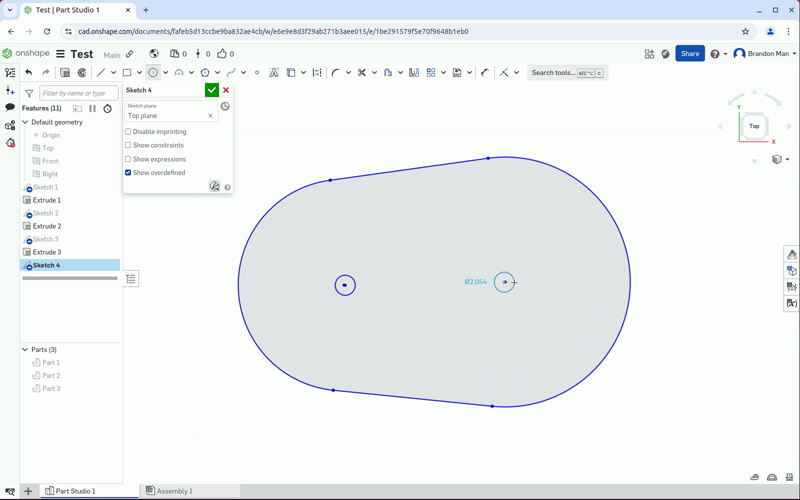
scroll(6)
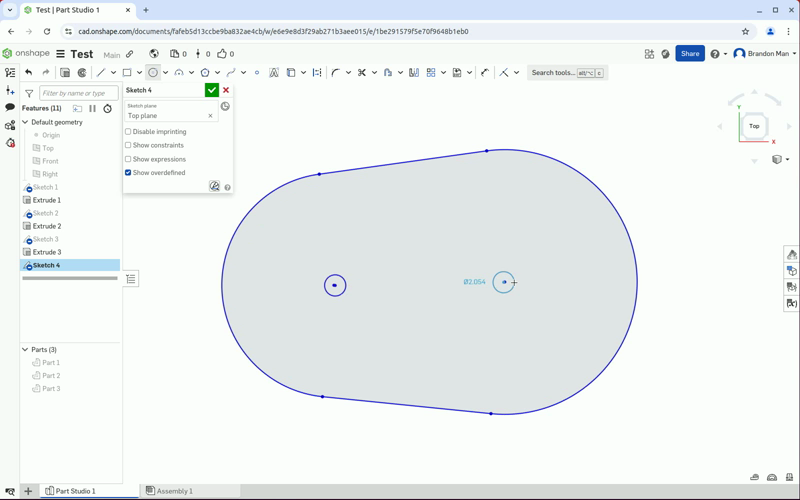
scroll(6)
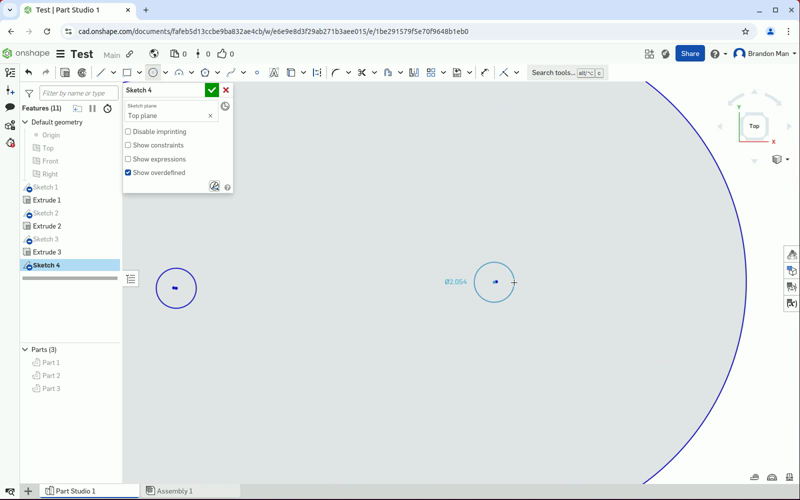
scroll(6)
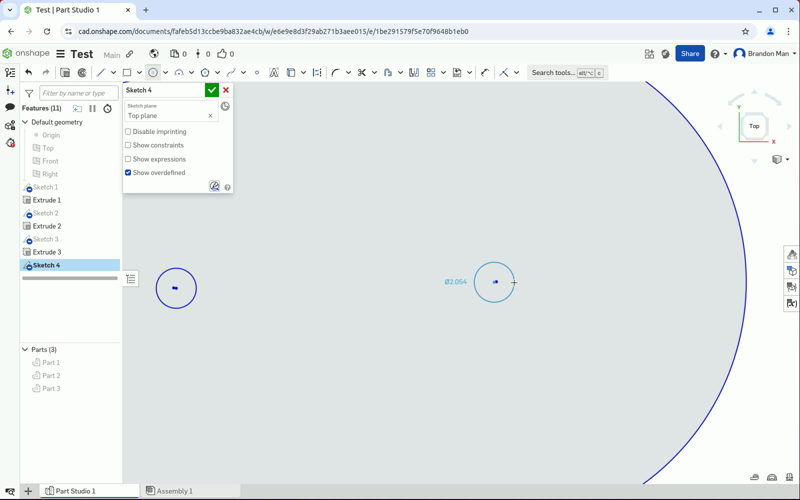
scroll(6)
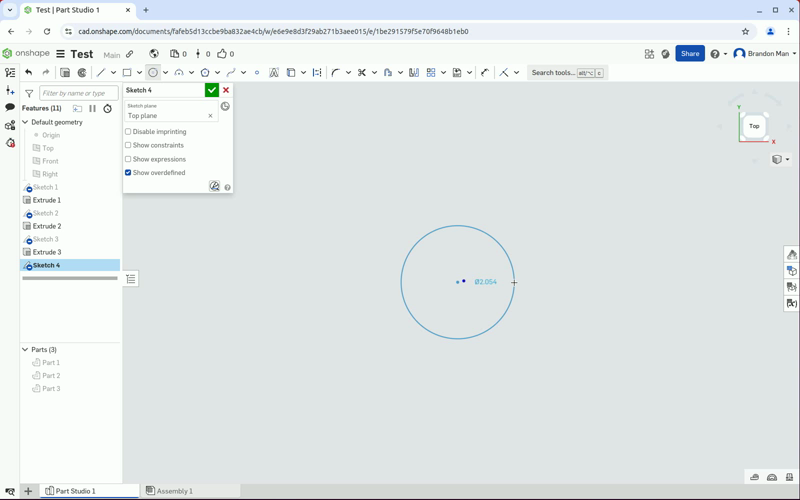
click(514, 282)
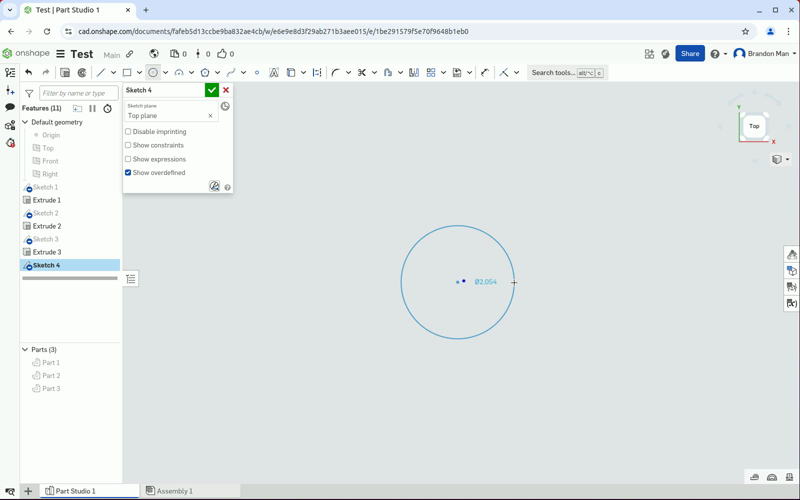
scroll(-6)
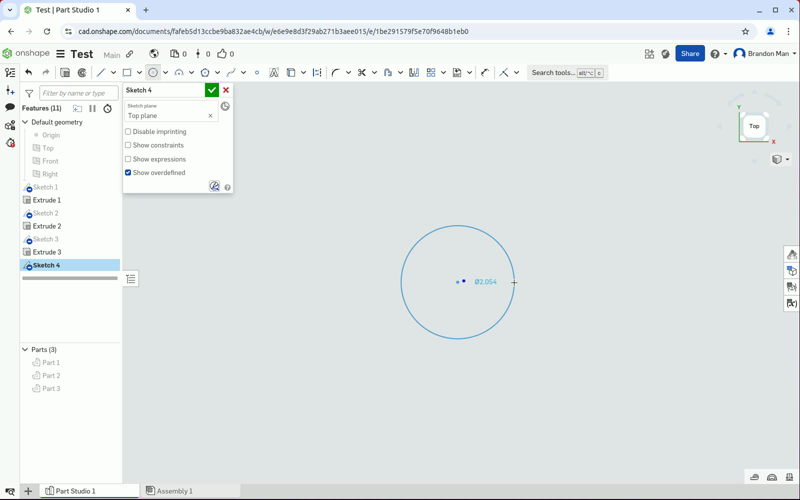
scroll(-6)
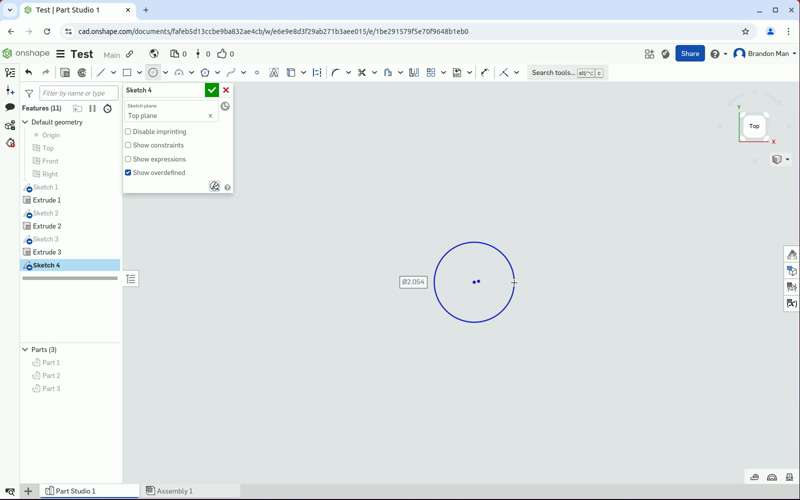
scroll(-6)
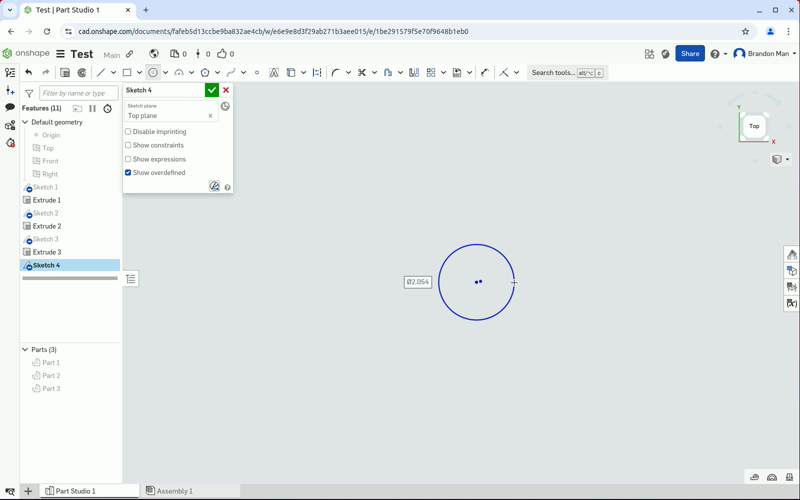
scroll(-6)
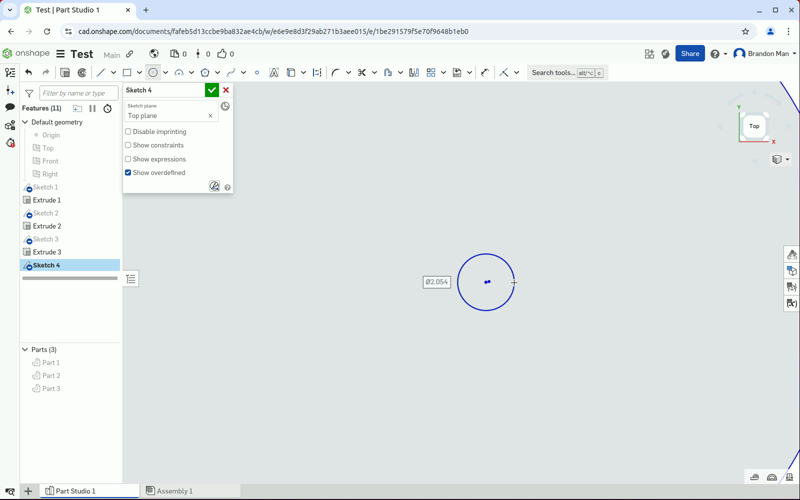
scroll(-6)
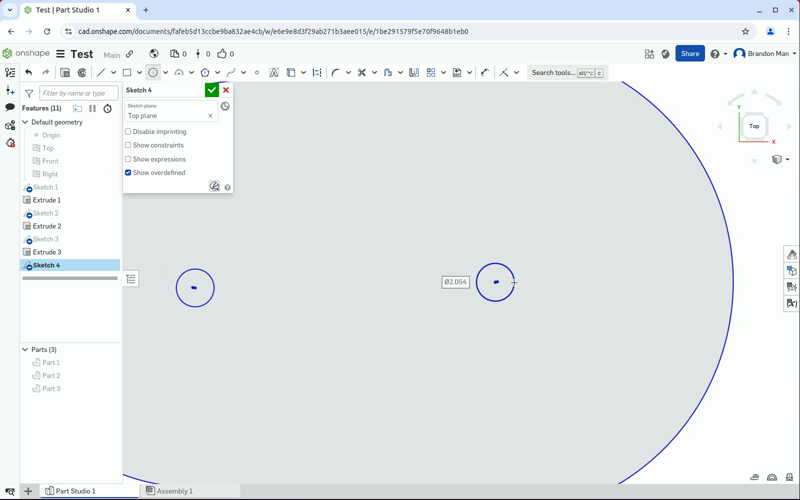
scroll(-6)
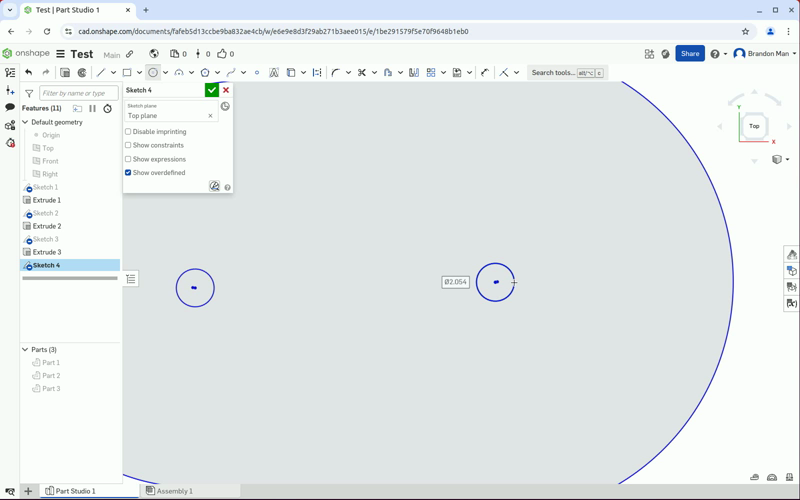
scroll(-6)
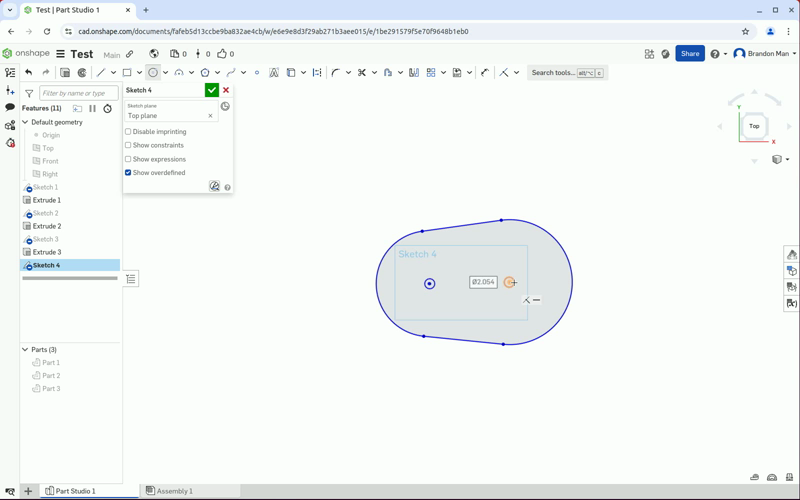
key(esc)
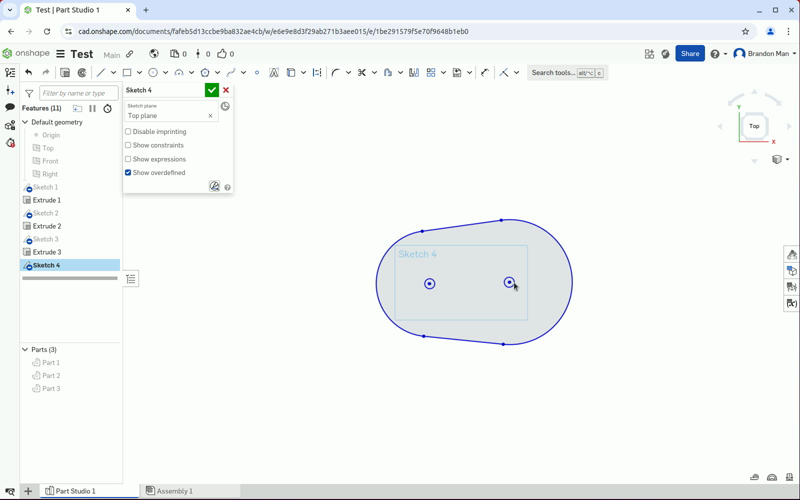
mouse_move(488, 253)
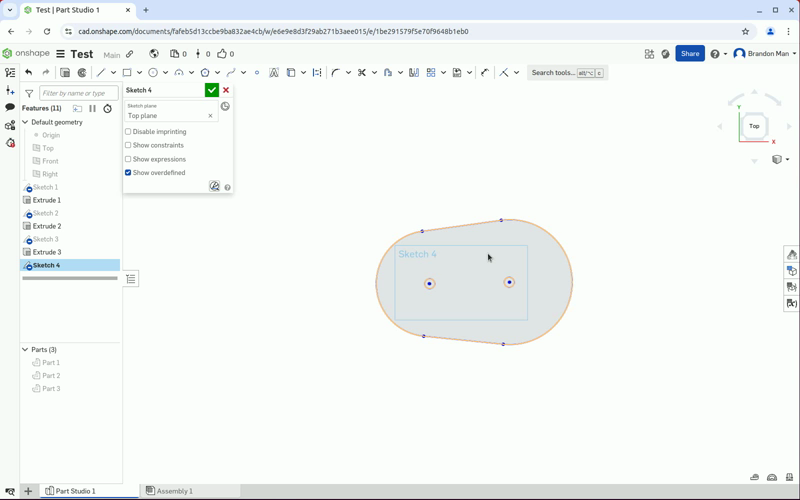
click(488, 253)
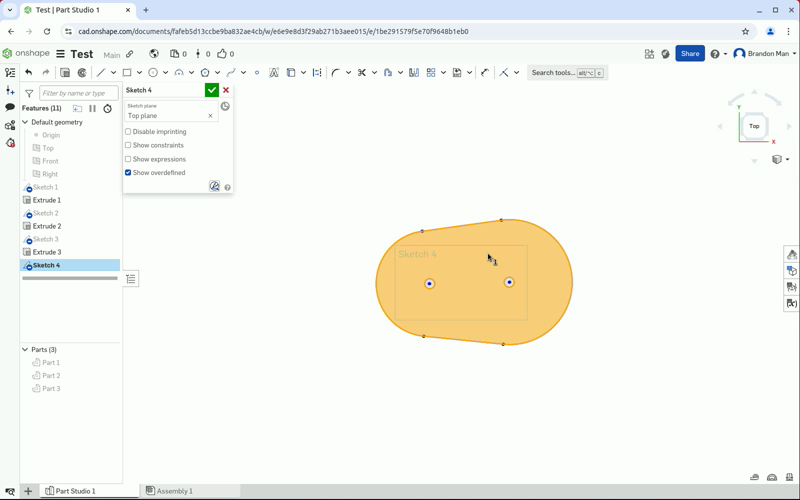
mouse_move(73, 352)
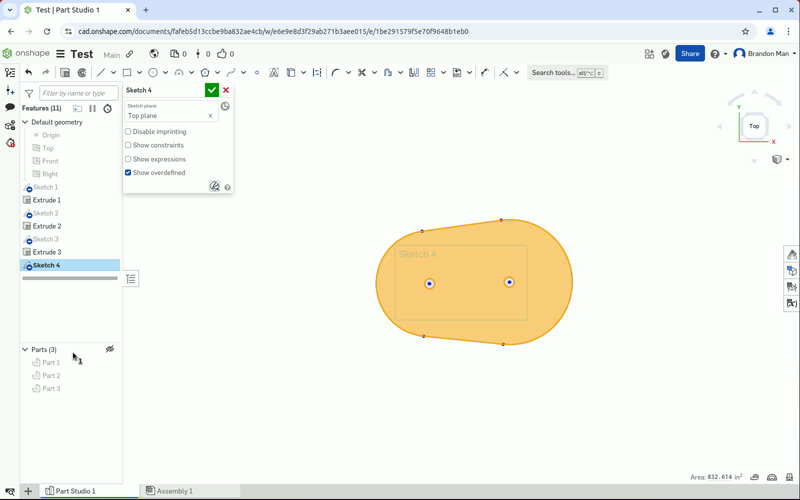
key(shift+y)
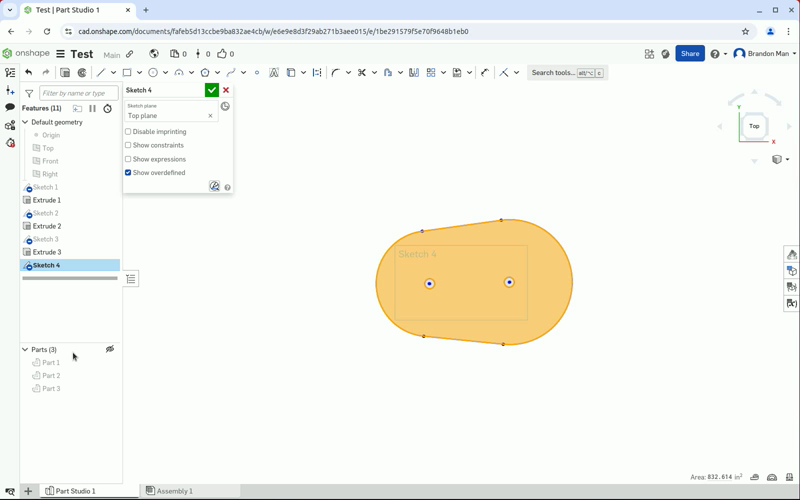
key(shift+e)
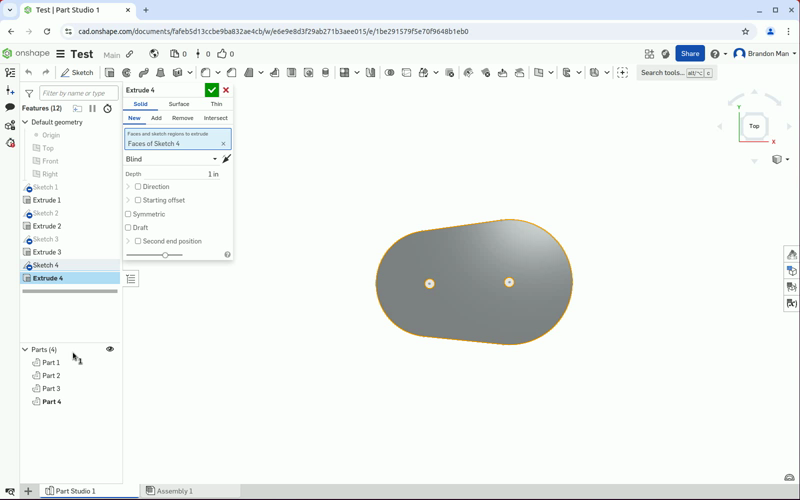
mouse_move(143, 106)
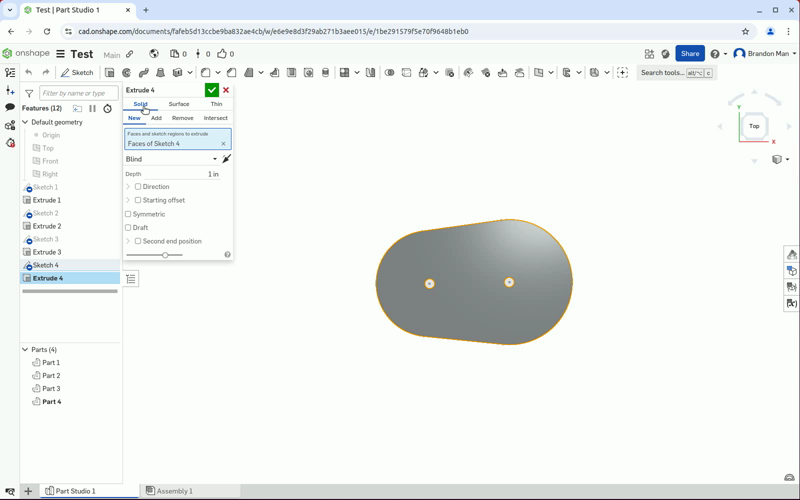
click(143, 106)
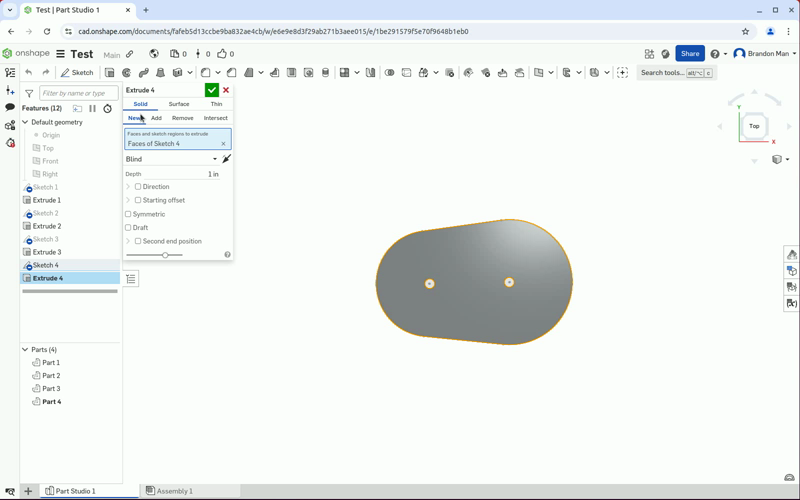
mouse_move(137, 120)
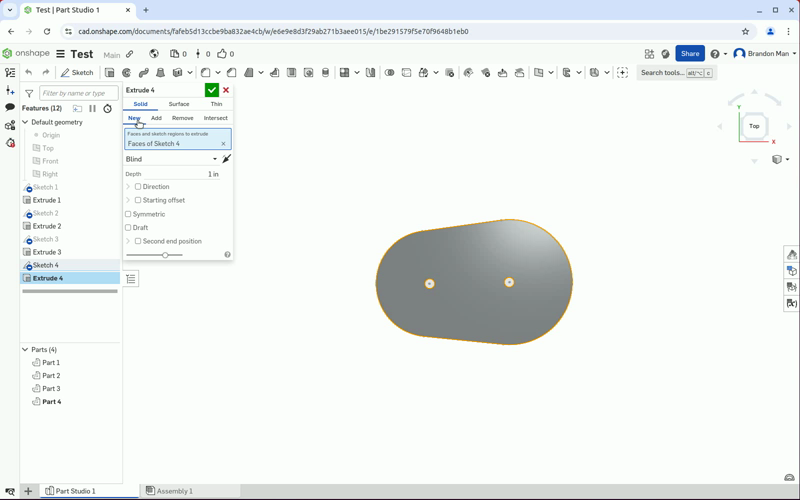
click(137, 120)
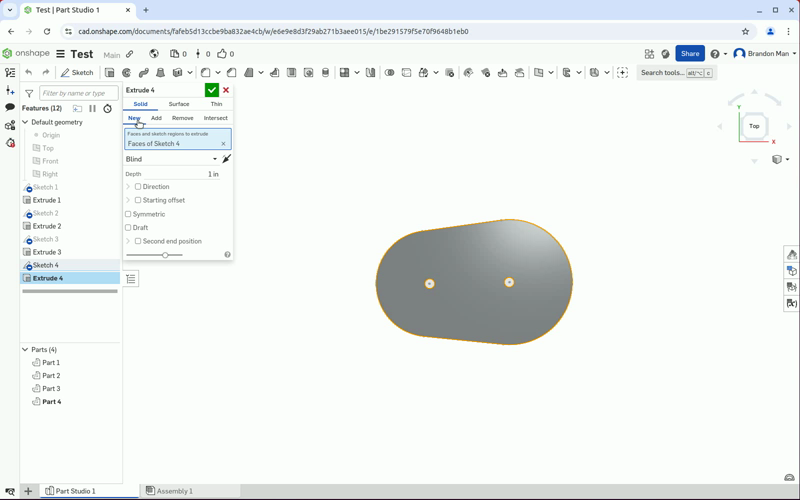
key(tab, 4)
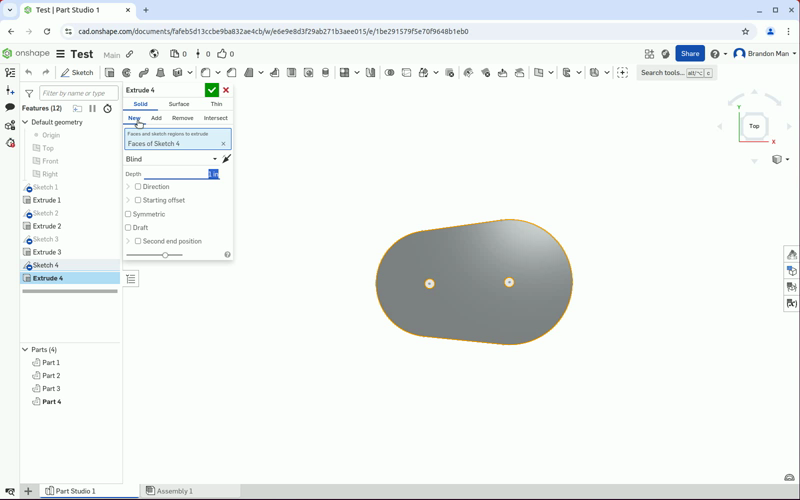
text(0.481)
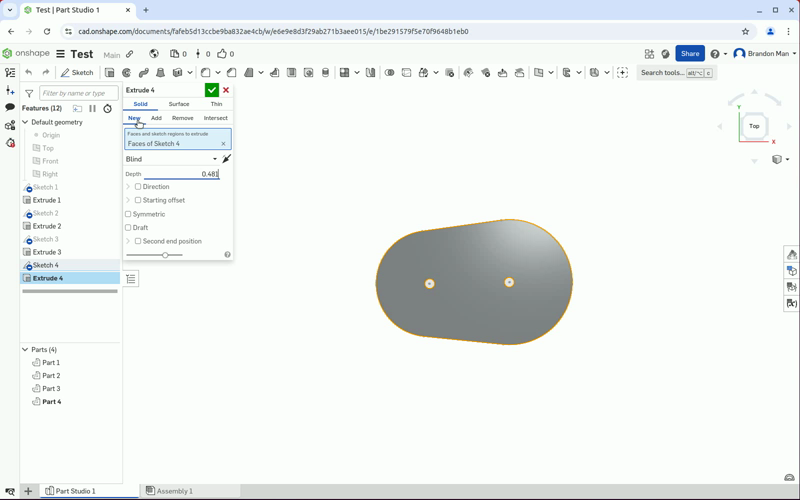
key(enter)
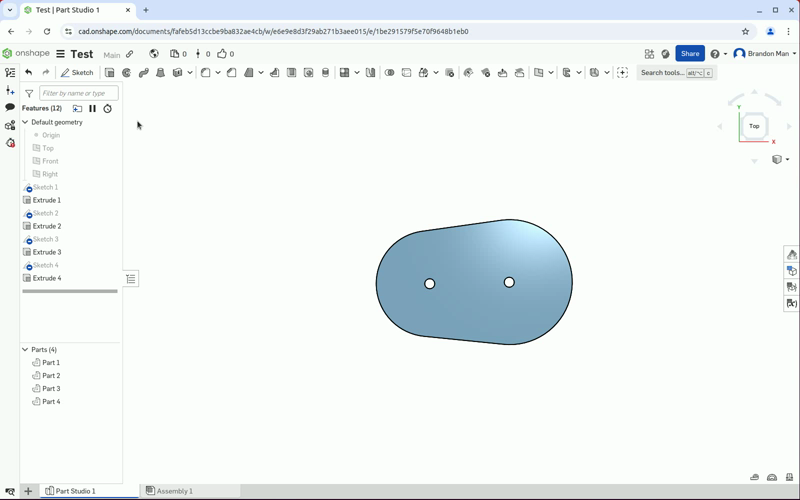
key(shift+h)
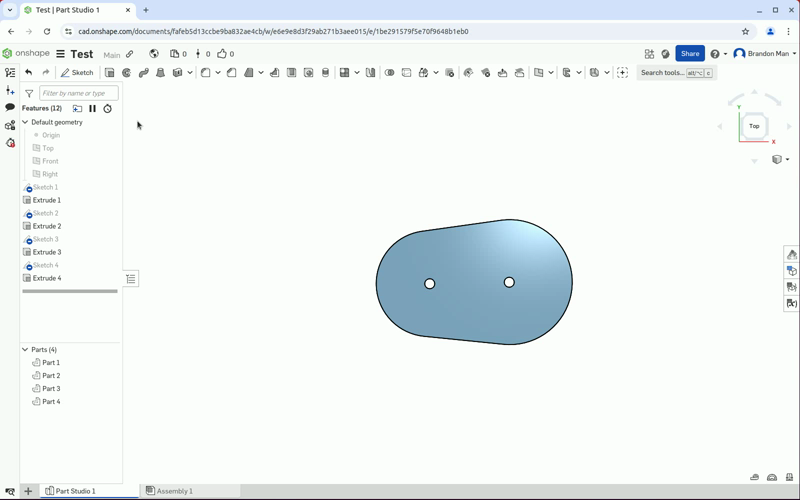
key(shift+h)
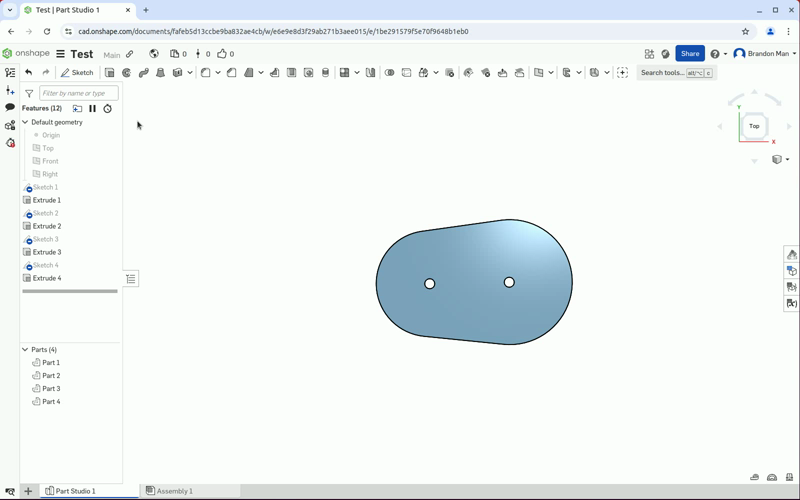
mouse_move(73, 189)
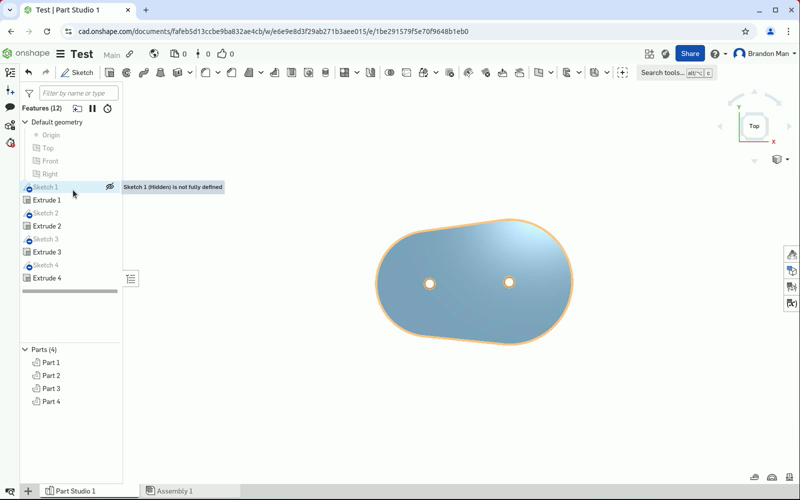
click(73, 189)
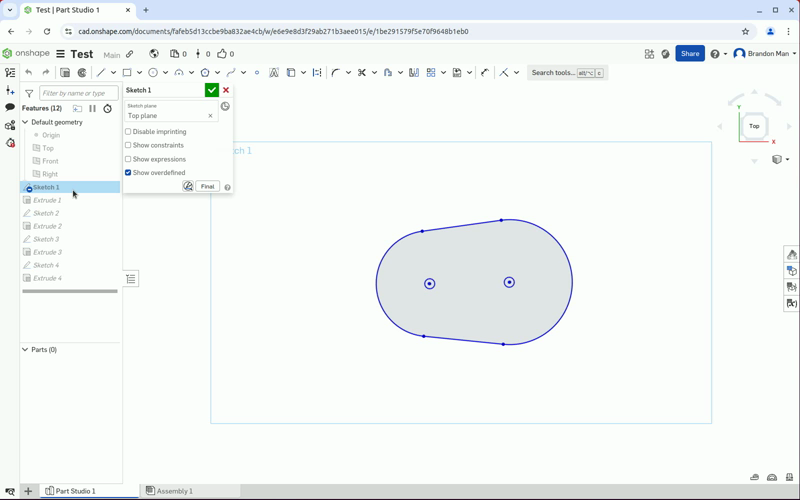
mouse_move(229, 92)
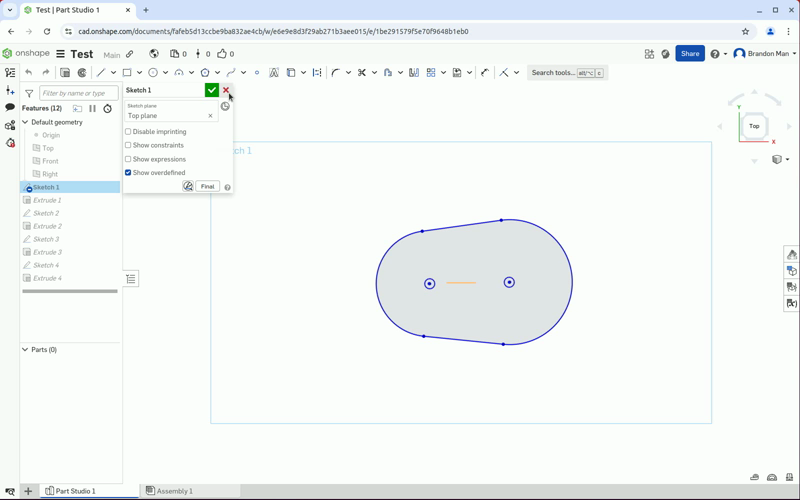
click(229, 92)
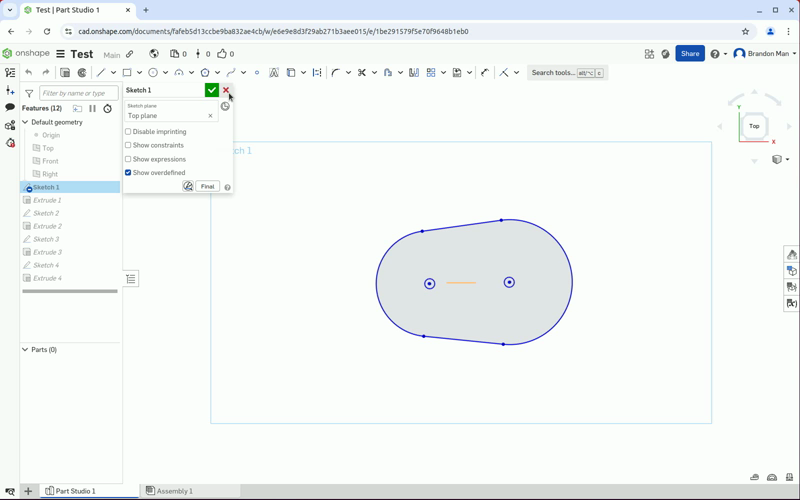
key(shift+s)
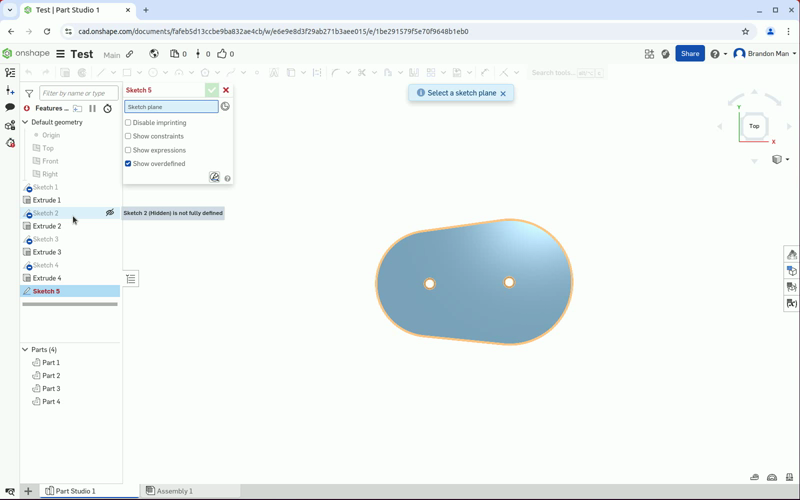
scroll(3)
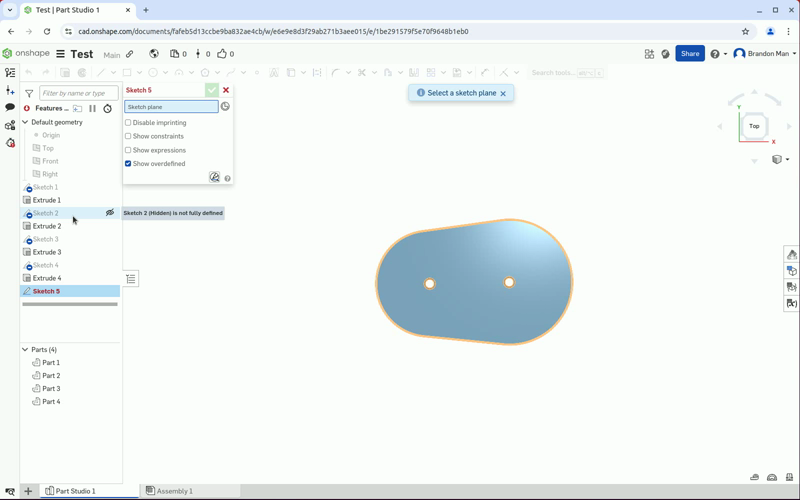
mouse_move(73, 150)
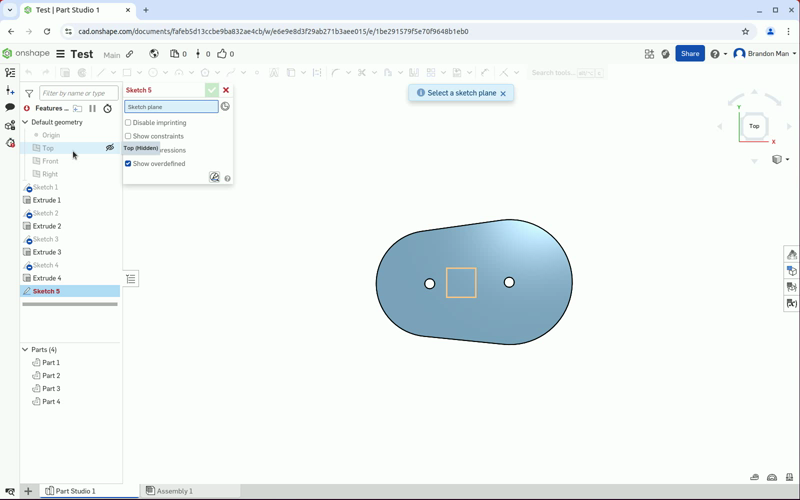
click(73, 150)
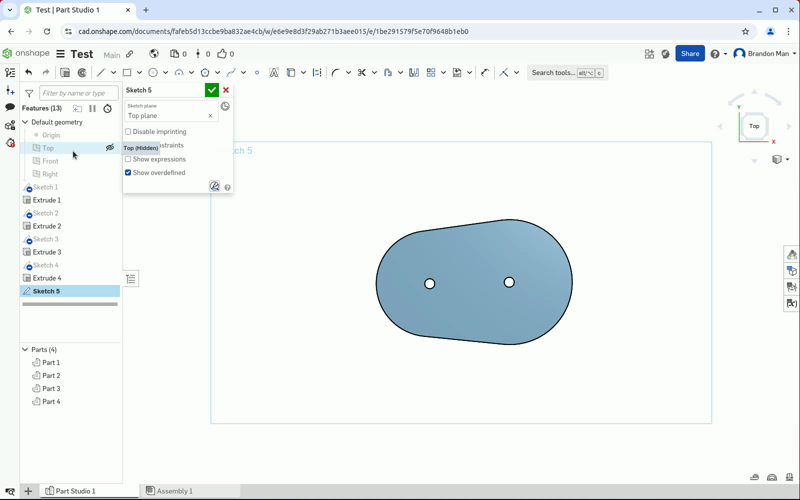
mouse_move(73, 352)
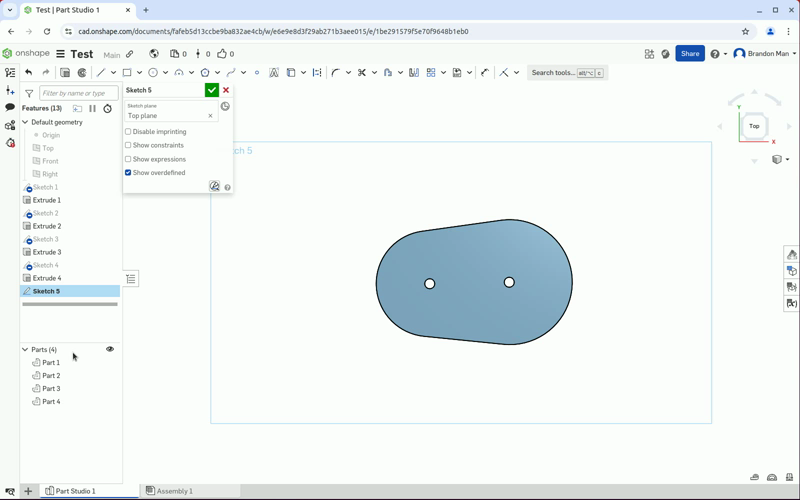
key(y)
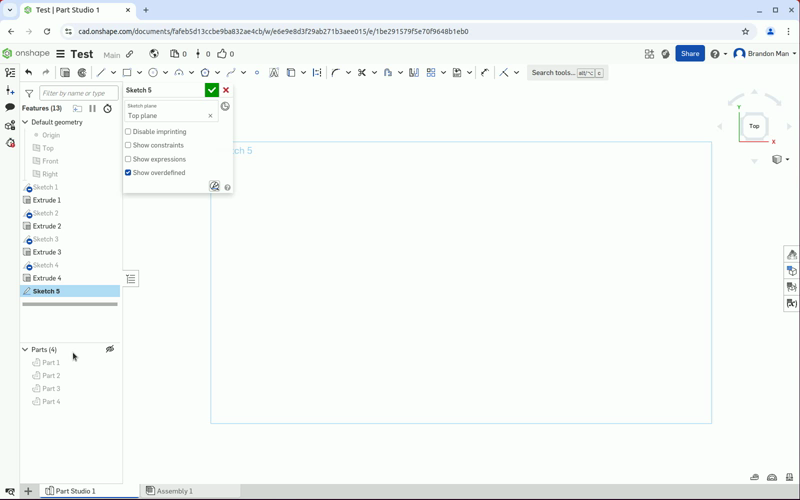
key(a)
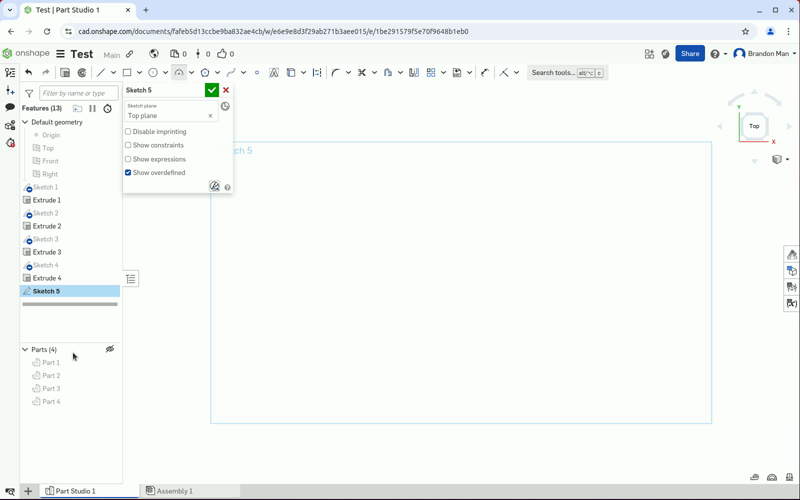
key_down(shift)
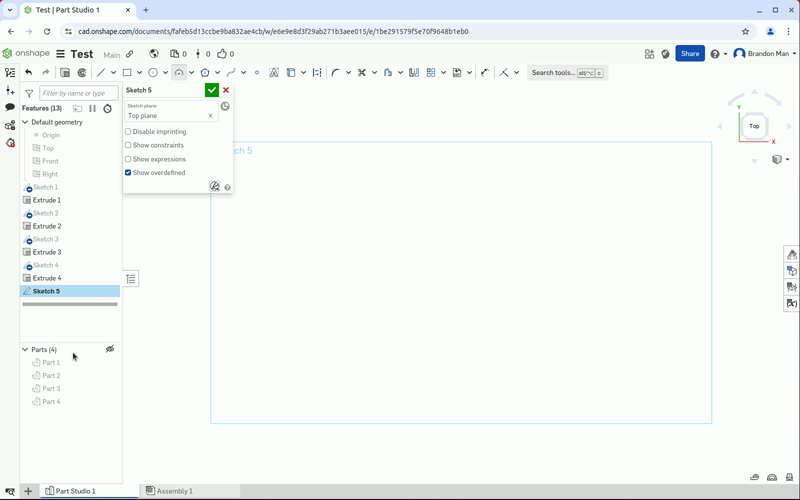
mouse_move(422, 231)
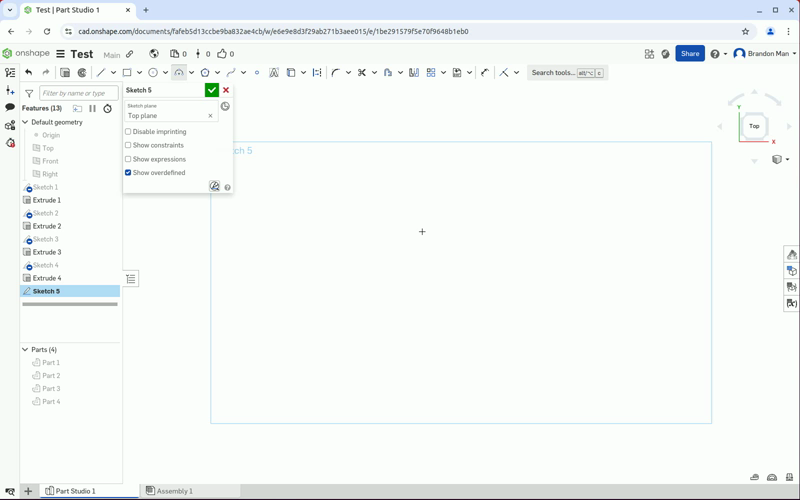
click(422, 231)
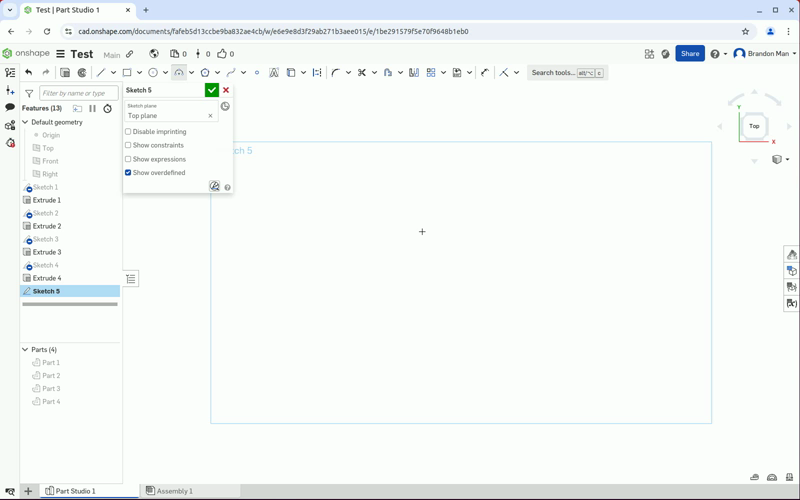
key_up(shift)
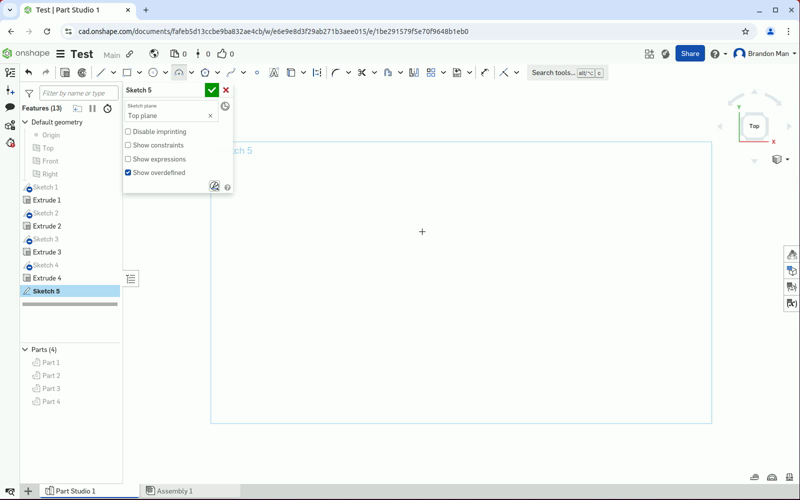
key_down(shift)
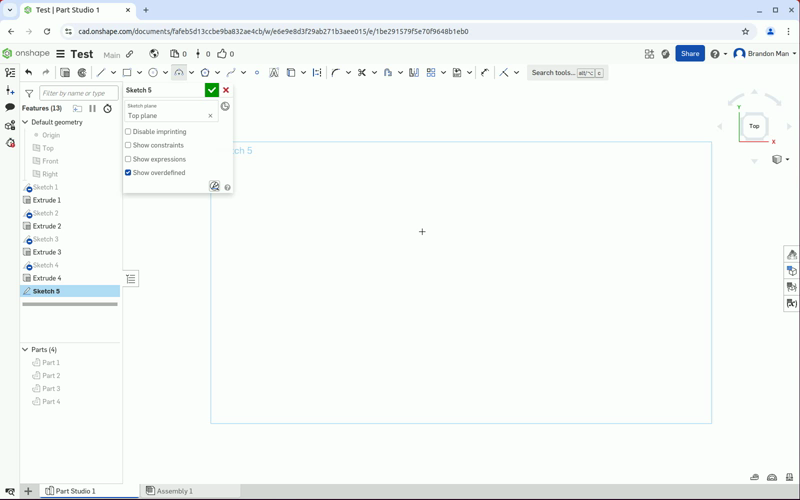
mouse_move(423, 336)
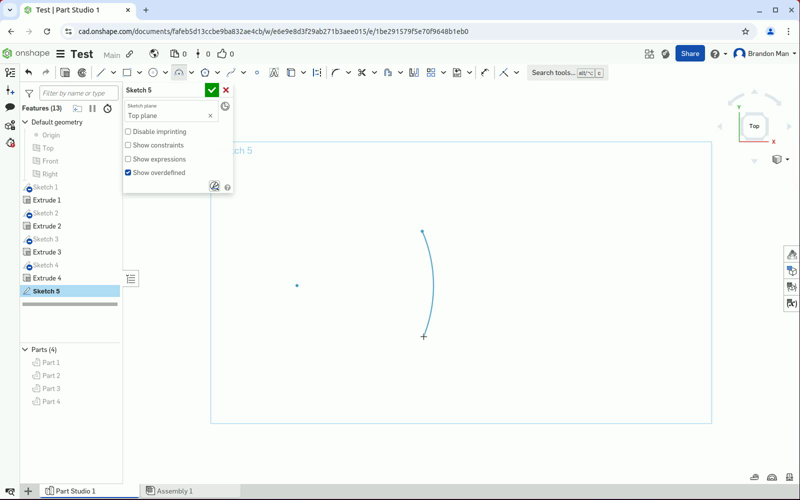
click(423, 336)
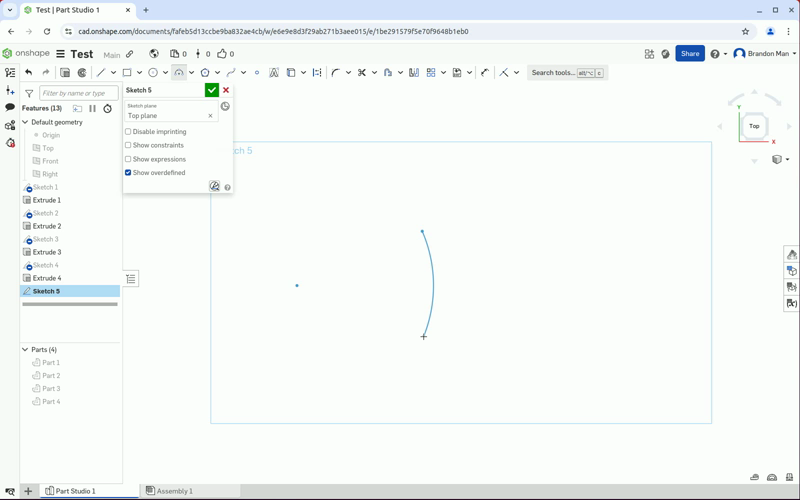
mouse_move(376, 284)
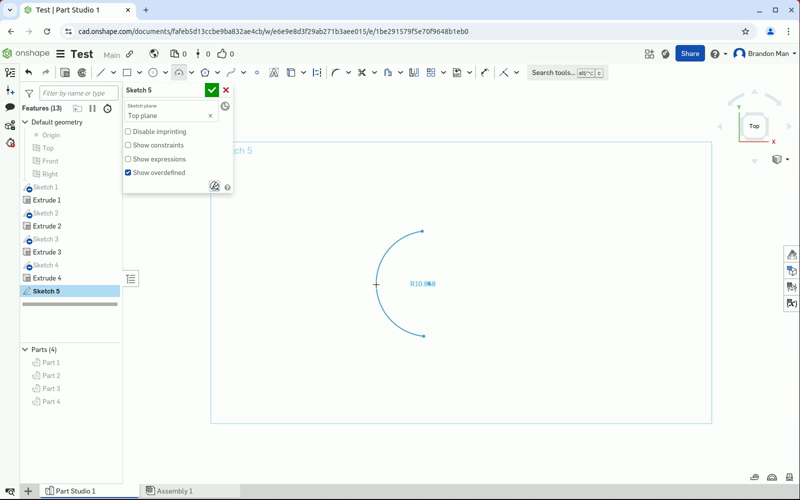
click(376, 284)
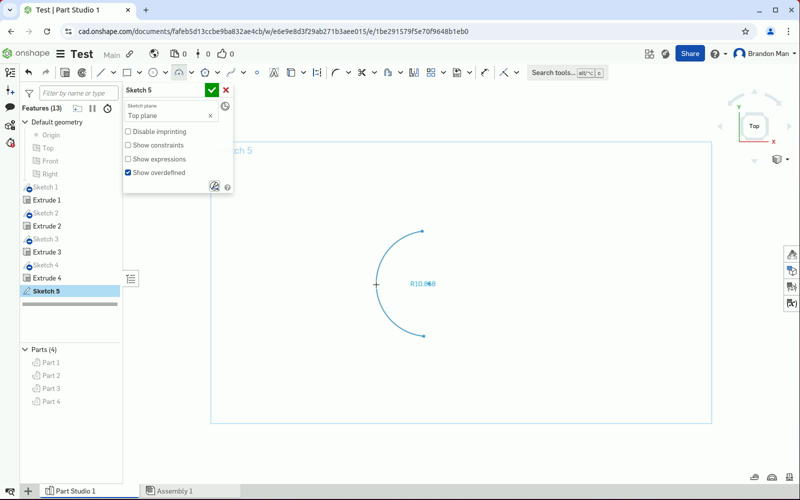
key_up(shift)
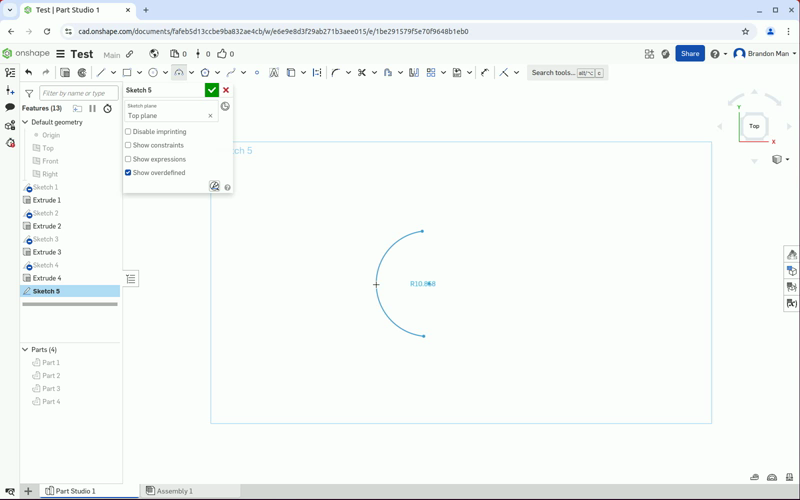
key(esc)
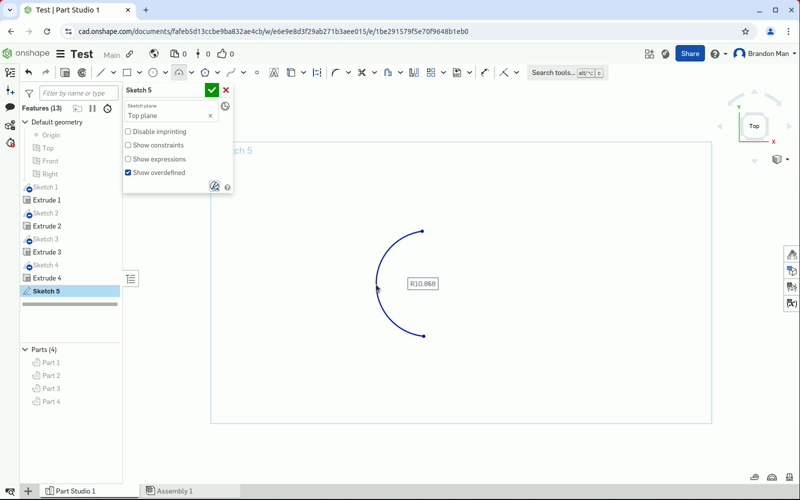
key(l)
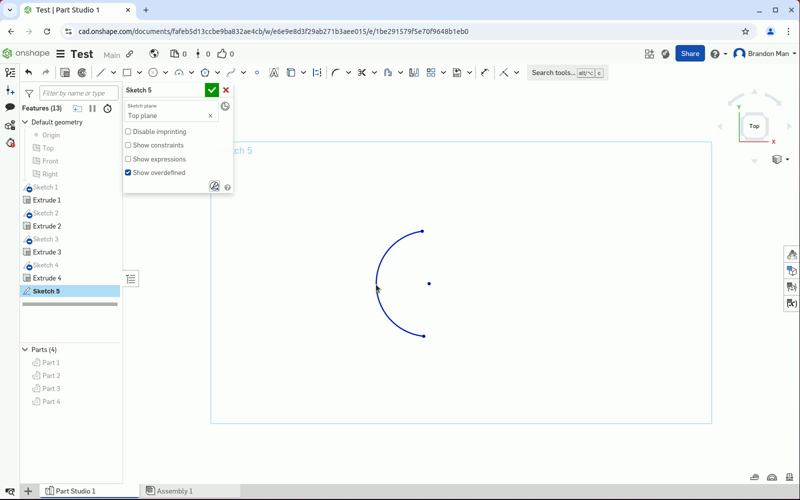
mouse_move(423, 336)
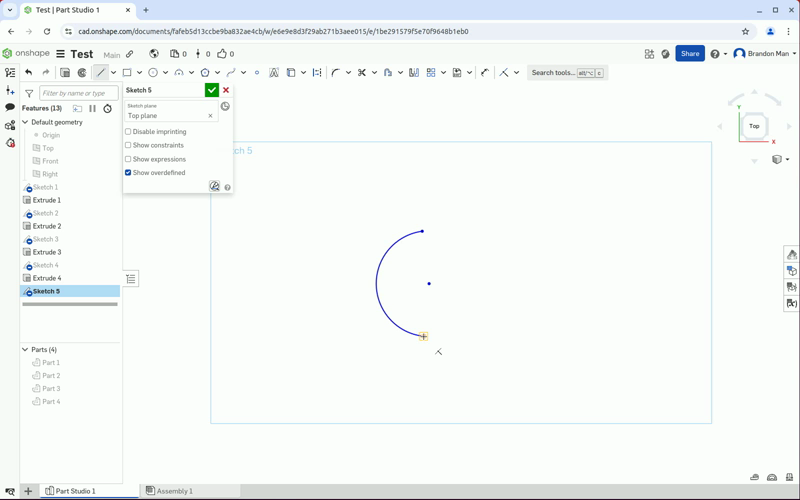
click(423, 336)
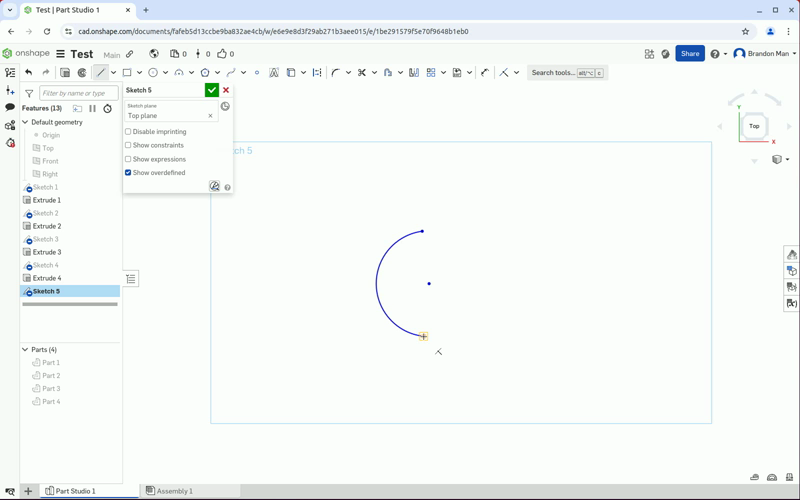
key_down(shift)
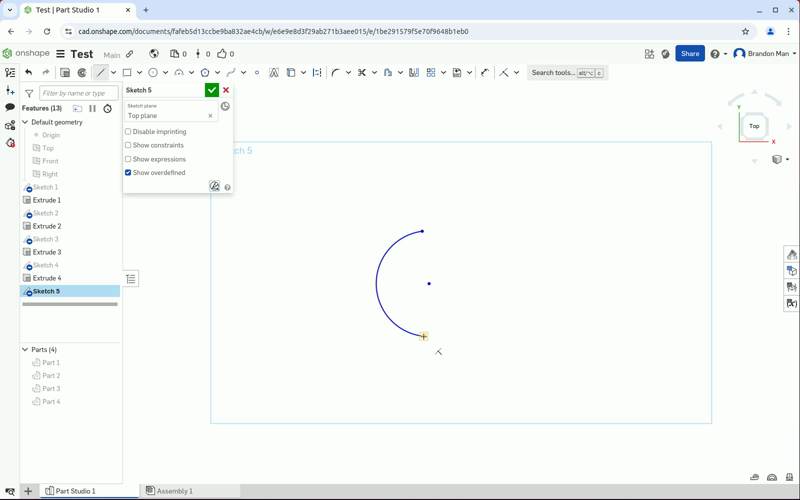
mouse_move(503, 344)
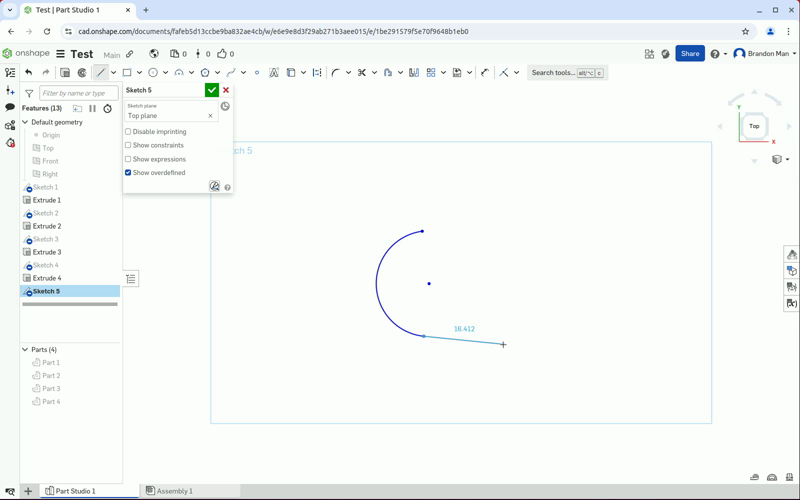
click(503, 344)
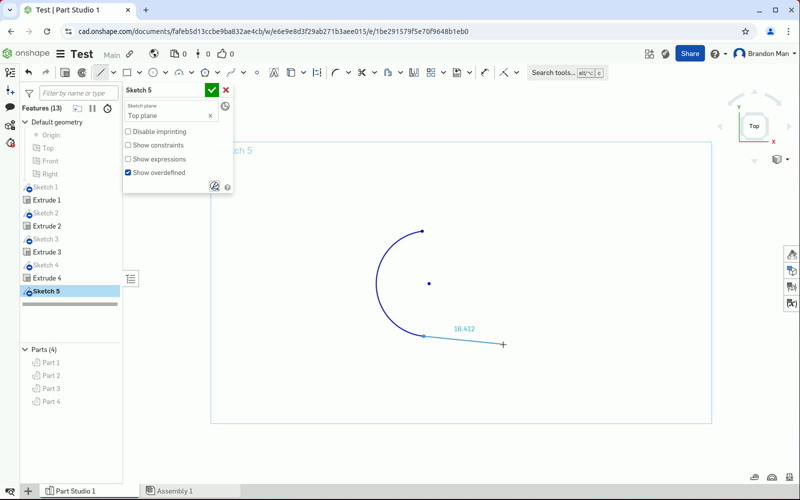
key_up(shift)
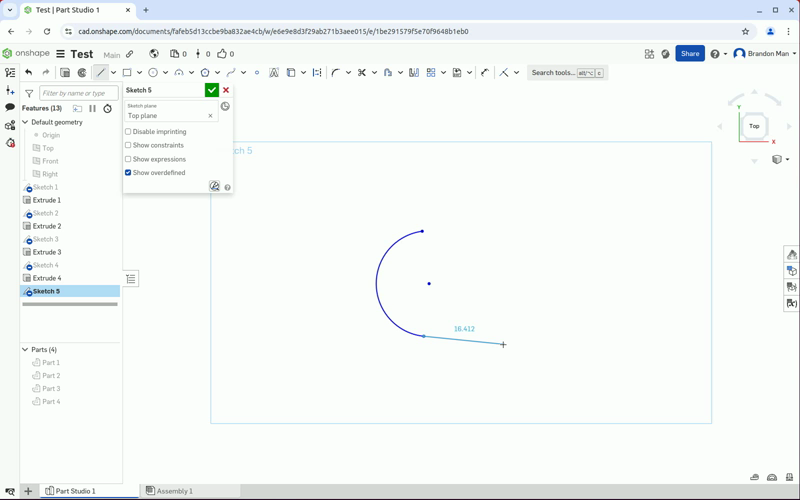
key(esc)
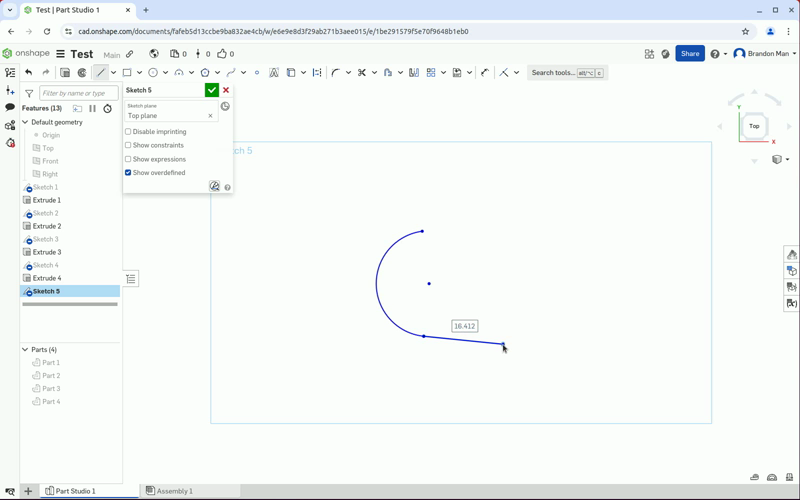
key(a)
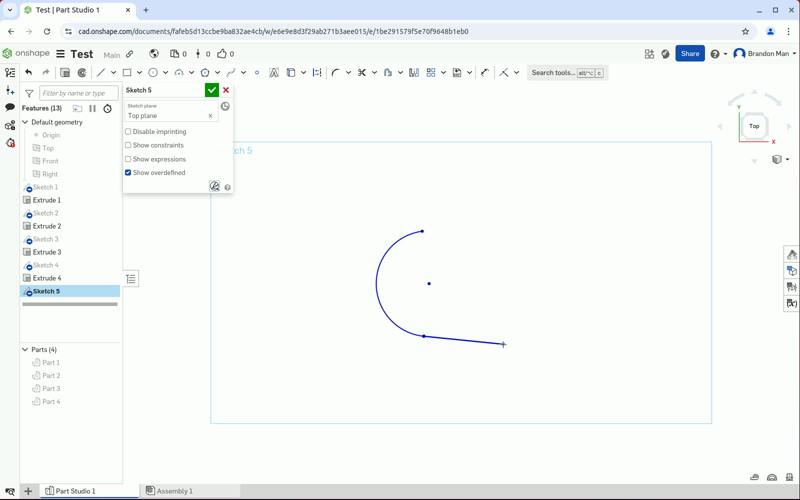
mouse_move(503, 344)
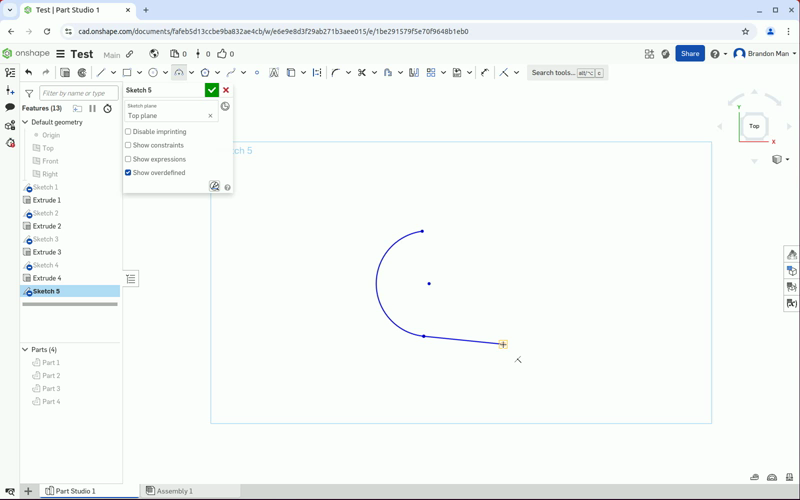
click(503, 344)
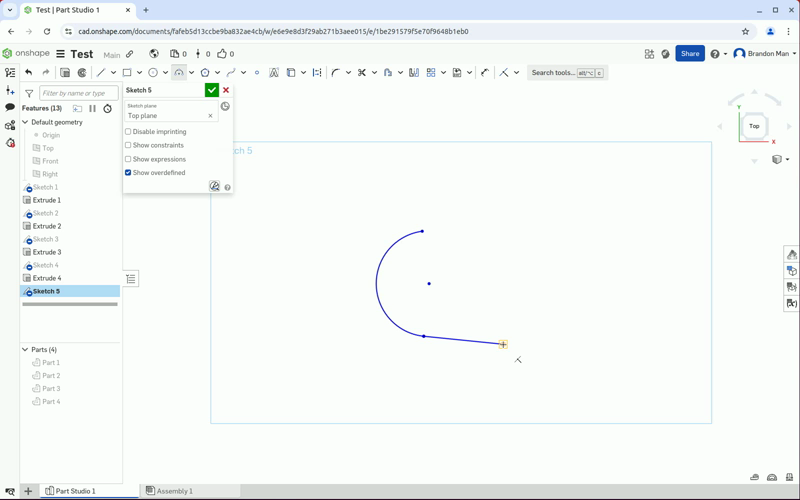
key_down(shift)
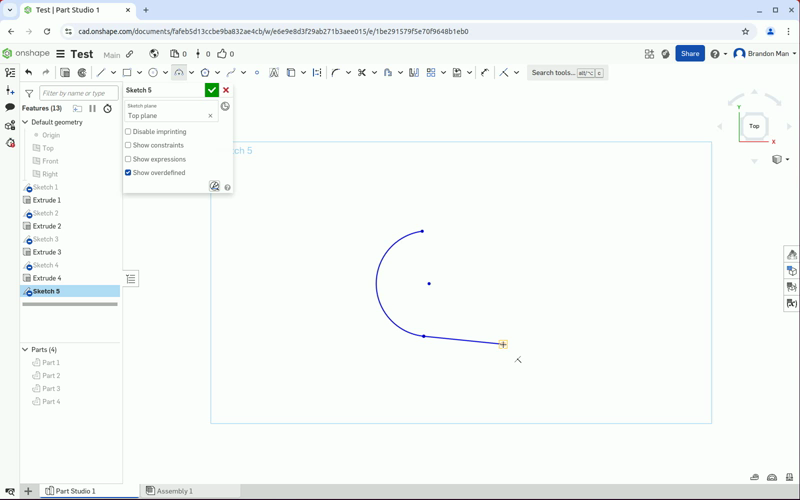
mouse_move(501, 220)
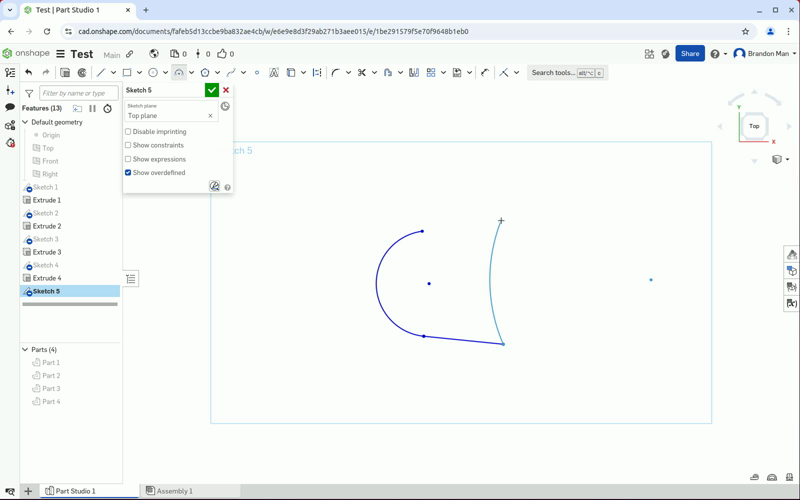
click(501, 220)
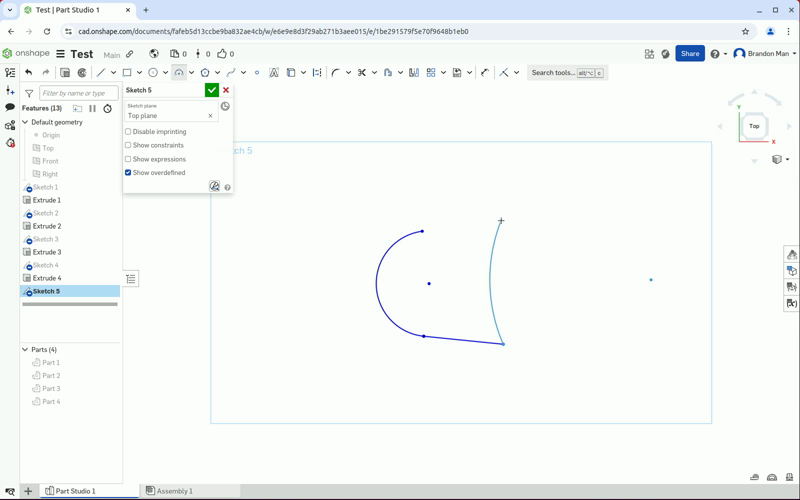
mouse_move(572, 281)
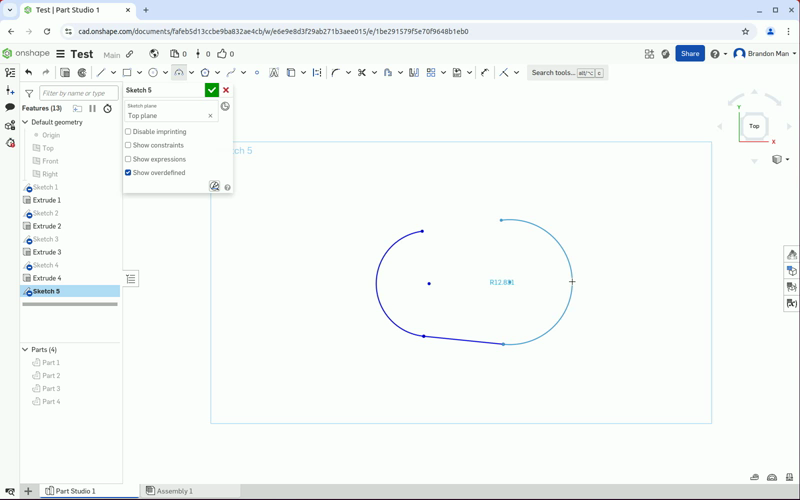
click(572, 281)
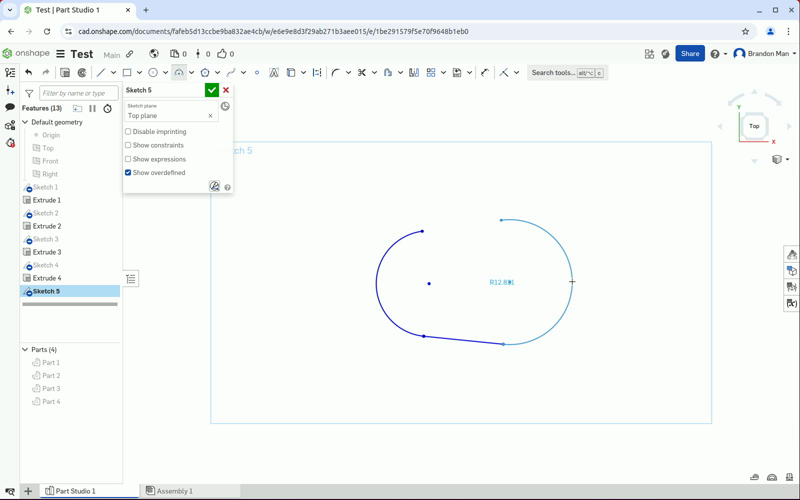
key_up(shift)
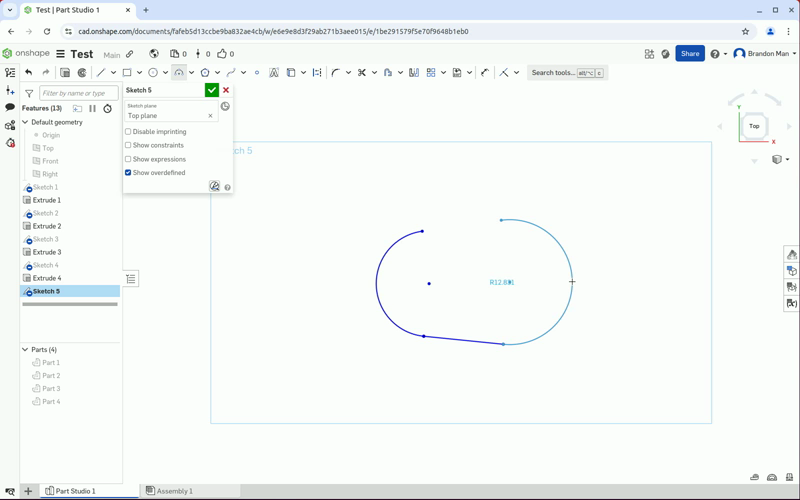
key(esc)
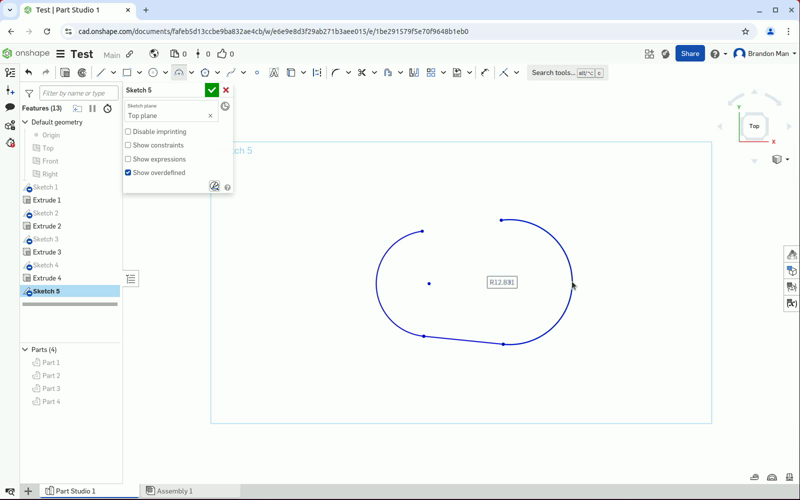
key(l)
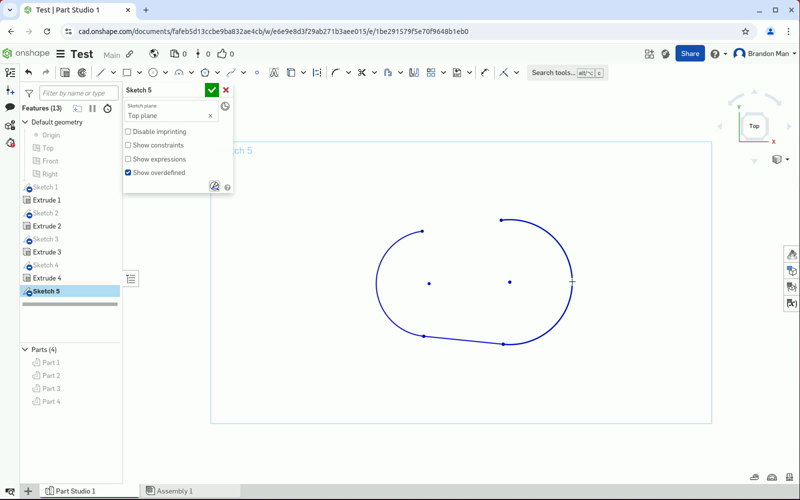
mouse_move(501, 220)
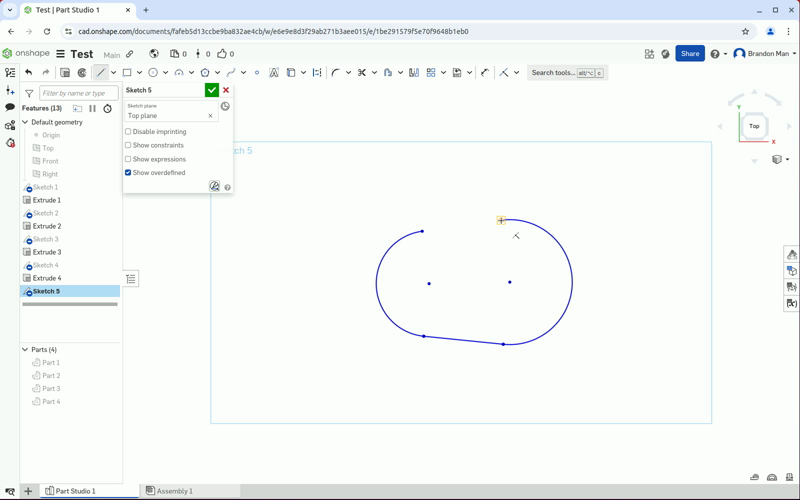
click(501, 220)
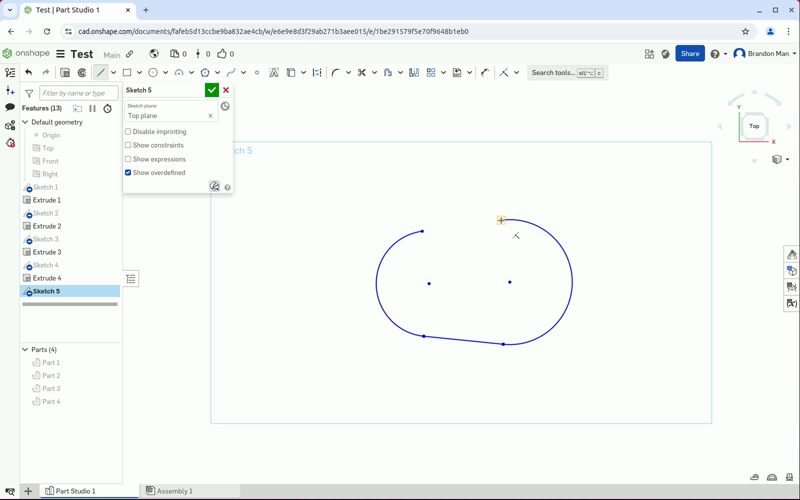
key_down(shift)
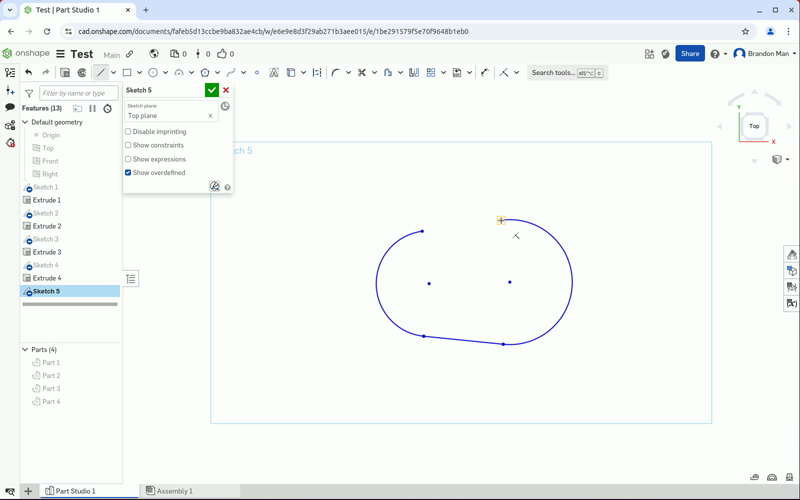
mouse_move(422, 231)
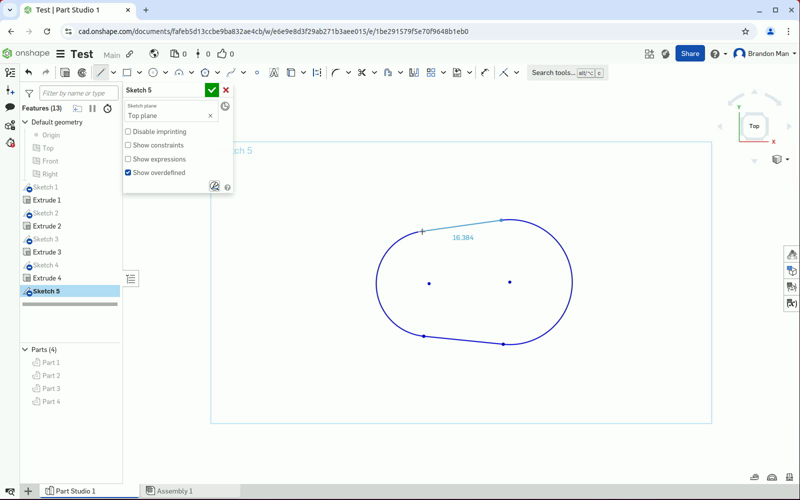
key_up(shift)
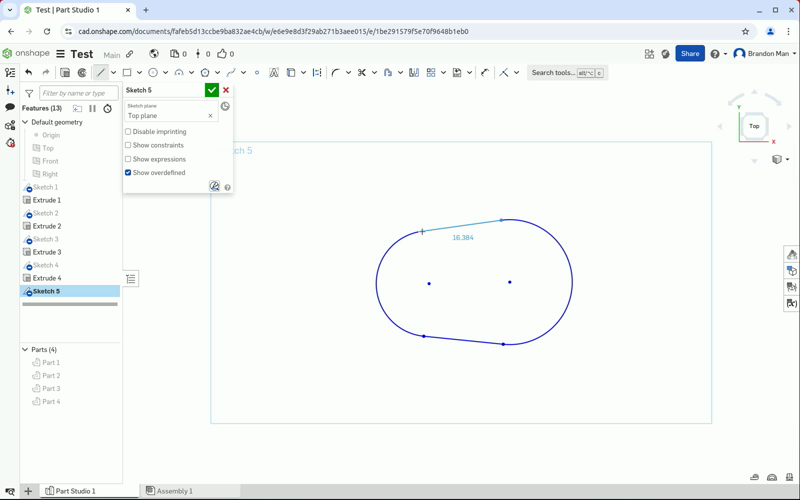
click(422, 231)
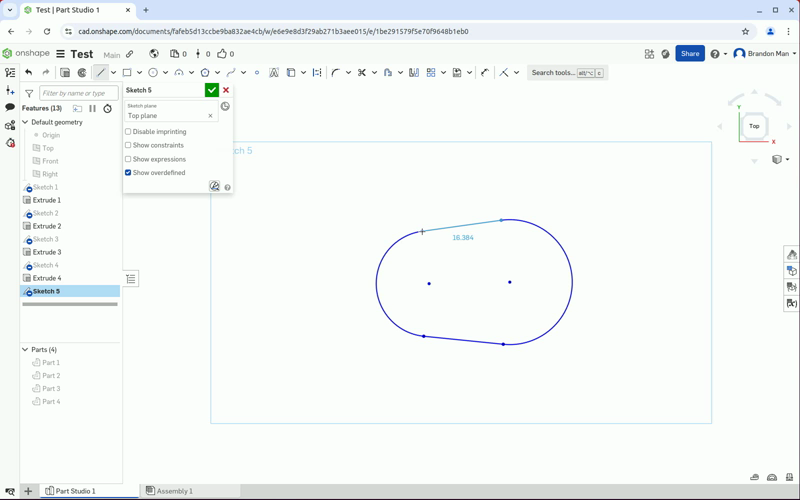
key(esc)
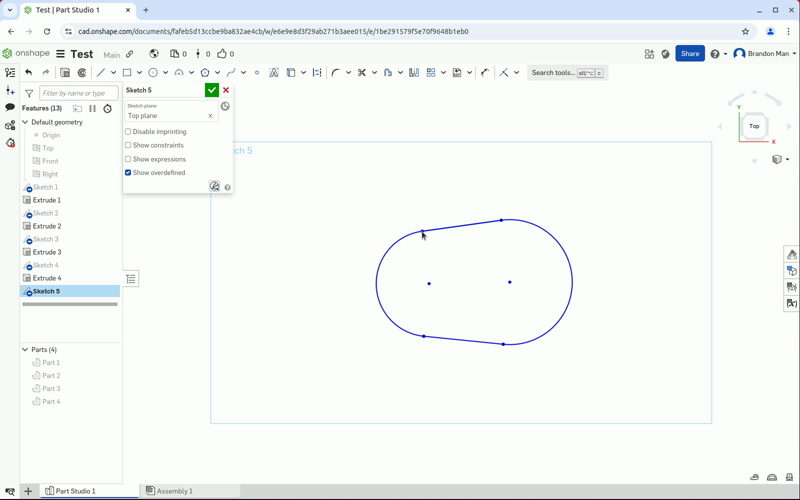
key(c)
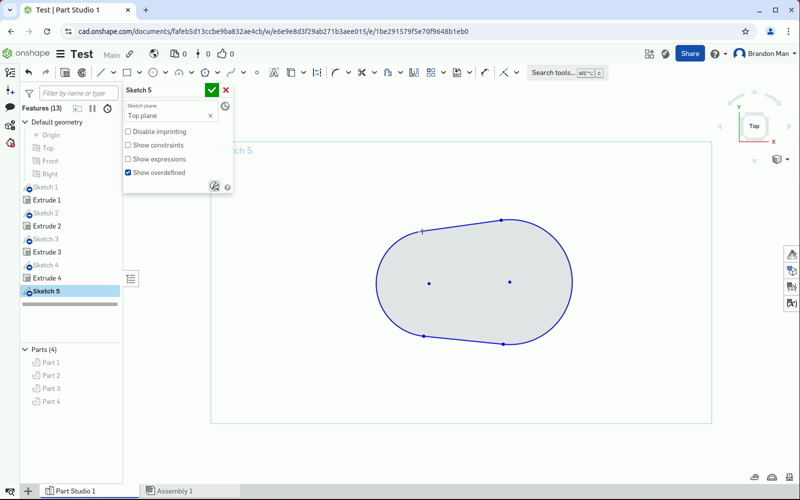
key_down(shift)
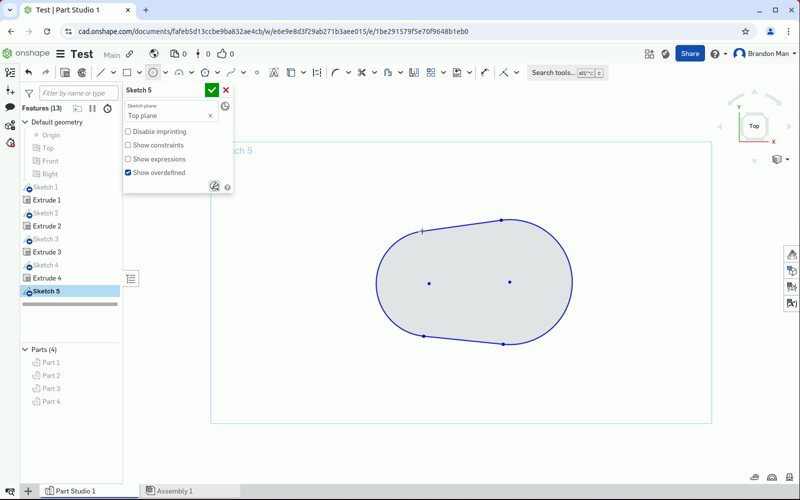
mouse_move(429, 283)
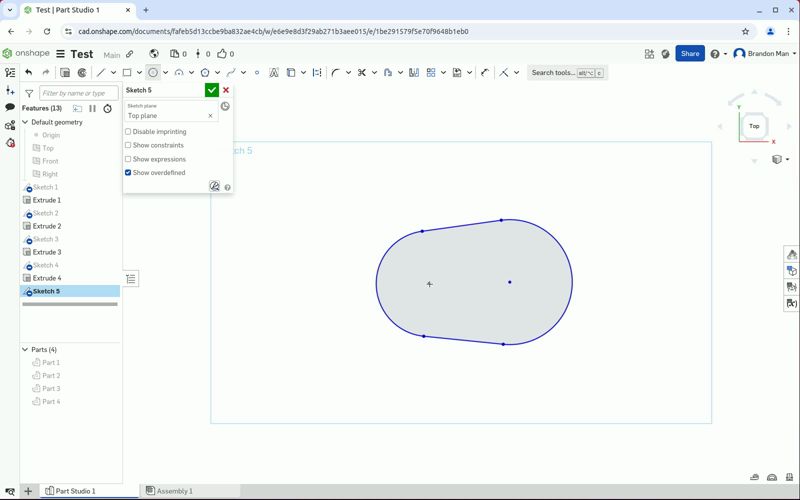
scroll(6)
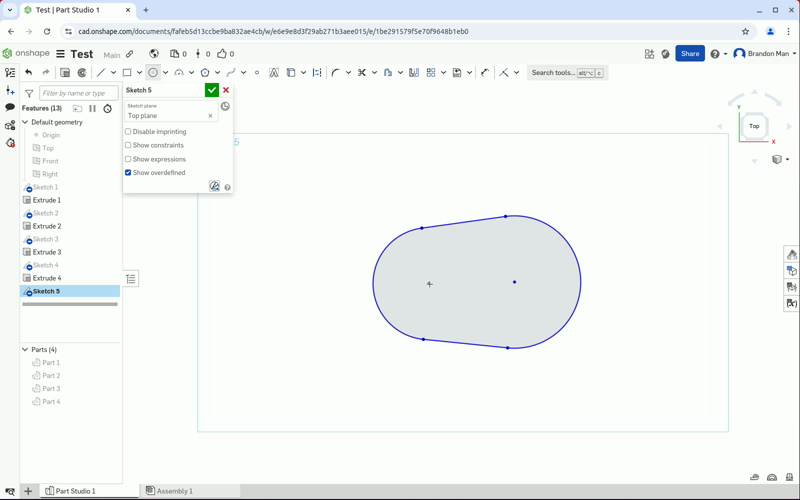
scroll(6)
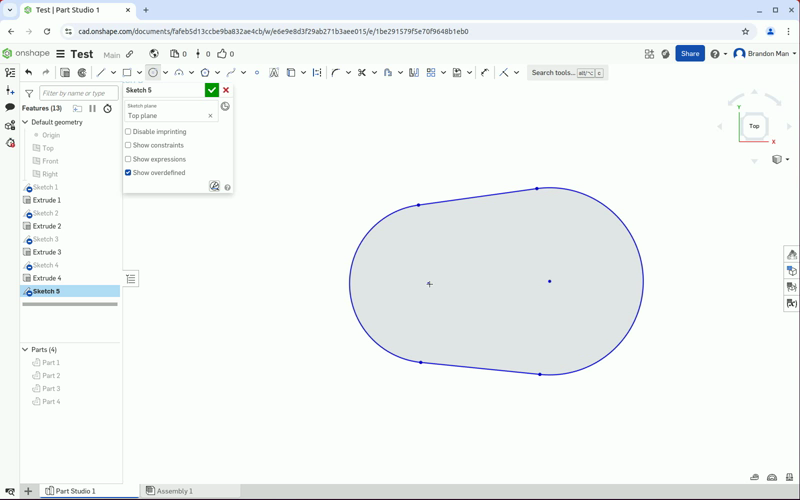
scroll(6)
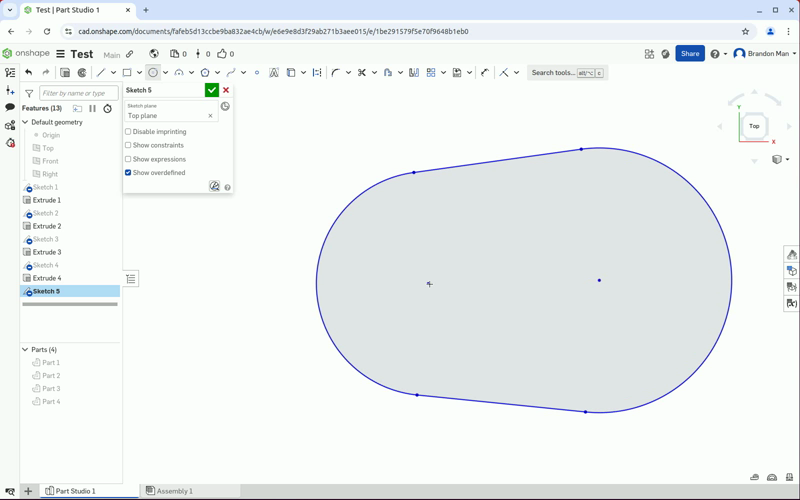
scroll(6)
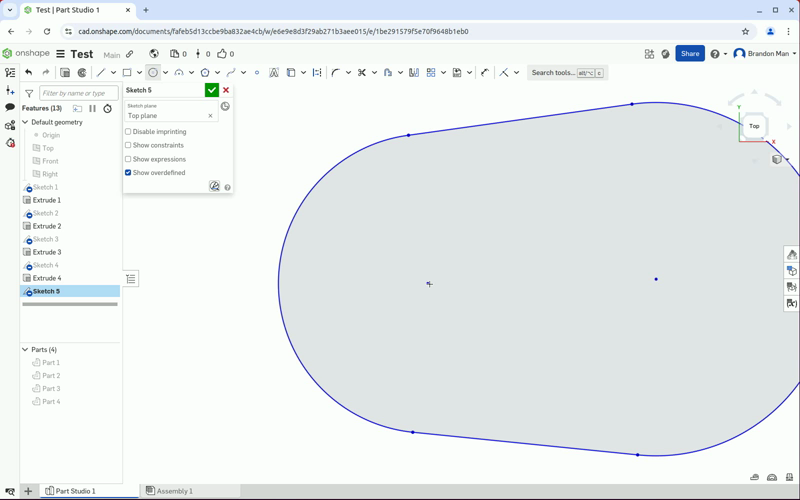
scroll(6)
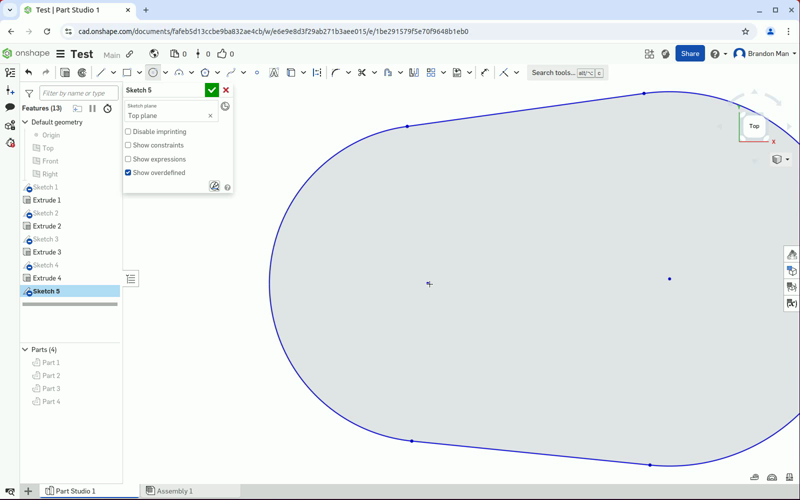
scroll(6)
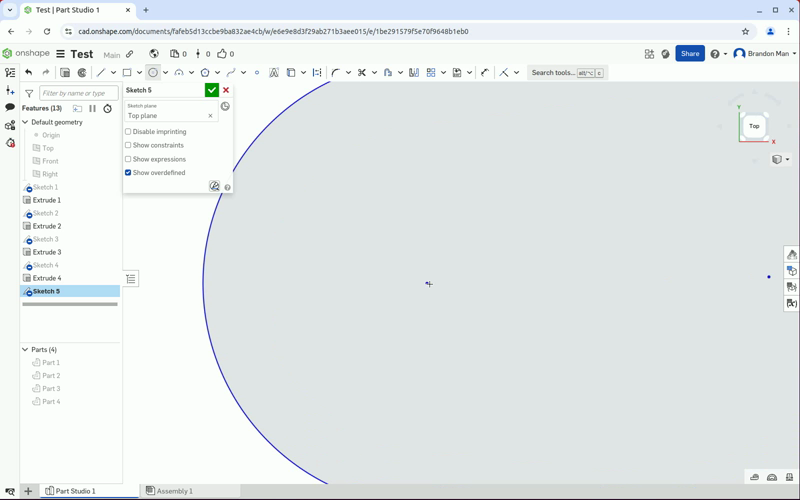
scroll(6)
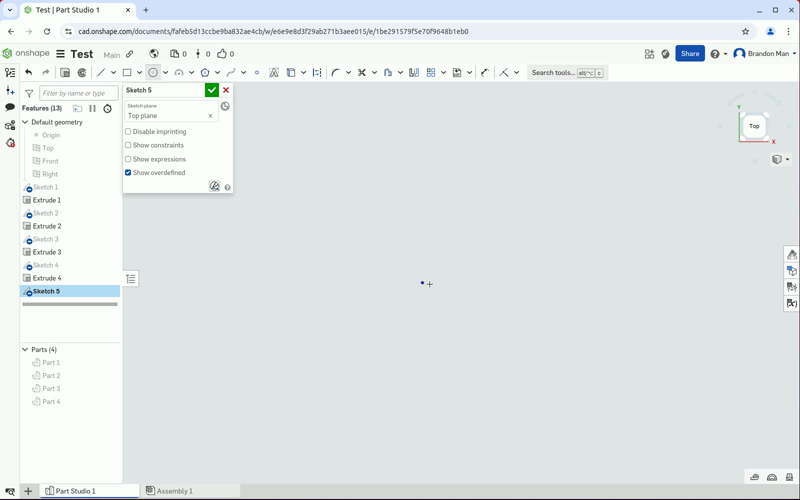
click(429, 283)
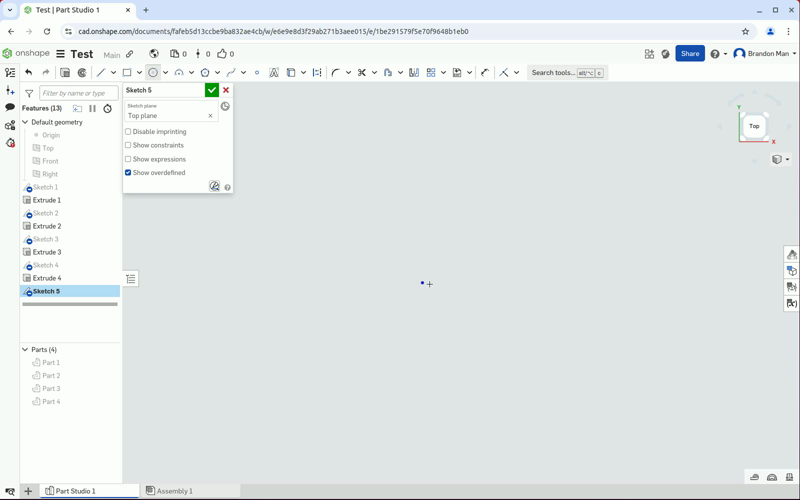
scroll(-6)
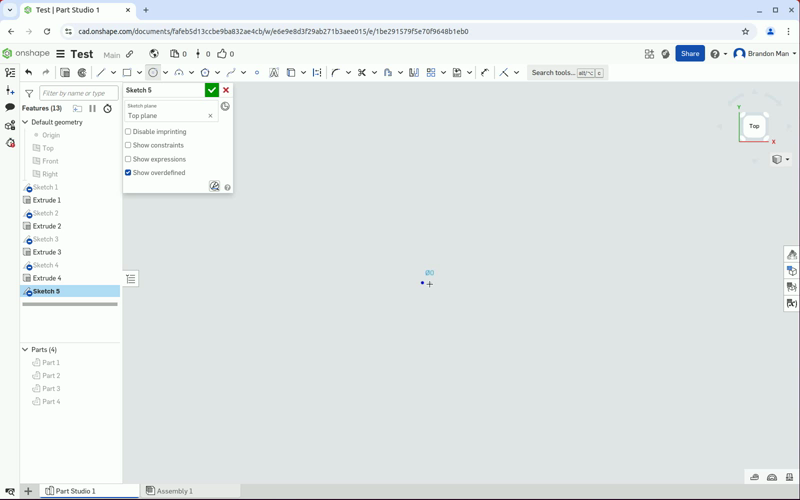
scroll(-6)
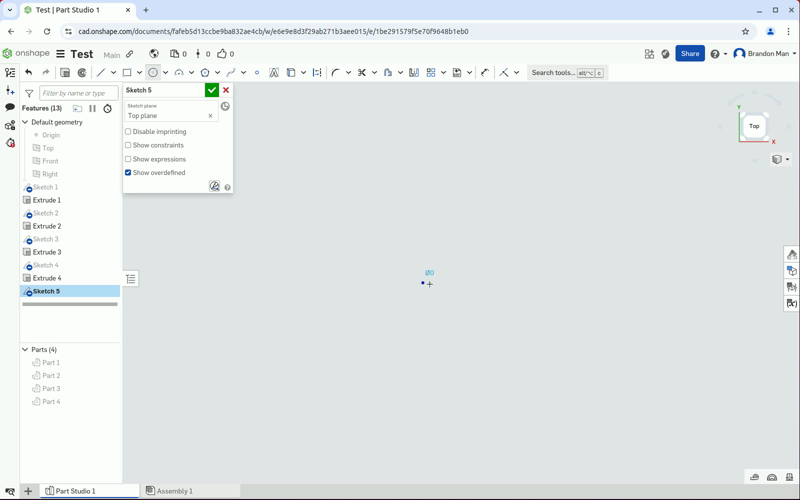
scroll(-6)
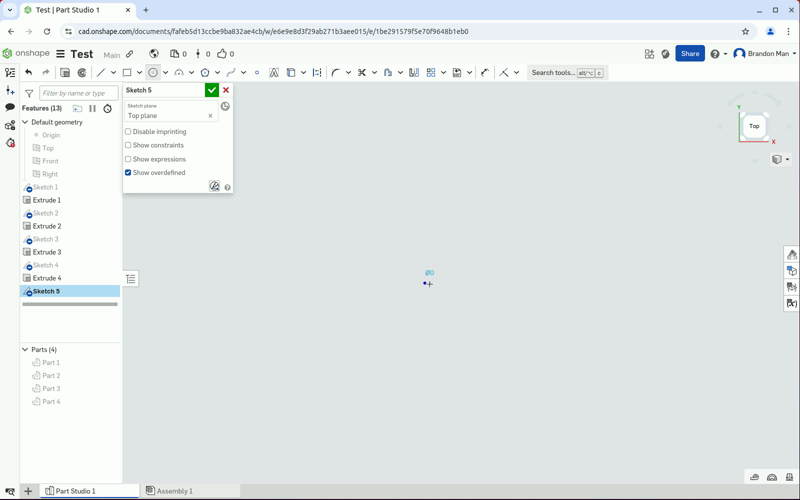
scroll(-6)
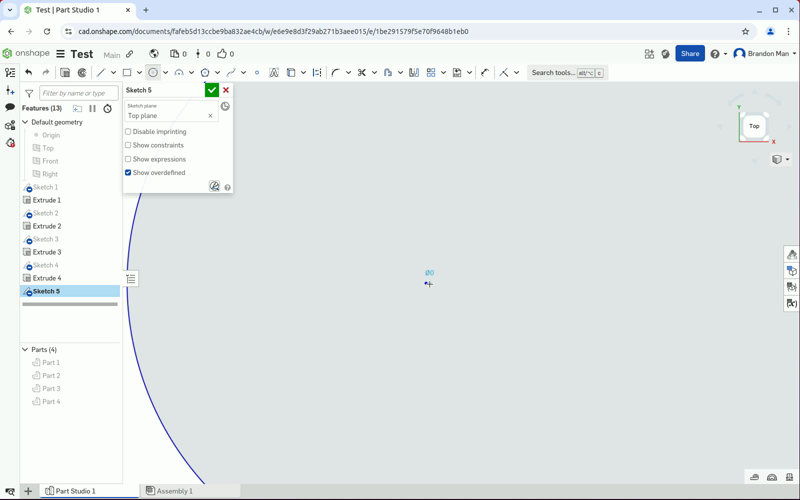
scroll(-6)
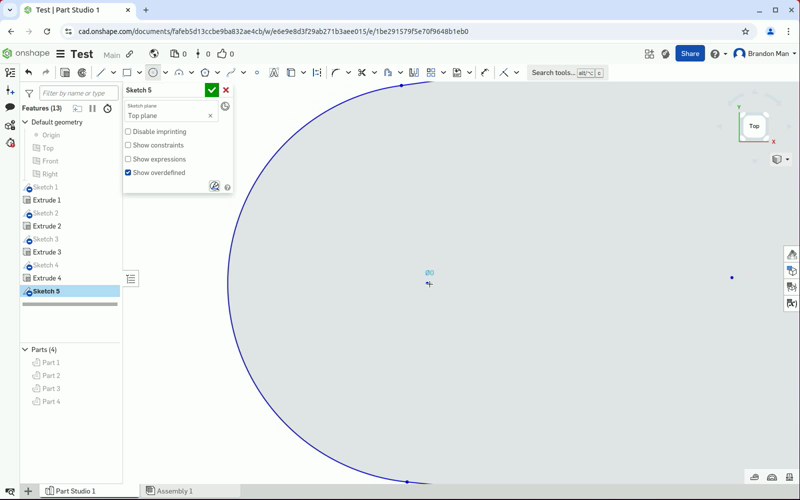
scroll(-6)
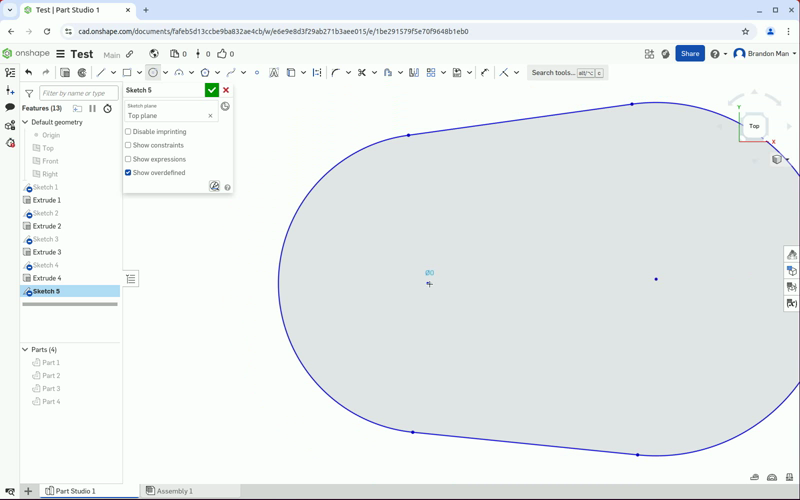
scroll(-6)
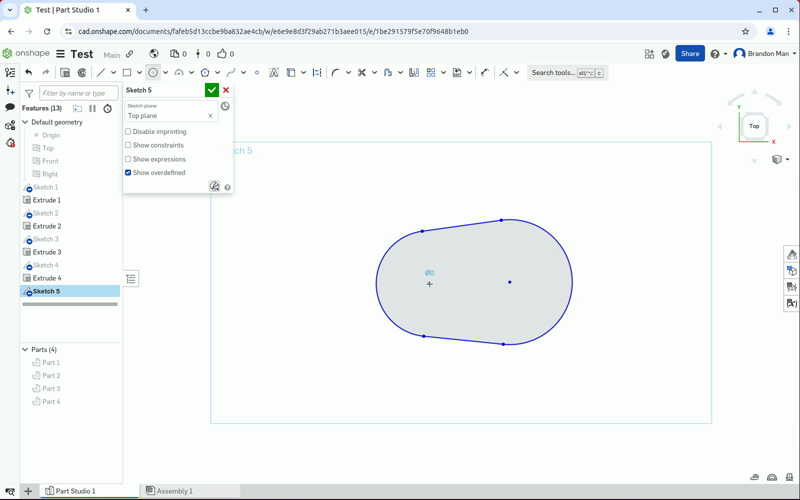
key_up(shift)
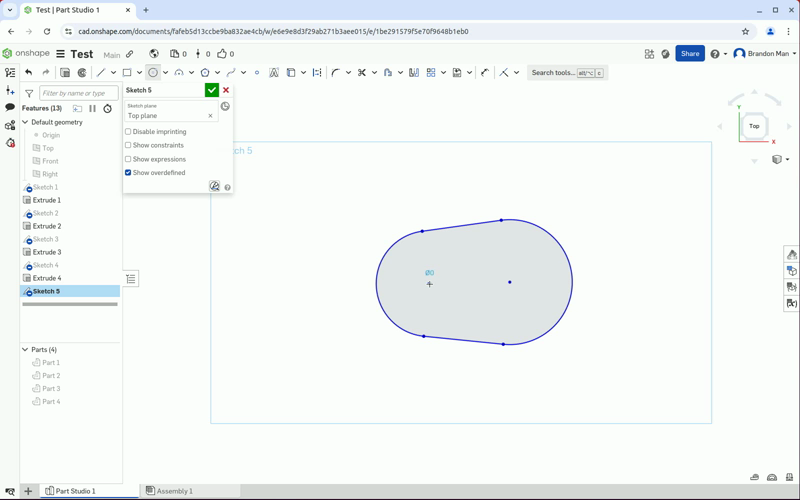
mouse_move(434, 283)
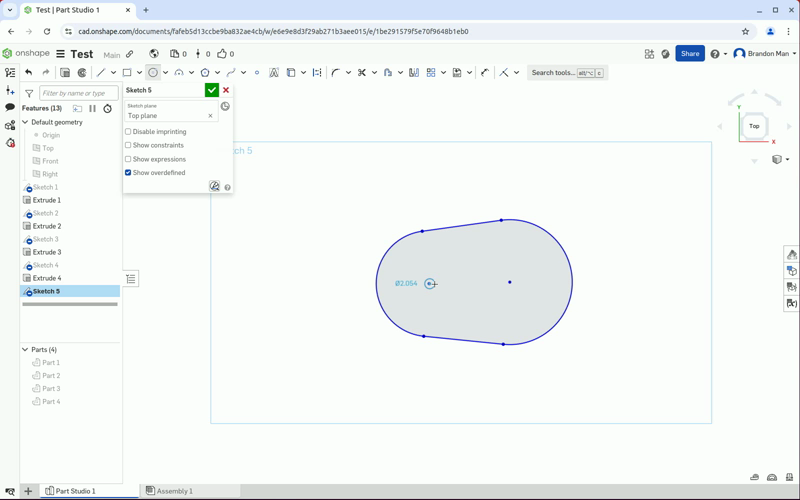
click(434, 283)
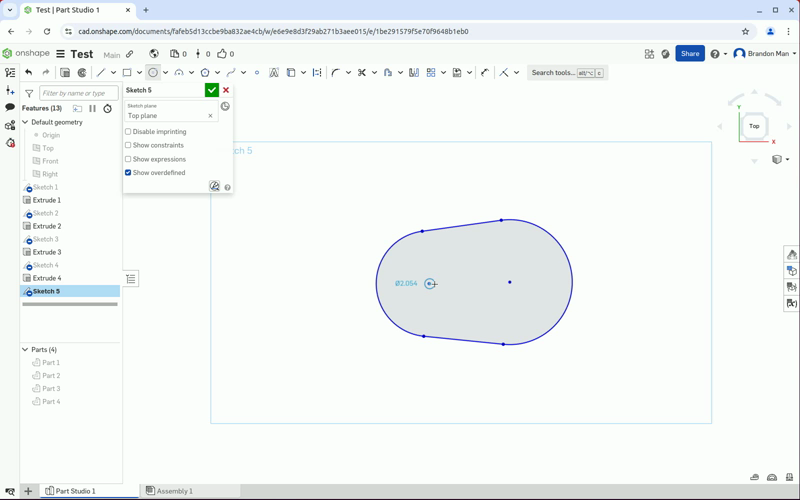
key(esc)
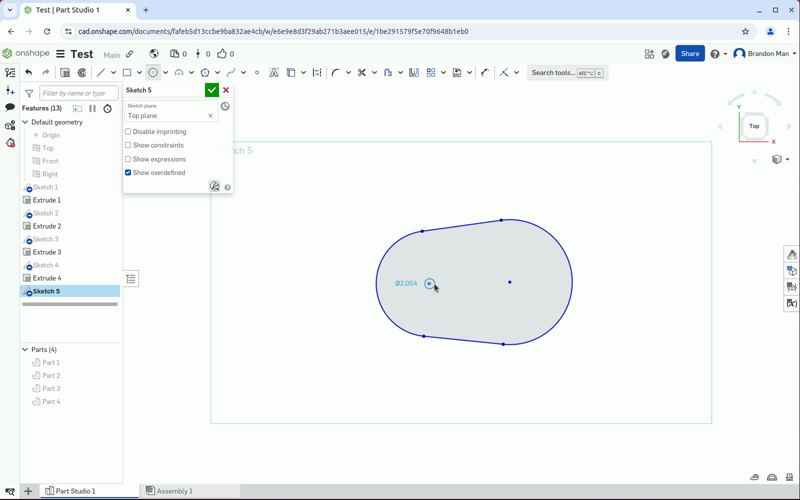
key(c)
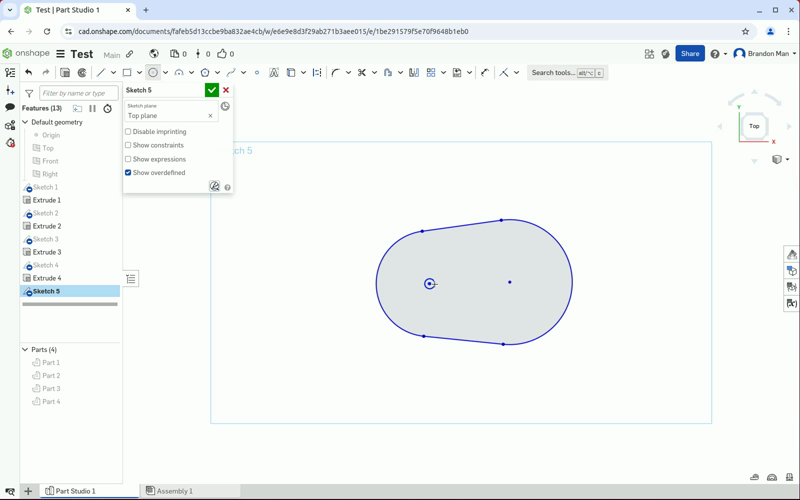
key_down(shift)
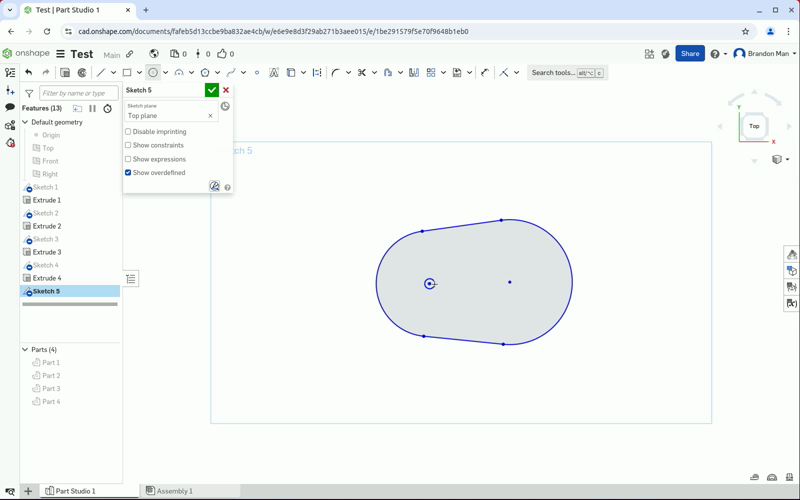
mouse_move(509, 282)
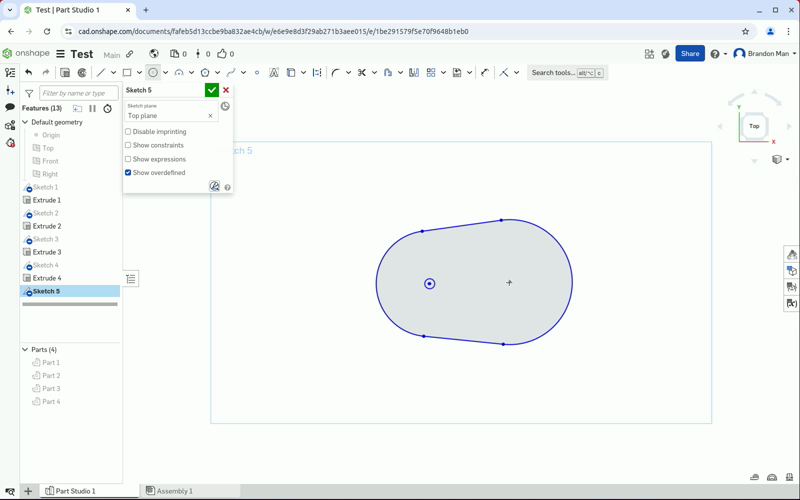
scroll(6)
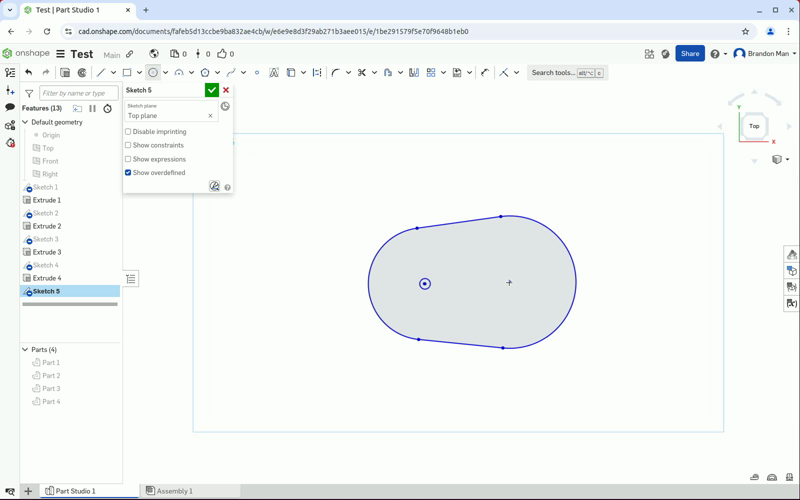
scroll(6)
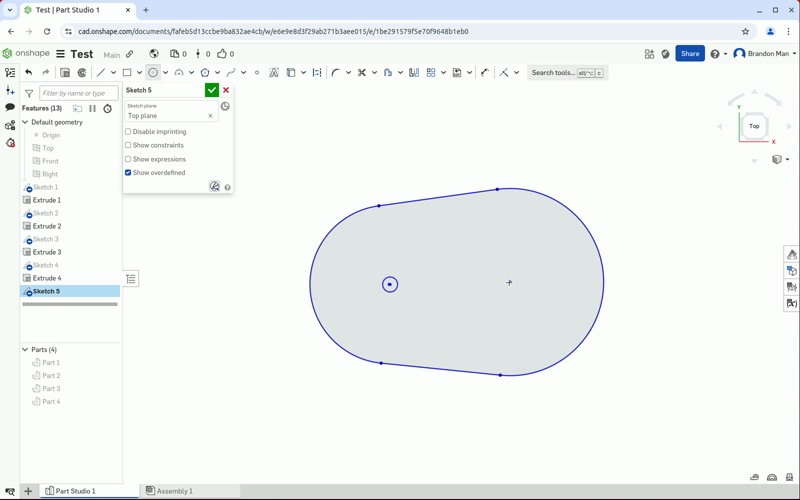
scroll(6)
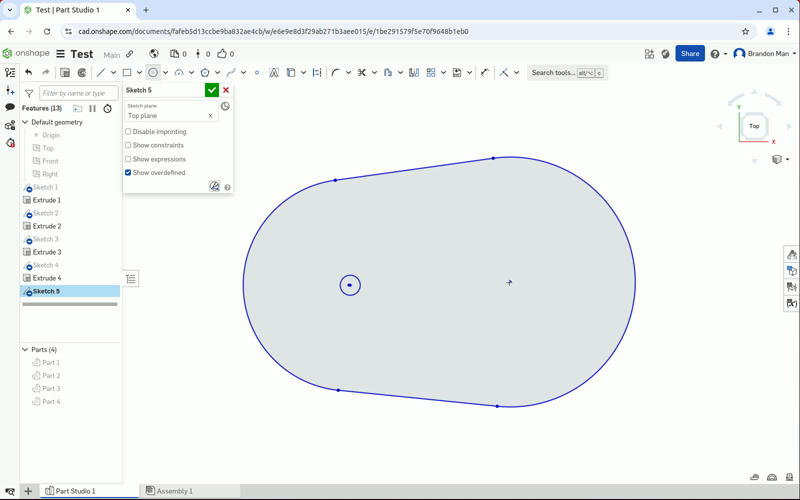
scroll(6)
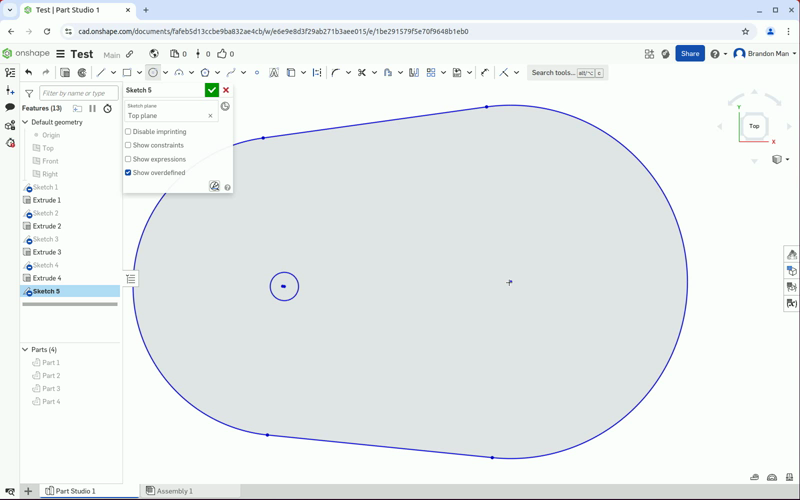
scroll(6)
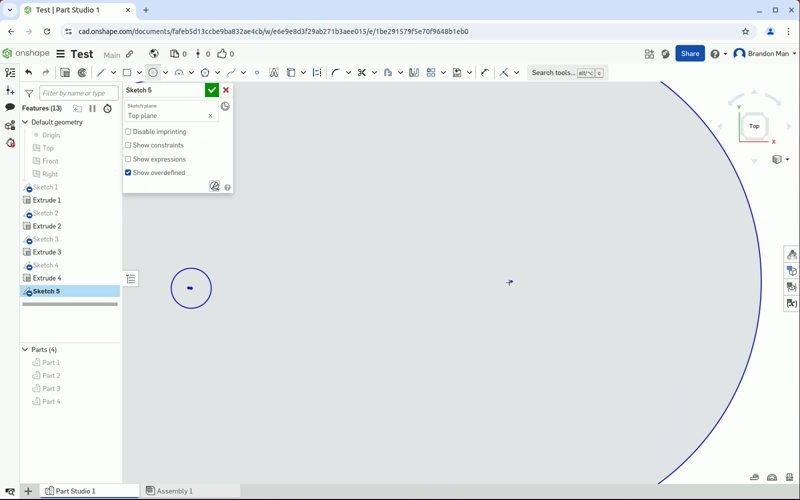
scroll(6)
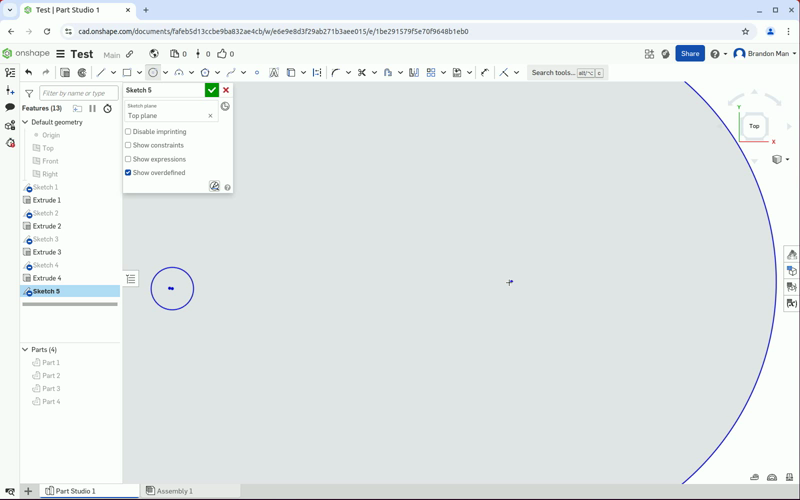
scroll(6)
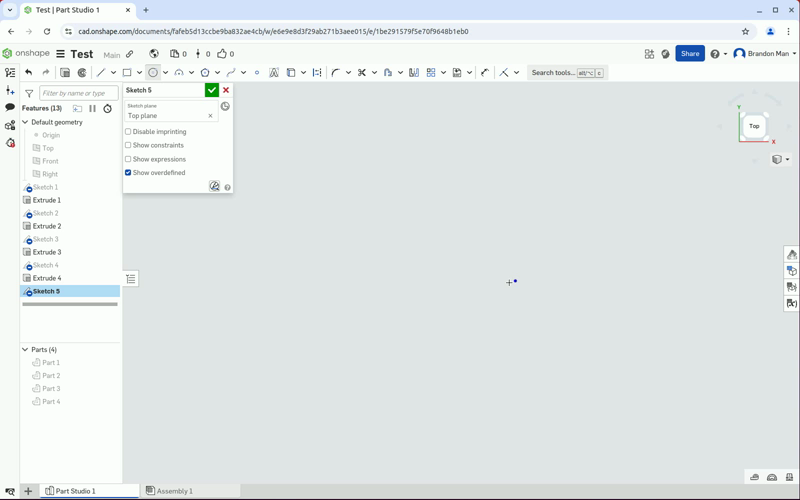
click(509, 282)
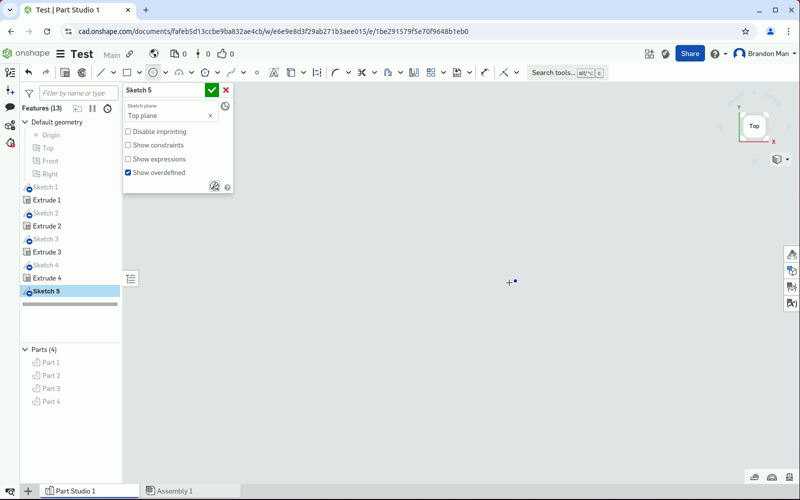
scroll(-6)
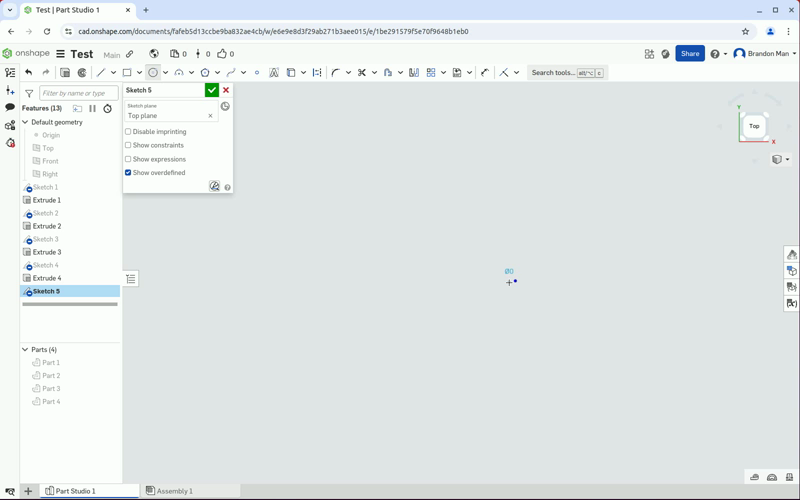
scroll(-6)
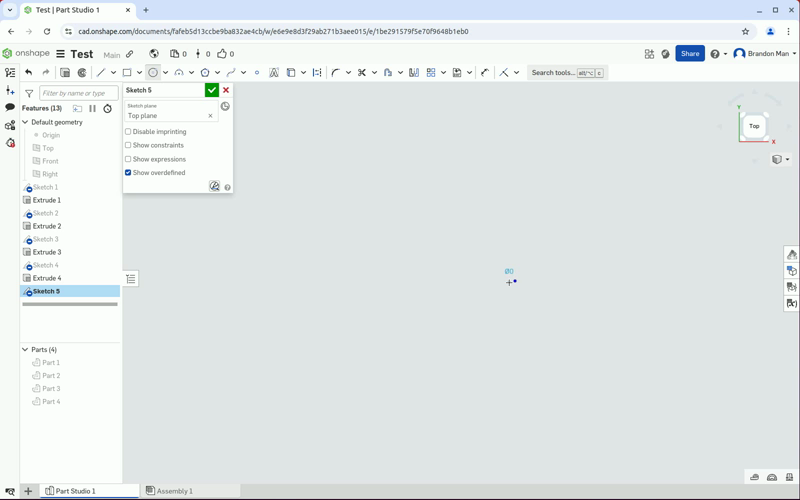
scroll(-6)
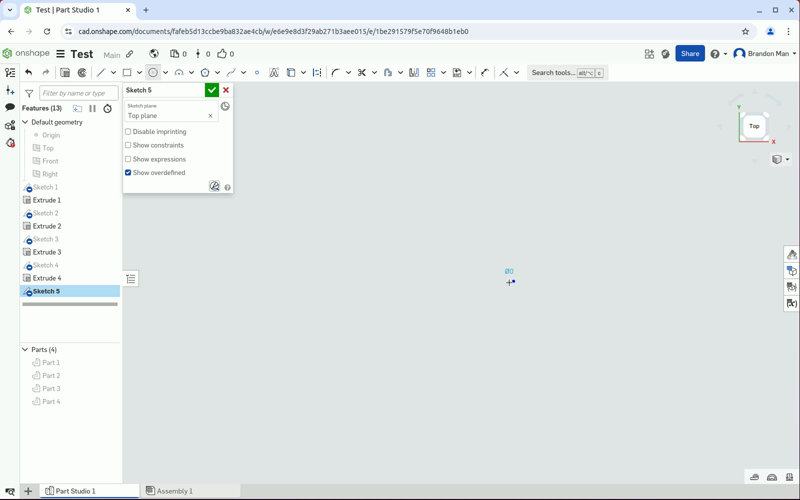
scroll(-6)
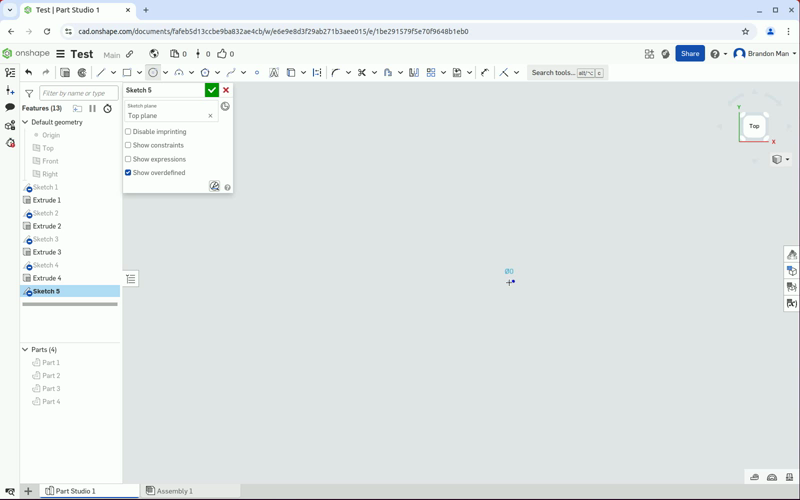
scroll(-6)
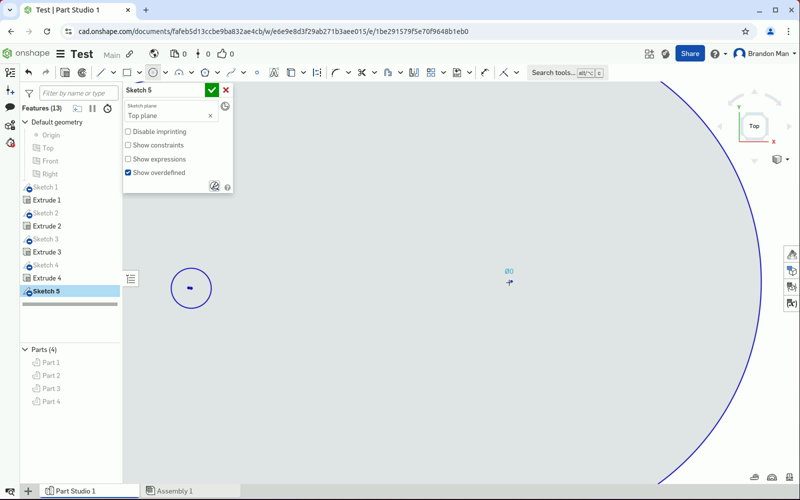
scroll(-6)
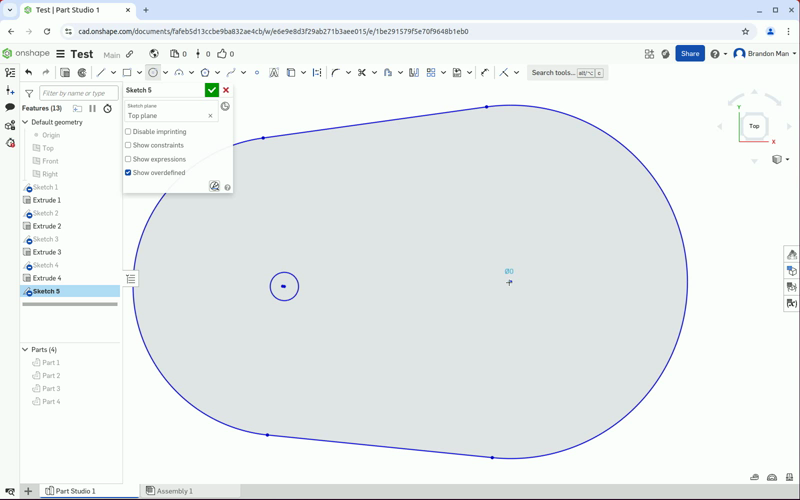
scroll(-6)
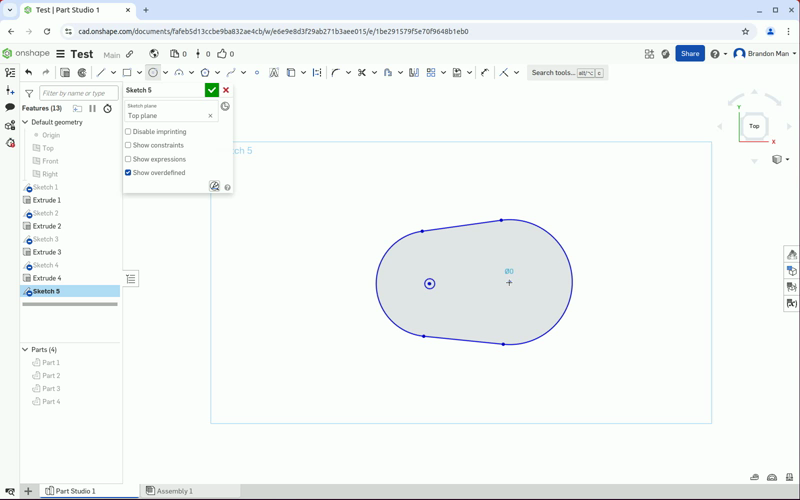
key_up(shift)
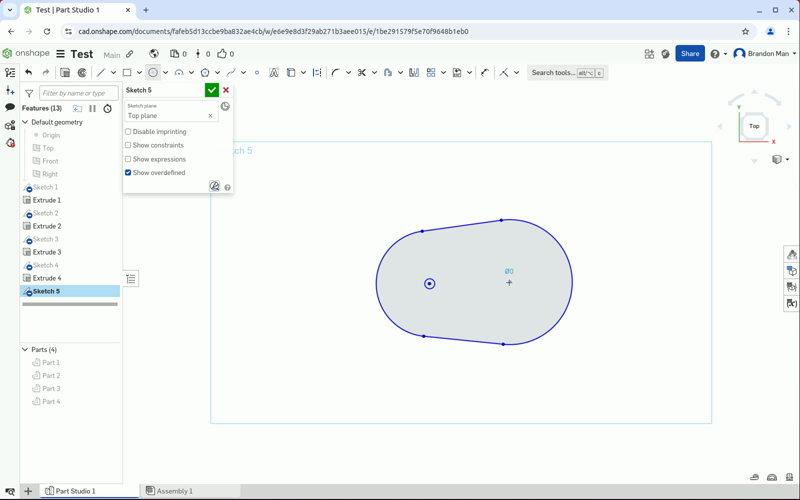
mouse_move(514, 282)
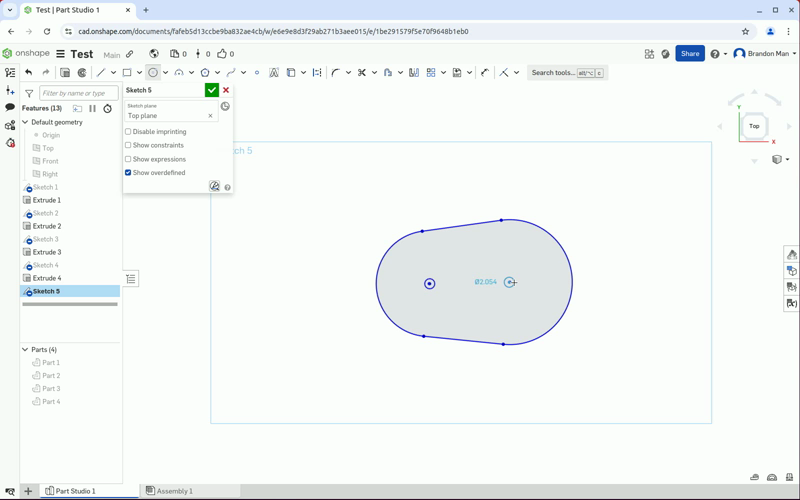
scroll(6)
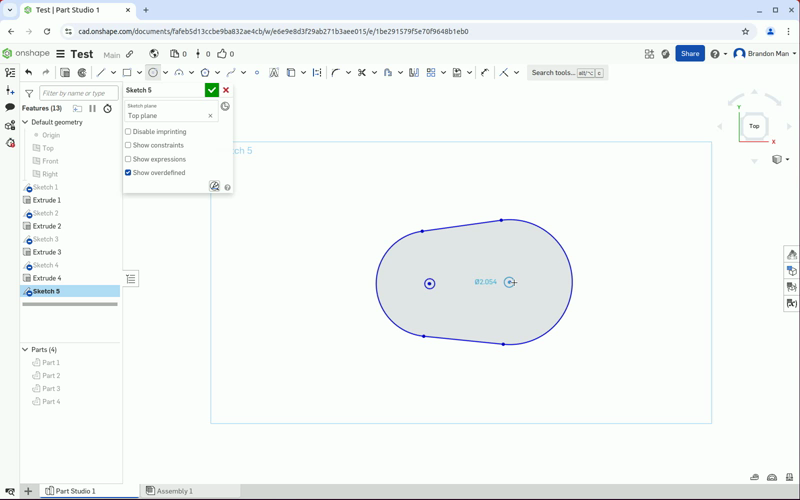
scroll(6)
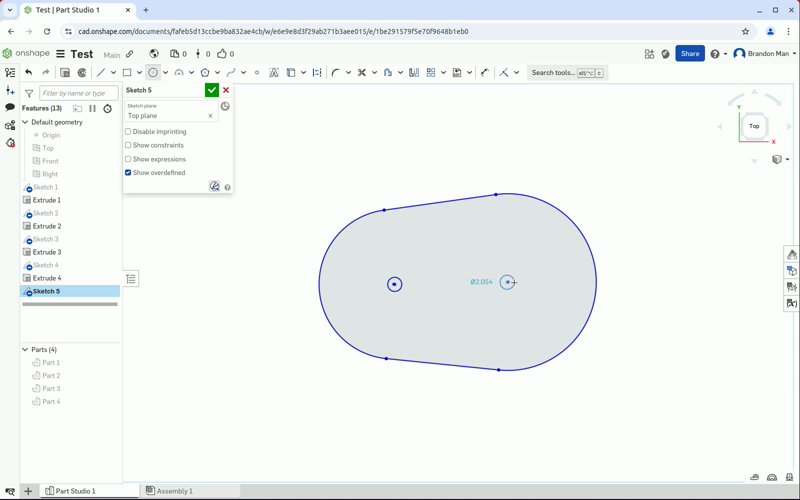
scroll(6)
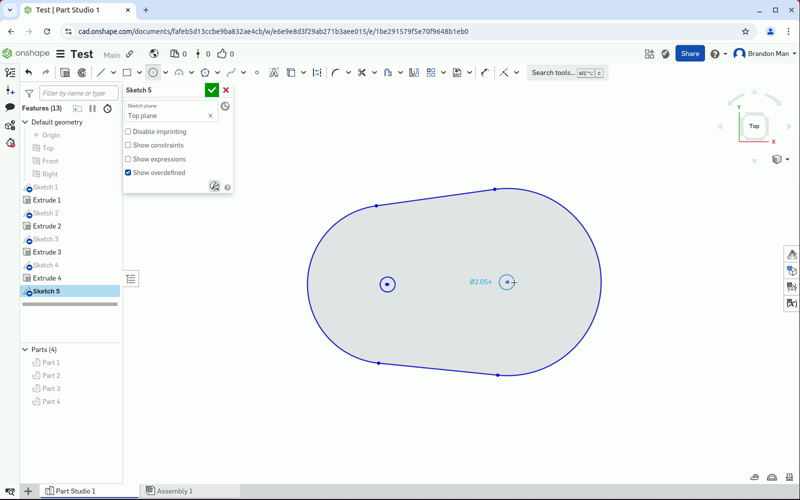
scroll(6)
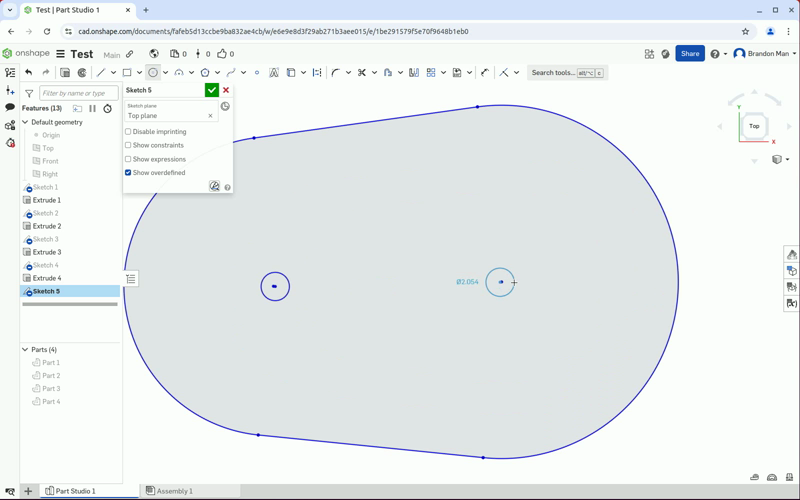
scroll(6)
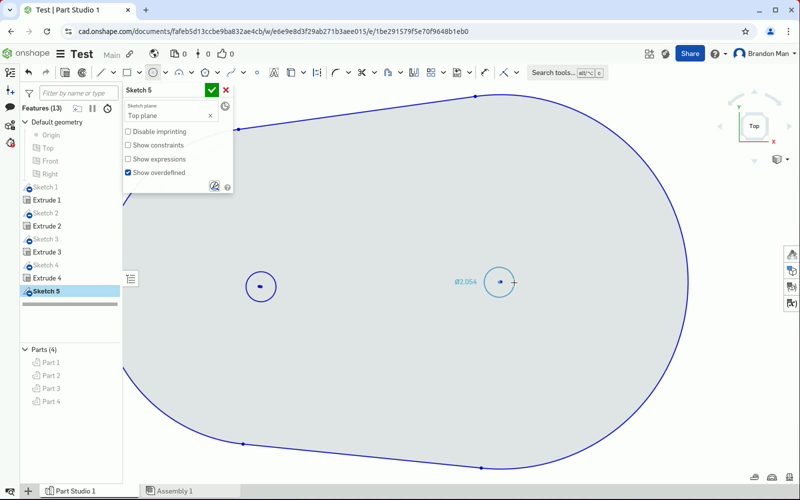
scroll(6)
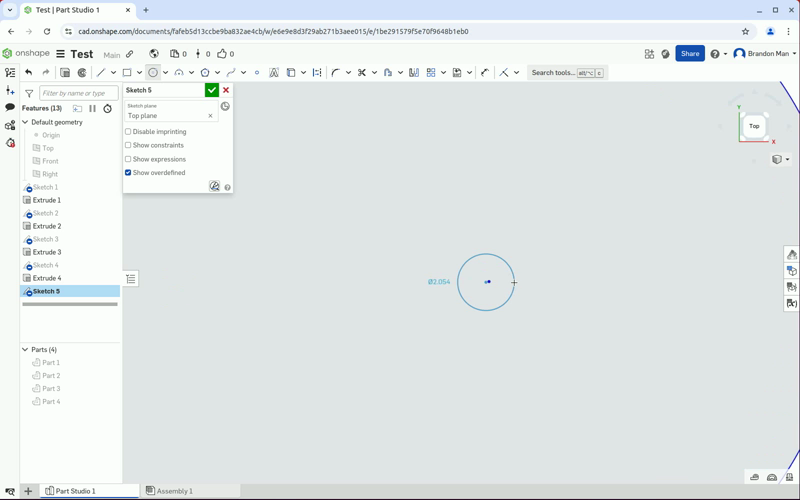
scroll(6)
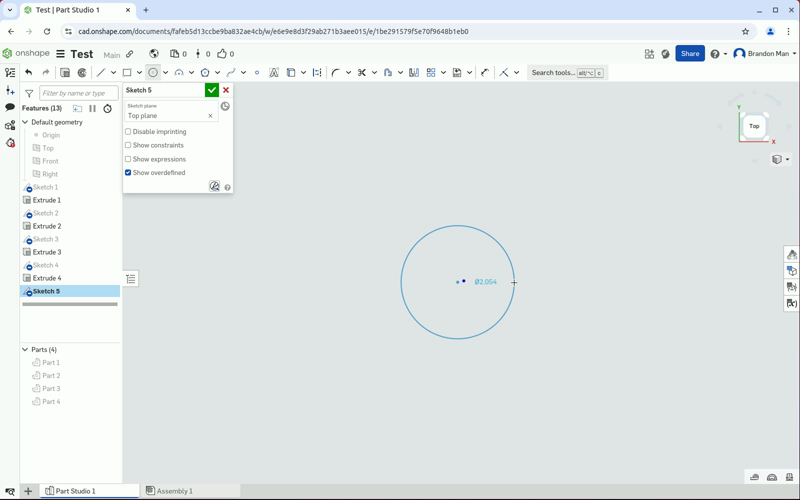
click(514, 282)
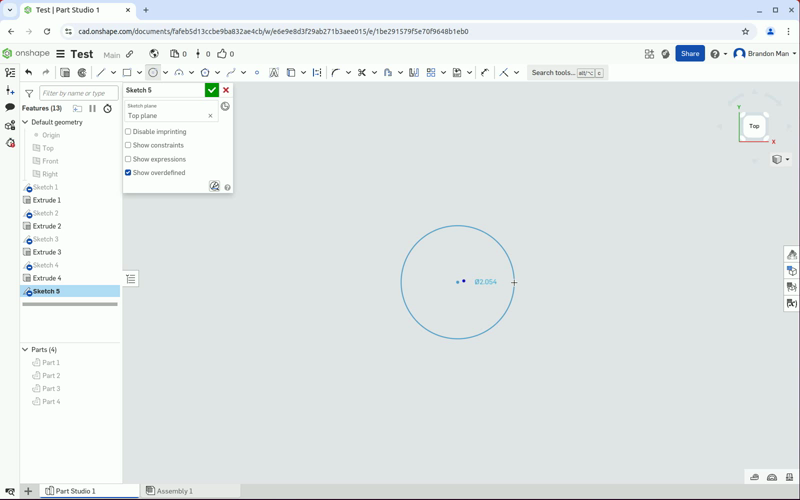
scroll(-6)
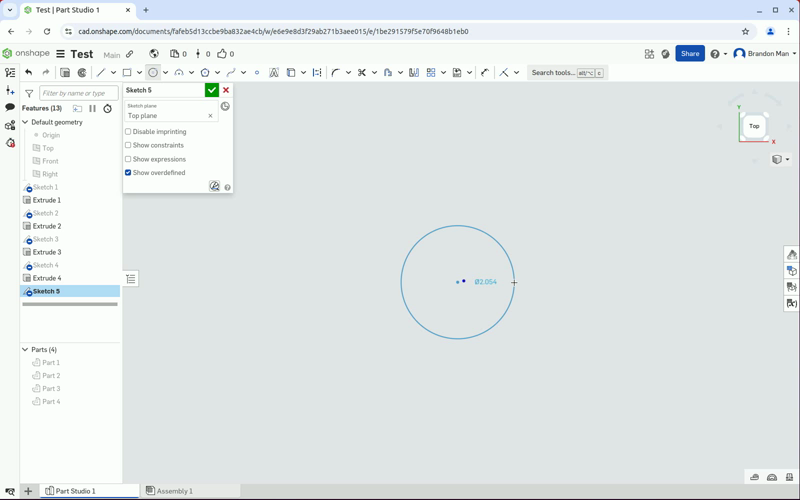
scroll(-6)
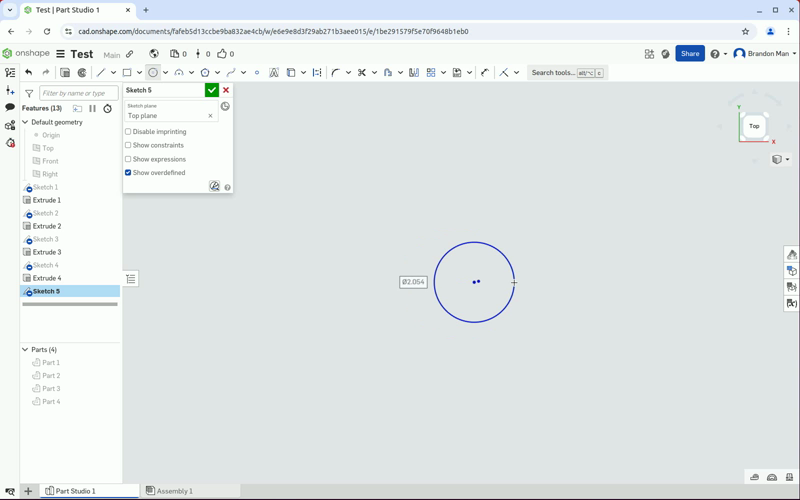
scroll(-6)
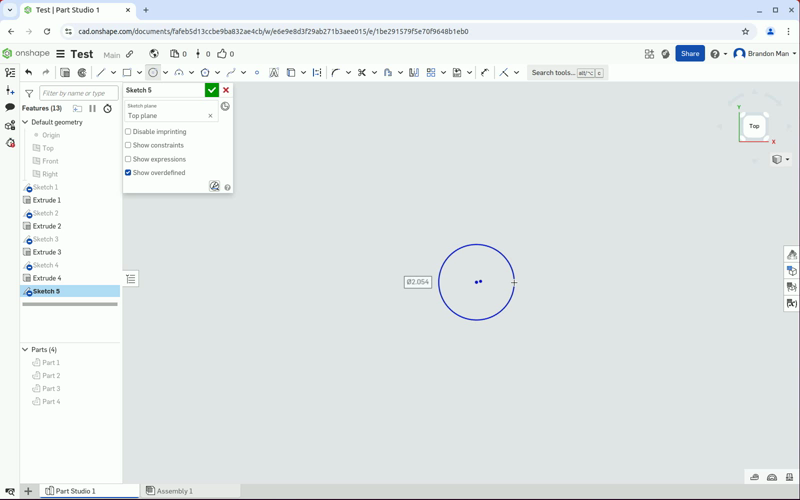
scroll(-6)
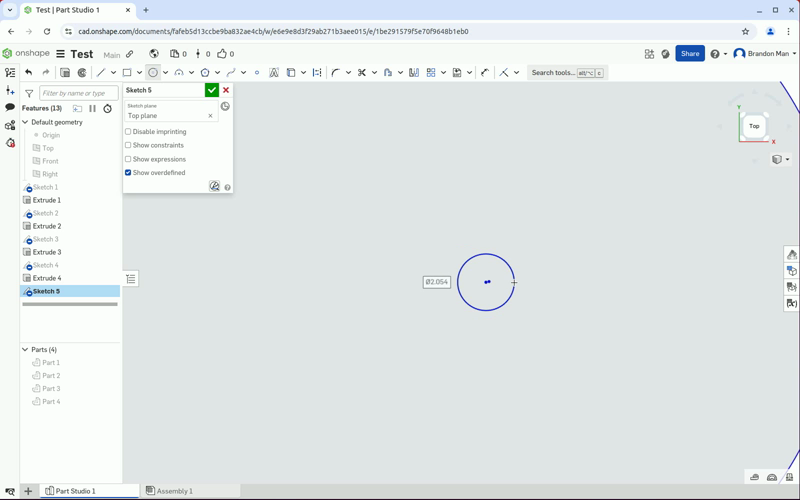
scroll(-6)
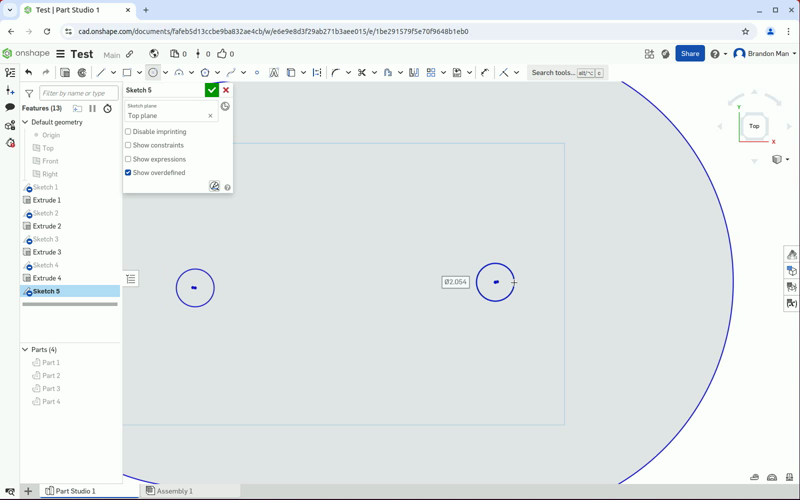
scroll(-6)
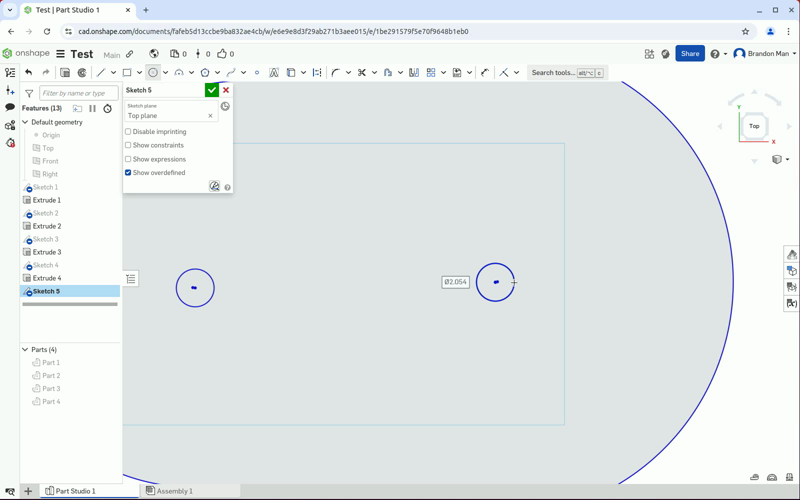
scroll(-6)
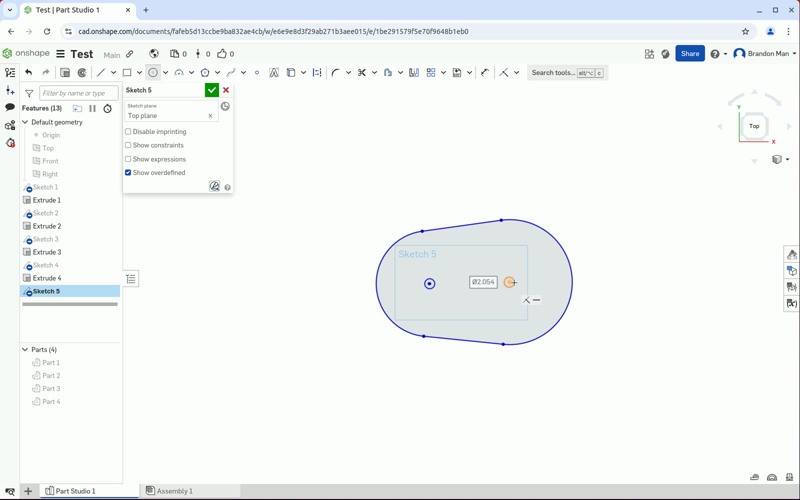
key(esc)
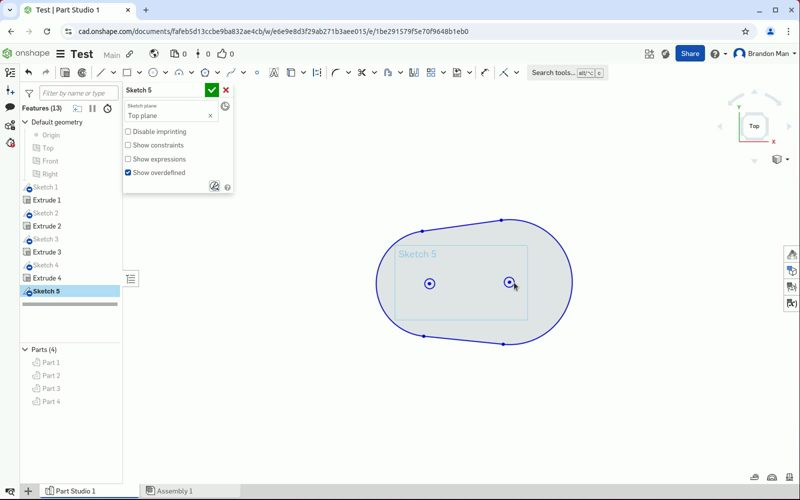
mouse_move(504, 245)
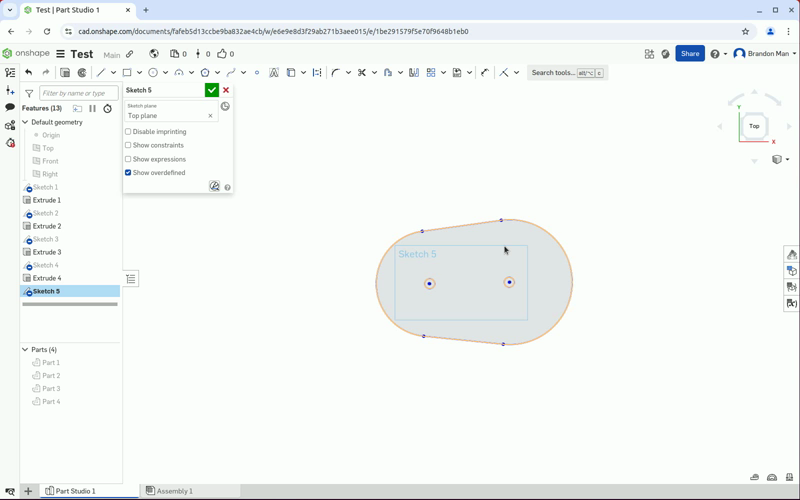
click(504, 245)
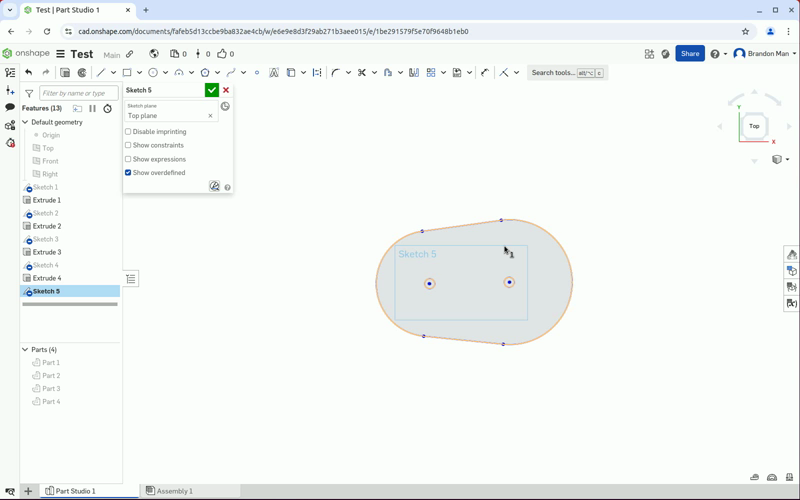
mouse_move(73, 352)
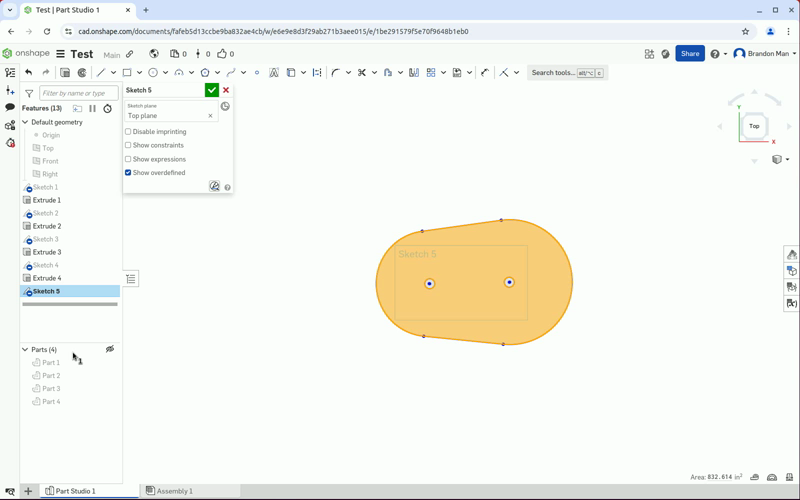
key(shift+y)
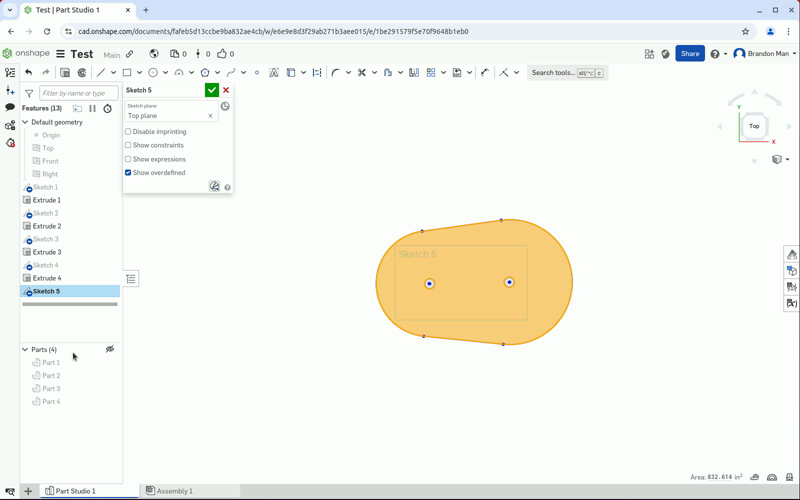
key(shift+e)
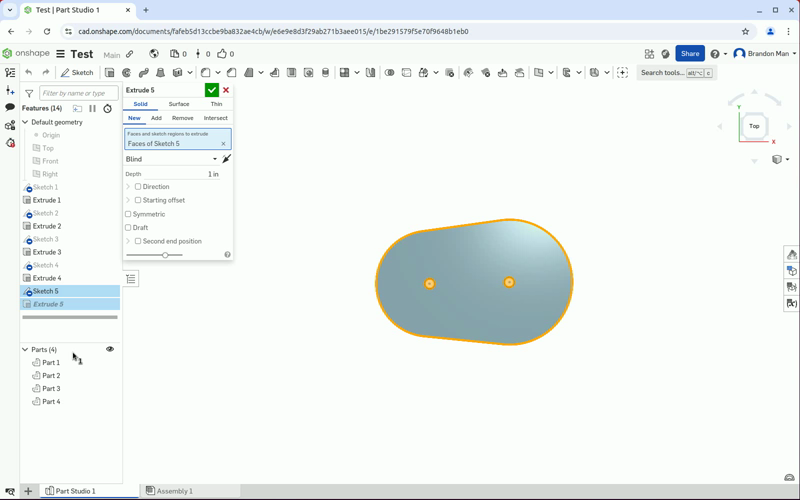
mouse_move(143, 106)
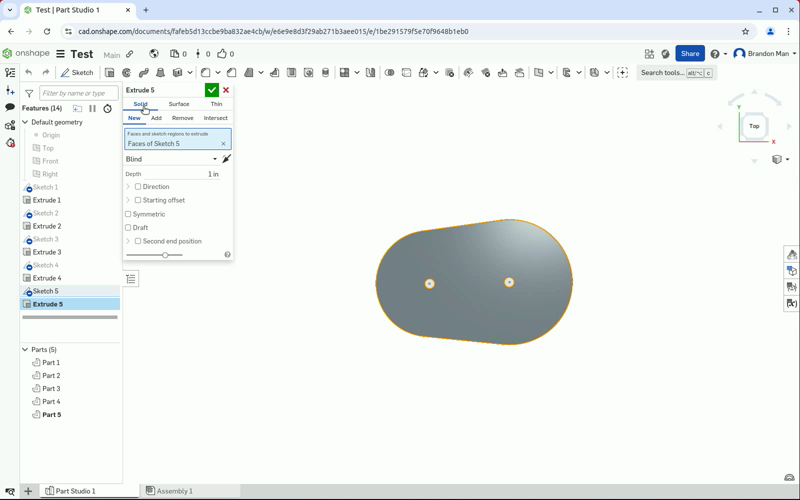
click(143, 106)
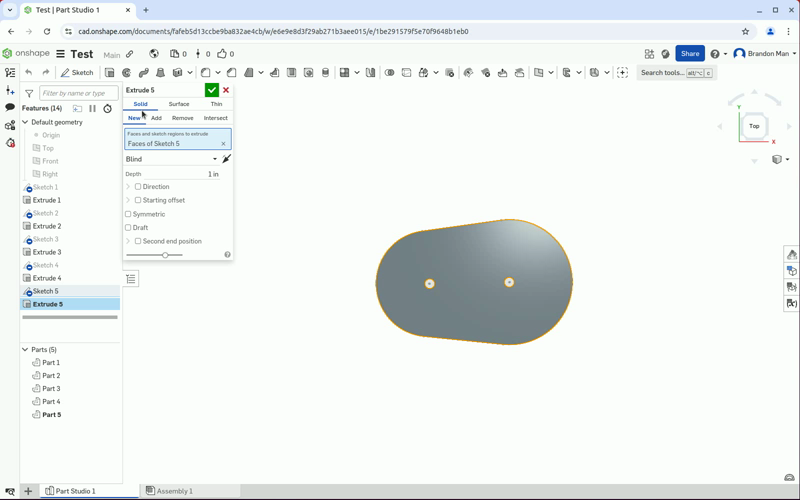
mouse_move(137, 120)
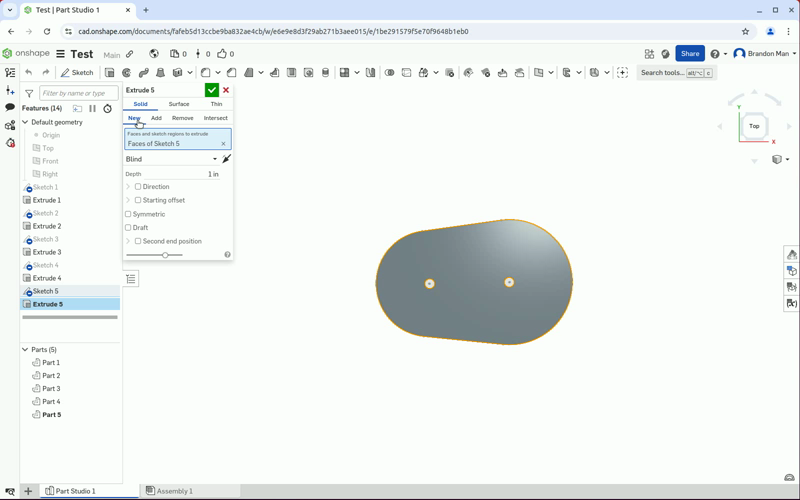
click(137, 120)
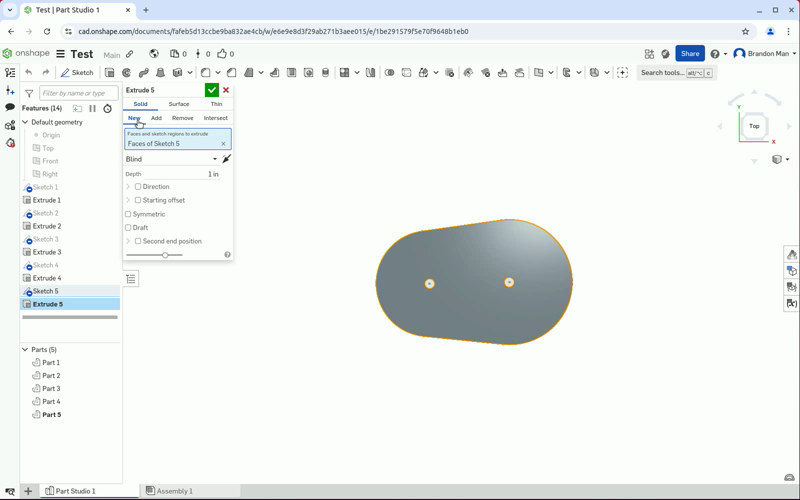
key(tab, 4)
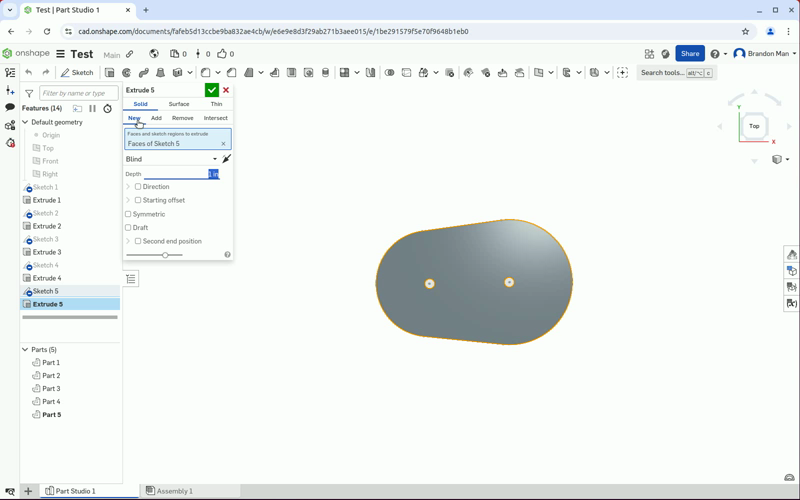
text(0.481)
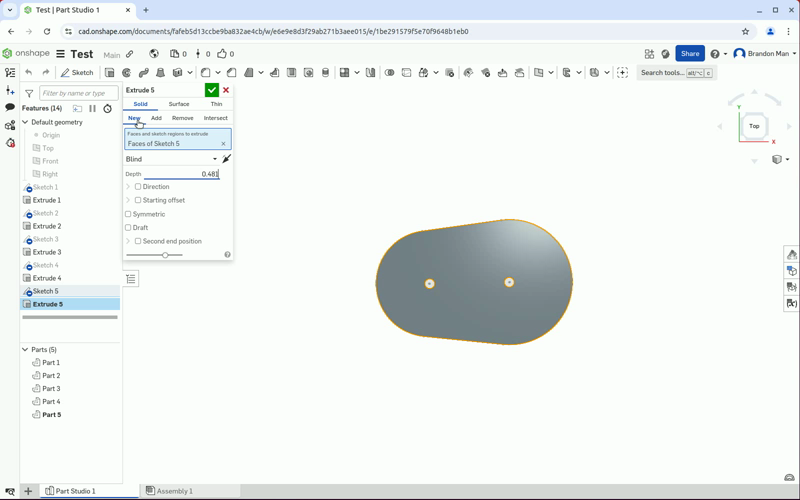
key(enter)
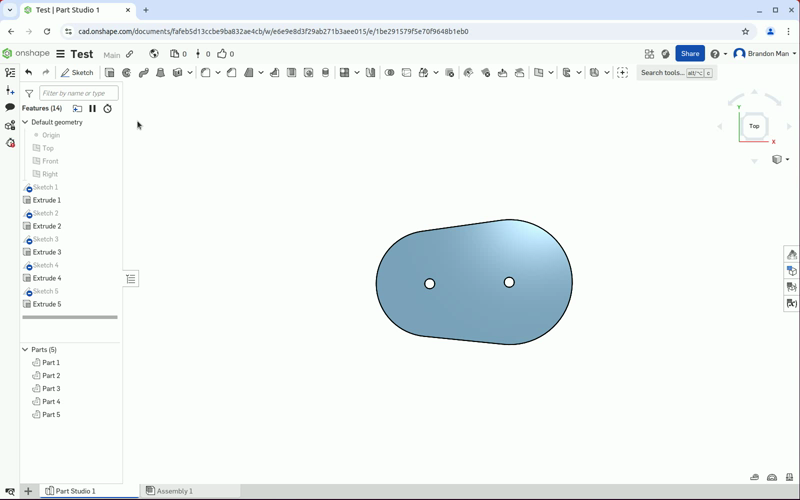
key(shift+h)
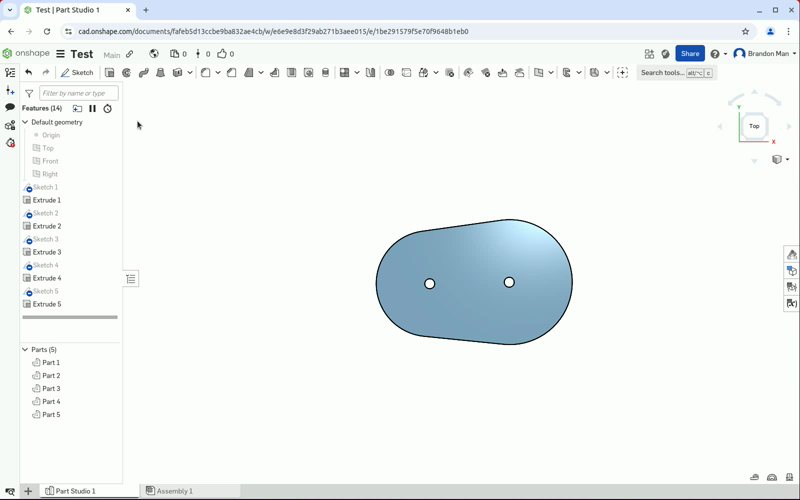
key(shift+h)
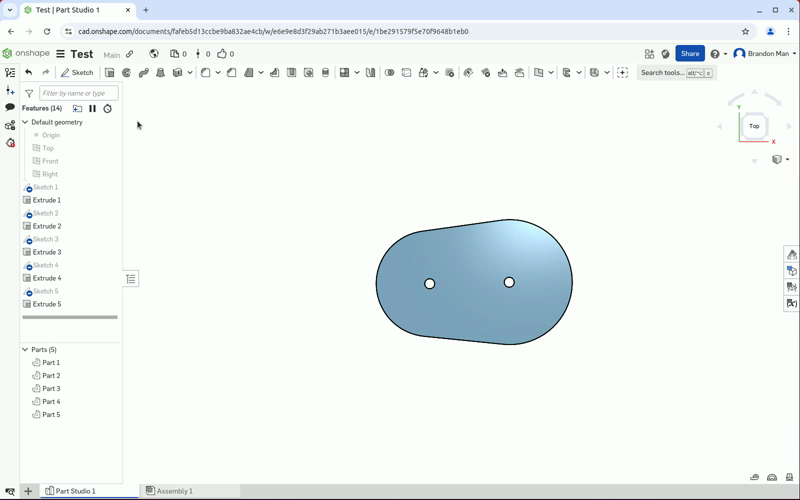
mouse_move(73, 189)
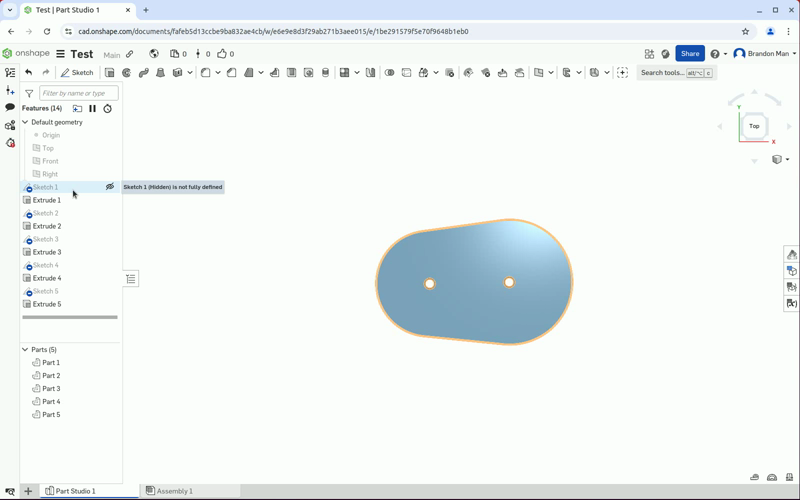
click(73, 189)
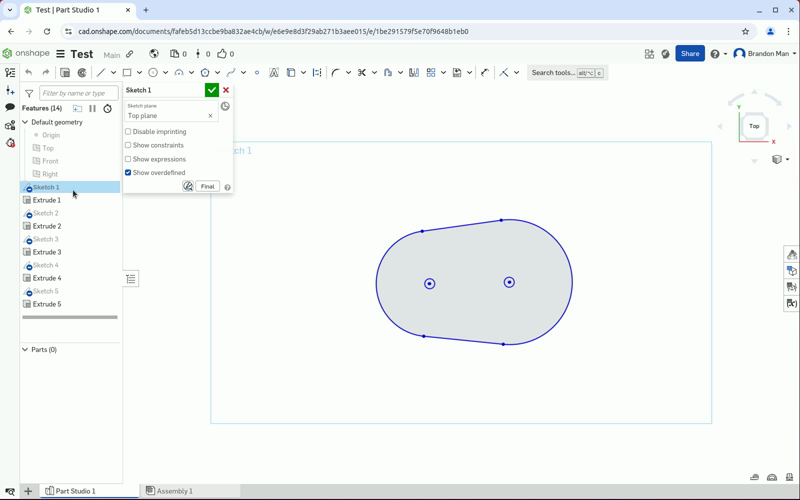
mouse_move(229, 92)
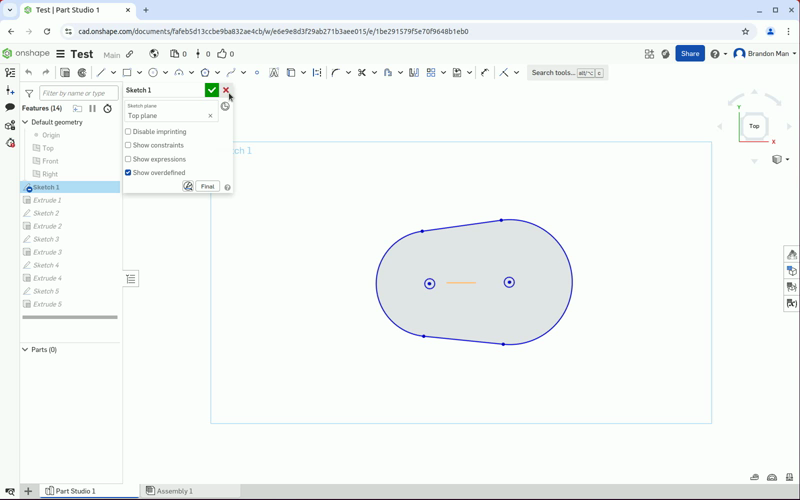
click(229, 92)
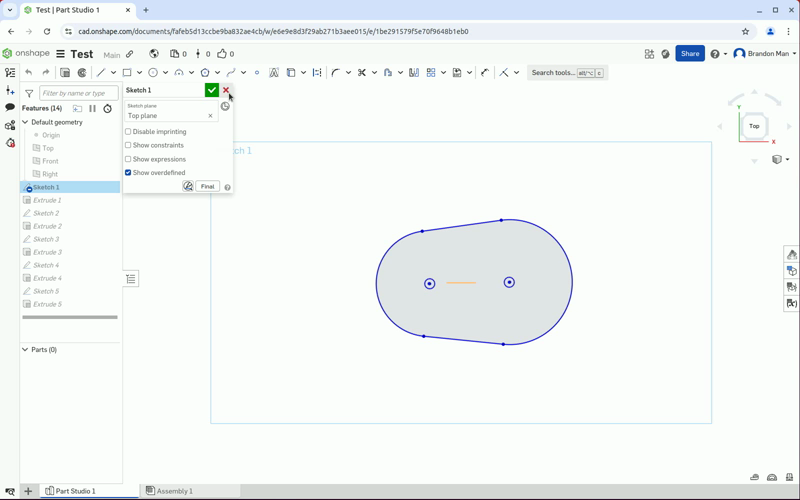
key(shift+s)
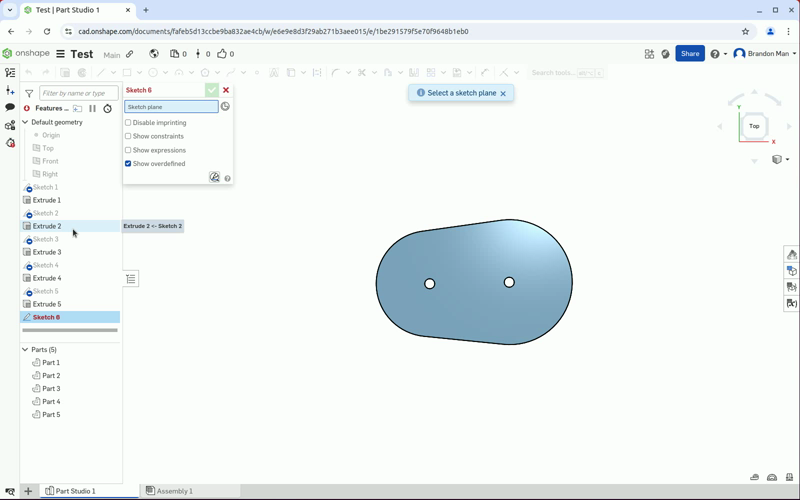
scroll(3)
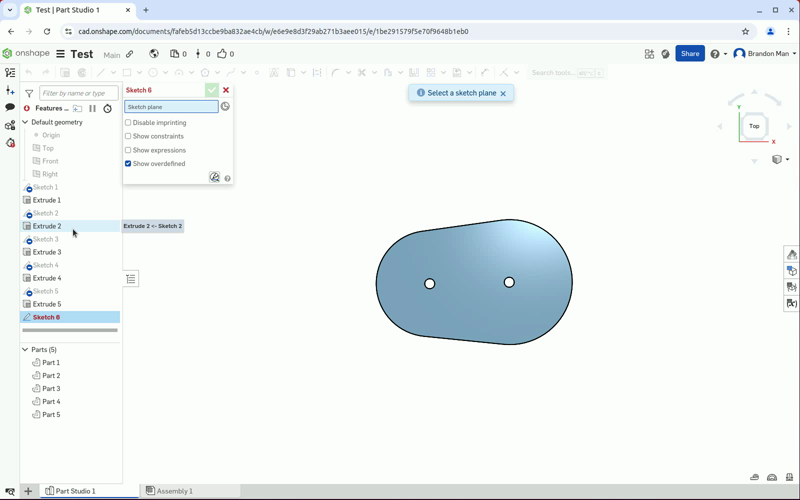
mouse_move(73, 150)
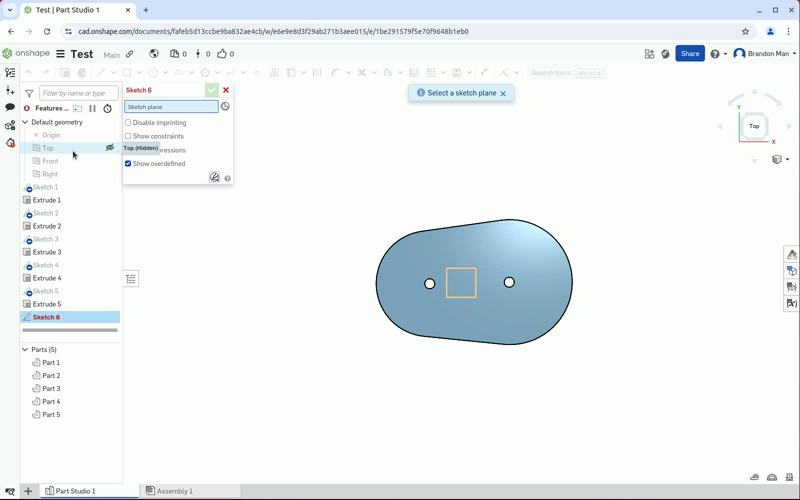
click(73, 150)
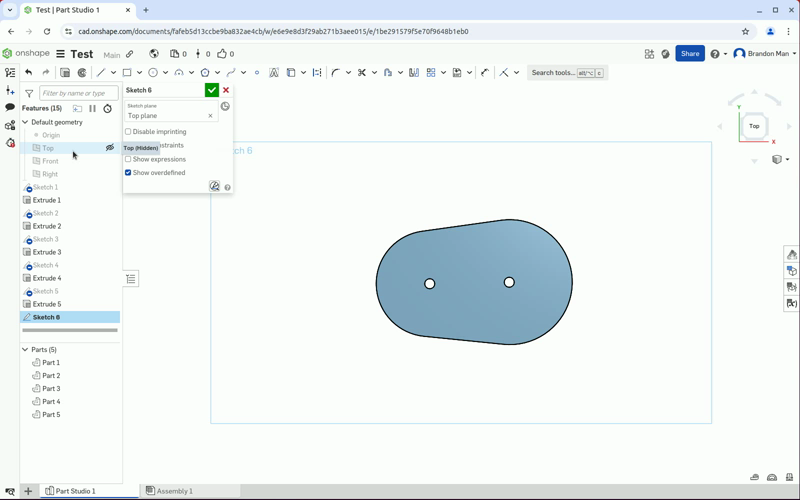
mouse_move(73, 352)
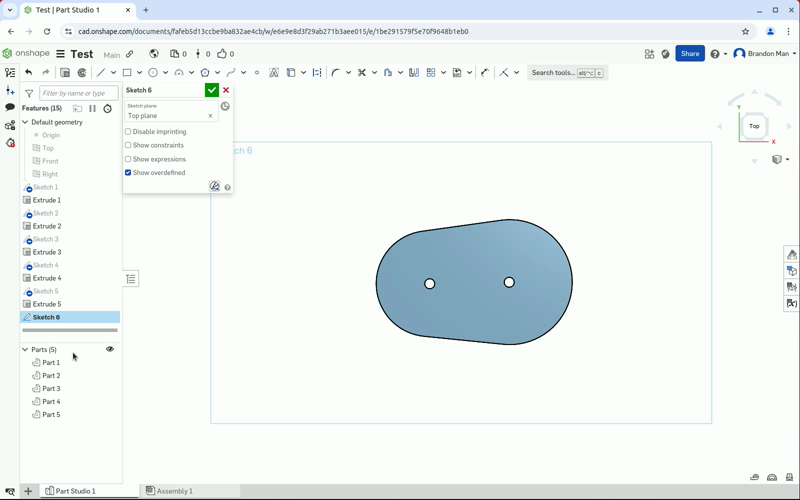
key(y)
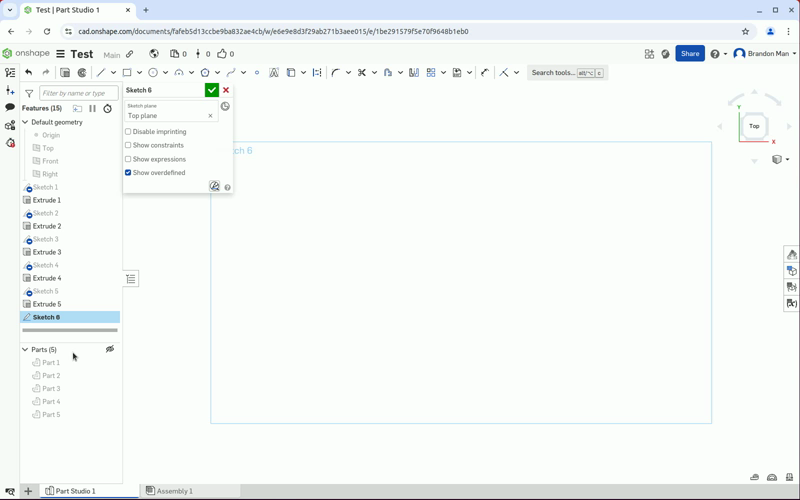
key(c)
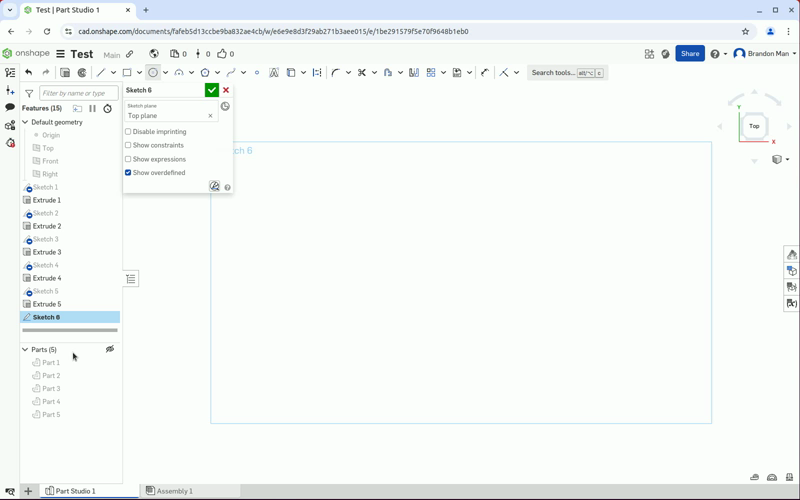
key_down(shift)
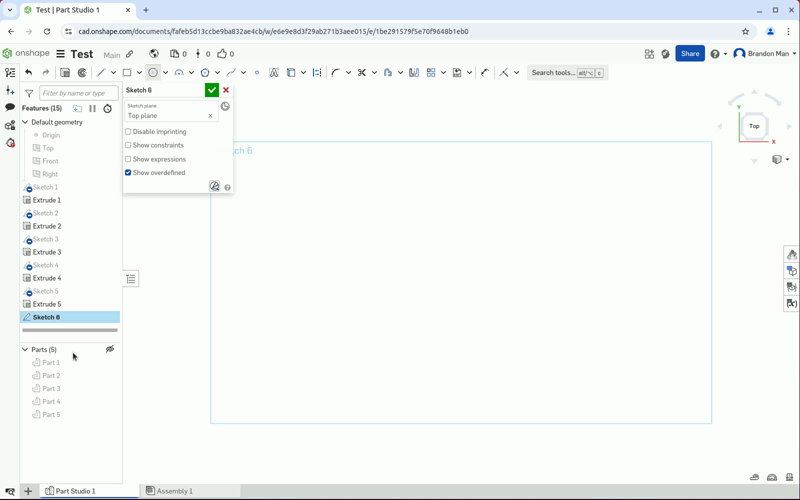
mouse_move(430, 284)
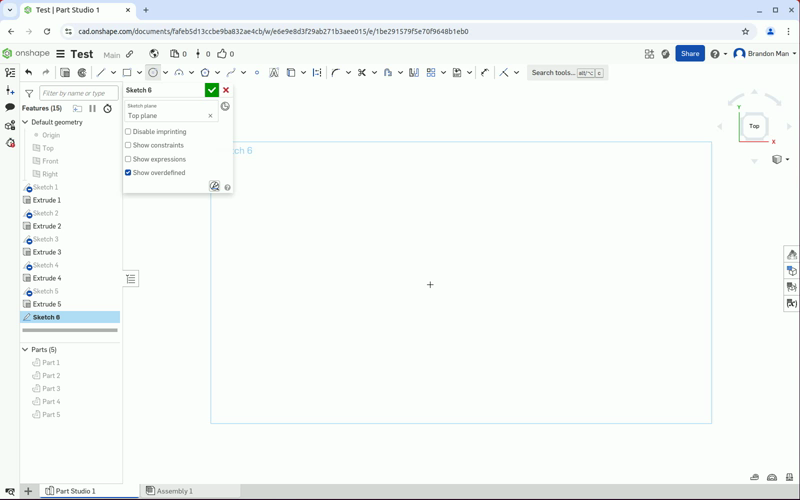
click(430, 284)
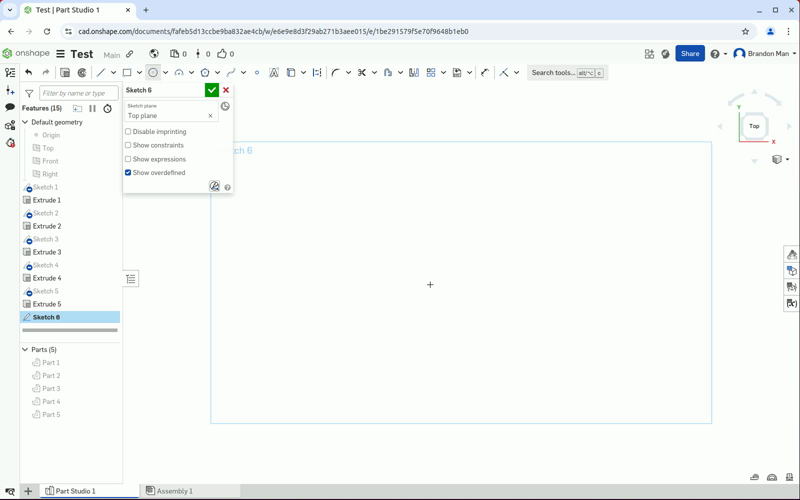
key_up(shift)
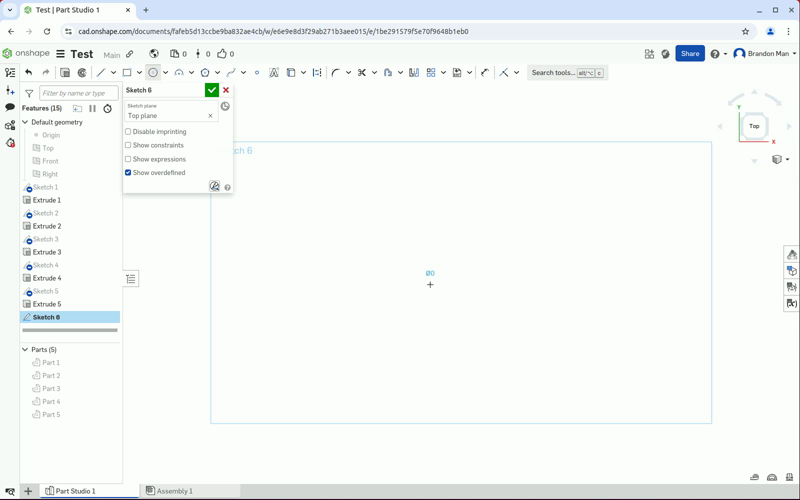
mouse_move(436, 284)
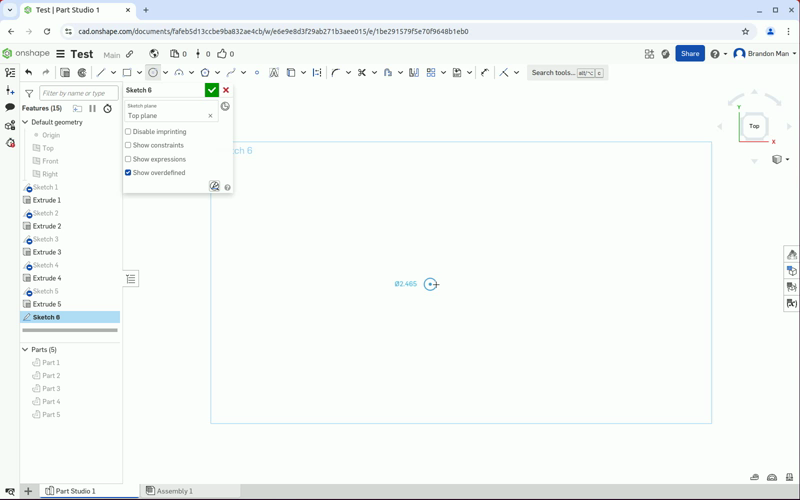
click(436, 284)
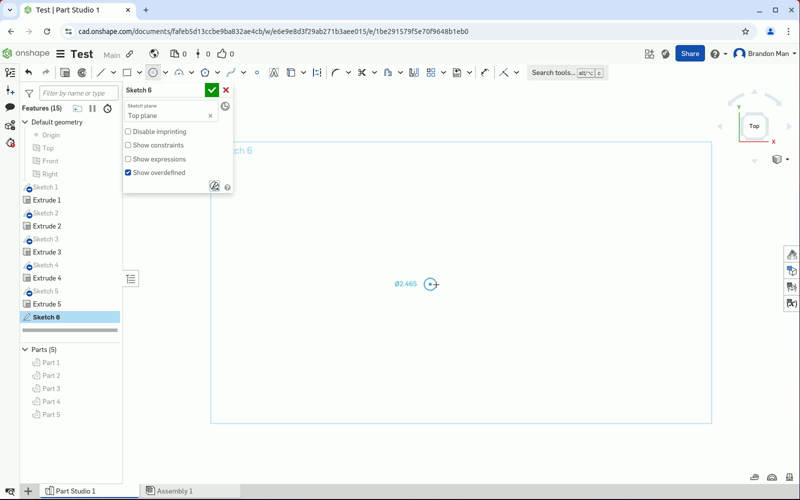
key(esc)
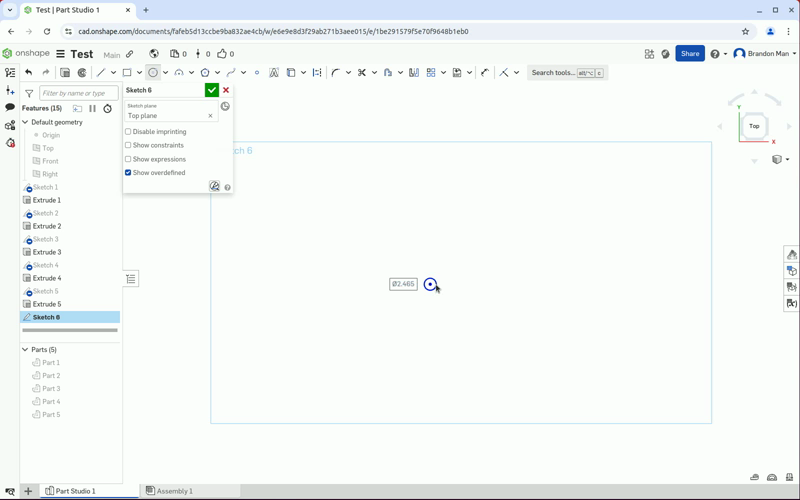
mouse_move(431, 287)
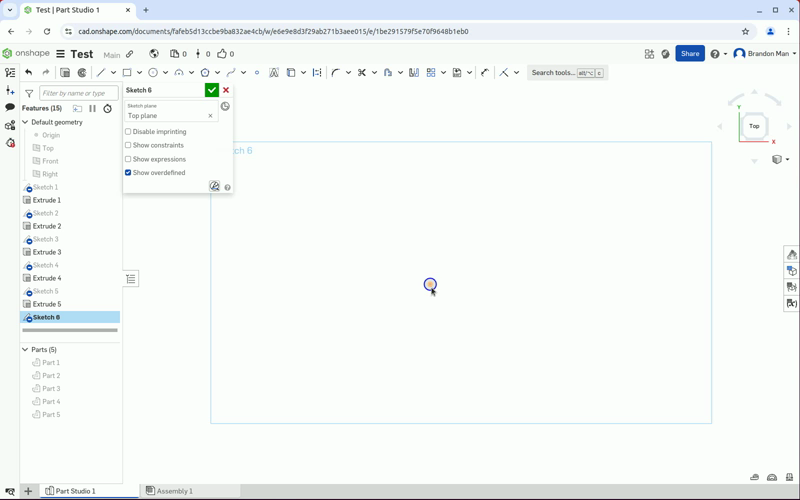
scroll(6)
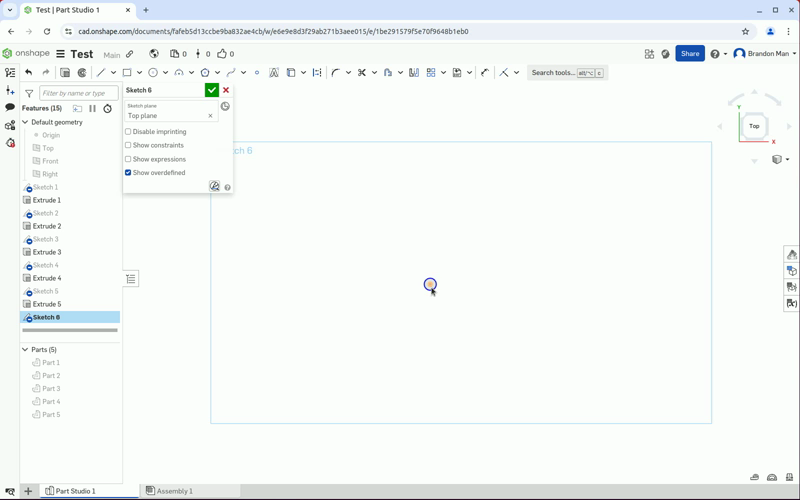
scroll(6)
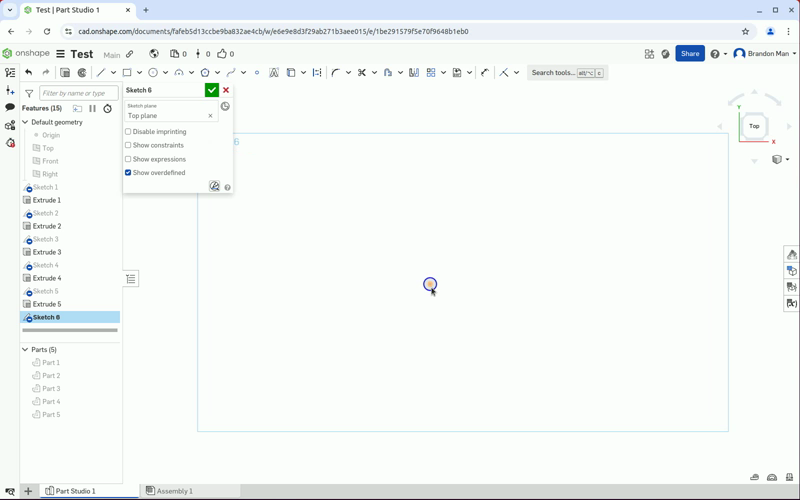
scroll(6)
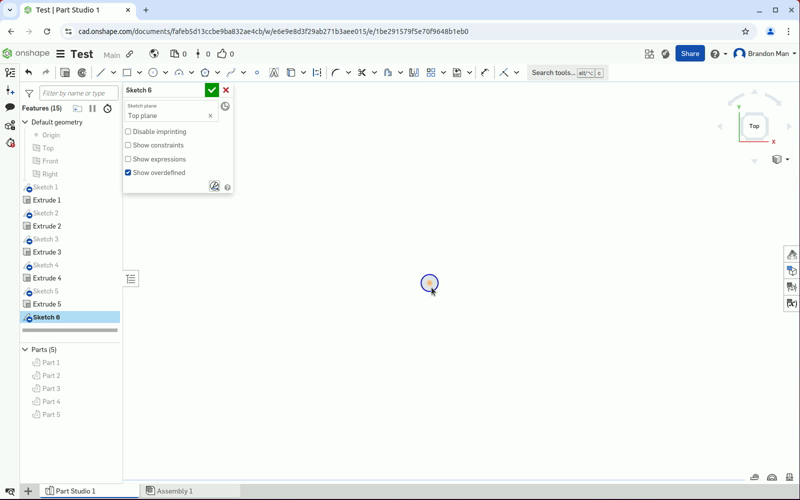
scroll(6)
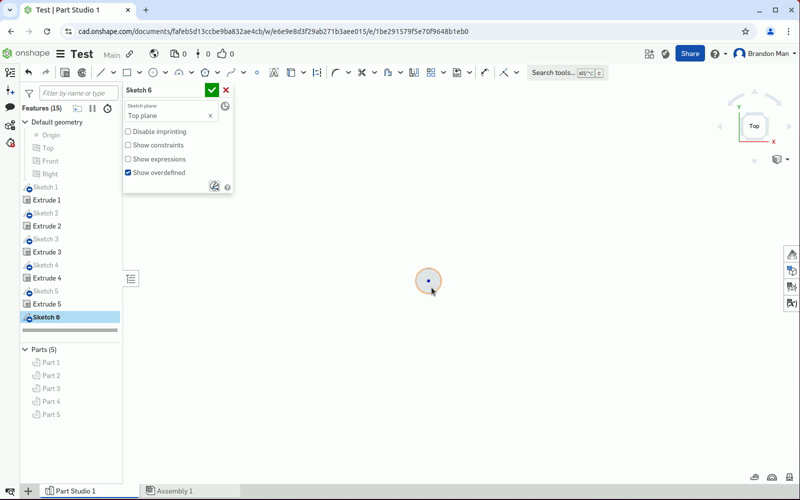
scroll(6)
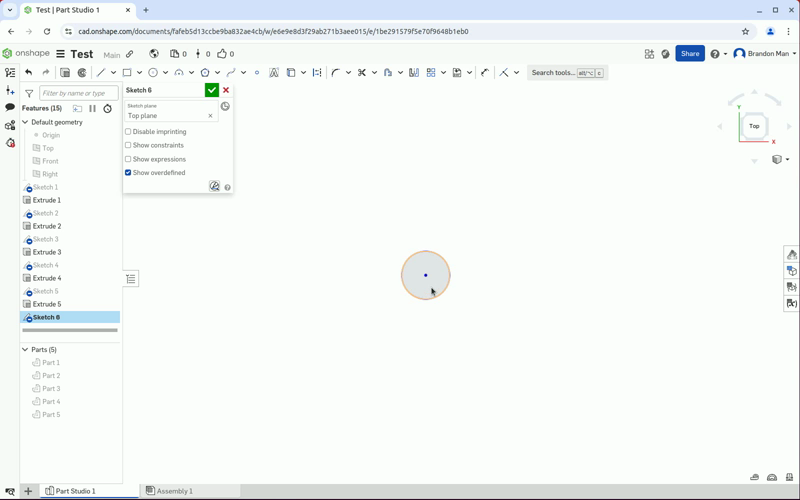
scroll(6)
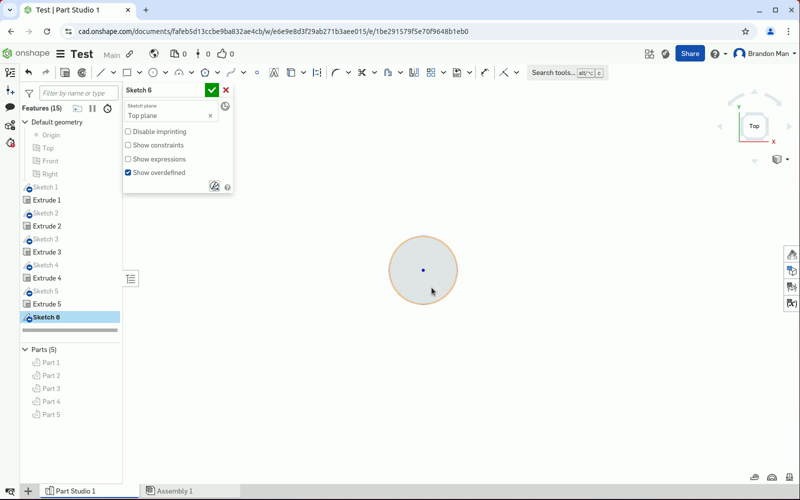
scroll(6)
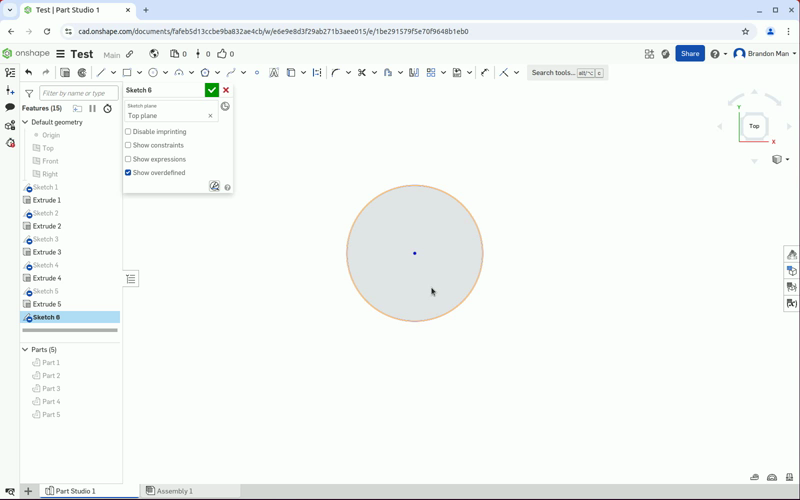
click(431, 287)
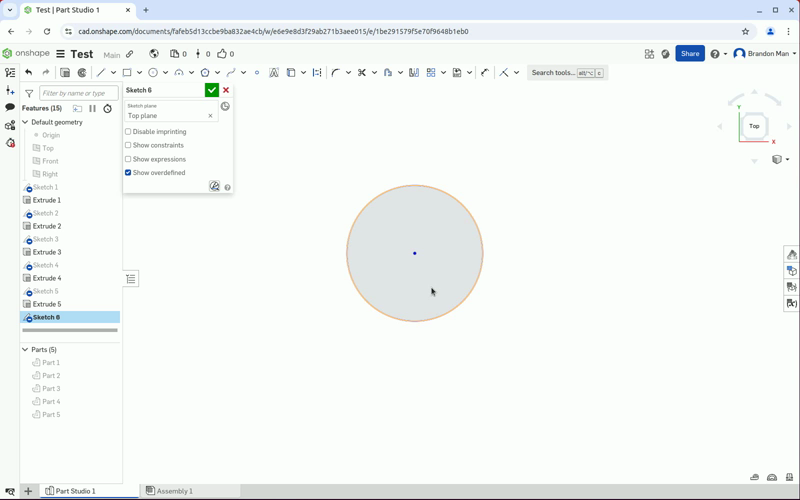
scroll(-6)
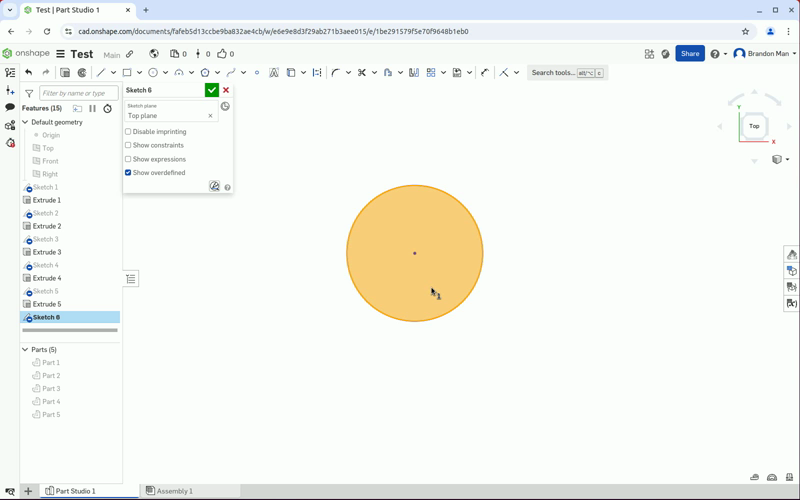
scroll(-6)
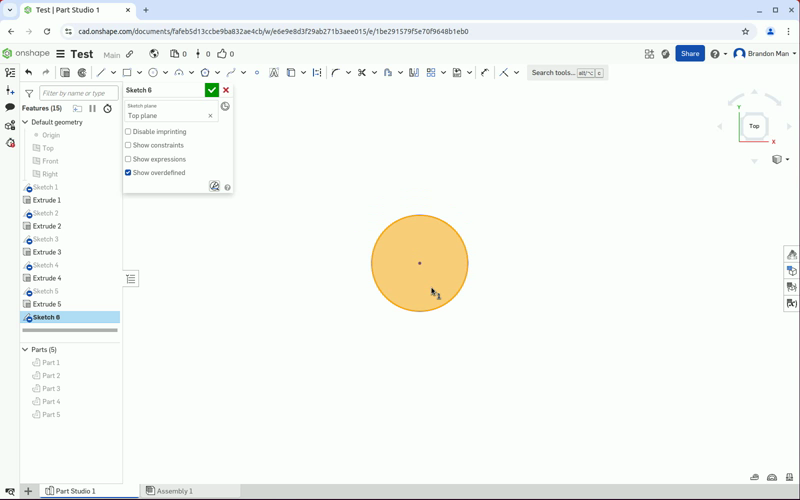
scroll(-6)
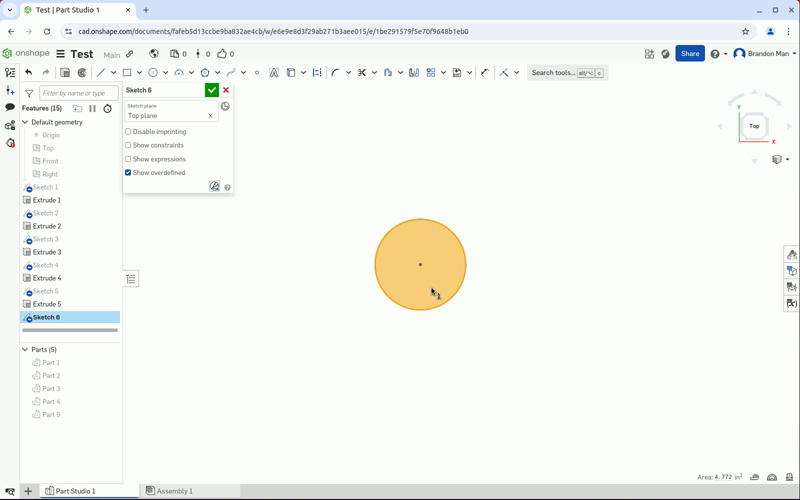
scroll(-6)
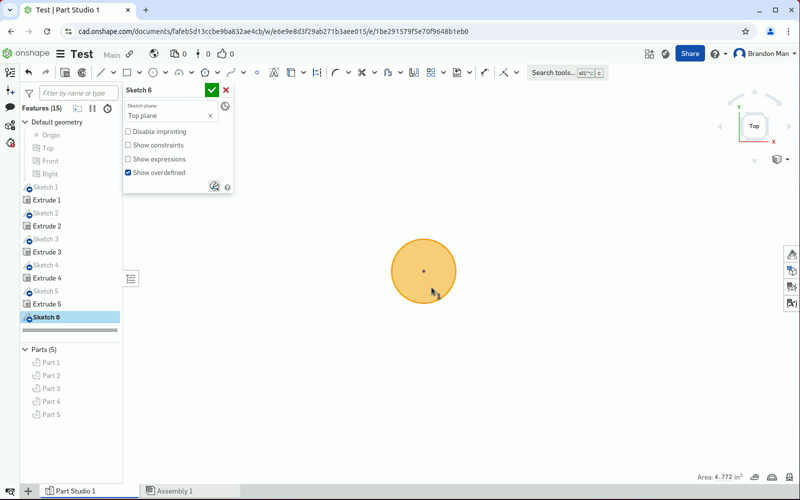
scroll(-6)
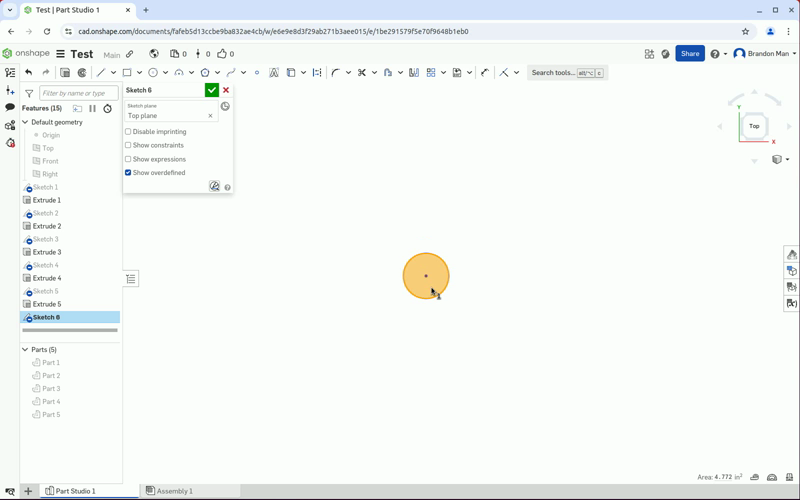
scroll(-6)
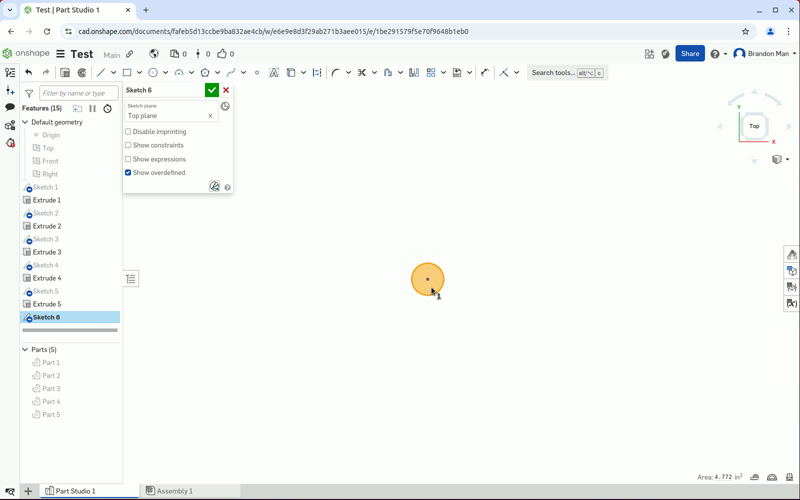
scroll(-6)
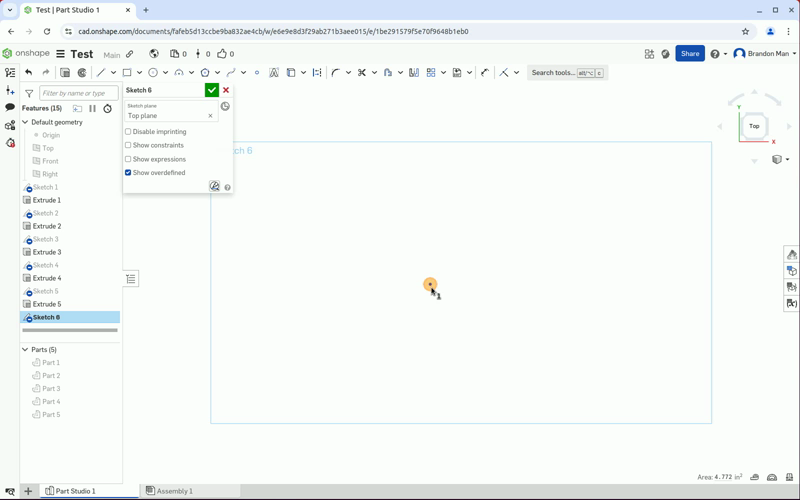
mouse_move(73, 352)
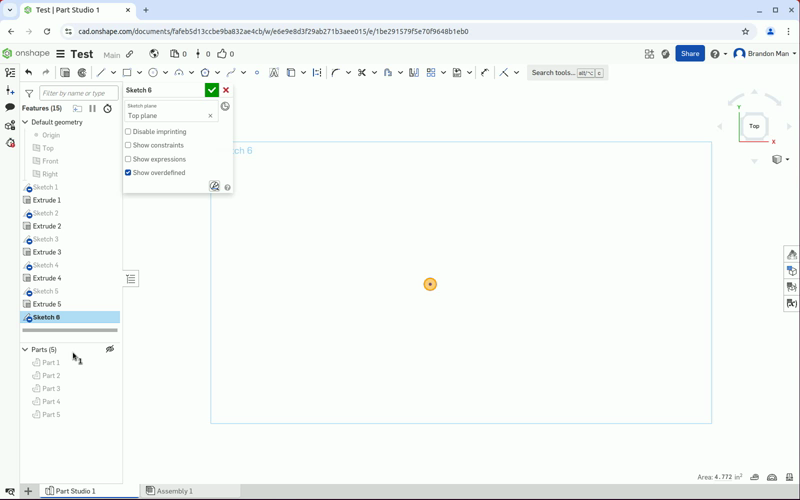
key(shift+y)
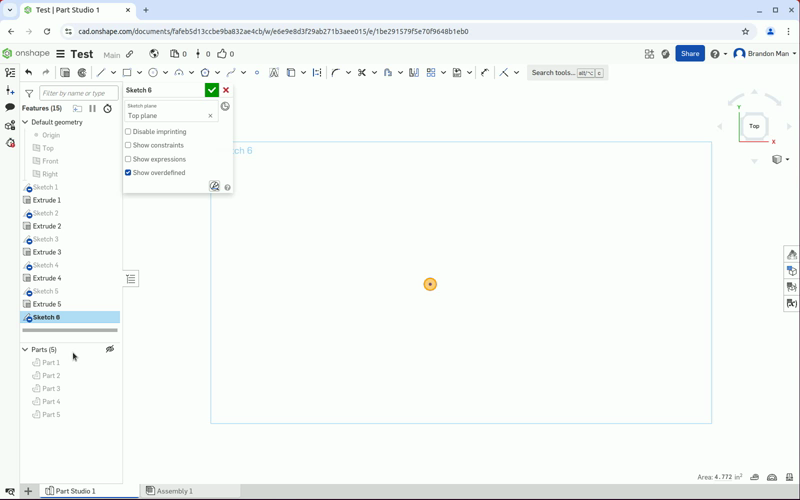
key(shift+e)
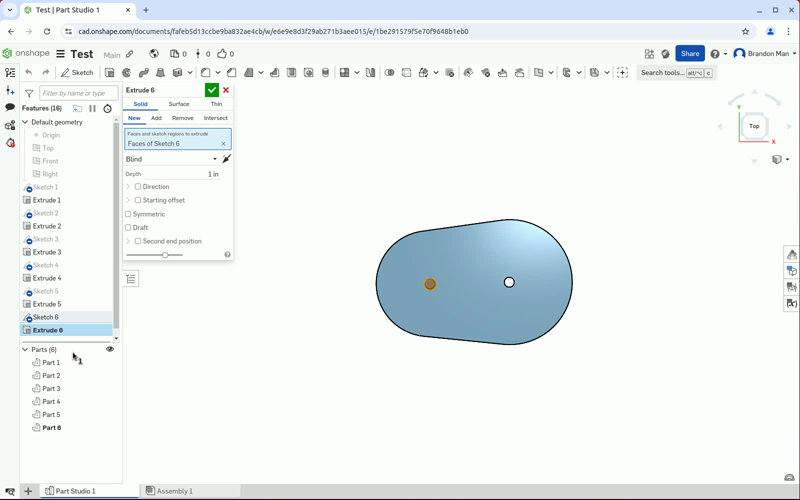
mouse_move(143, 106)
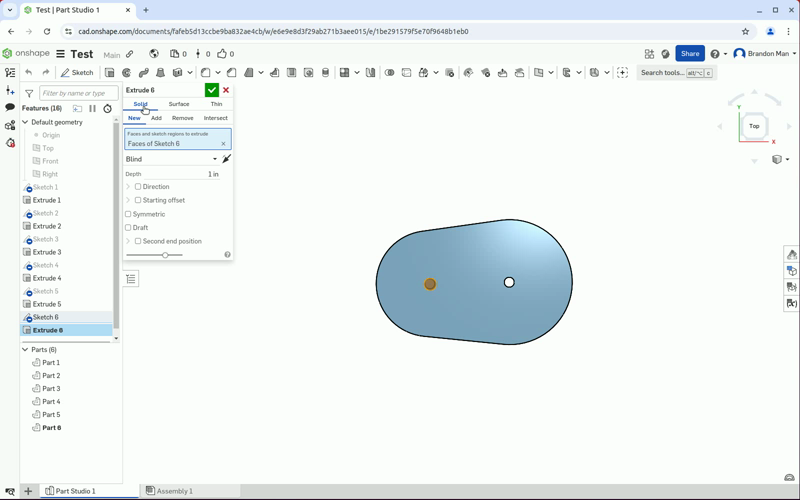
click(143, 106)
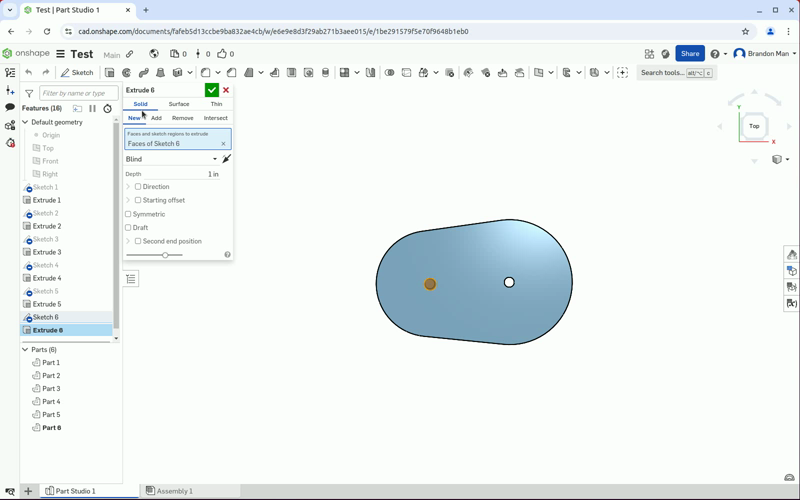
mouse_move(137, 120)
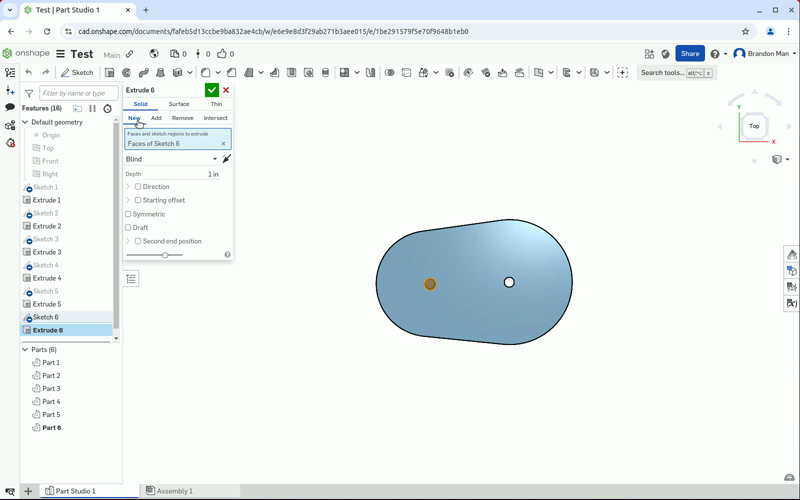
click(137, 120)
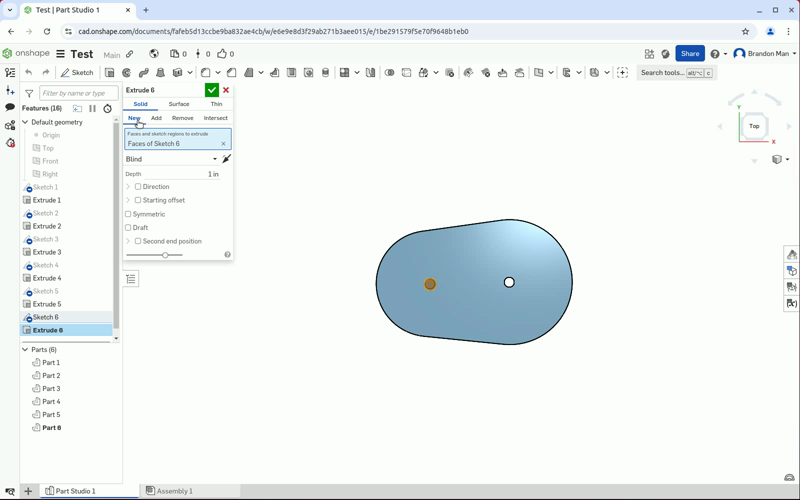
key(tab, 4)
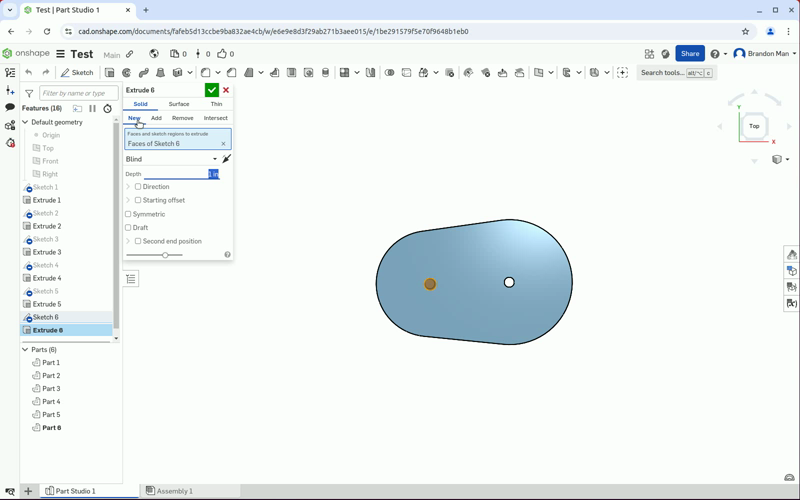
text(4.092)
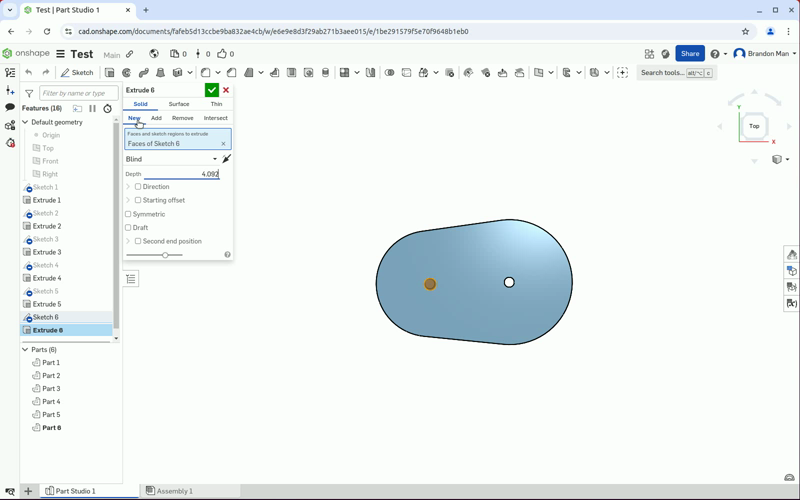
key(enter)
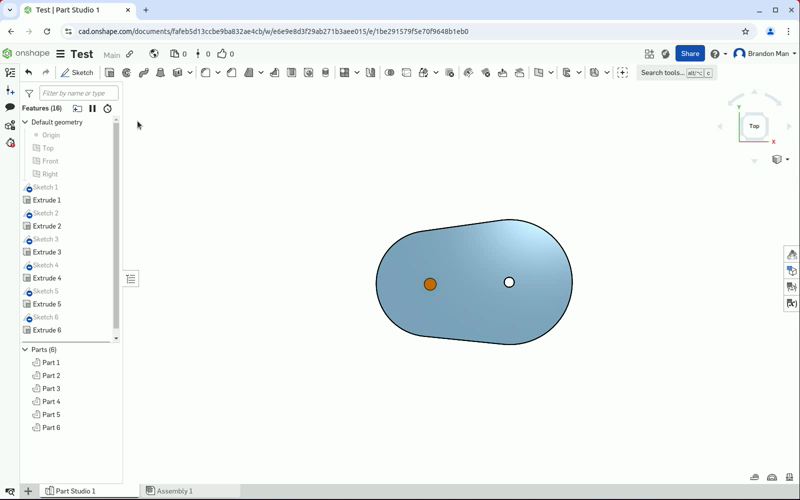
key(shift+h)
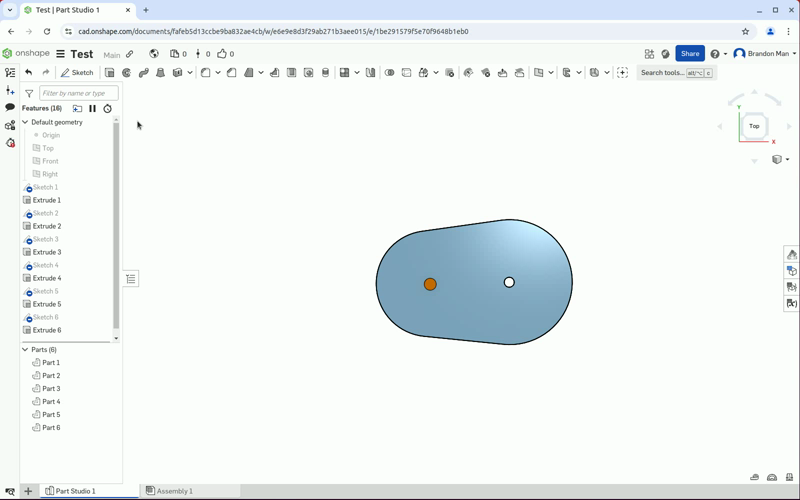
key(shift+h)
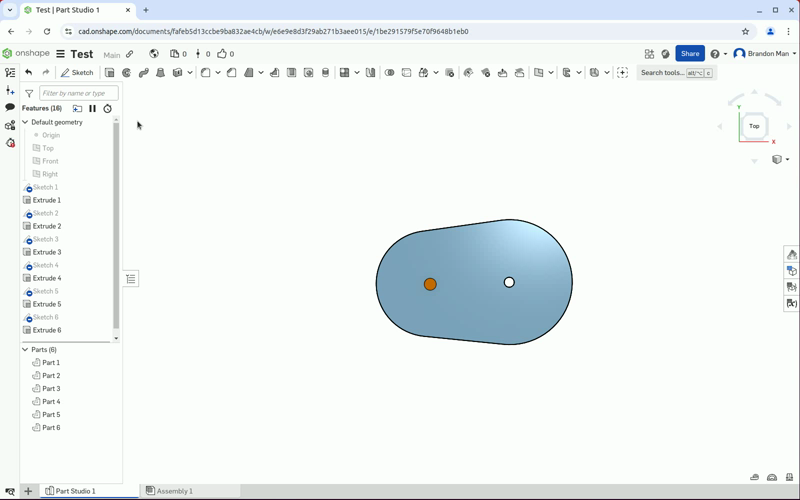
mouse_move(69, 189)
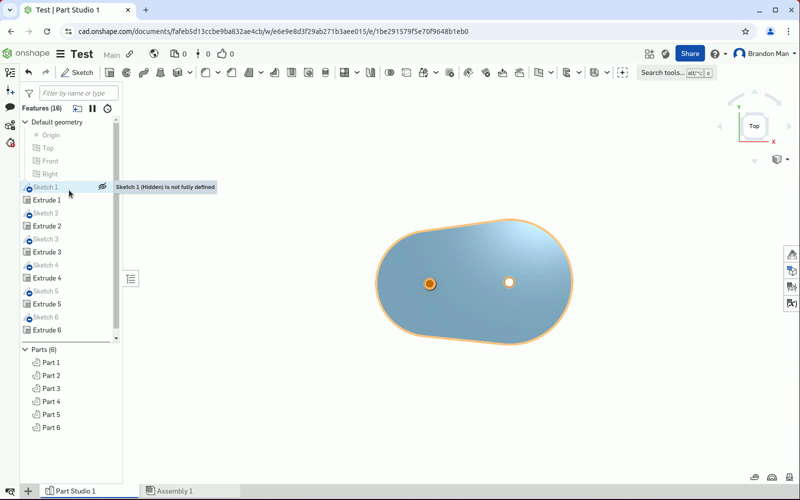
click(69, 189)
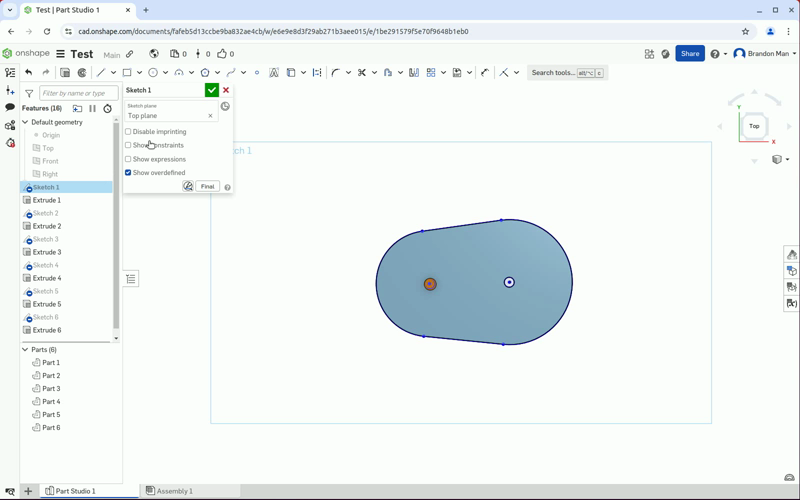
mouse_move(229, 92)
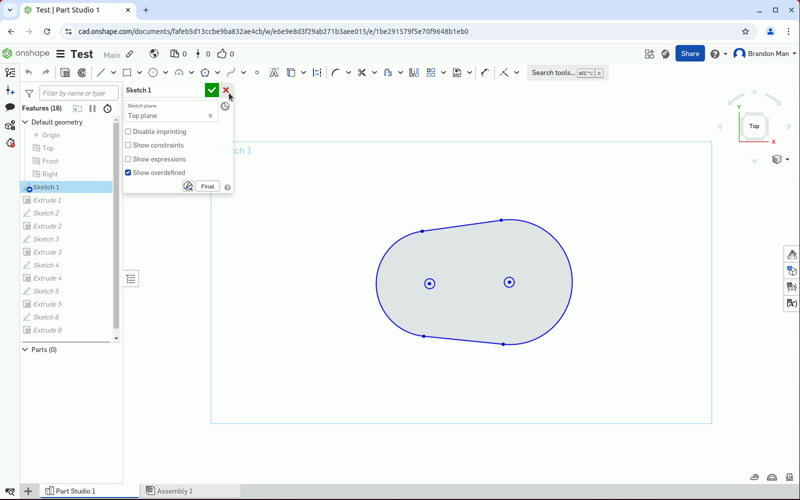
click(229, 92)
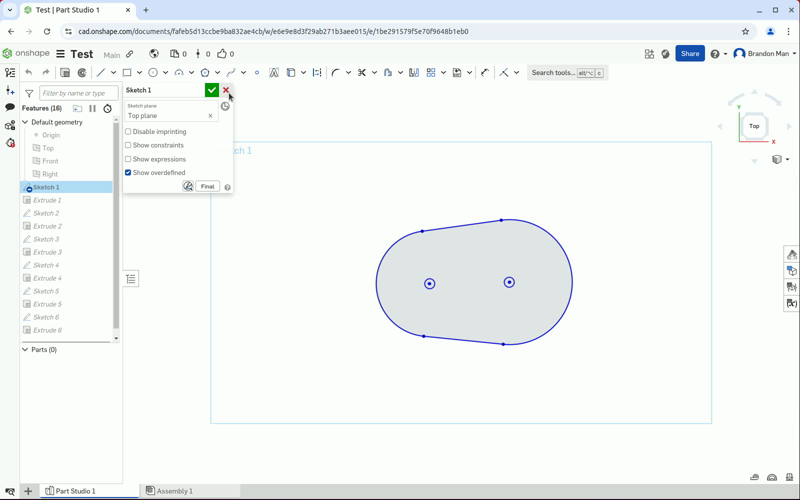
key(shift+s)
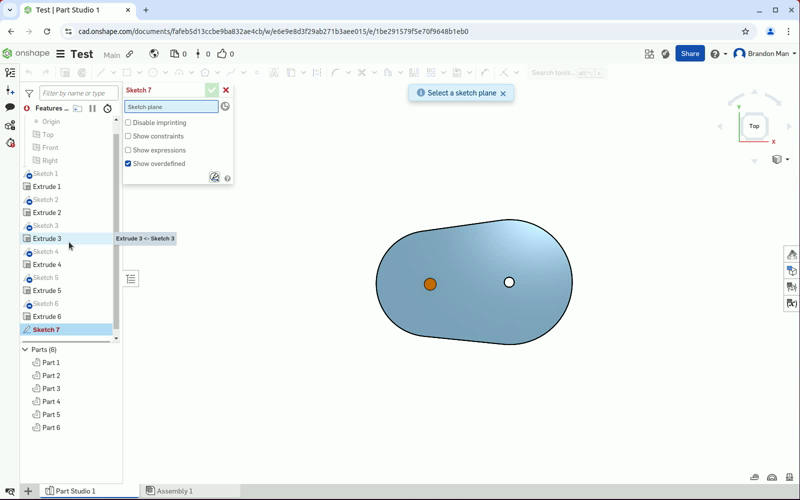
scroll(3)
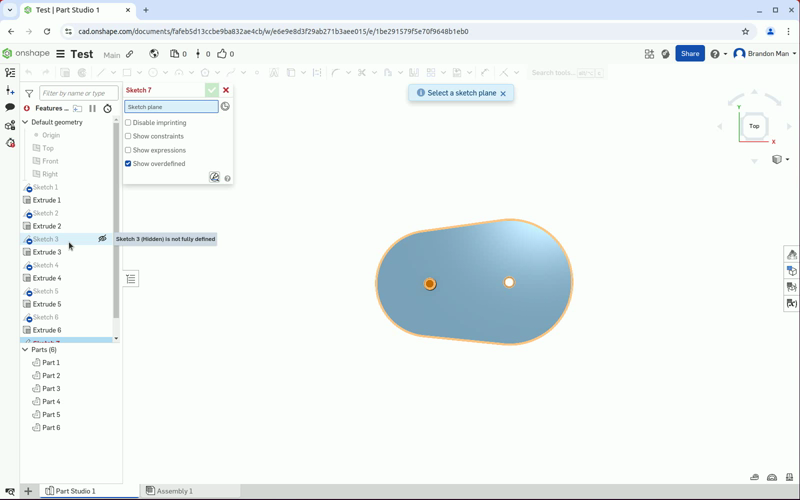
mouse_move(69, 150)
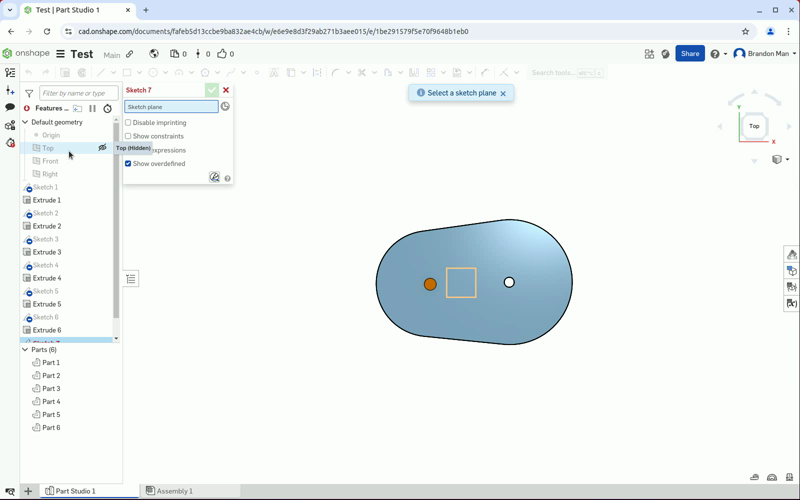
click(69, 150)
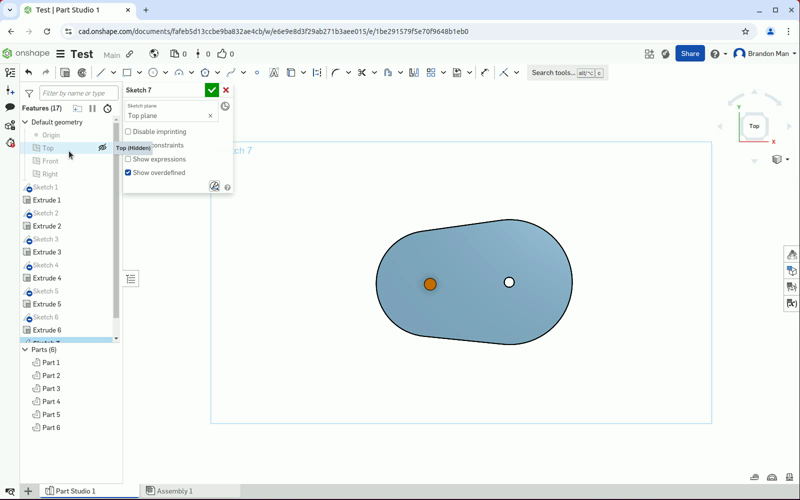
mouse_move(73, 352)
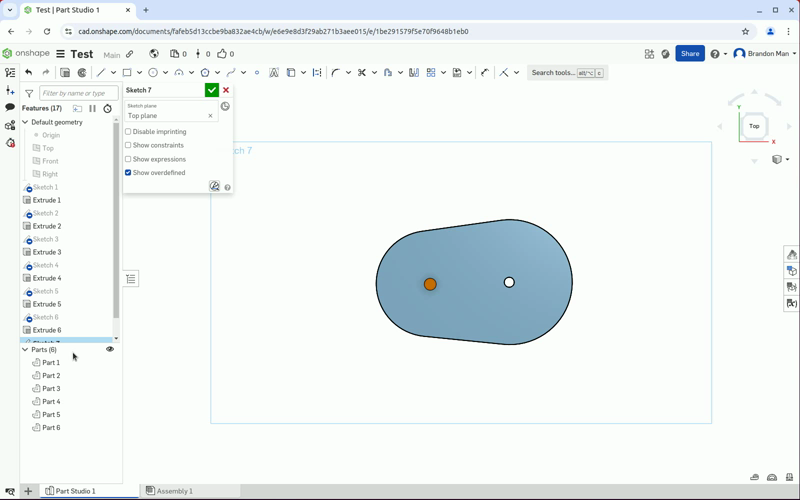
key(y)
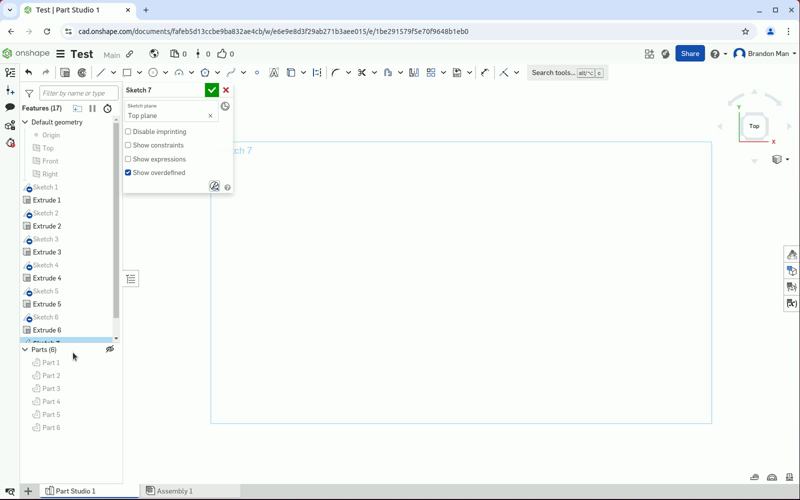
key(c)
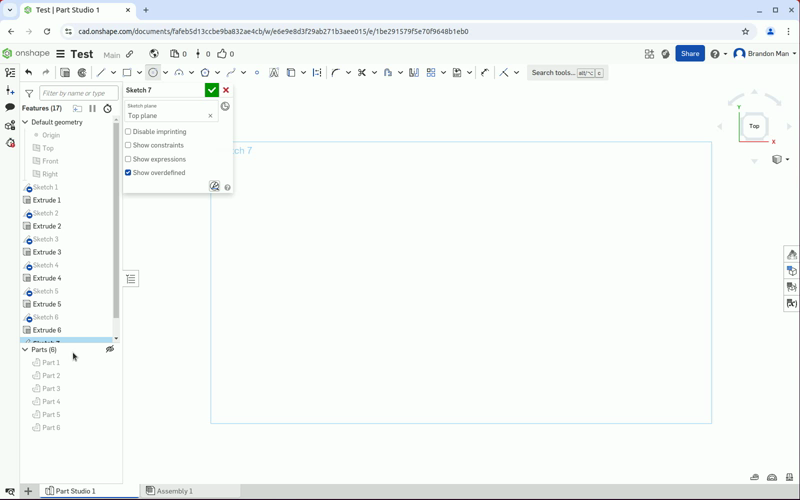
key_down(shift)
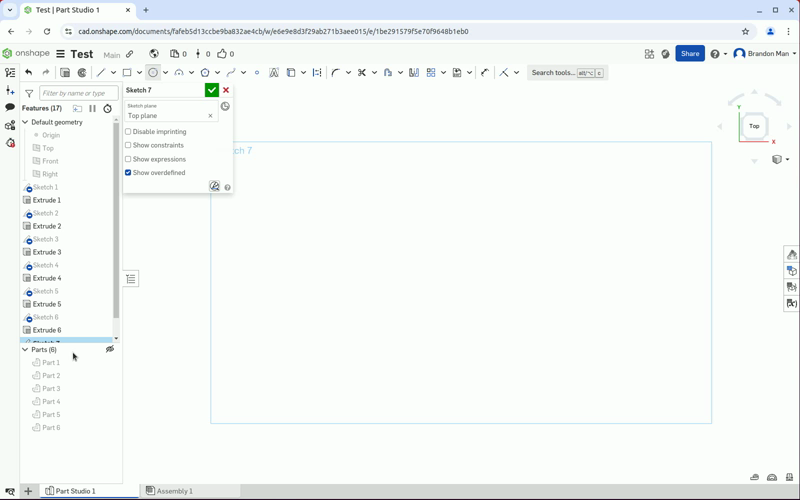
mouse_move(511, 281)
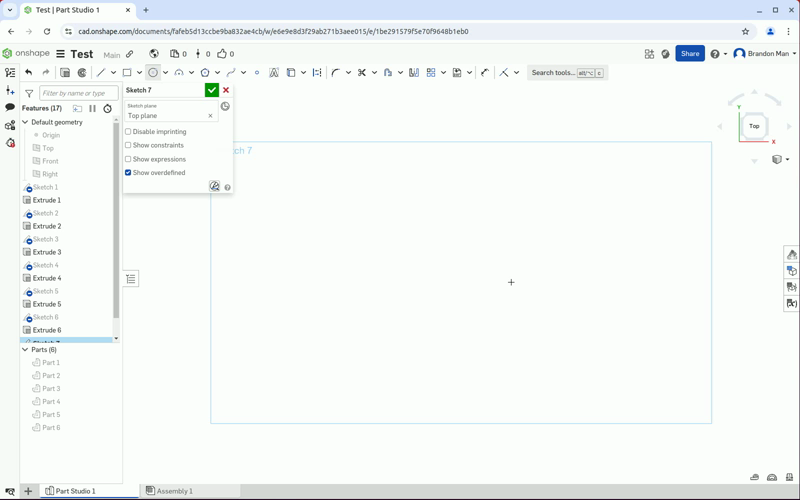
click(511, 281)
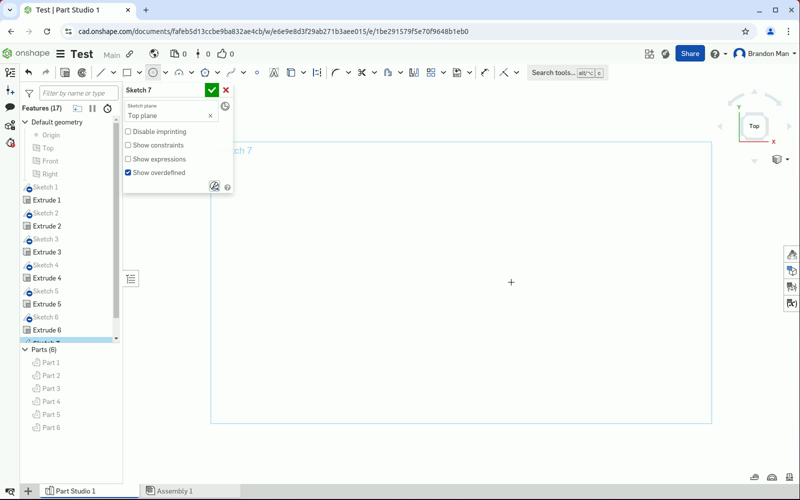
key_up(shift)
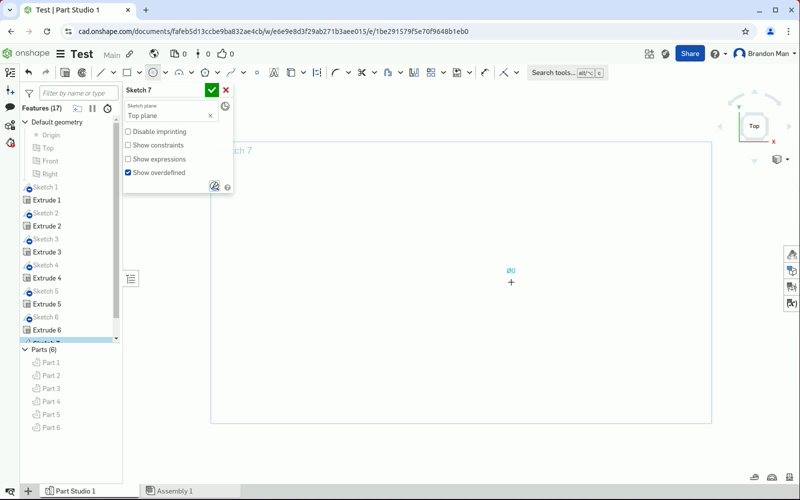
mouse_move(516, 281)
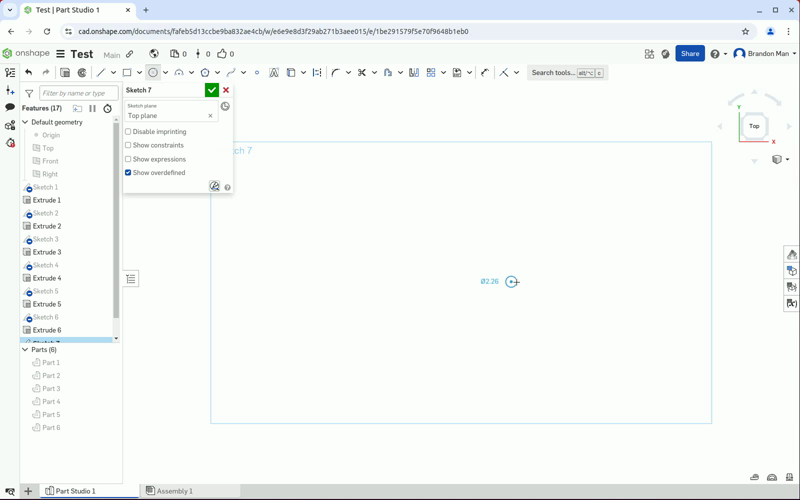
click(516, 281)
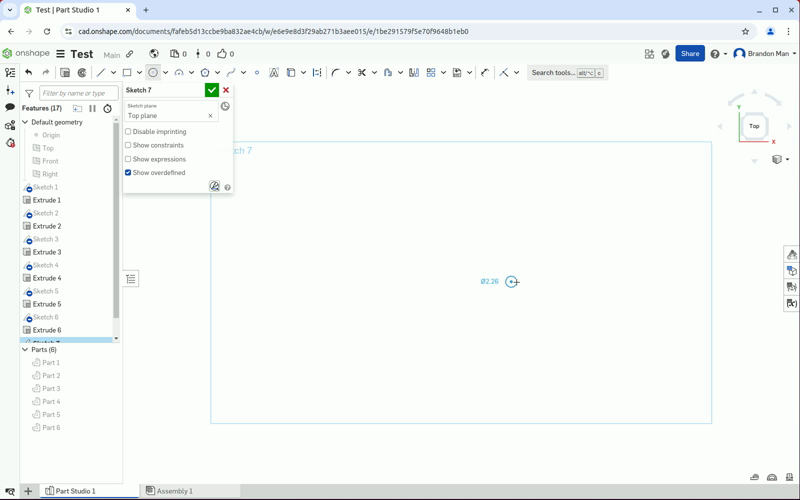
key(esc)
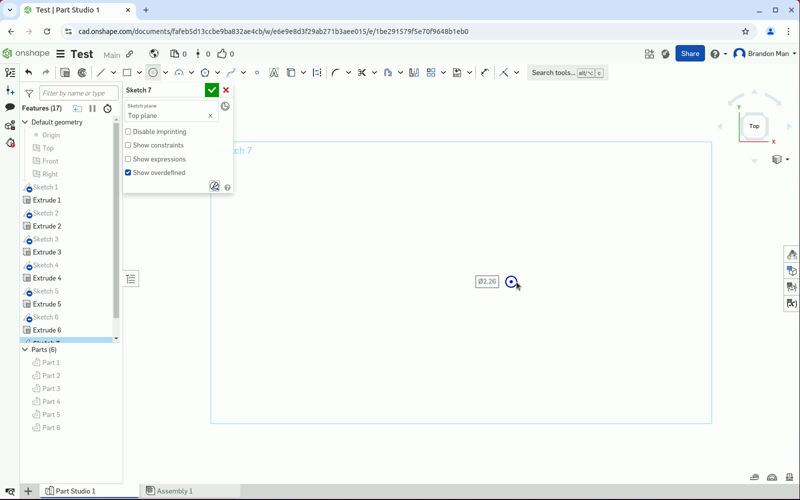
mouse_move(508, 283)
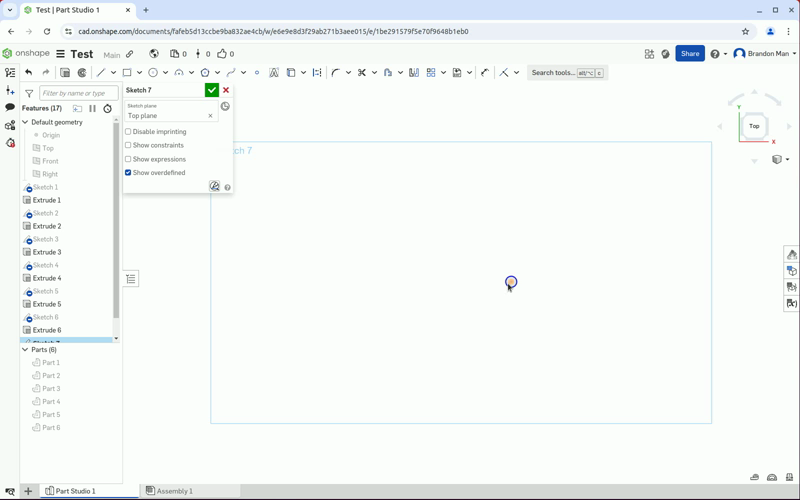
scroll(6)
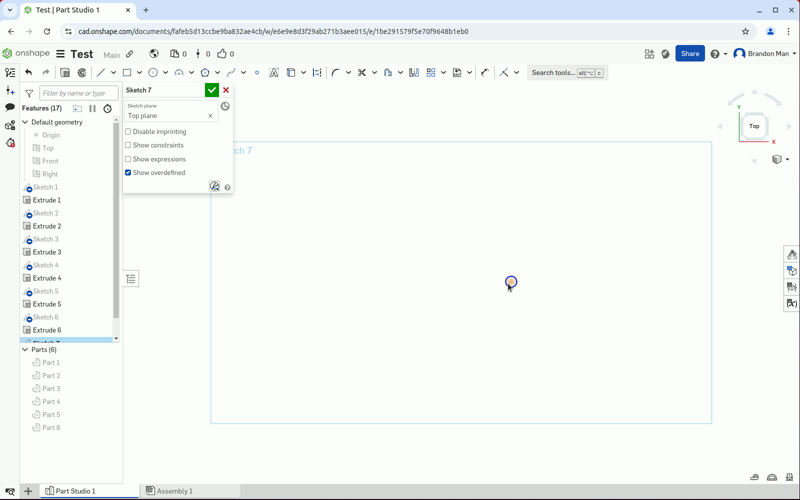
scroll(6)
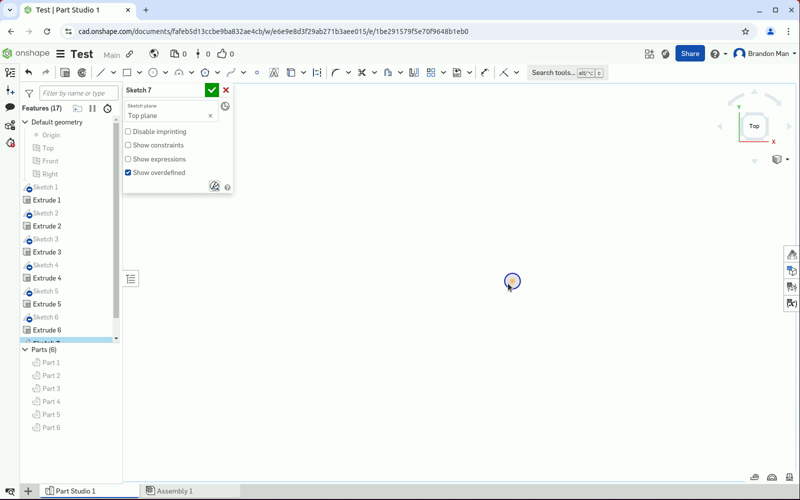
scroll(6)
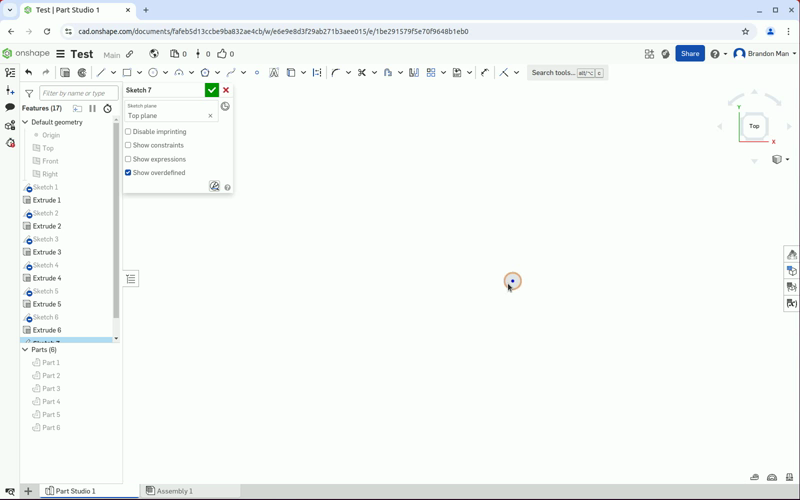
scroll(6)
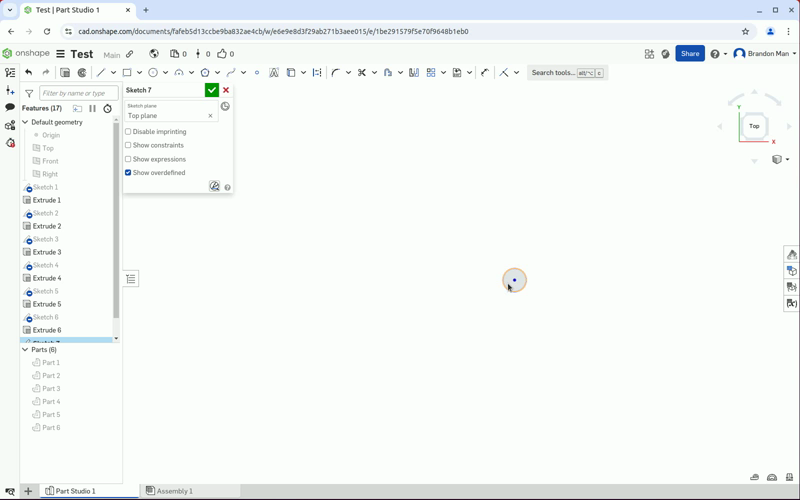
scroll(6)
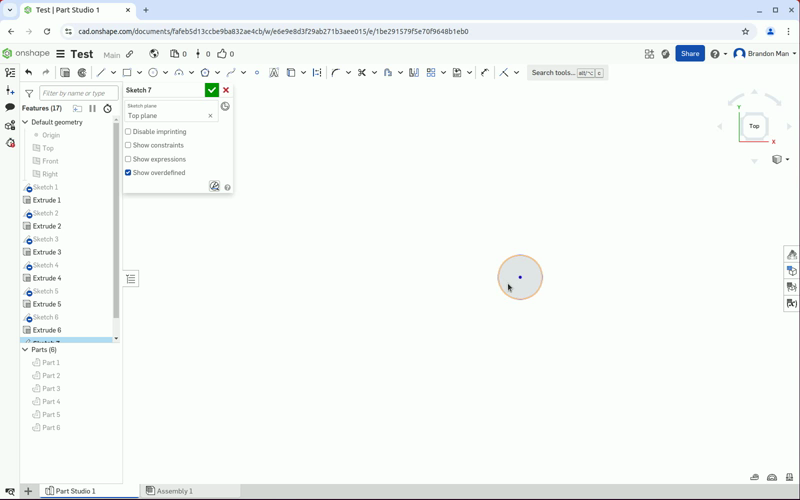
scroll(6)
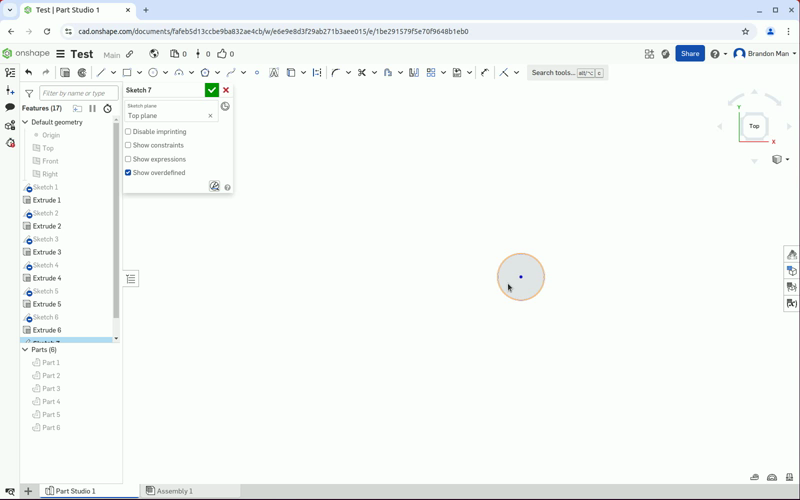
scroll(6)
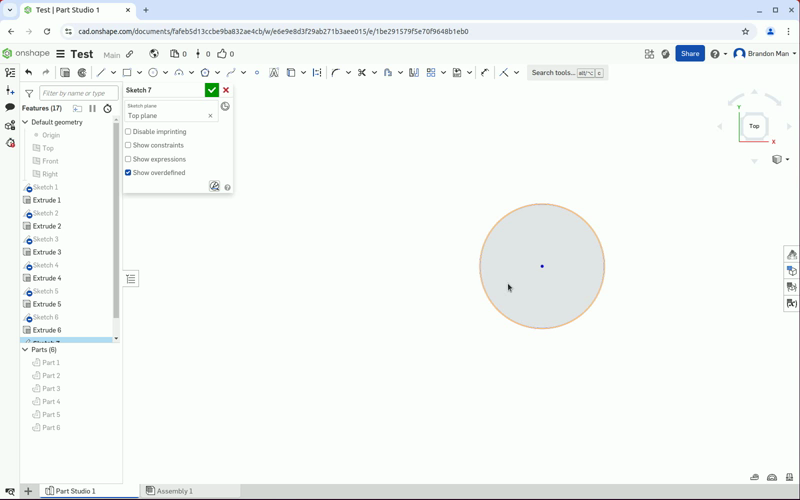
click(508, 283)
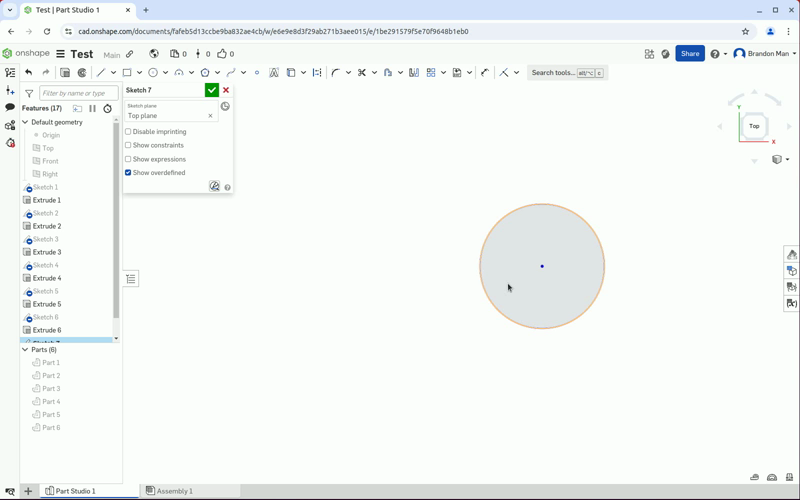
scroll(-6)
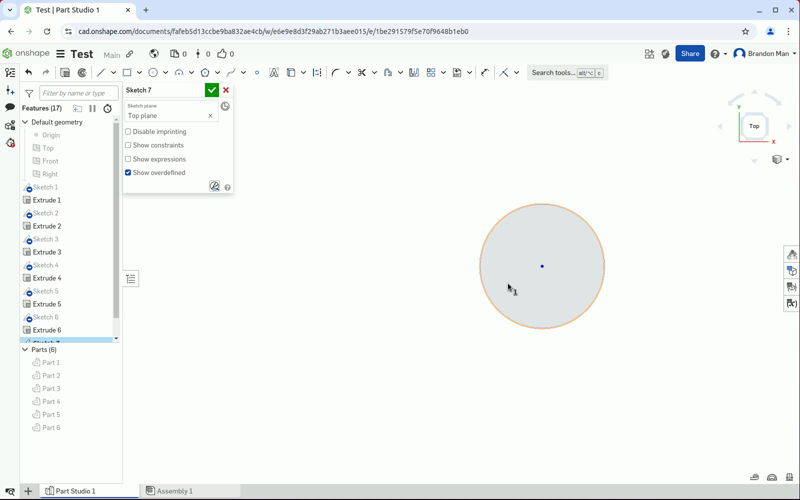
scroll(-6)
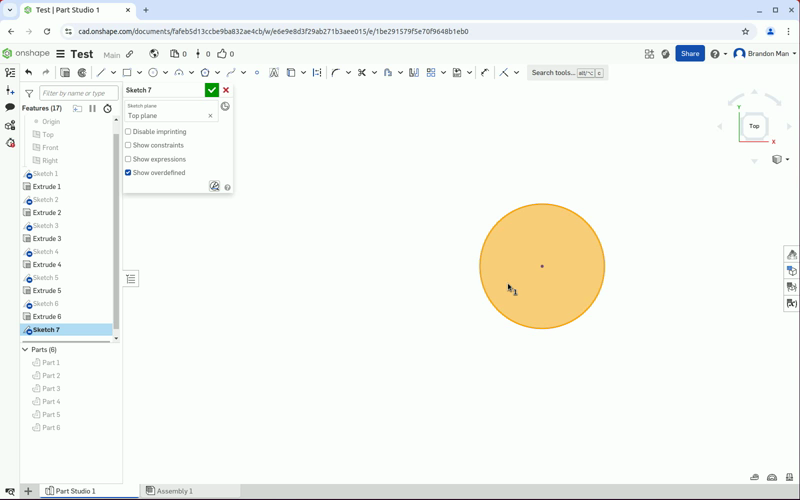
scroll(-6)
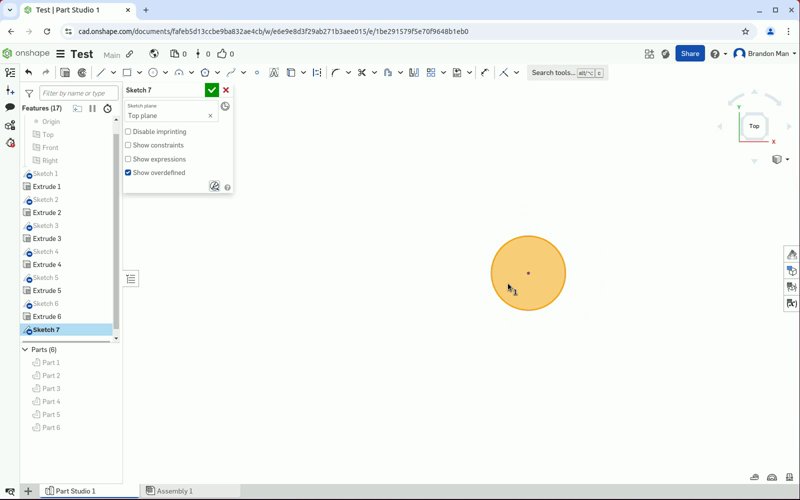
scroll(-6)
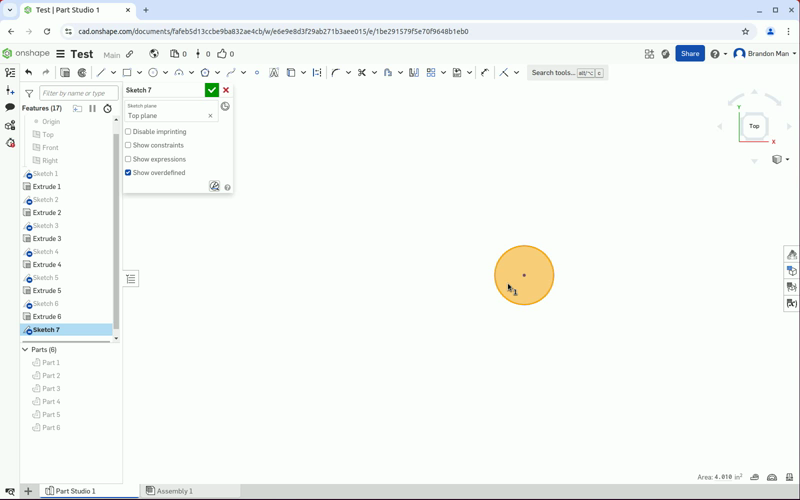
scroll(-6)
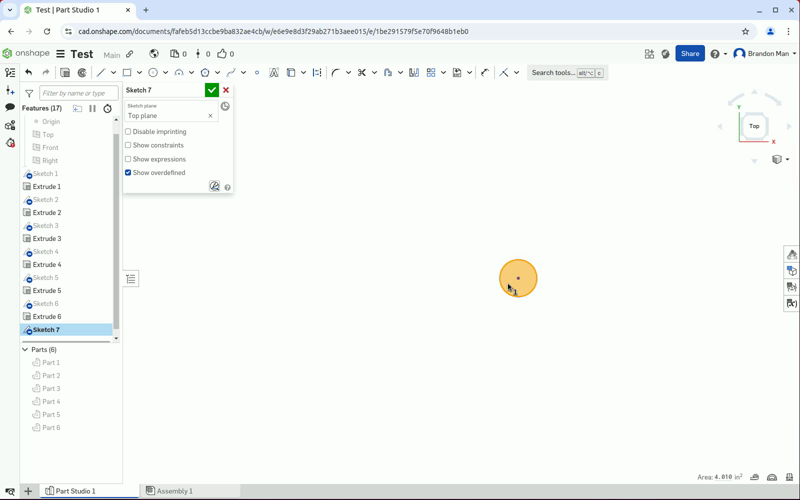
scroll(-6)
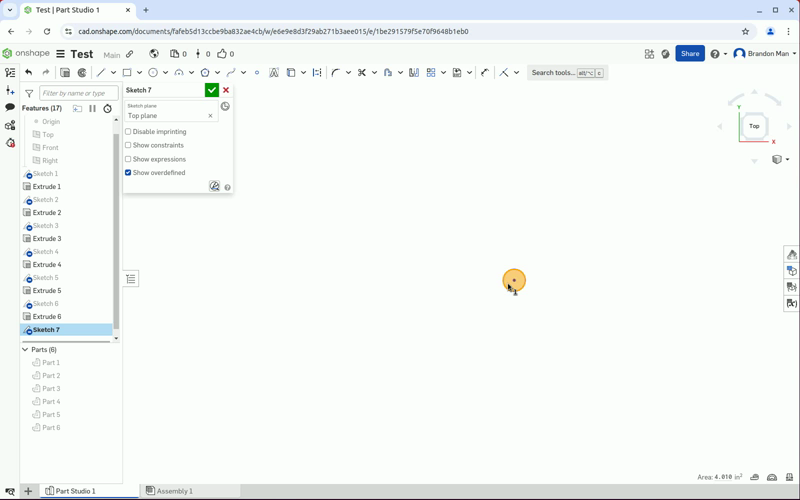
scroll(-6)
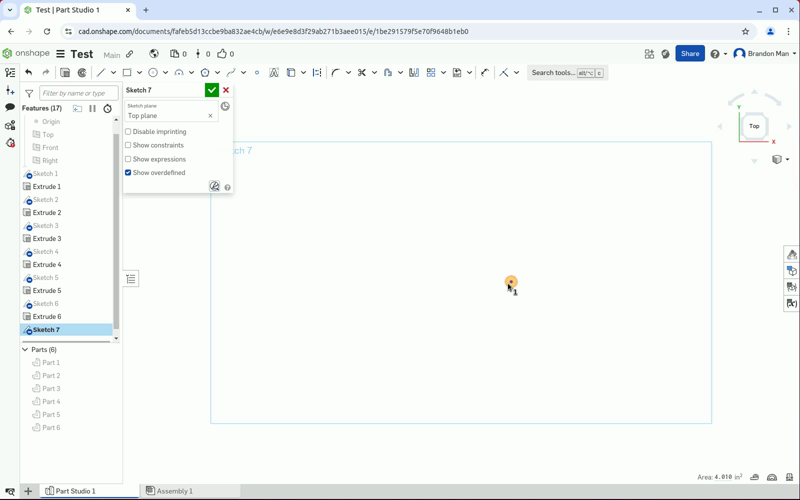
mouse_move(73, 352)
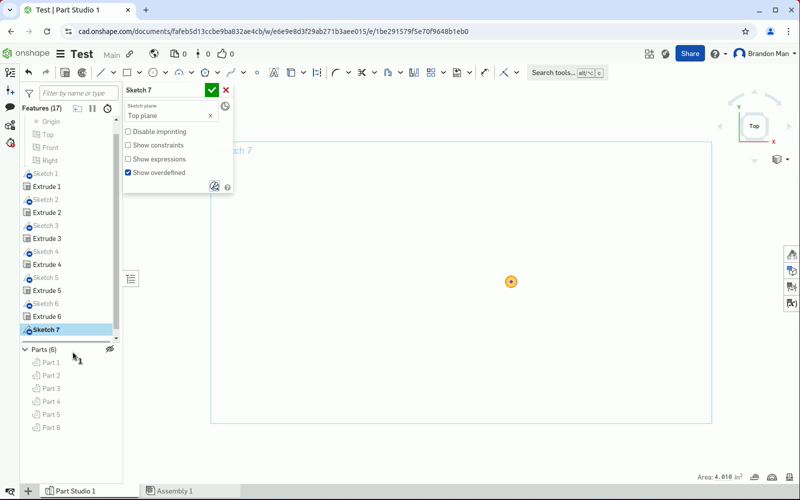
key(shift+y)
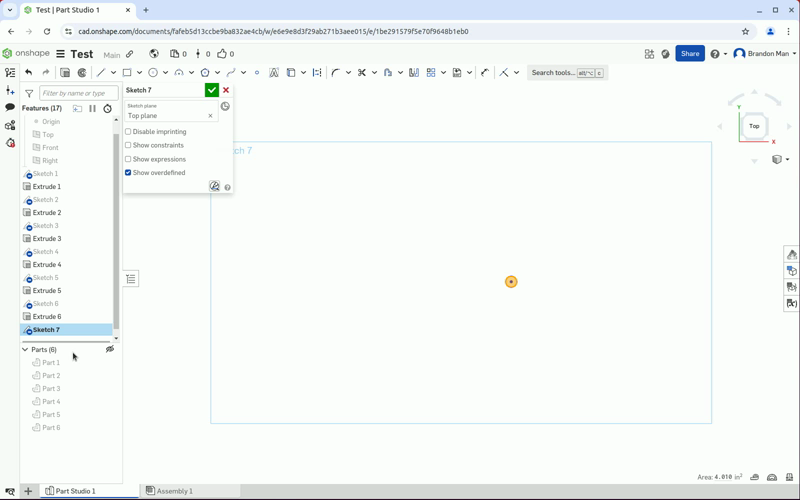
key(shift+e)
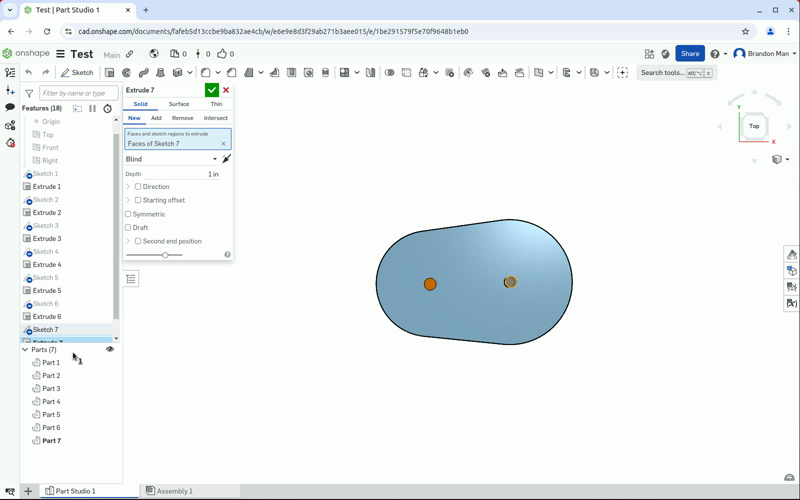
mouse_move(143, 106)
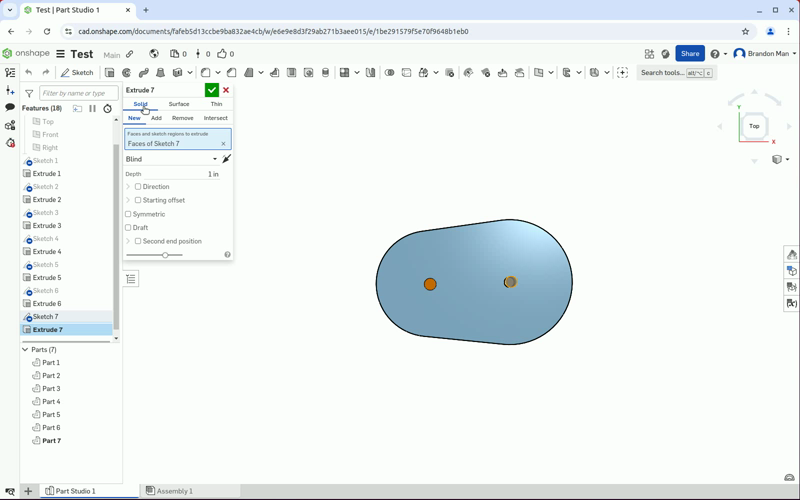
click(143, 106)
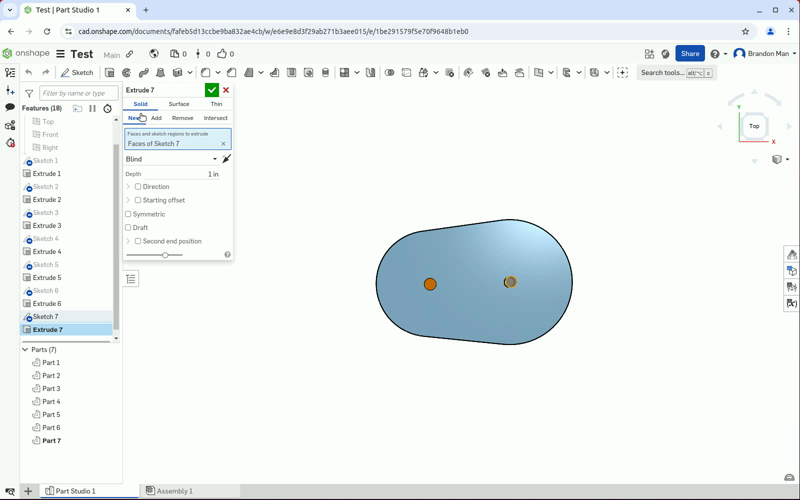
mouse_move(137, 120)
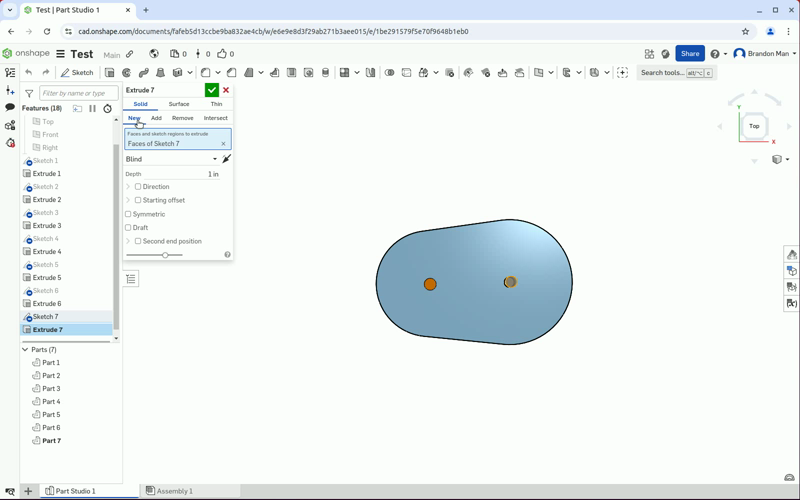
click(137, 120)
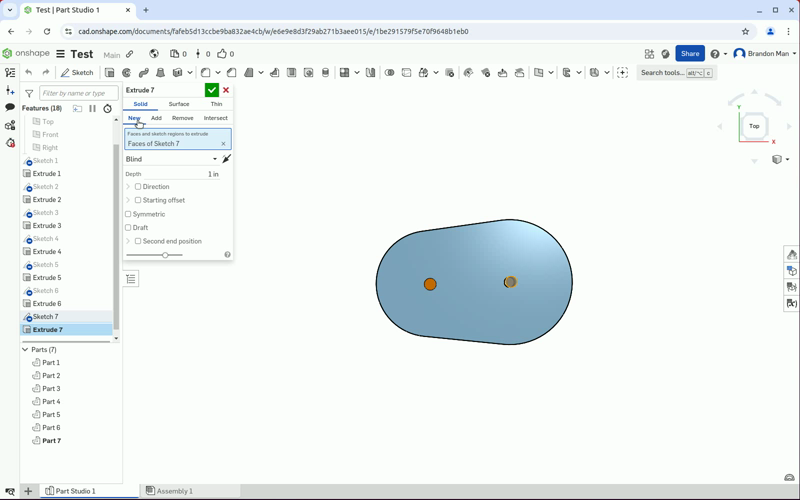
key(tab, 4)
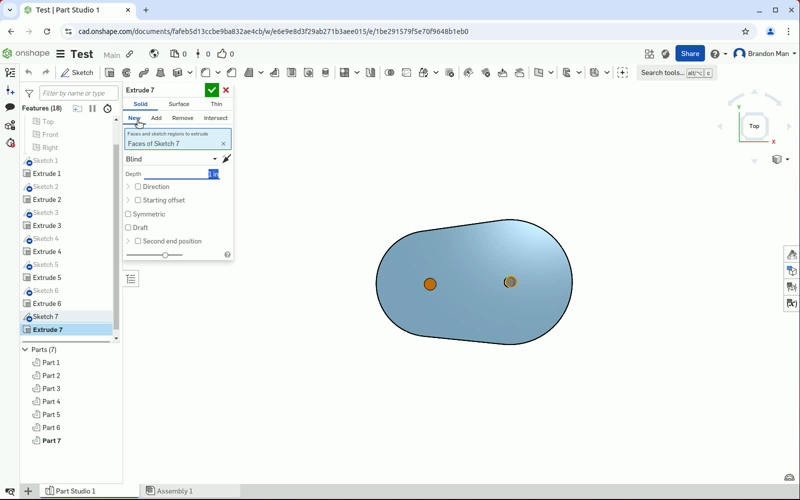
text(4.092)
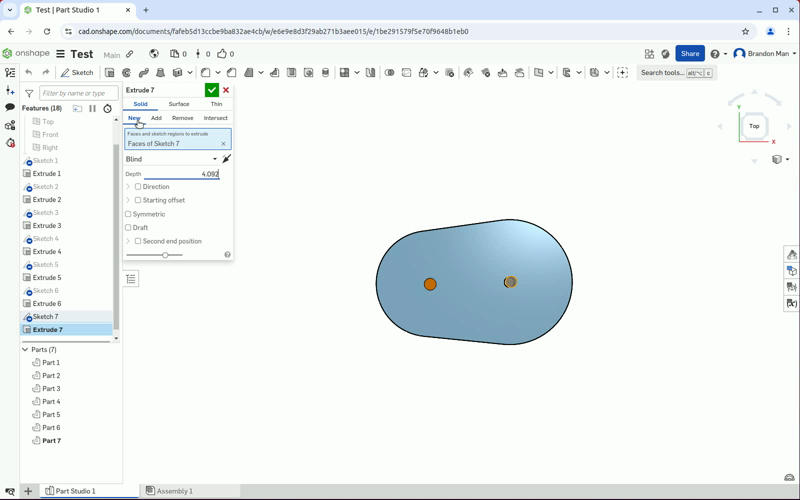
key(enter)
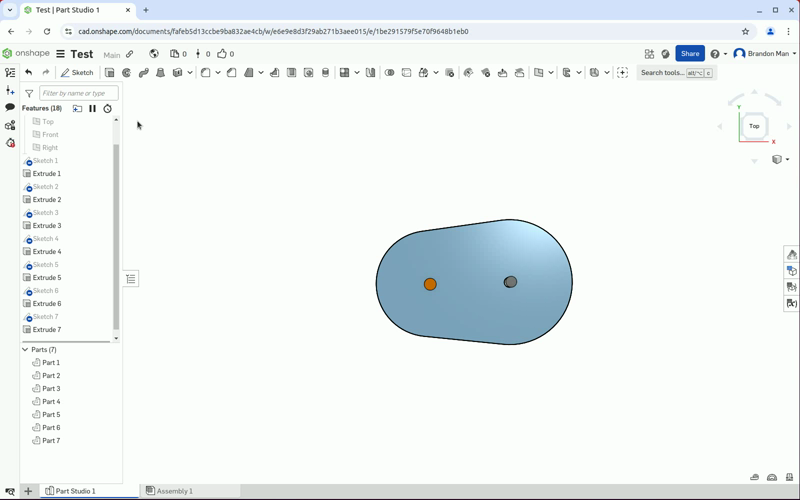
key(shift+h)
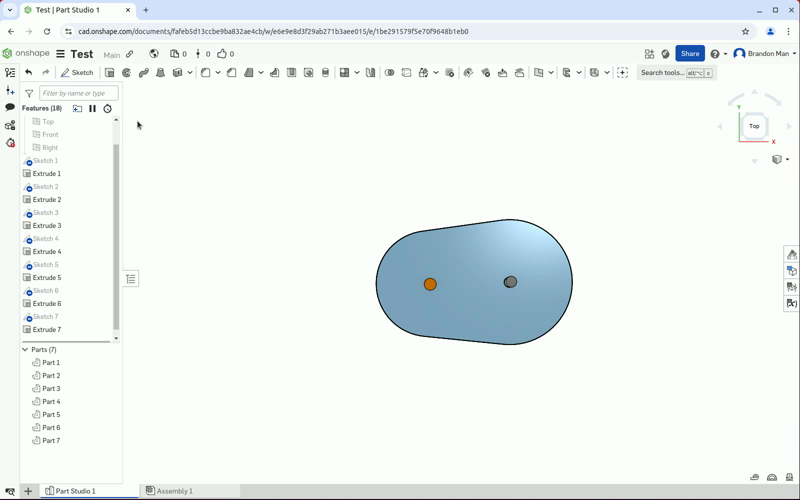
key(shift+h)
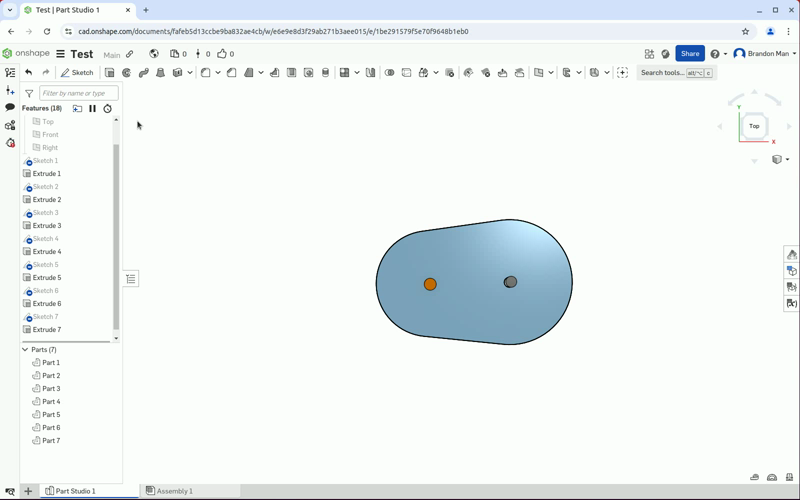
key(shift+7)
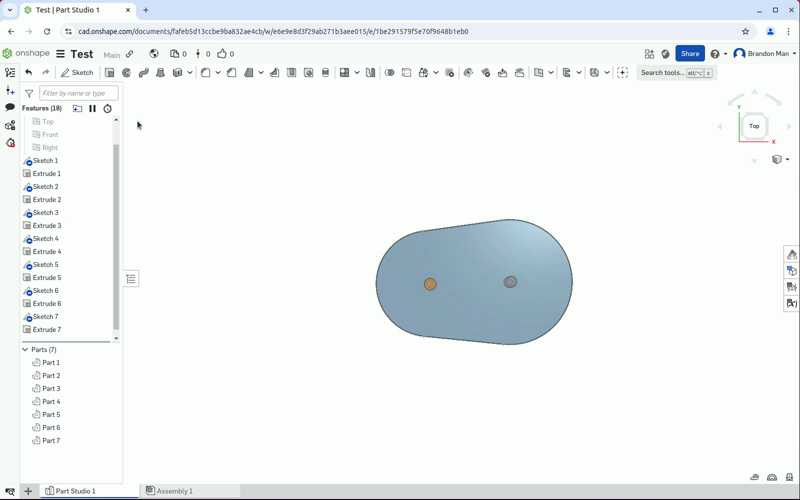
key(up, 3)
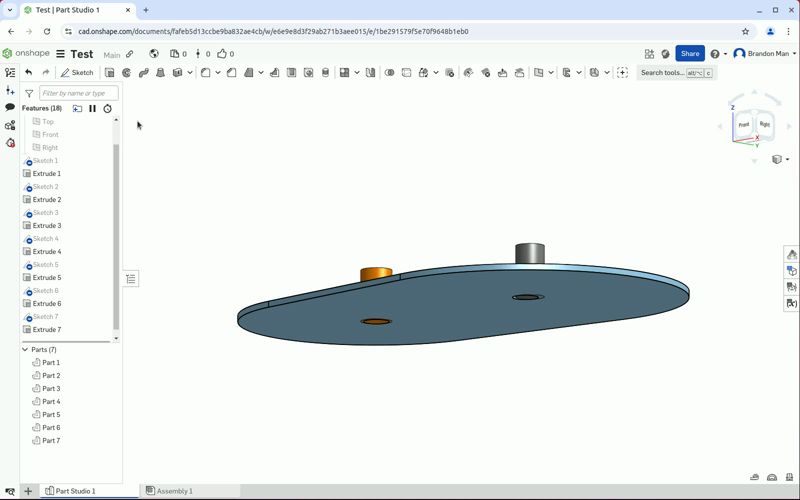
key(left, 3)
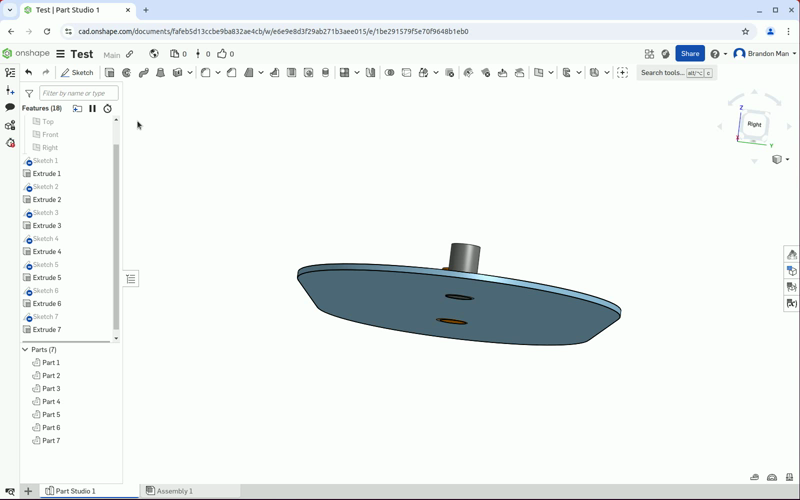
key(right, 3)
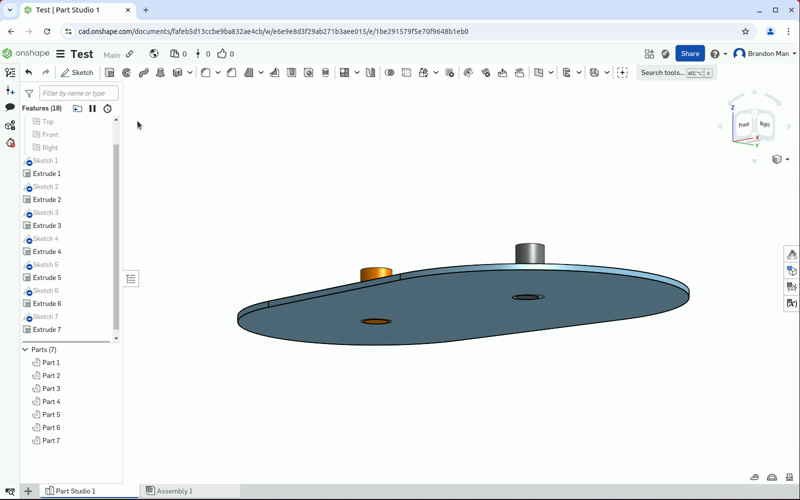
key(down, 3)
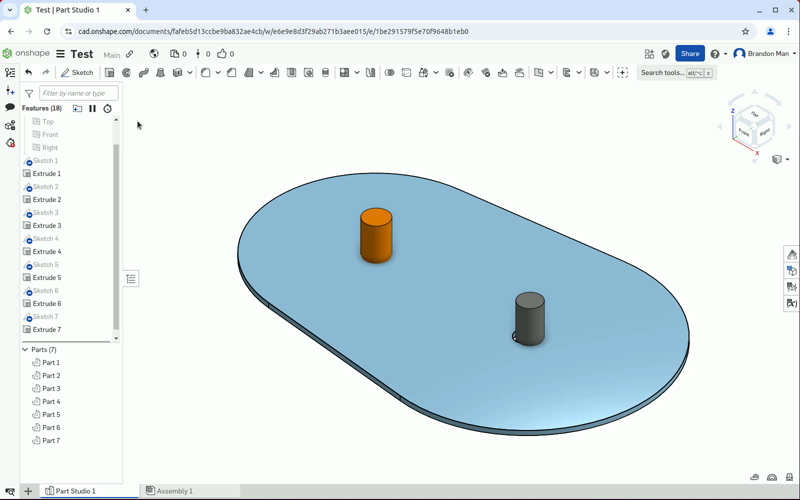
mouse_move(69, 163)
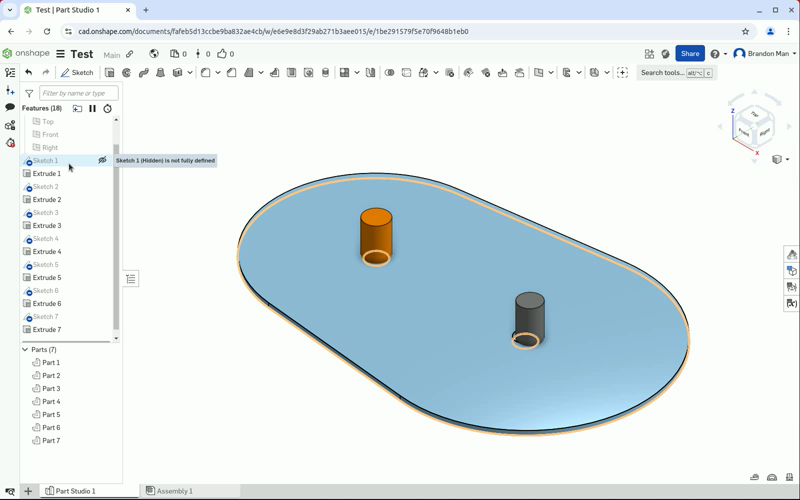
click(69, 163)